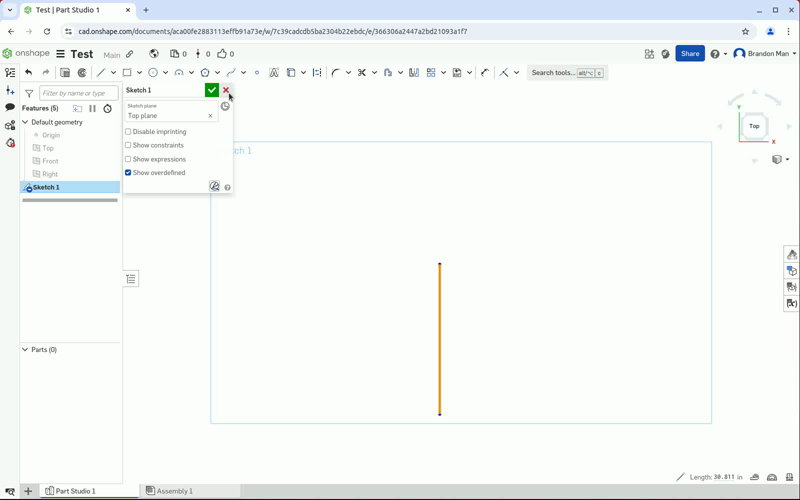
key(shift+h)
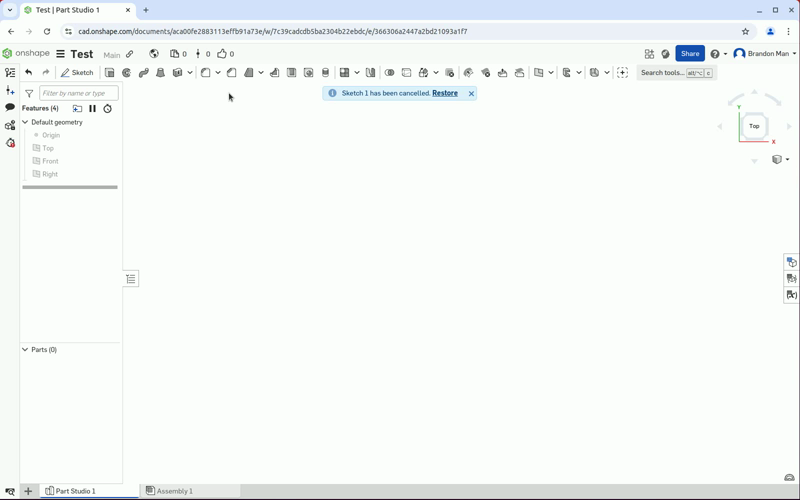
mouse_move(73, 352)
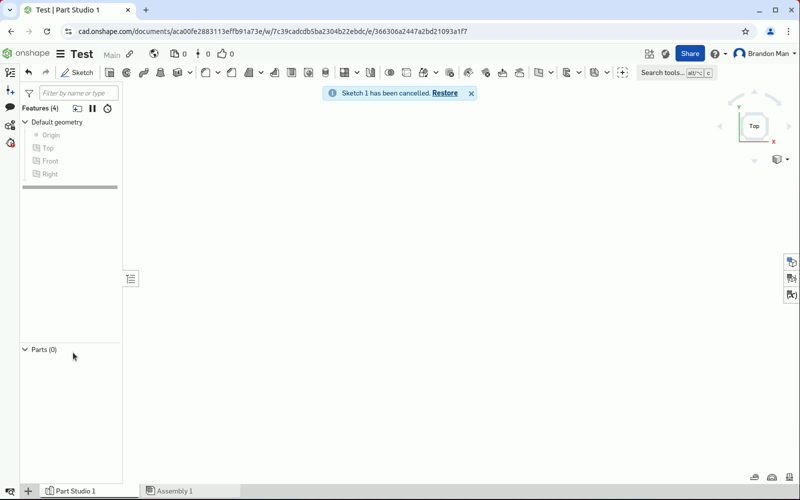
key(y)
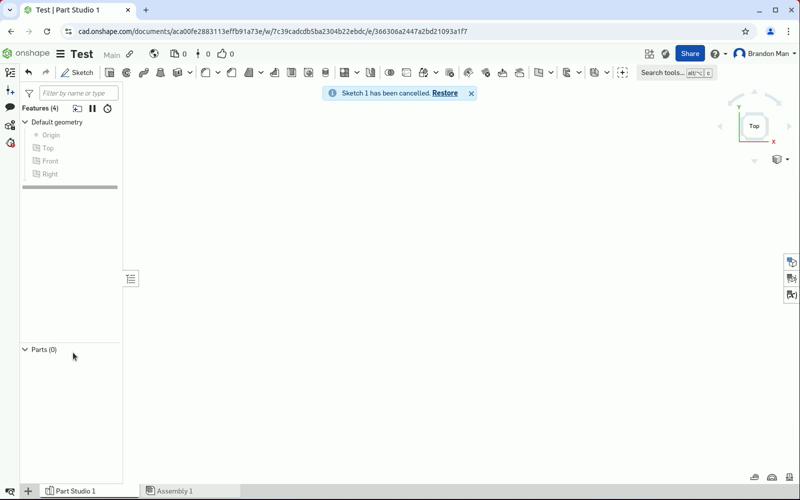
key(shift+p)
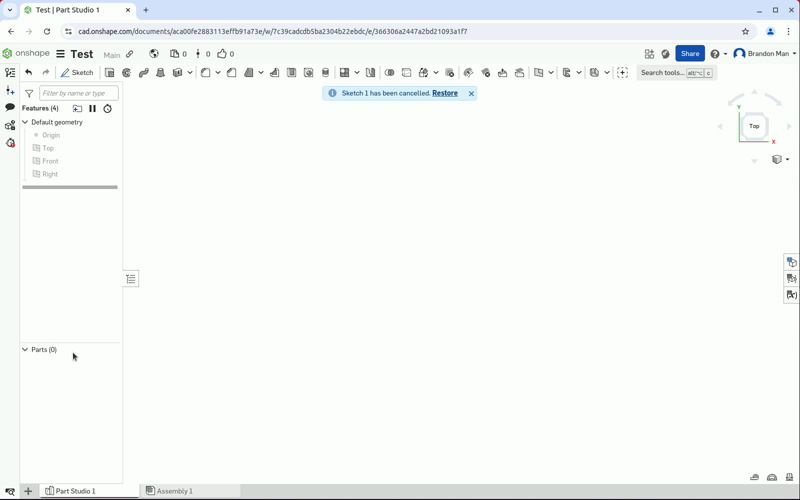
key(space)
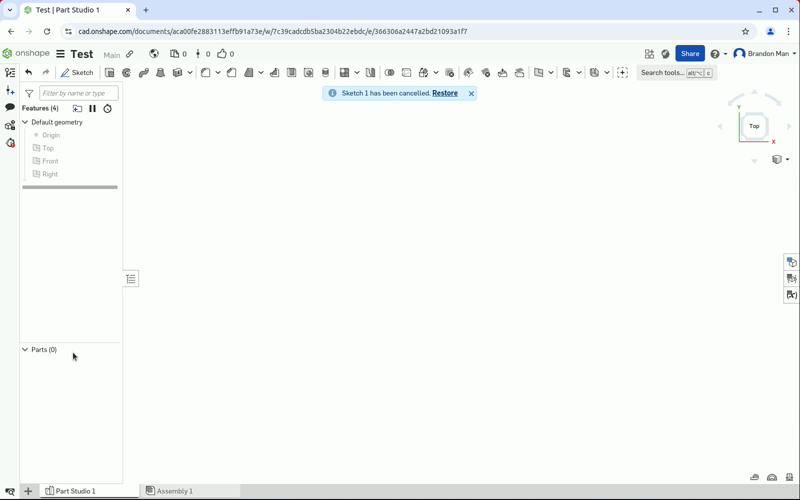
key_down(shift)
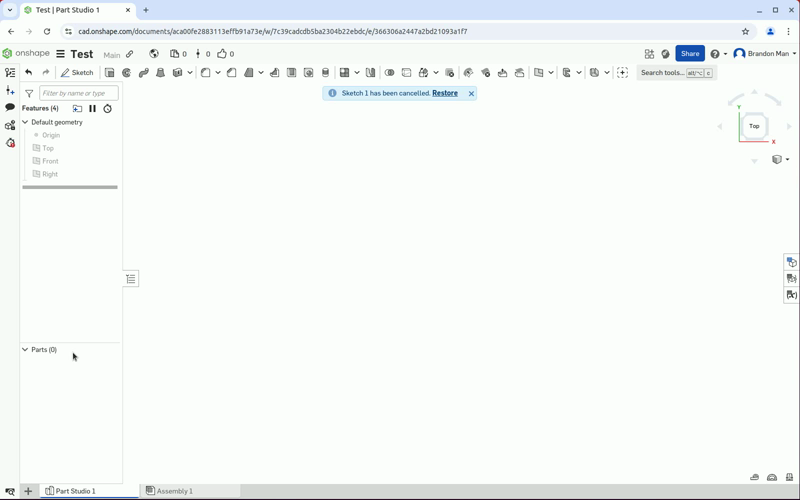
key(up)
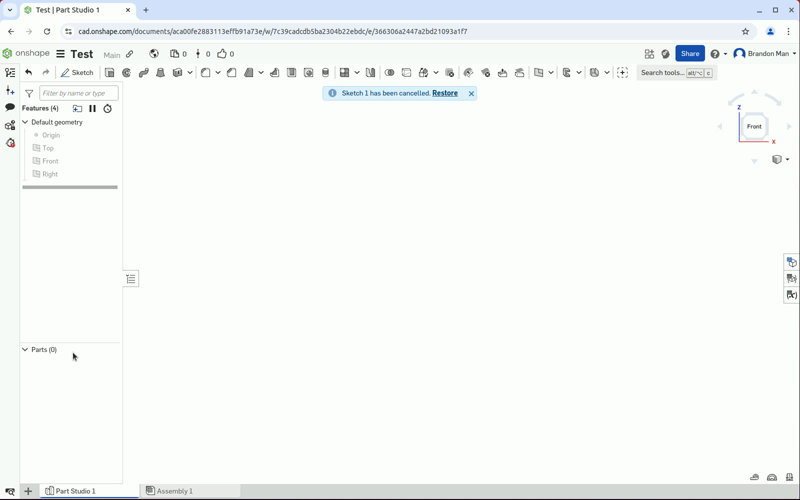
key_up(shift)
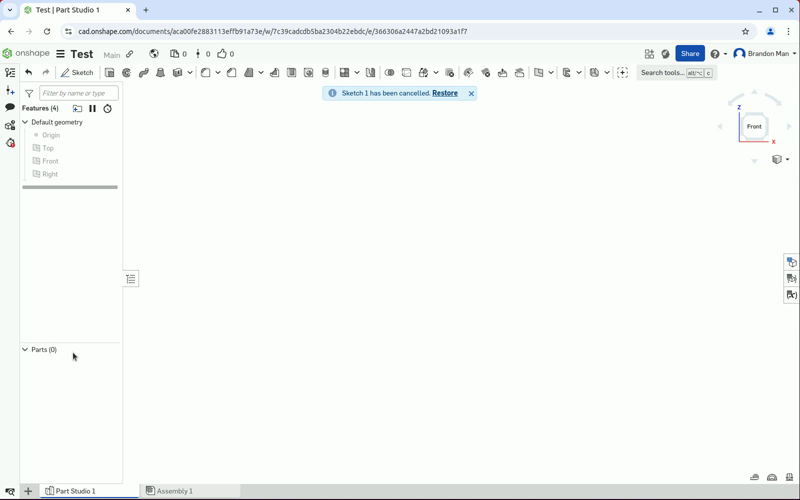
key(space)
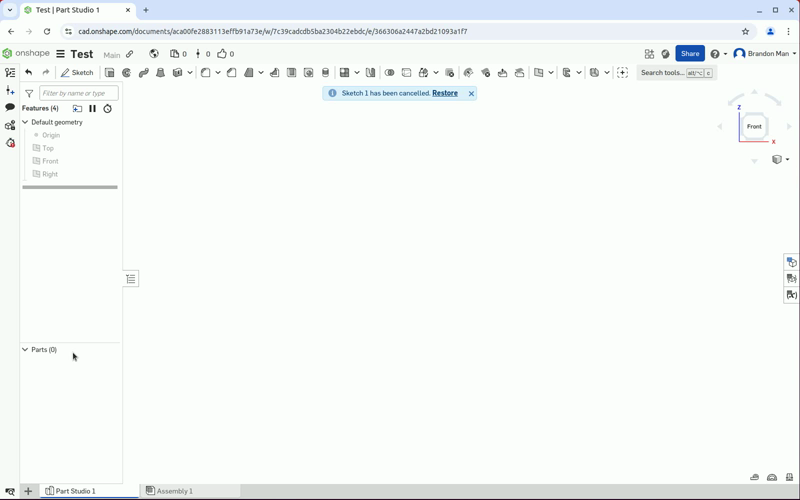
key_down(shift)
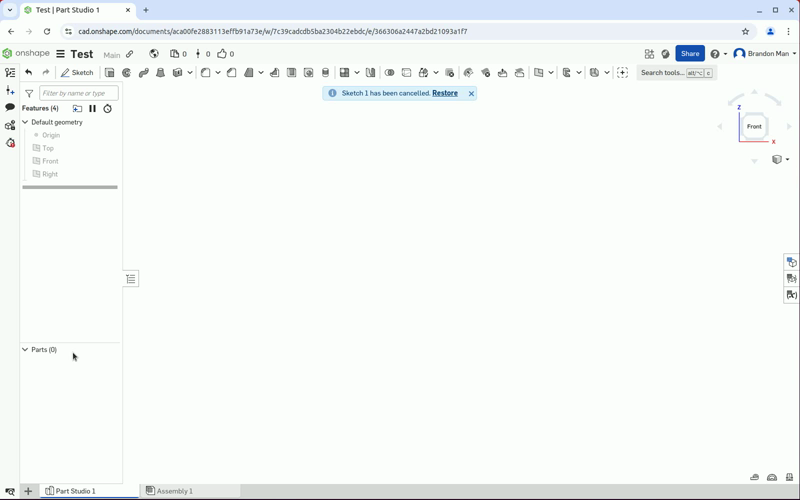
key(left)
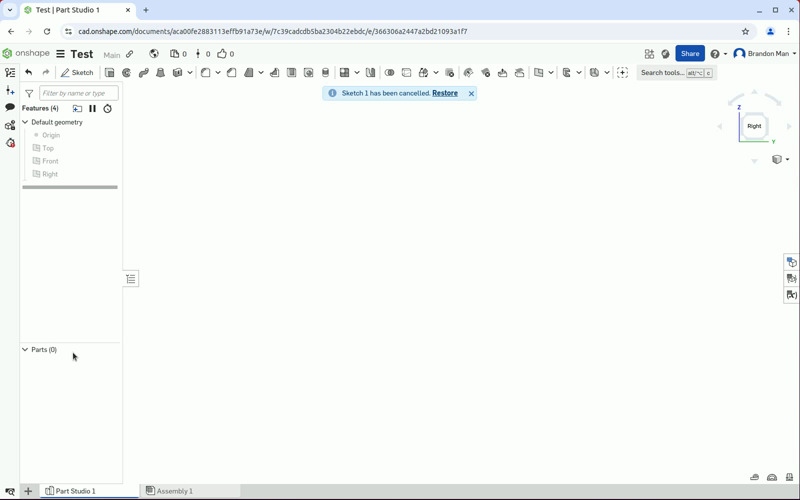
key_up(shift)
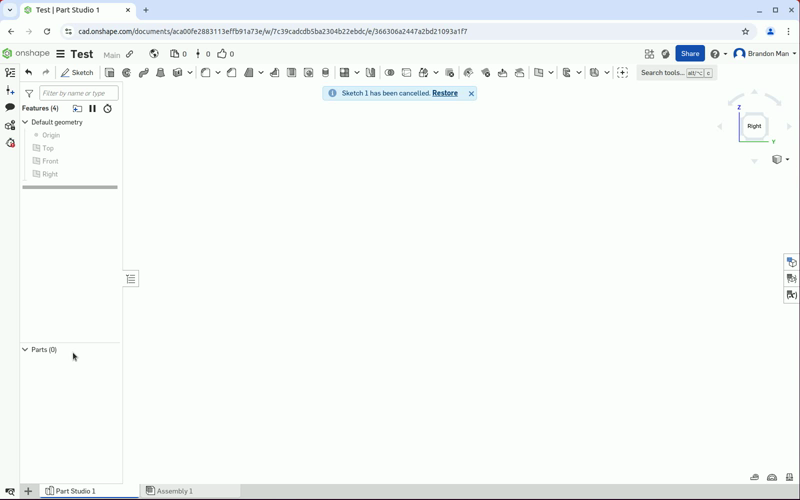
mouse_move(73, 352)
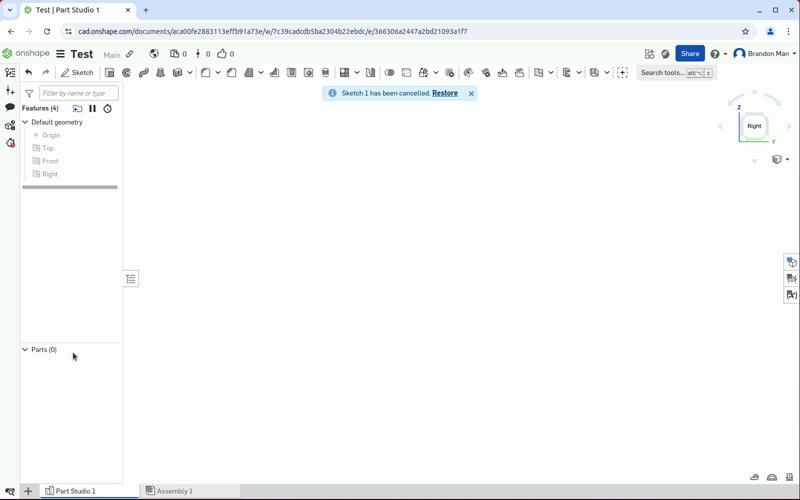
key(shift+y)
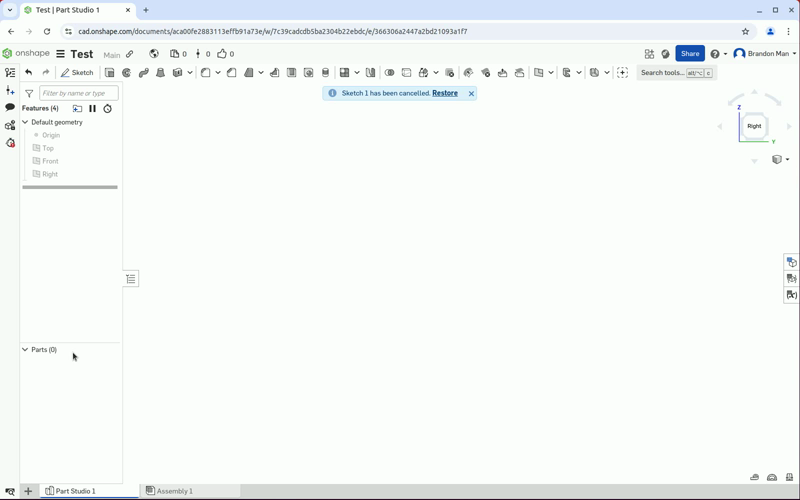
key(shift+s)
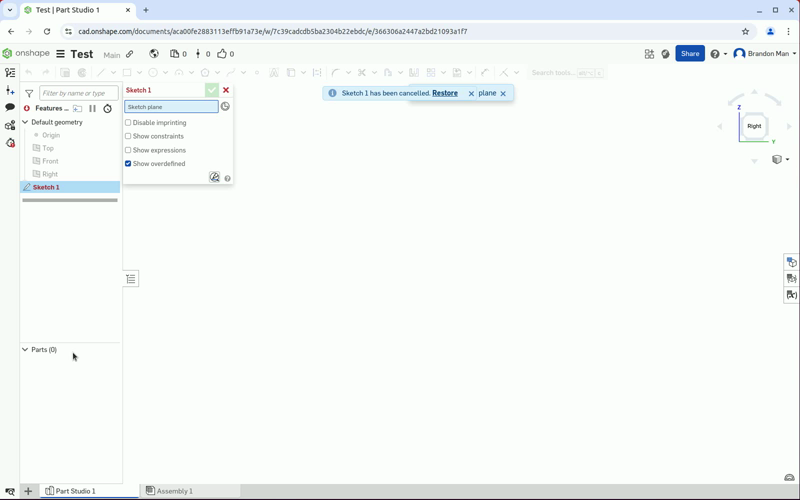
mouse_move(73, 176)
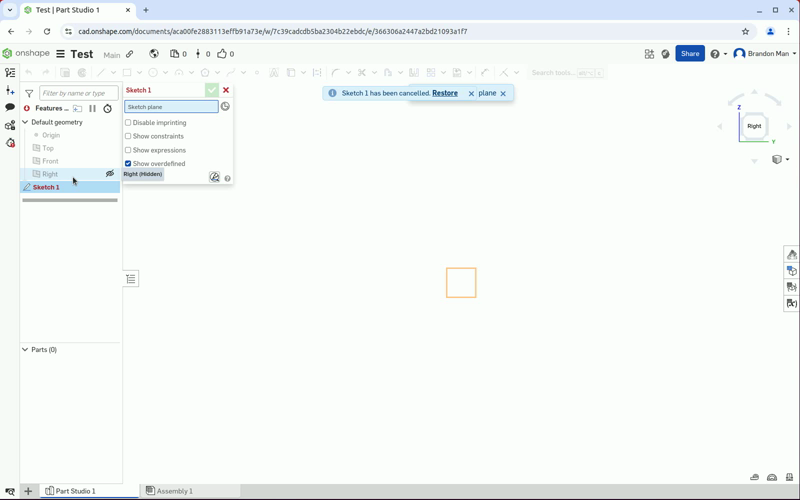
click(73, 176)
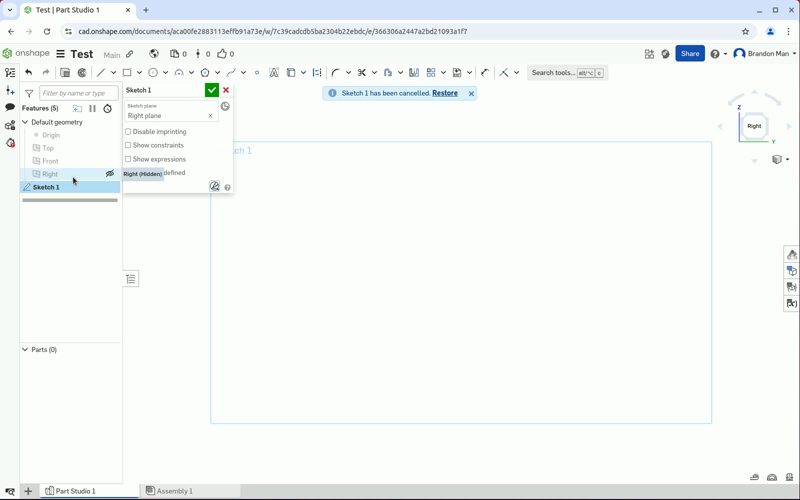
mouse_move(73, 352)
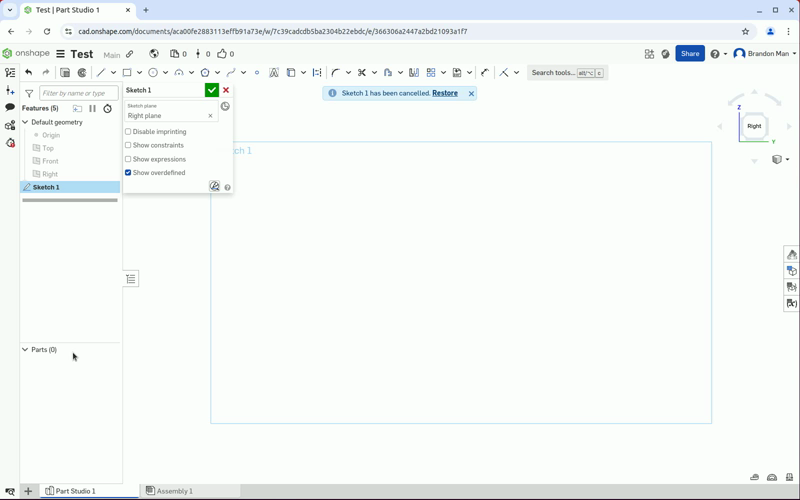
key(y)
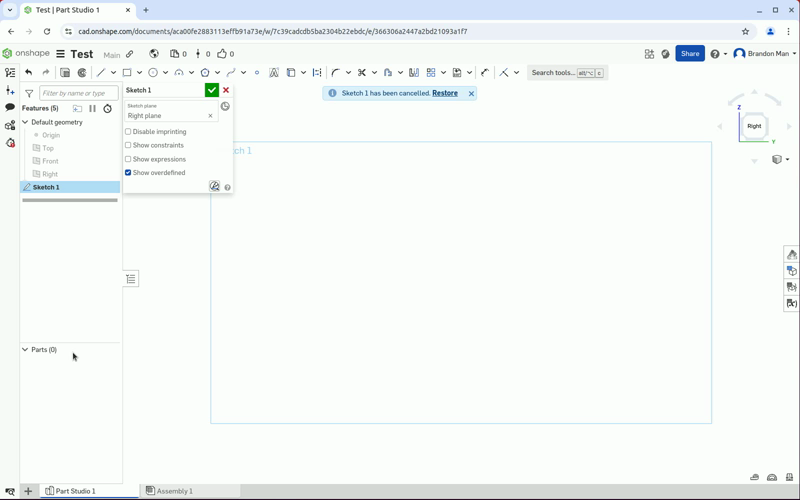
key(l)
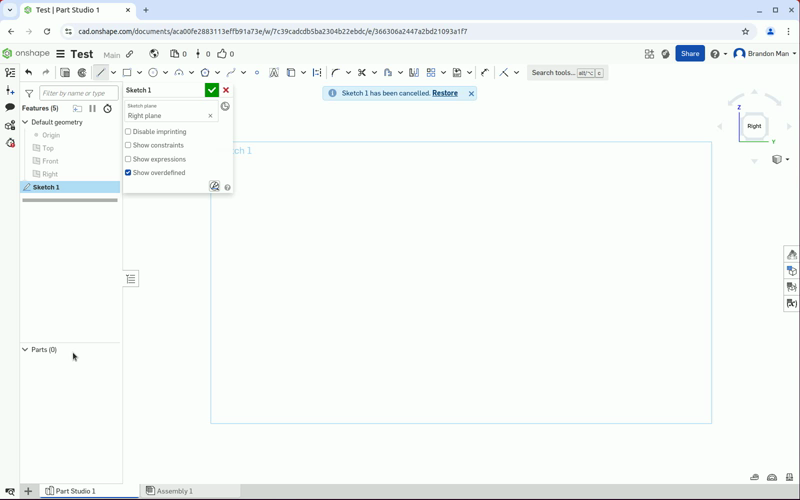
key_down(shift)
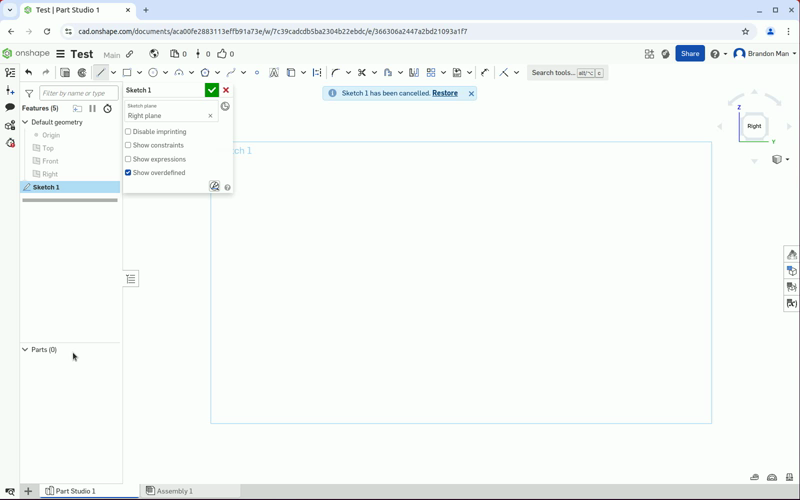
mouse_move(467, 268)
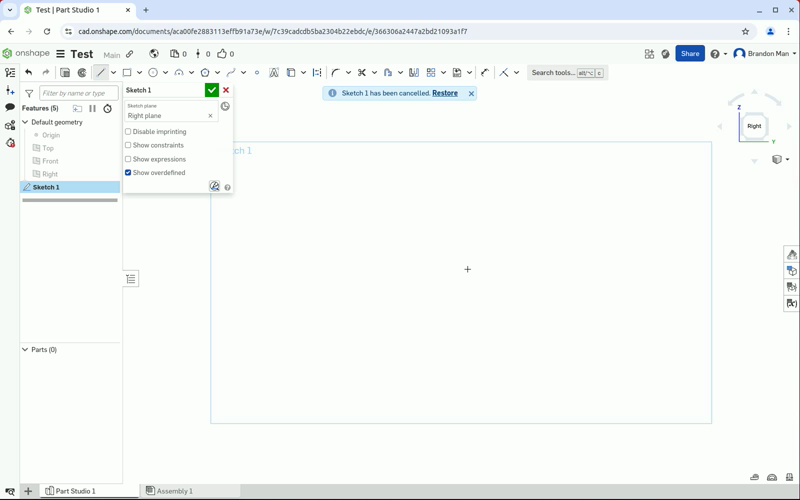
click(467, 268)
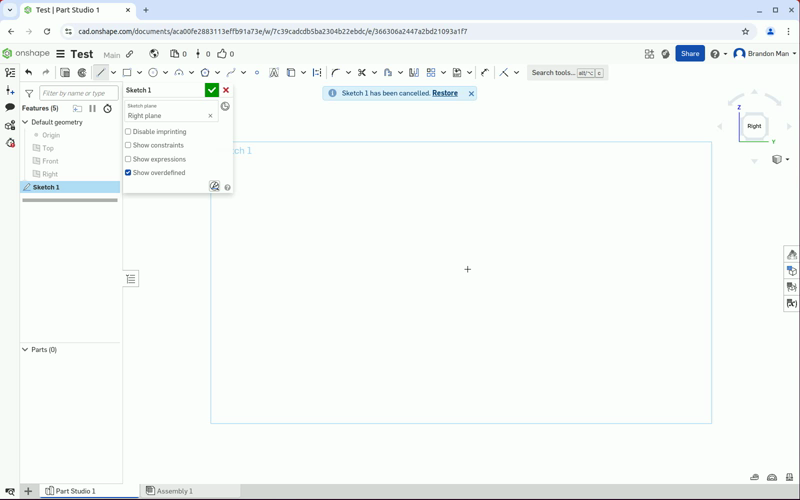
key_up(shift)
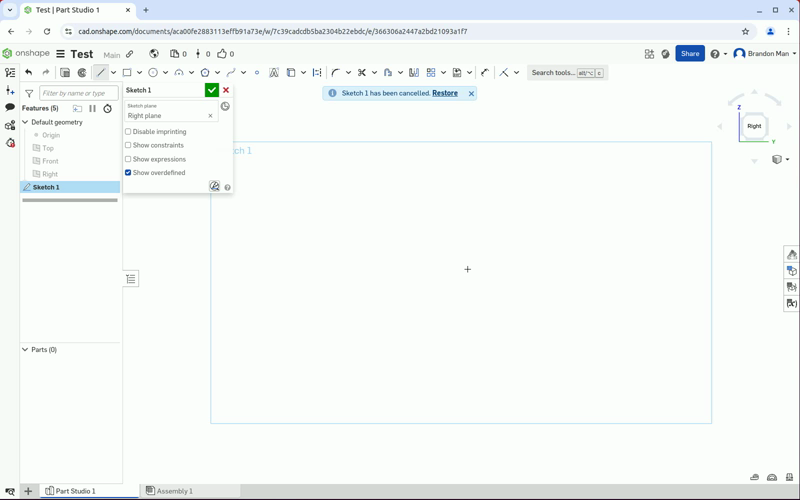
key_down(shift)
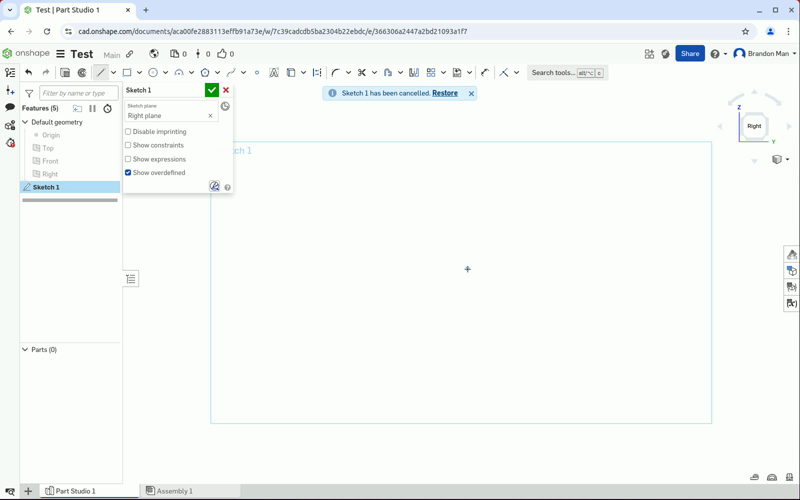
mouse_move(497, 268)
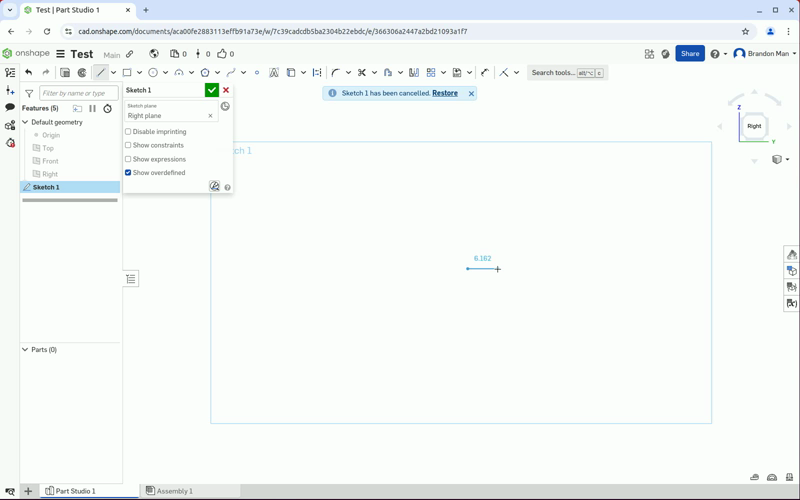
mouse_move(483, 268)
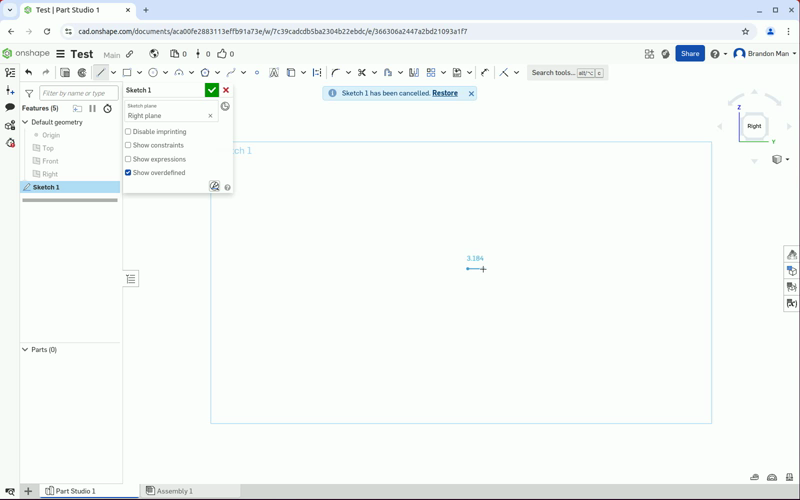
click(483, 268)
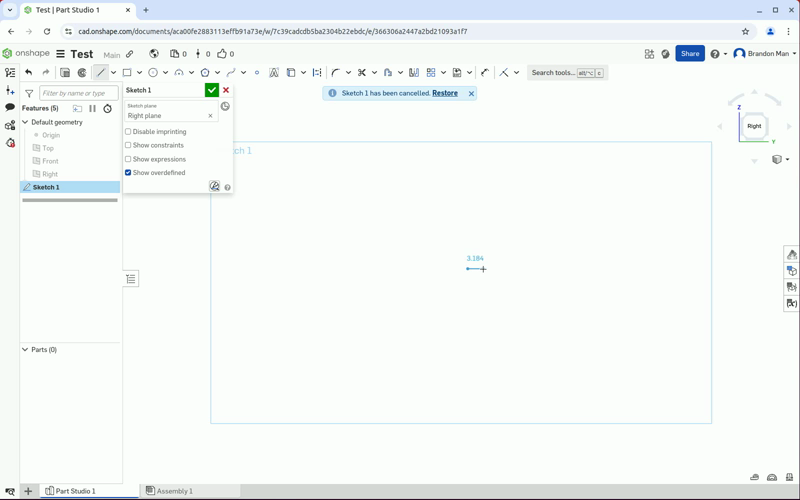
key_up(shift)
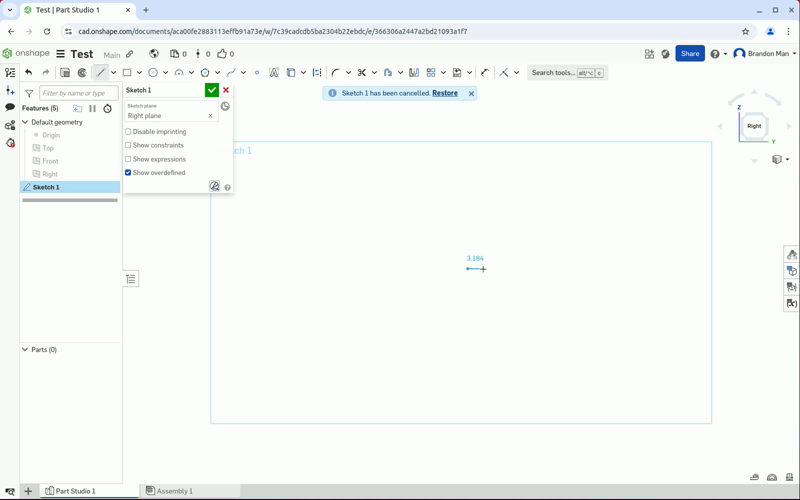
key_down(shift)
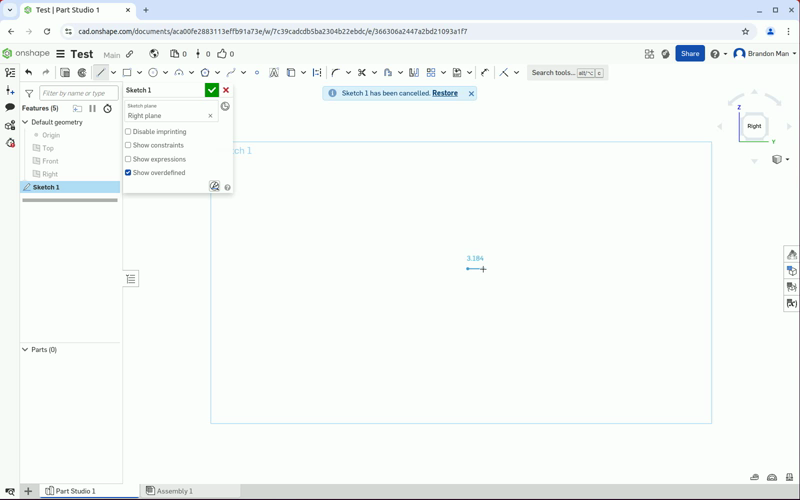
mouse_move(513, 268)
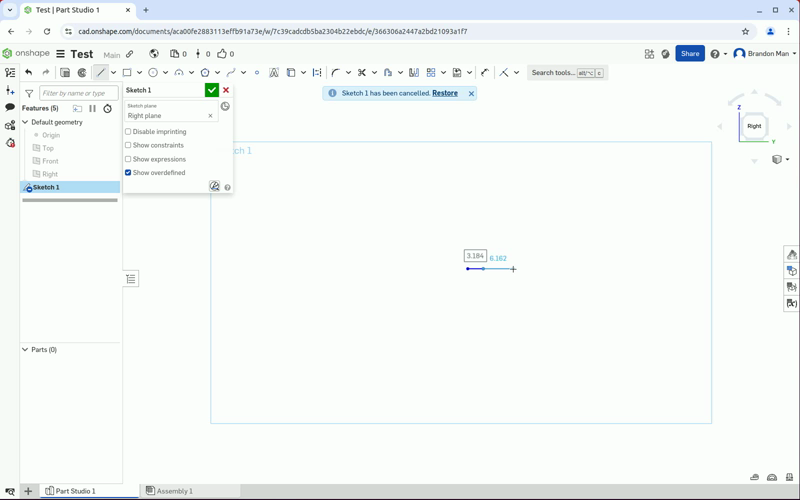
mouse_move(483, 261)
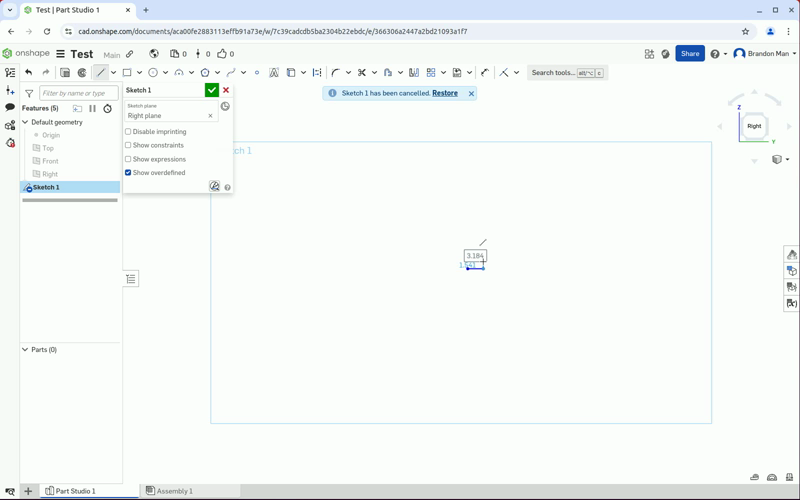
click(483, 261)
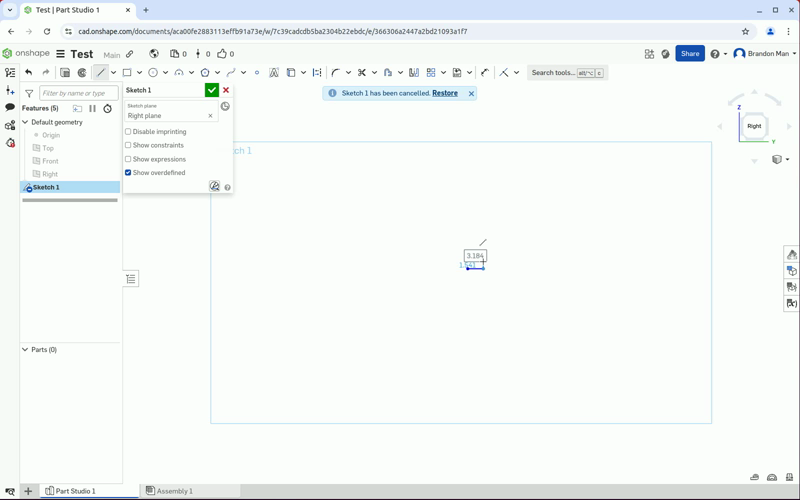
key_up(shift)
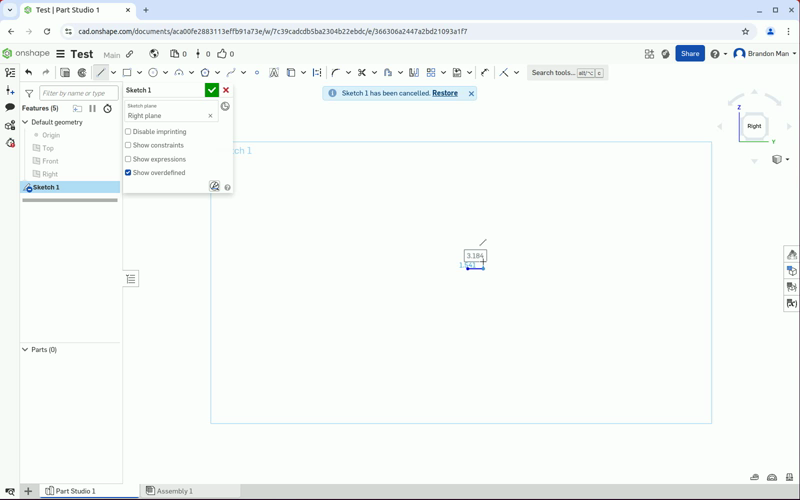
key_down(shift)
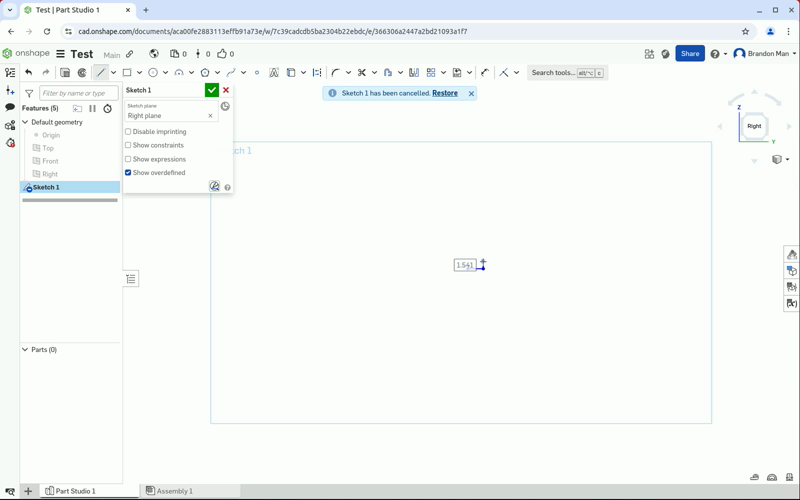
mouse_move(513, 261)
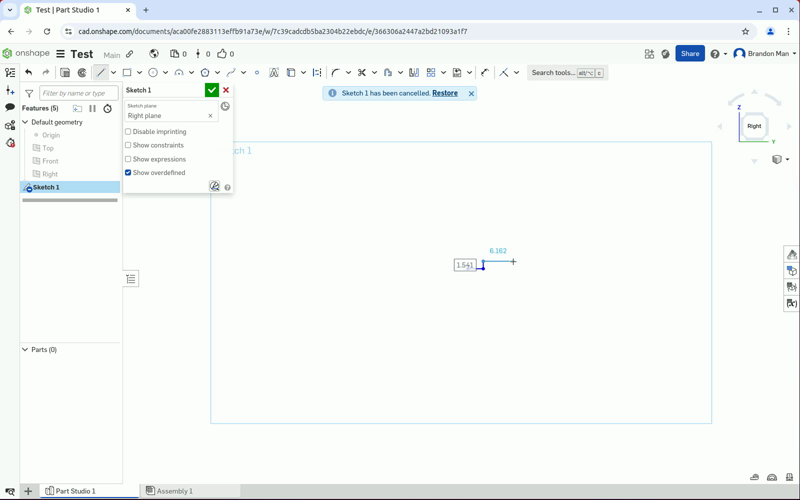
mouse_move(467, 261)
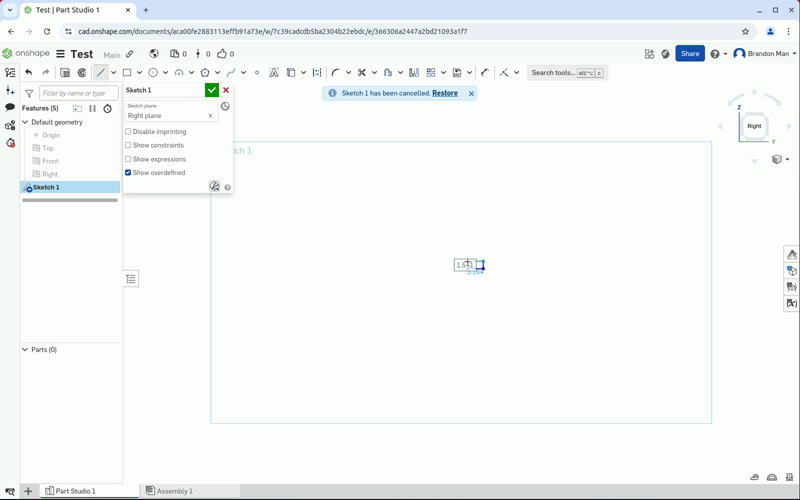
click(467, 261)
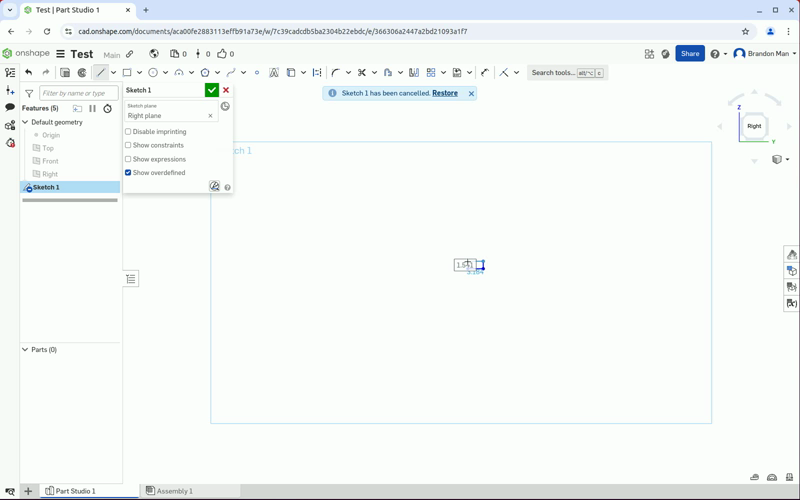
key_up(shift)
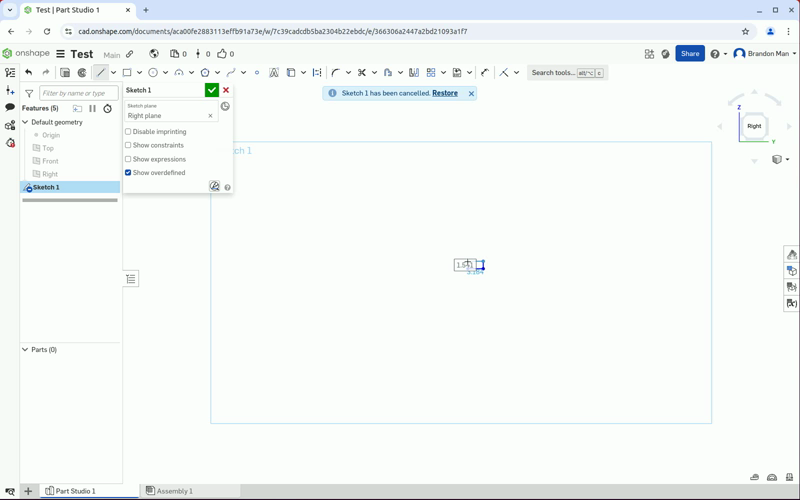
mouse_move(497, 261)
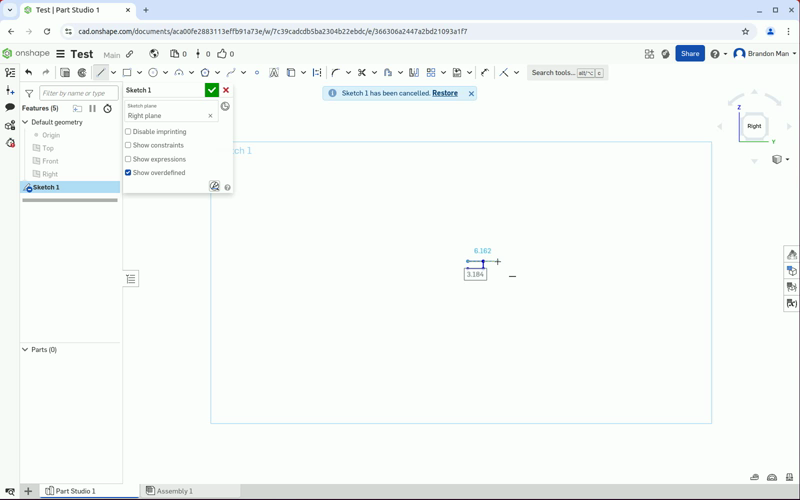
key_down(shift)
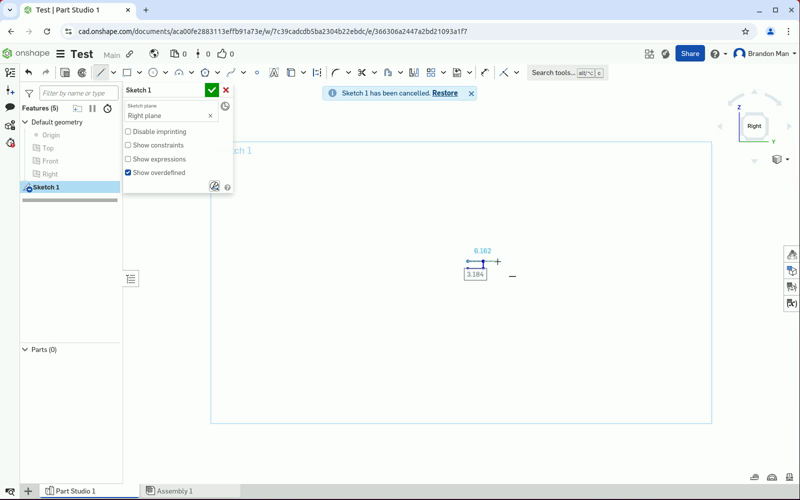
mouse_move(467, 268)
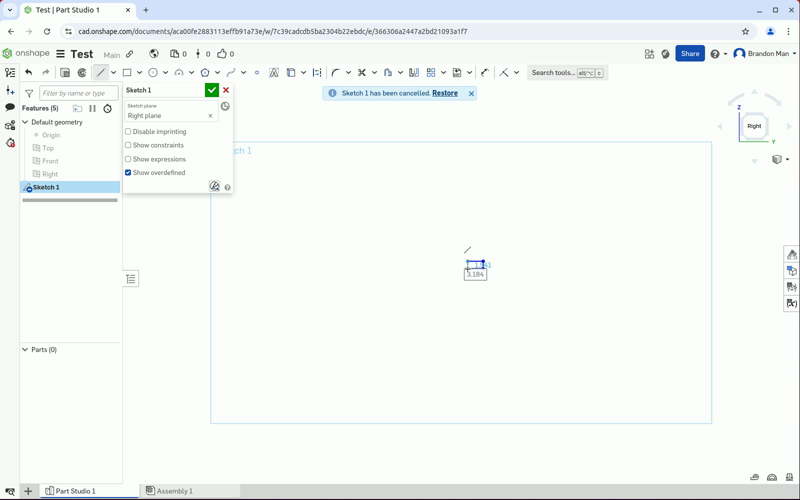
key_up(shift)
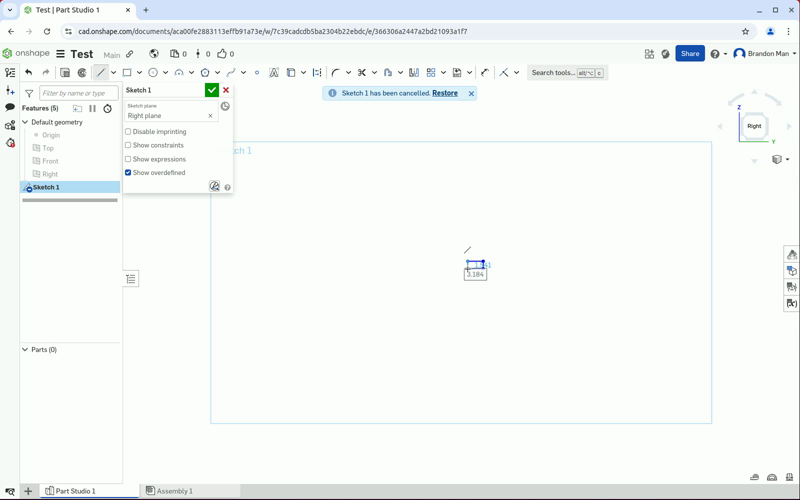
click(467, 268)
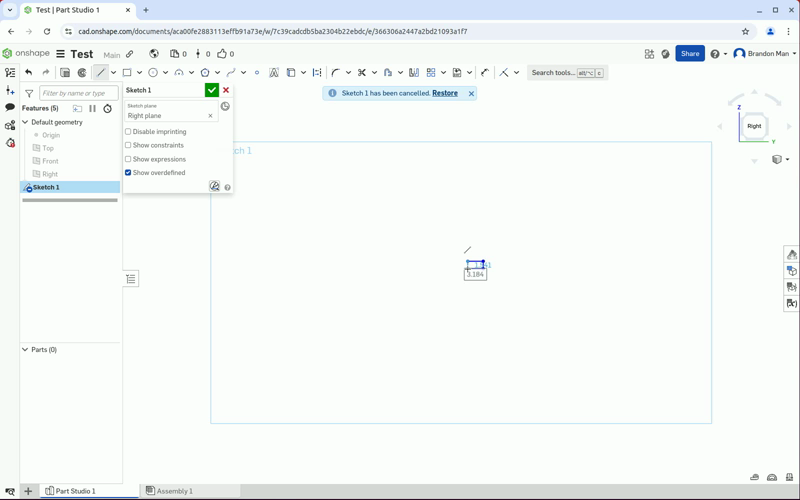
key(esc)
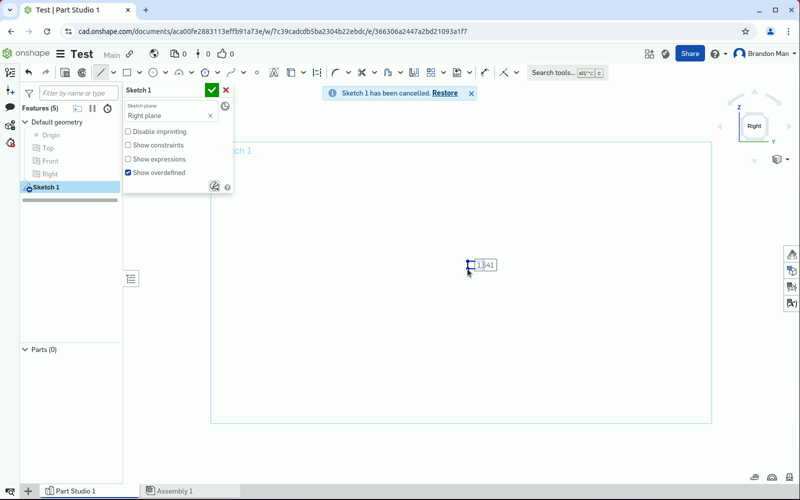
mouse_move(477, 266)
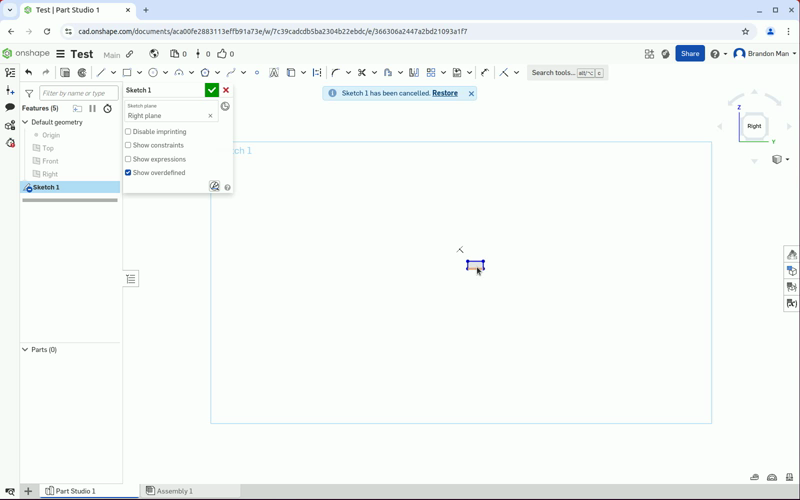
scroll(6)
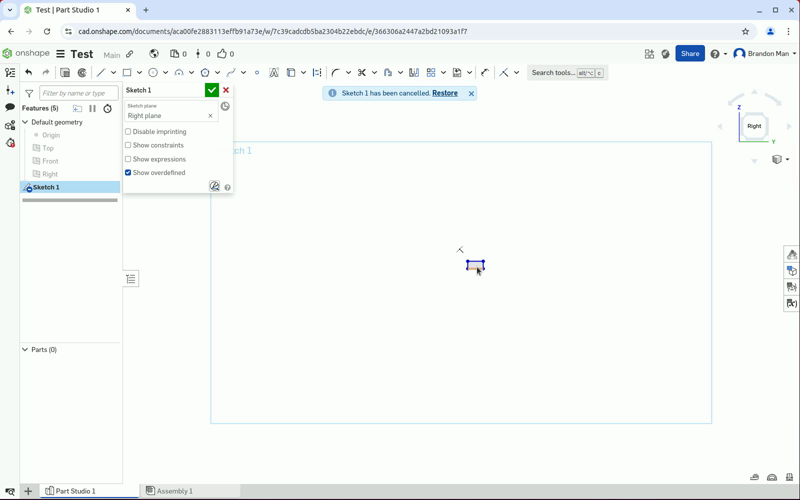
scroll(6)
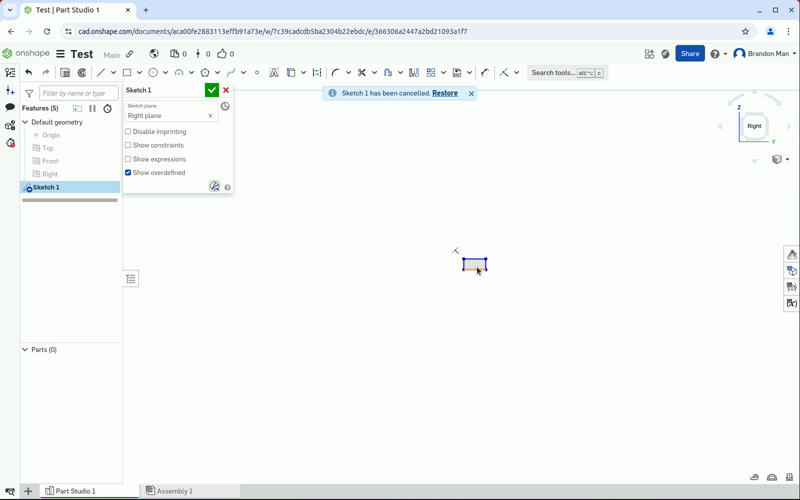
scroll(6)
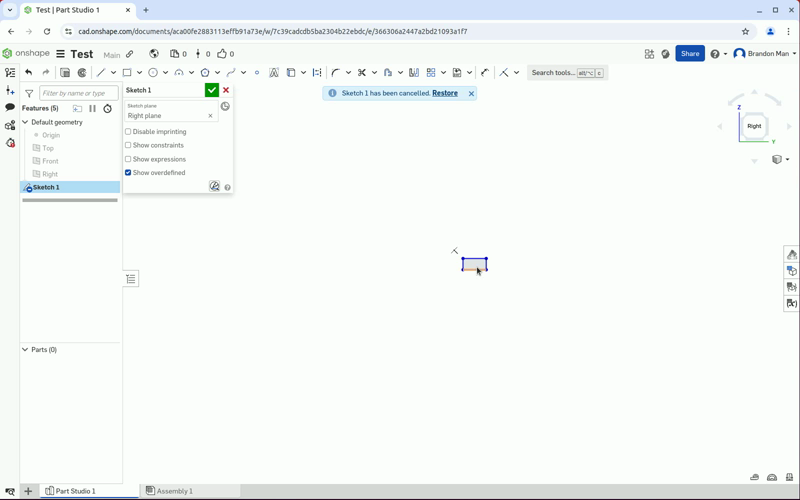
scroll(6)
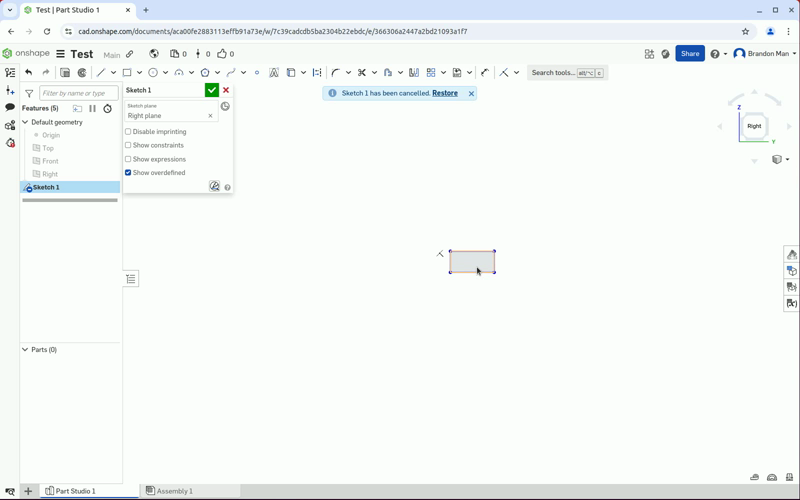
scroll(6)
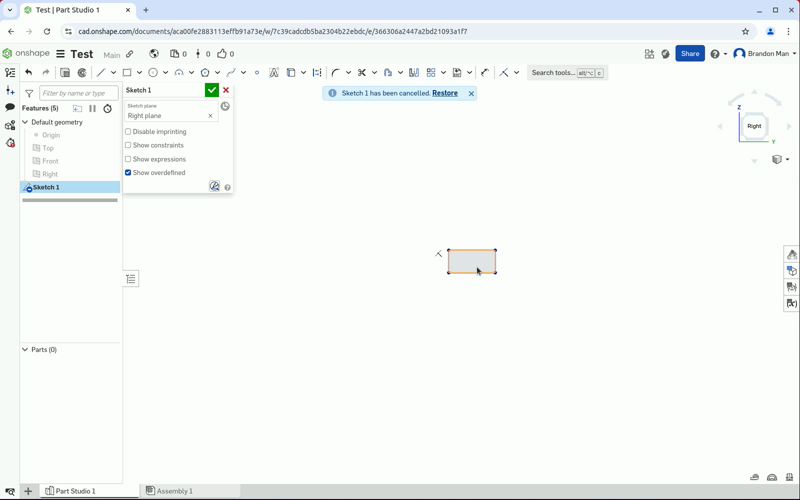
scroll(6)
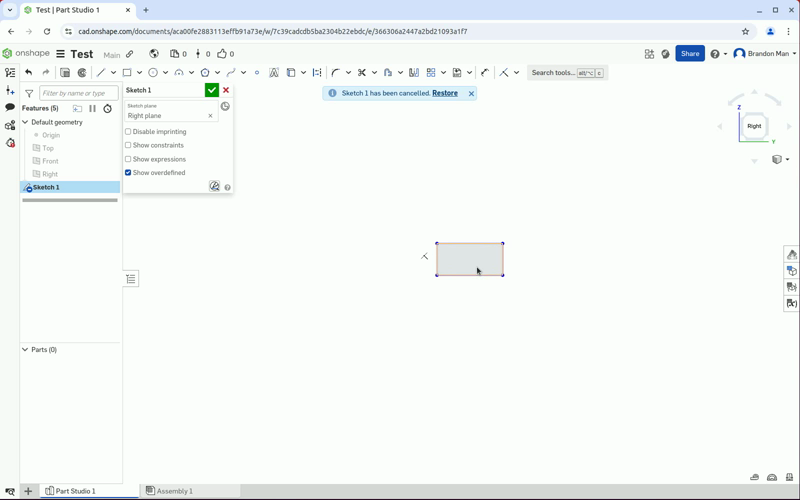
scroll(6)
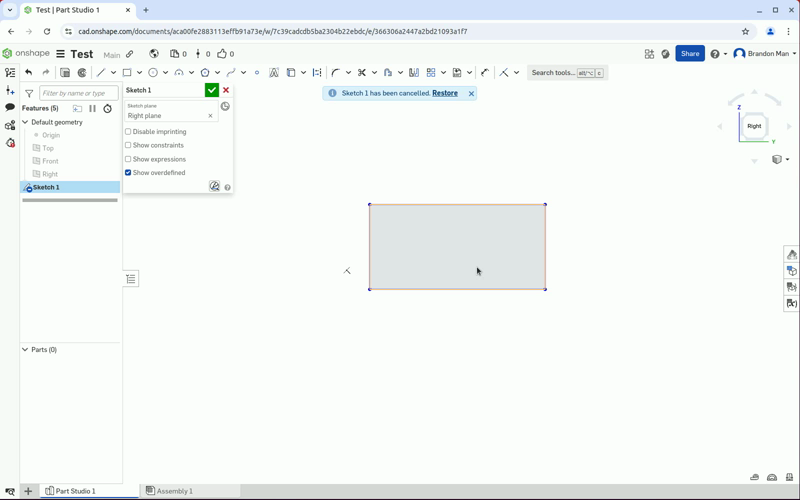
click(477, 266)
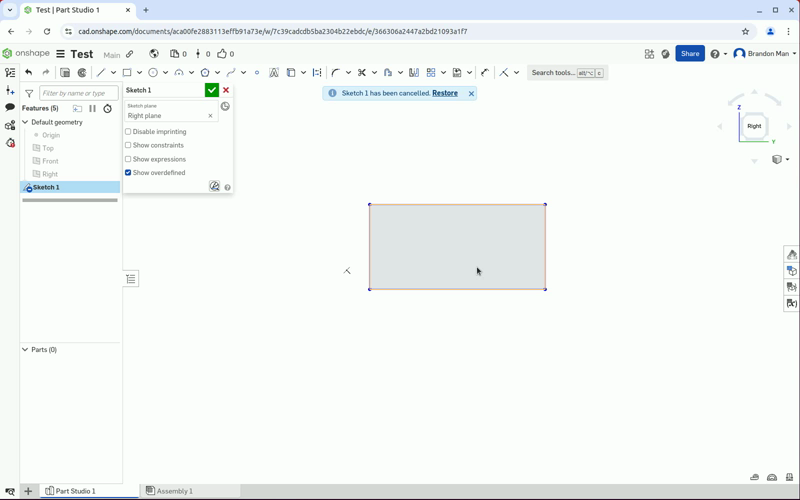
scroll(-6)
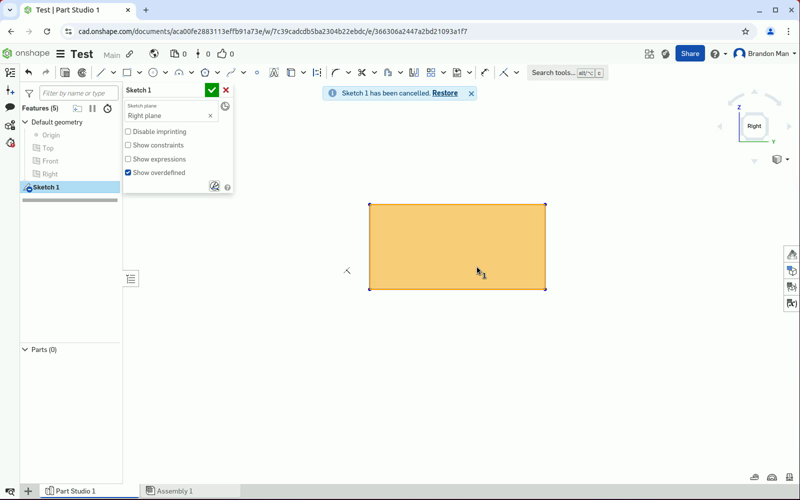
scroll(-6)
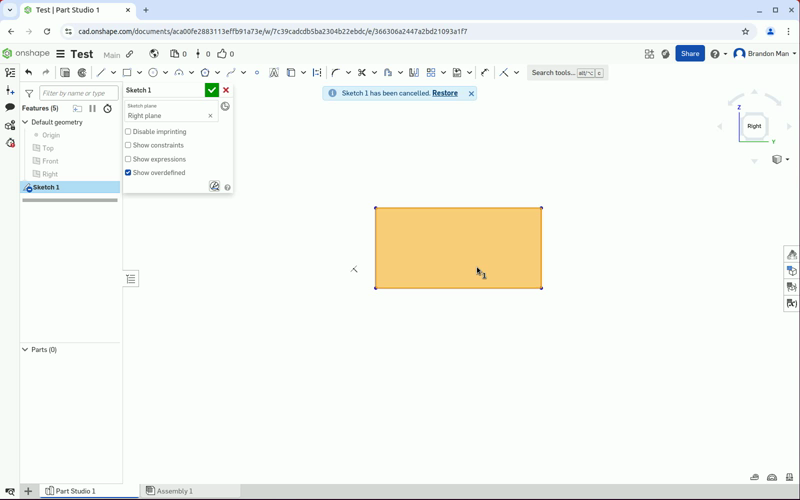
scroll(-6)
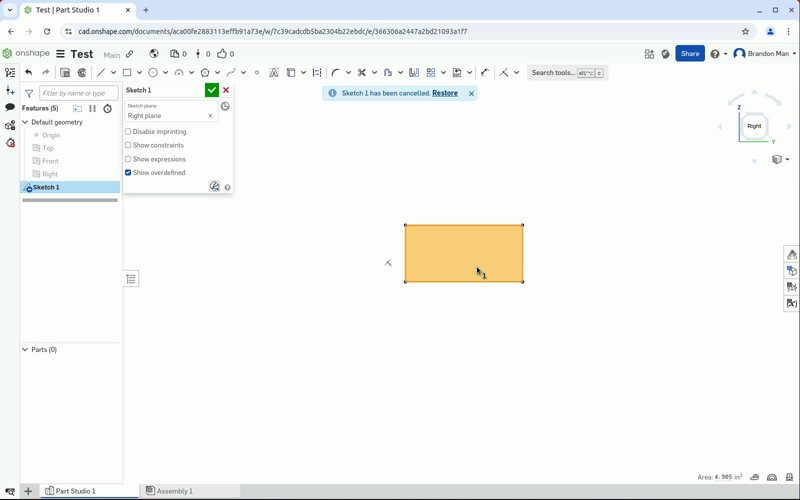
scroll(-6)
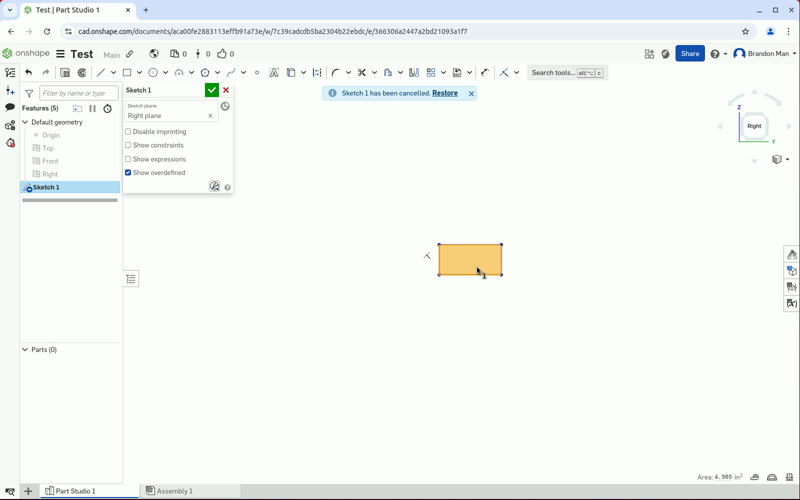
scroll(-6)
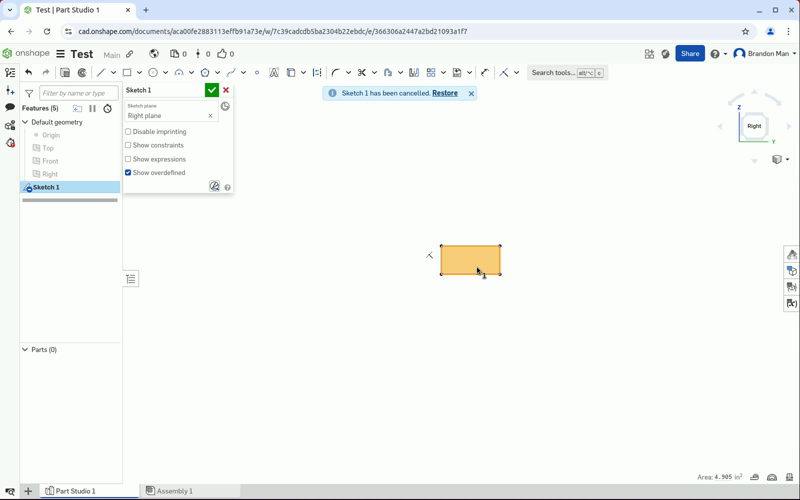
scroll(-6)
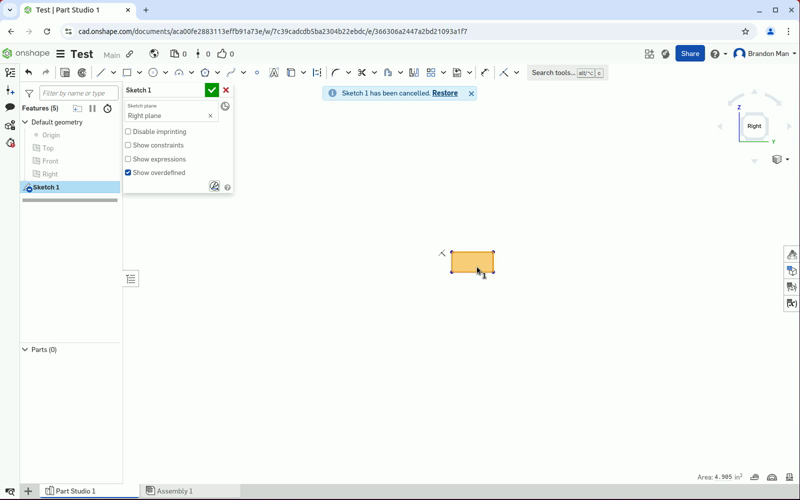
scroll(-6)
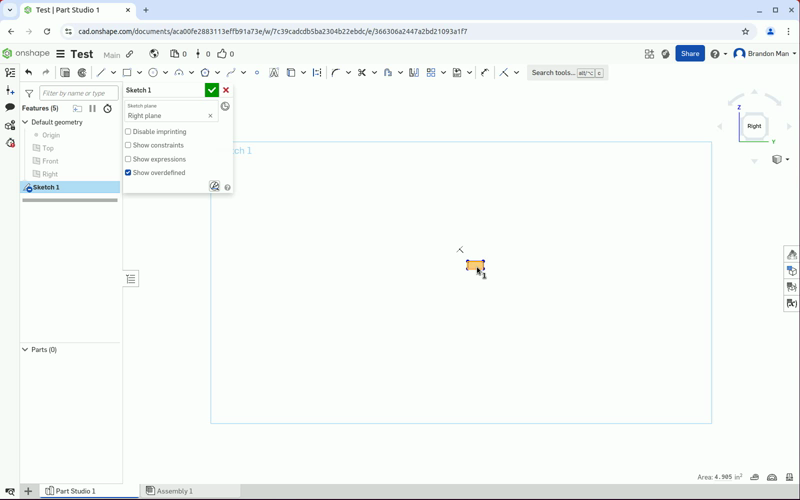
mouse_move(73, 352)
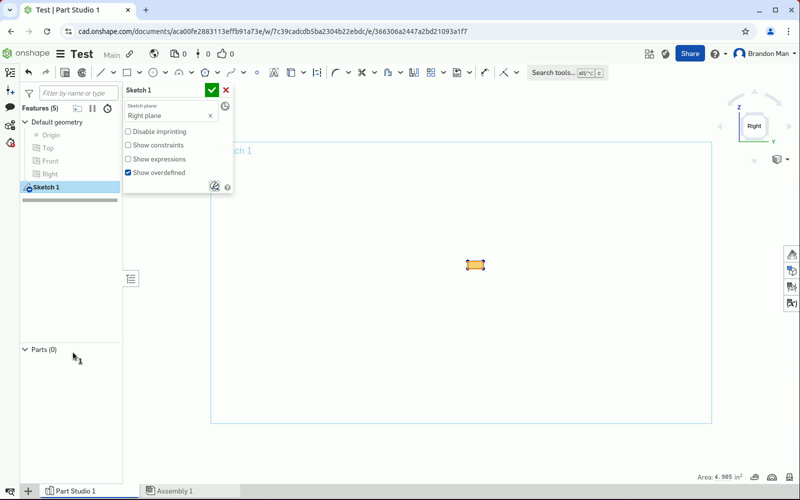
key(shift+y)
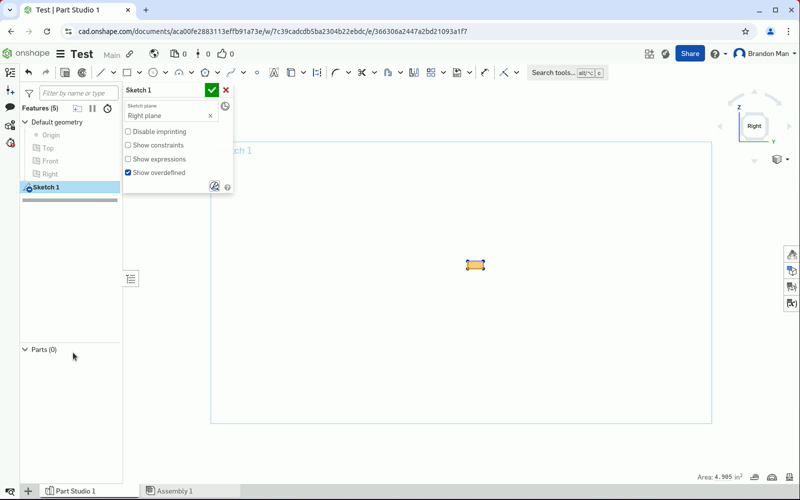
key(shift+e)
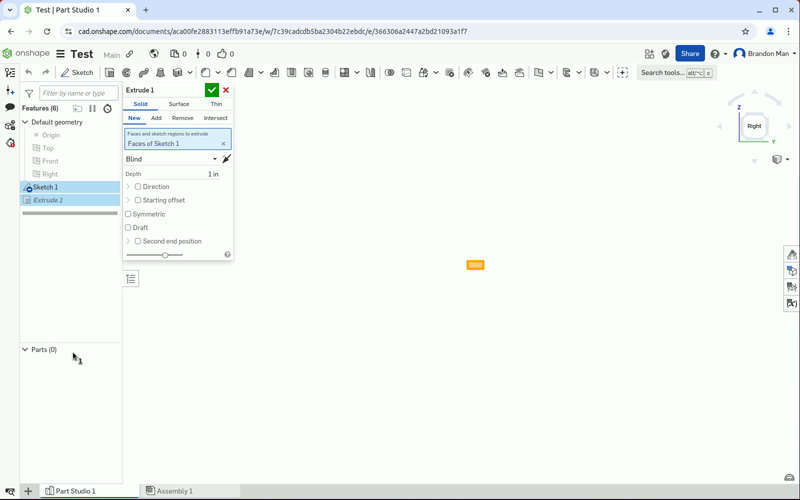
mouse_move(143, 106)
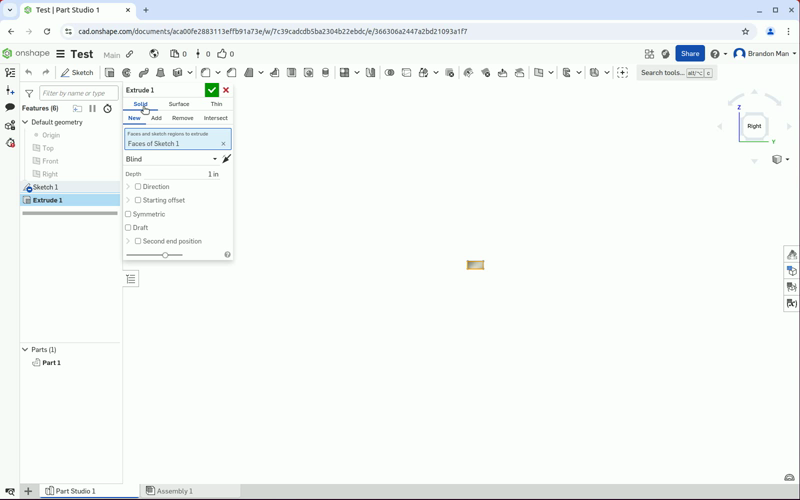
click(143, 106)
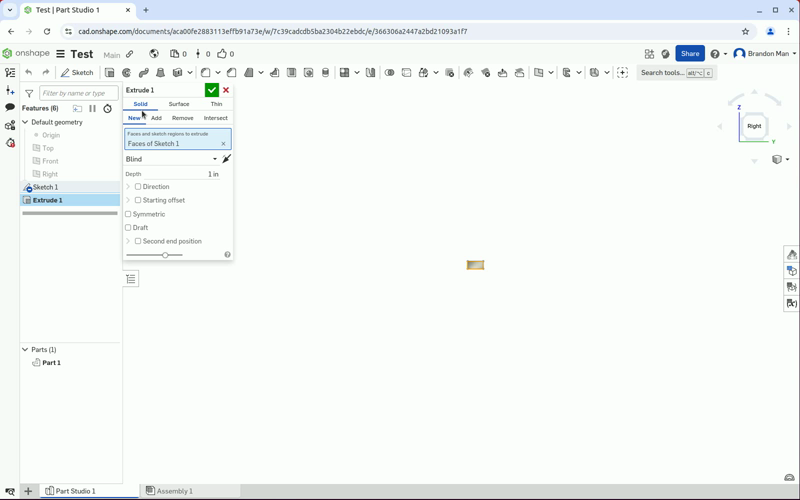
mouse_move(137, 120)
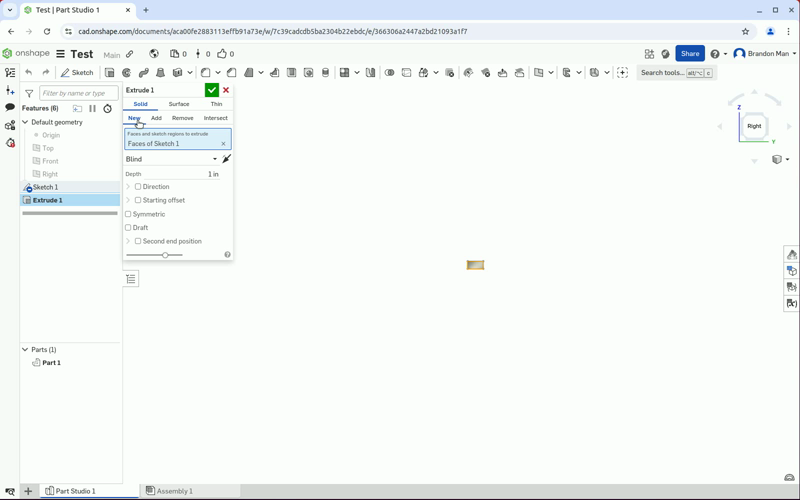
click(137, 120)
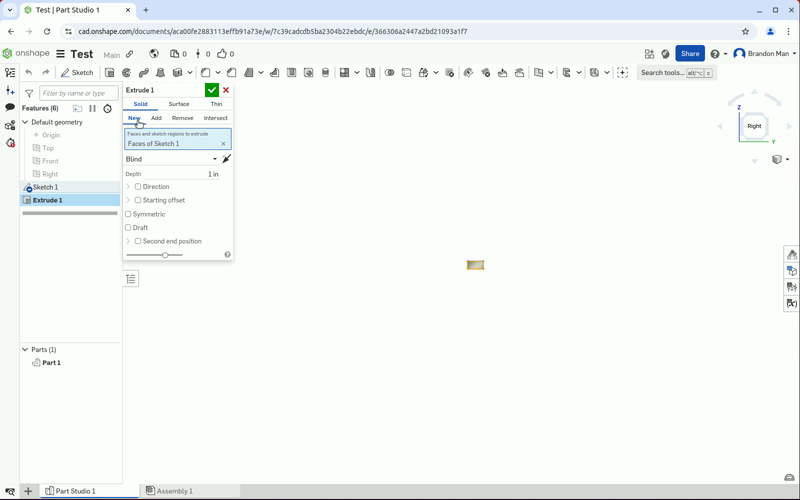
key(tab, 4)
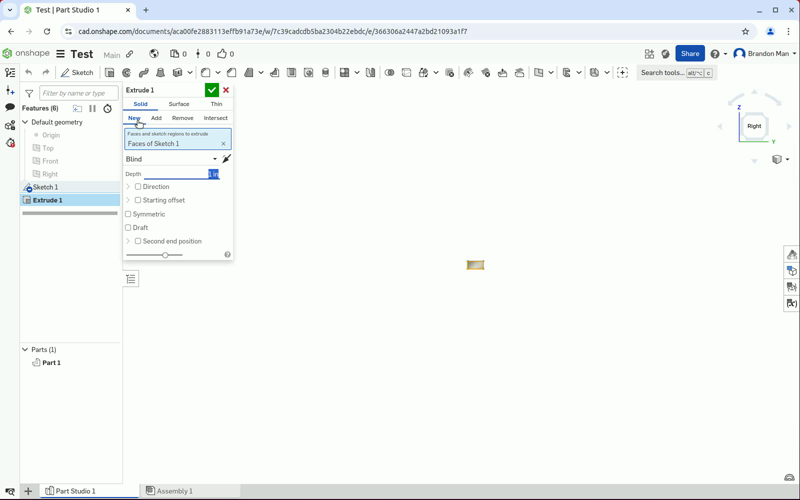
text(1.444)
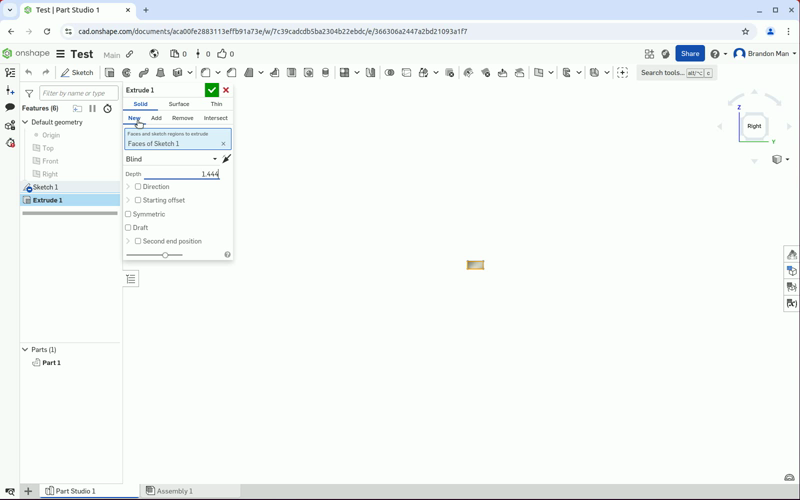
key(enter)
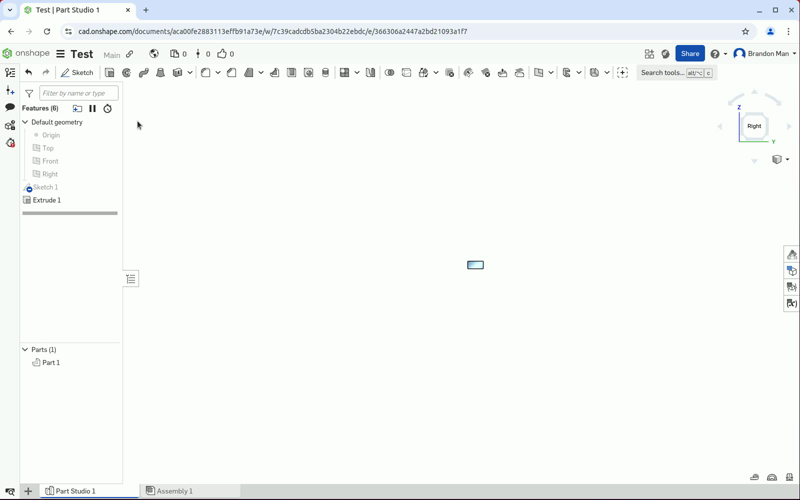
key(shift+h)
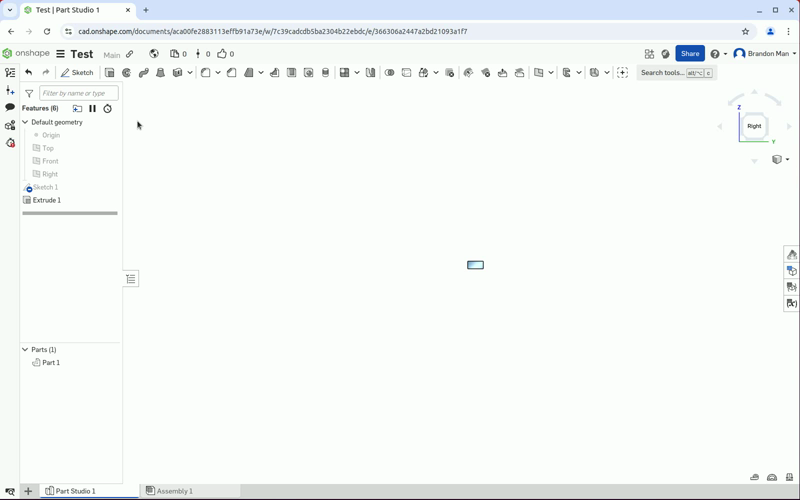
key(shift+h)
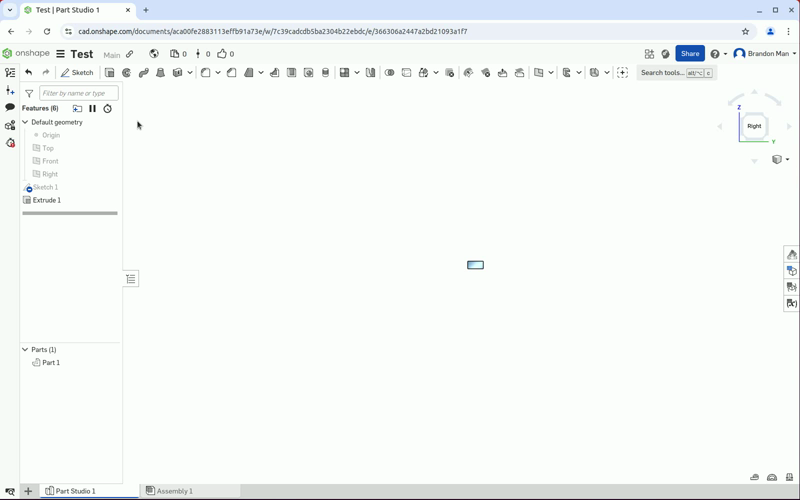
mouse_move(73, 189)
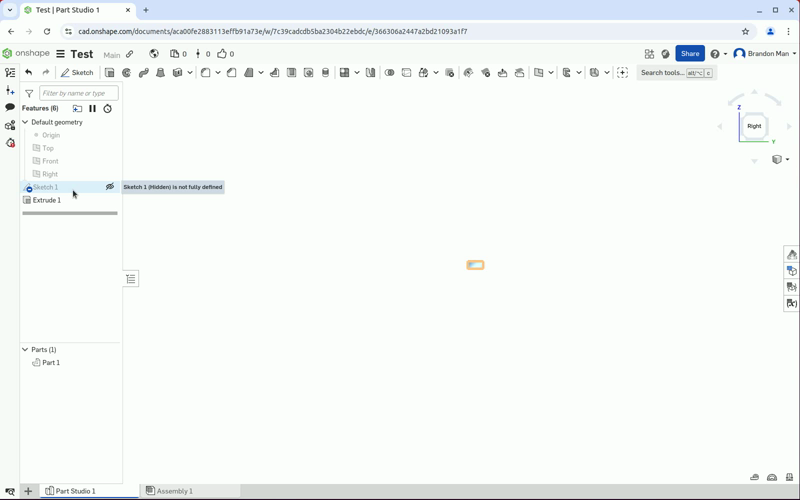
click(73, 189)
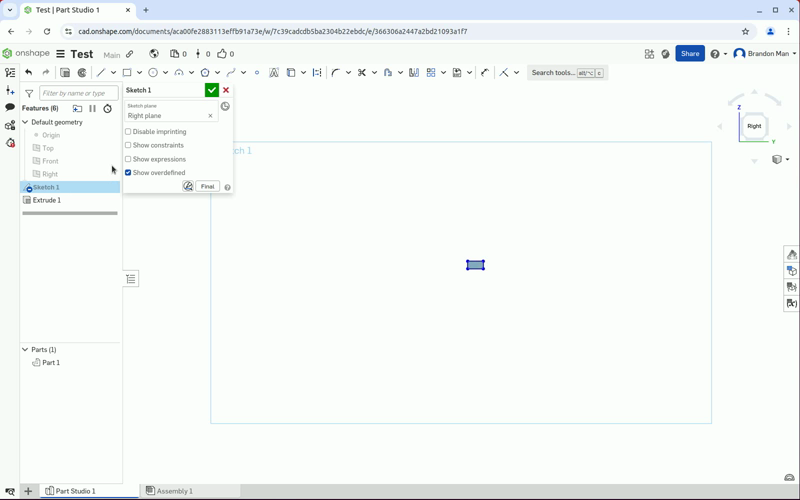
mouse_move(229, 92)
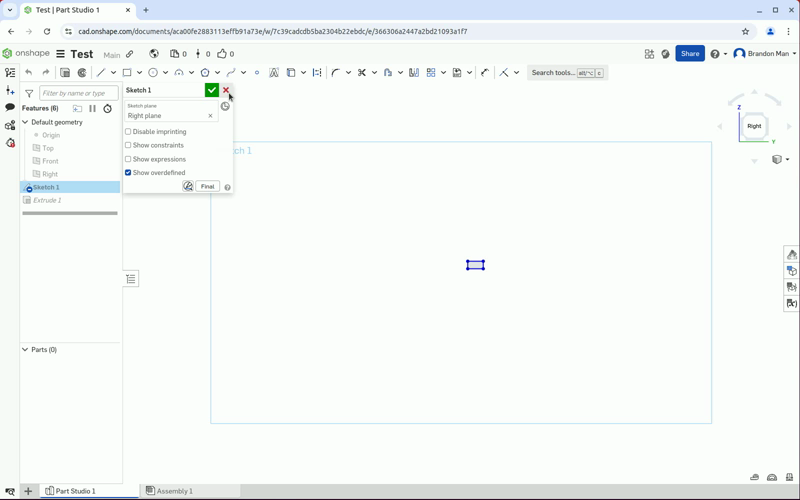
click(229, 92)
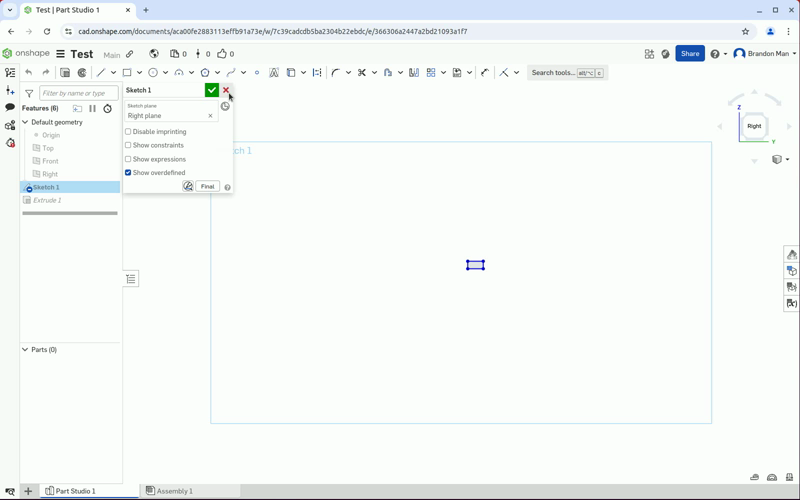
key(shift+s)
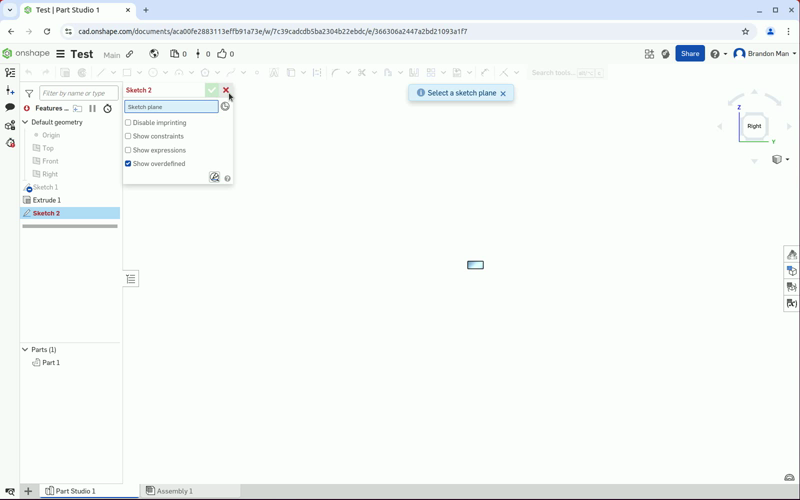
mouse_move(73, 176)
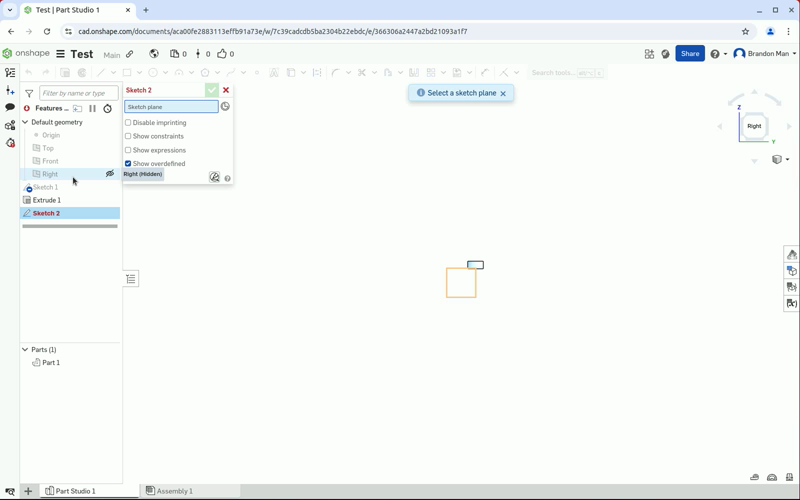
click(73, 176)
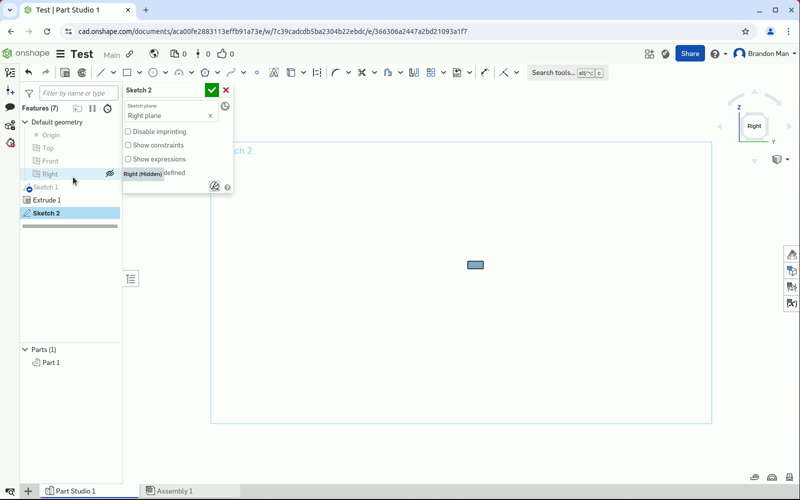
mouse_move(73, 352)
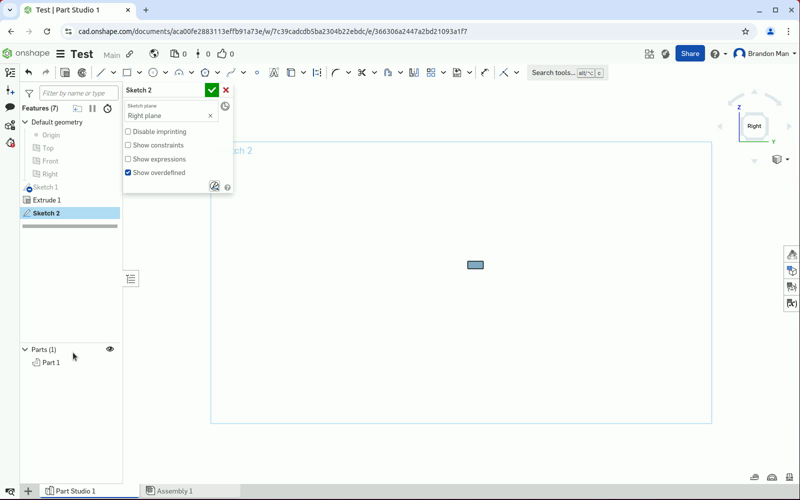
key(y)
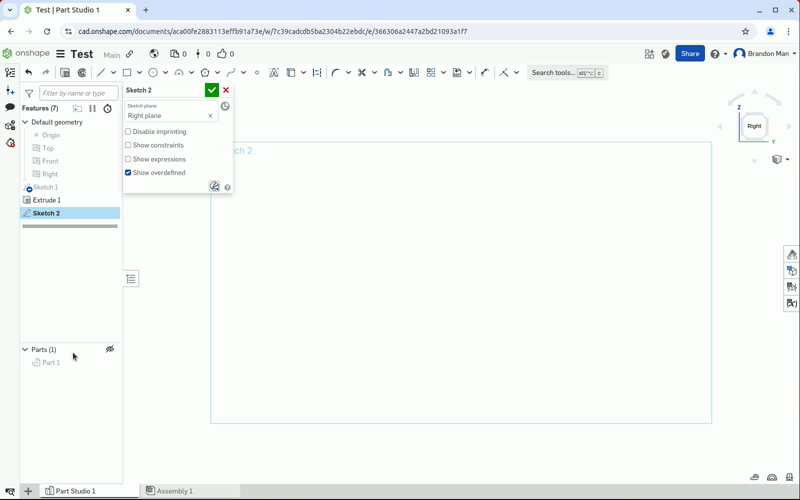
key(l)
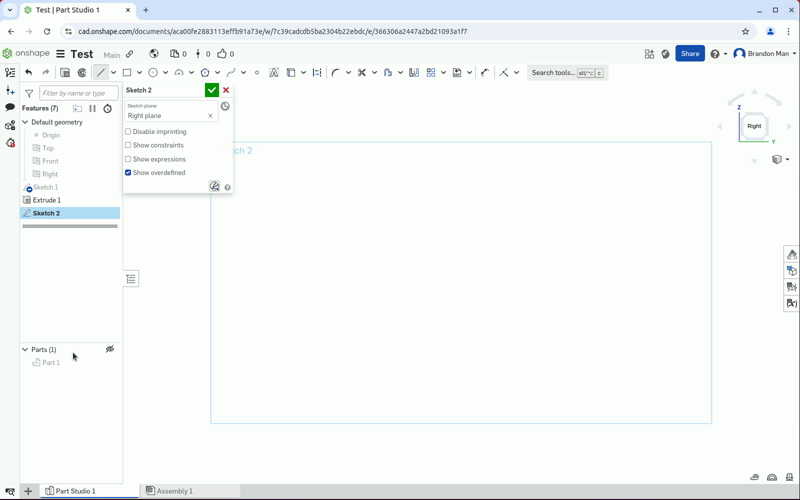
key_down(shift)
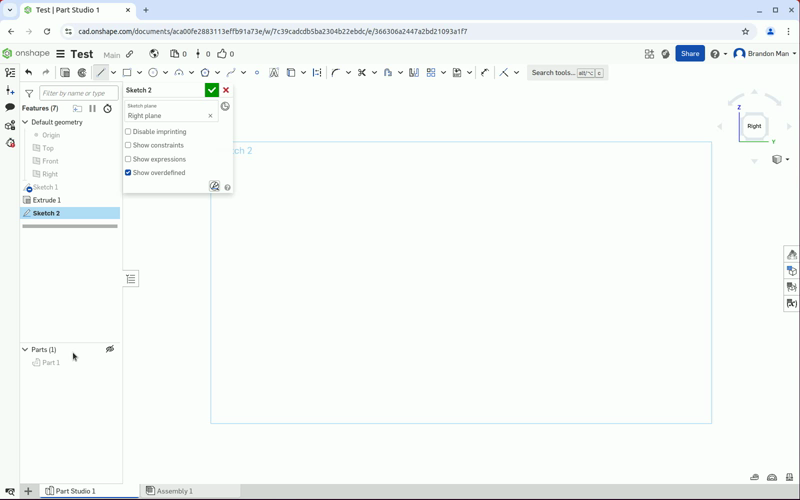
mouse_move(529, 268)
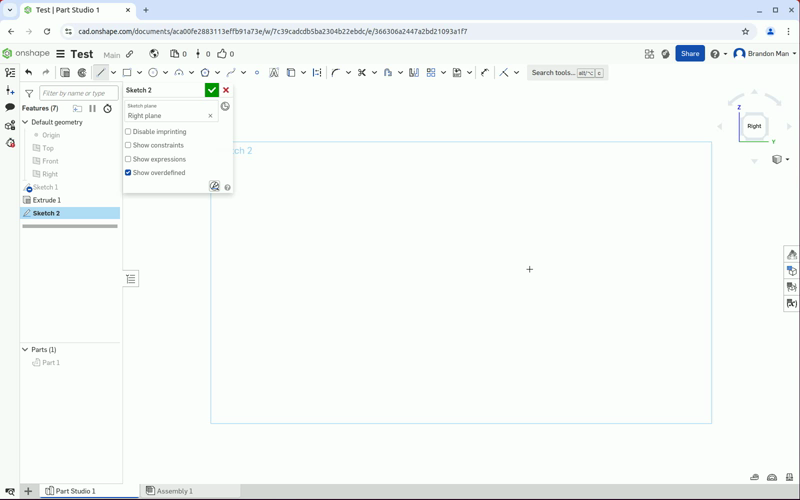
click(529, 268)
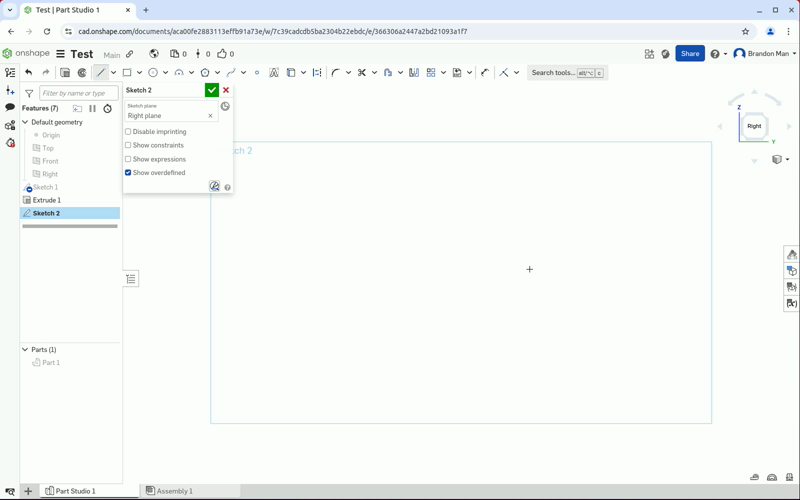
key_up(shift)
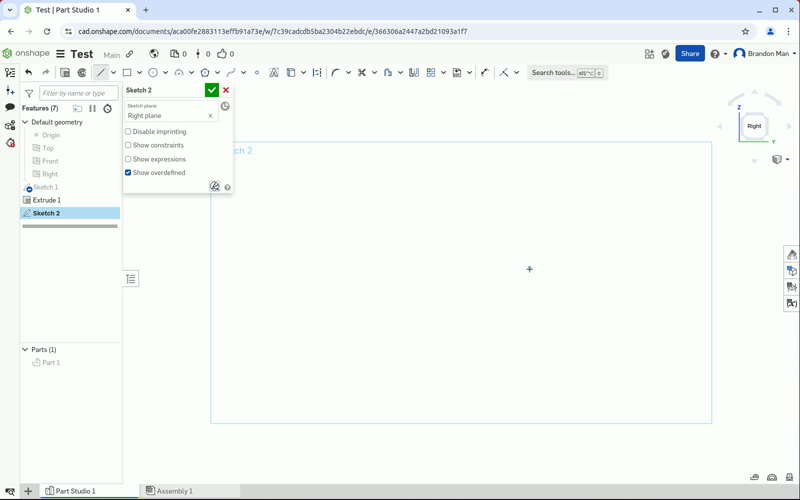
key_down(shift)
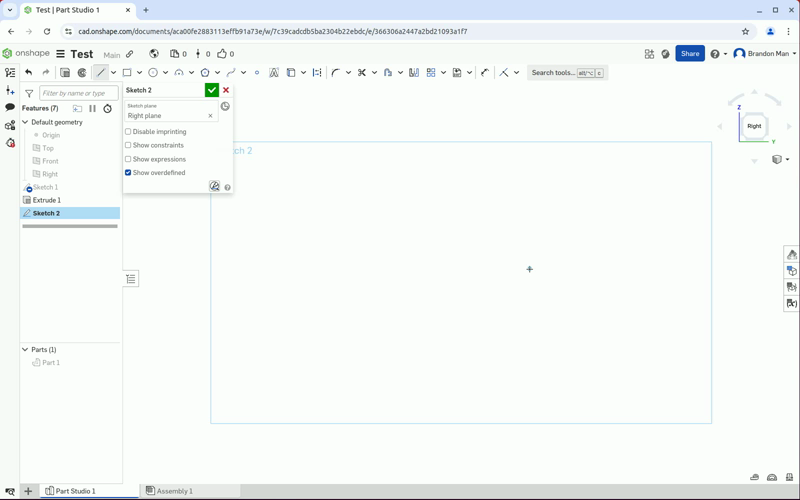
mouse_move(559, 268)
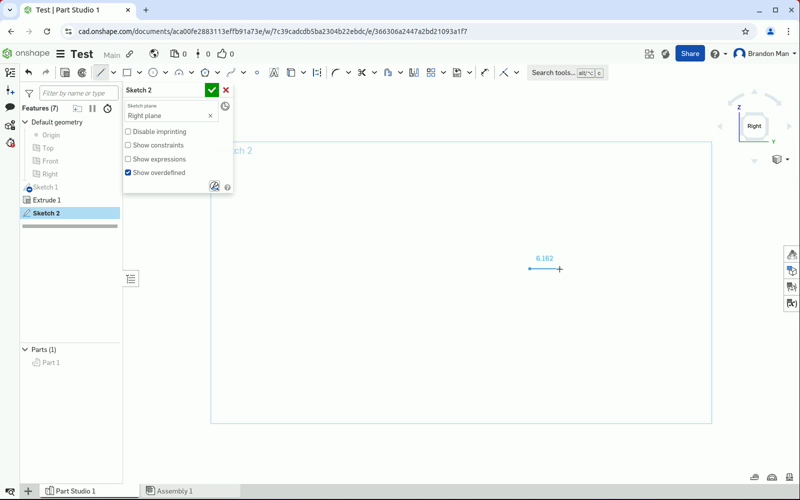
mouse_move(545, 268)
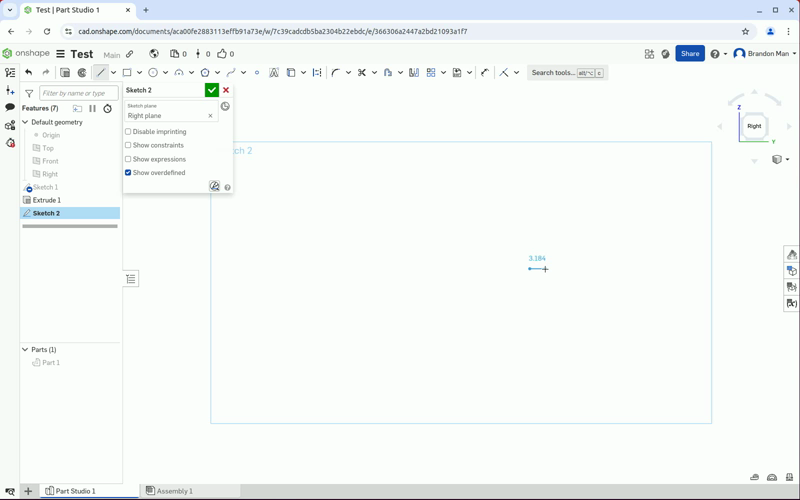
click(545, 268)
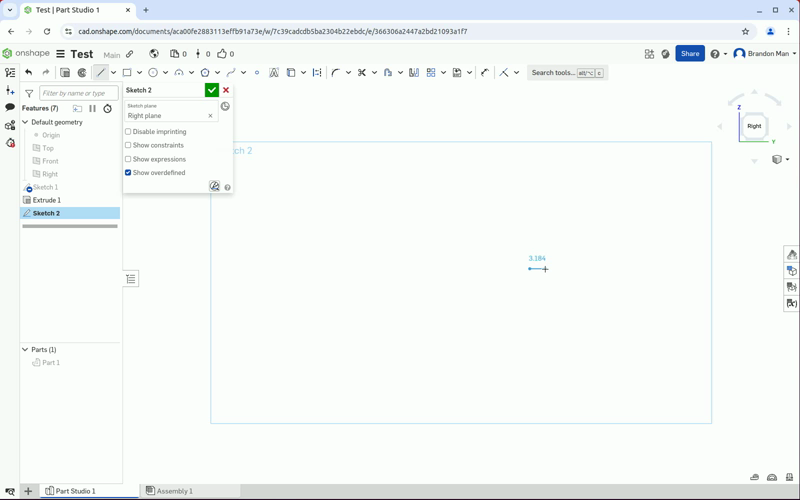
key_up(shift)
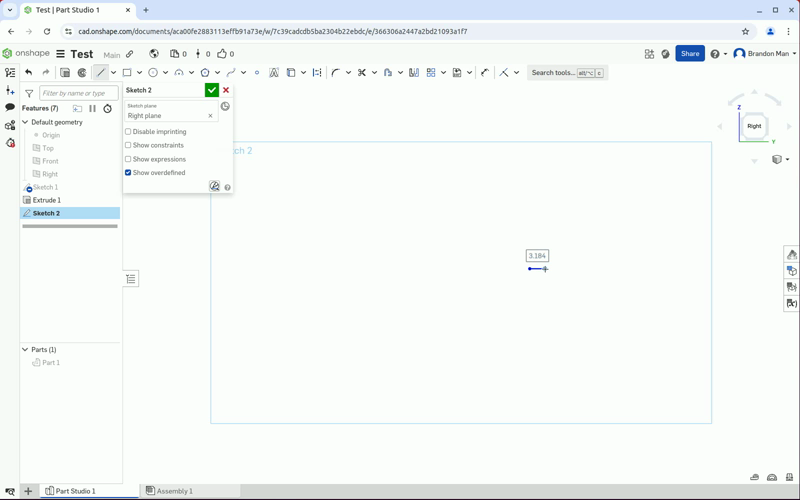
key_down(shift)
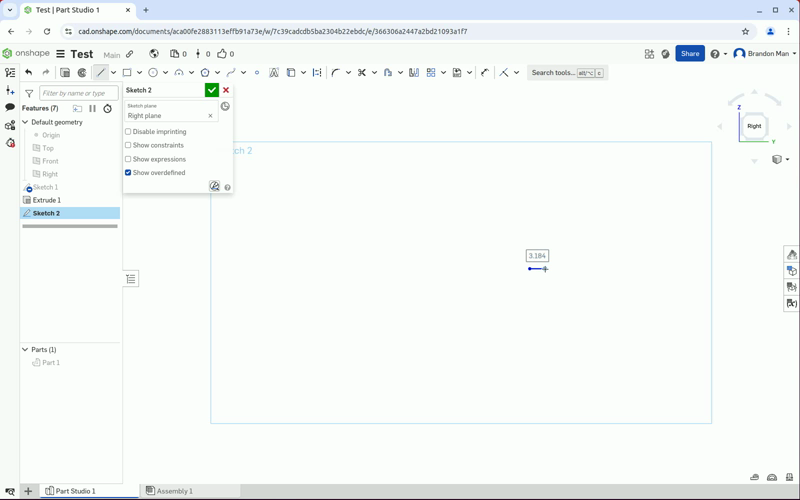
mouse_move(575, 268)
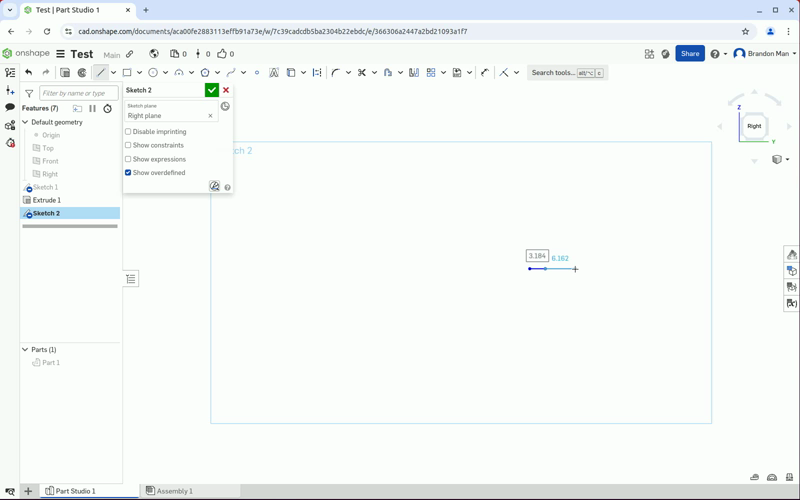
mouse_move(545, 261)
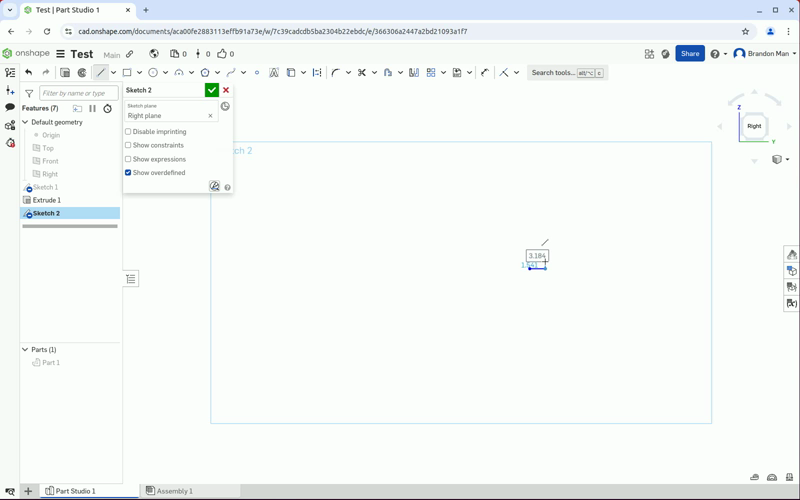
click(545, 261)
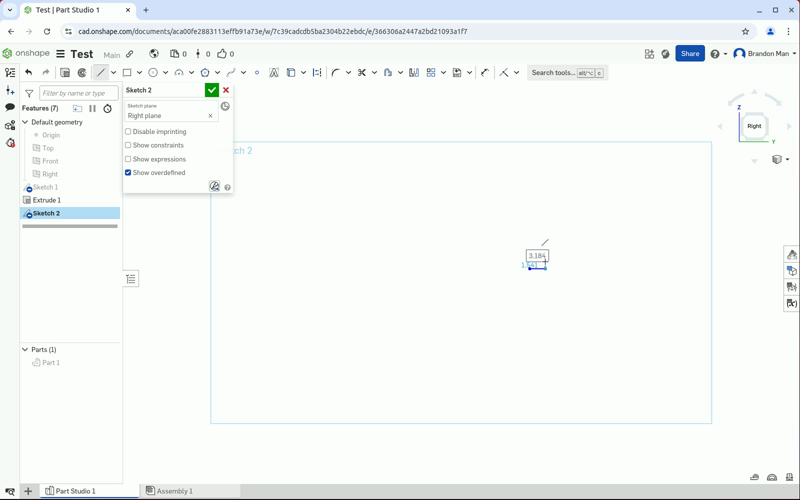
key_up(shift)
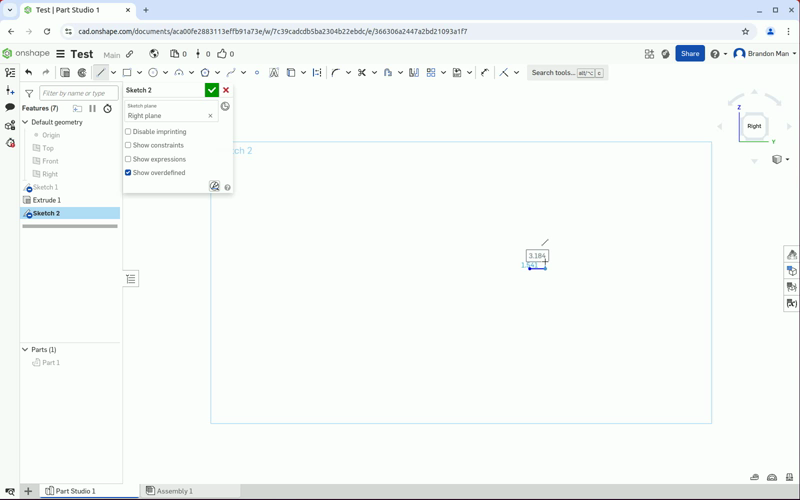
key_down(shift)
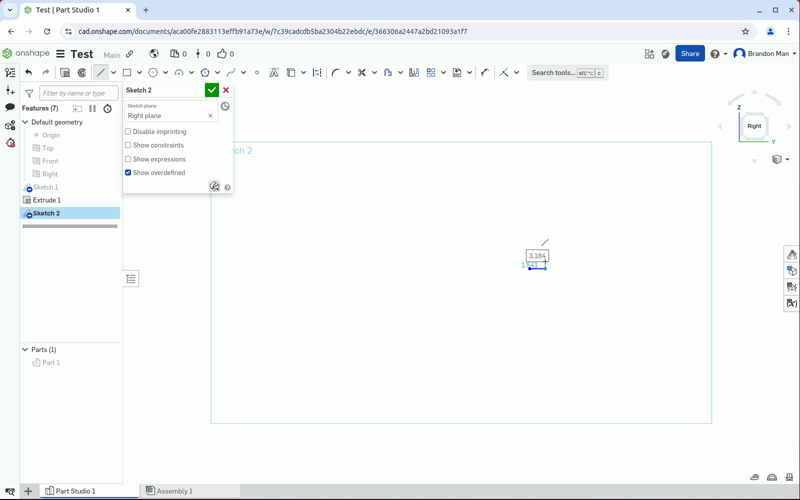
mouse_move(575, 261)
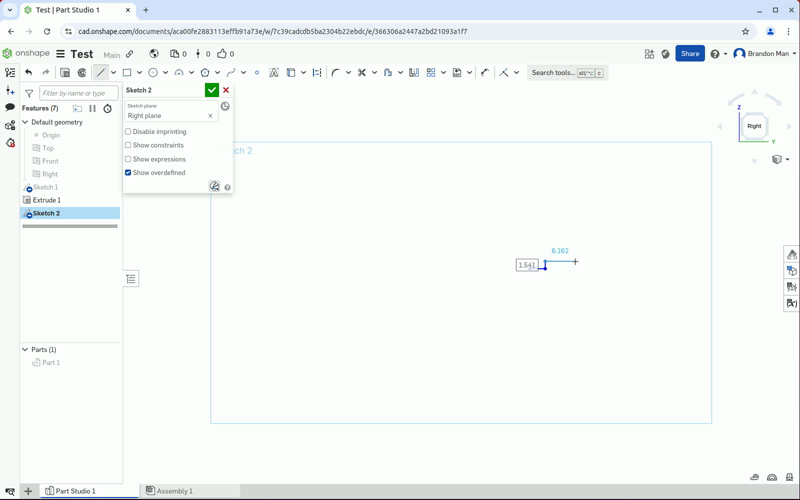
mouse_move(529, 261)
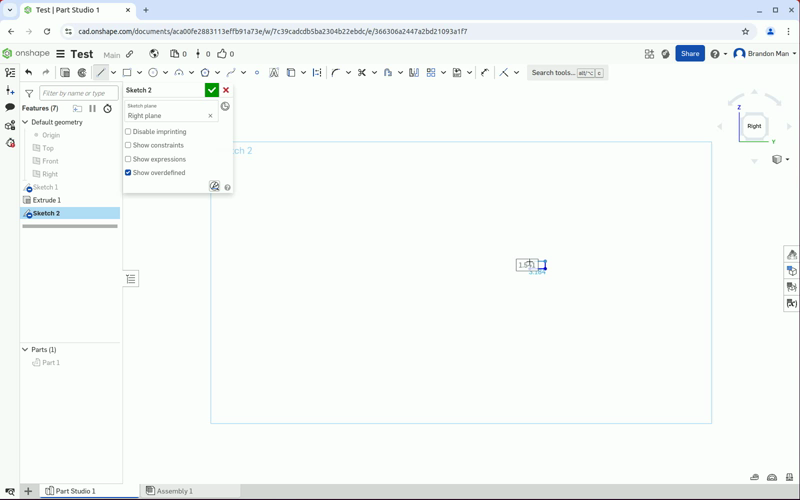
click(529, 261)
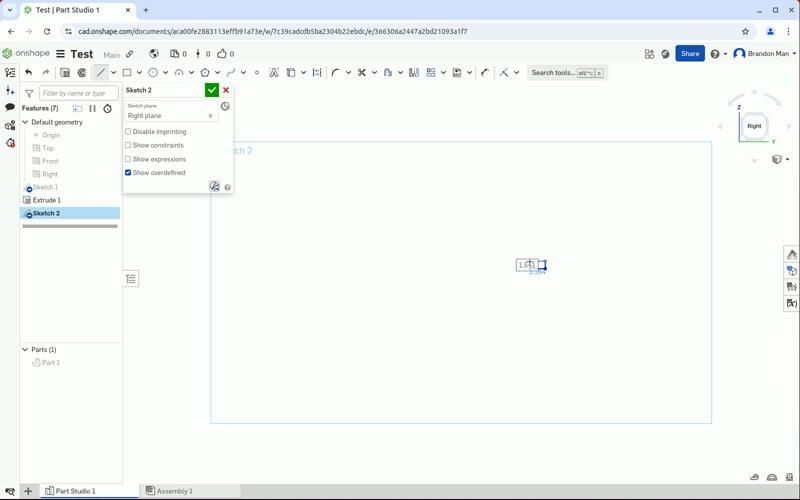
key_up(shift)
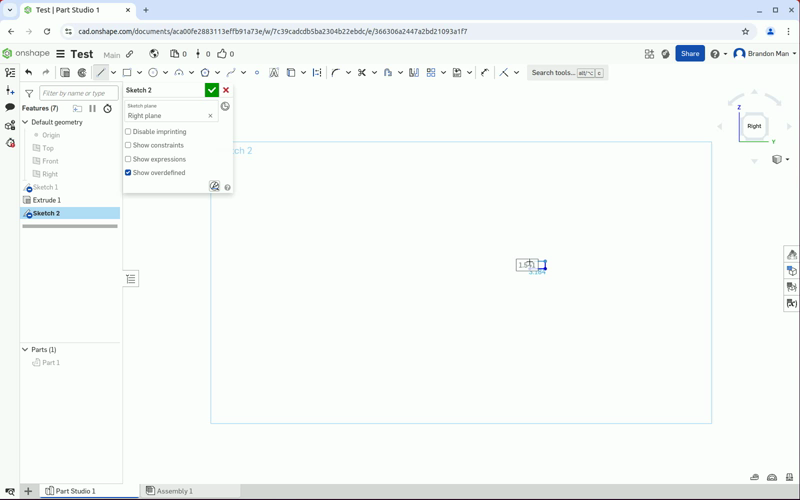
mouse_move(559, 261)
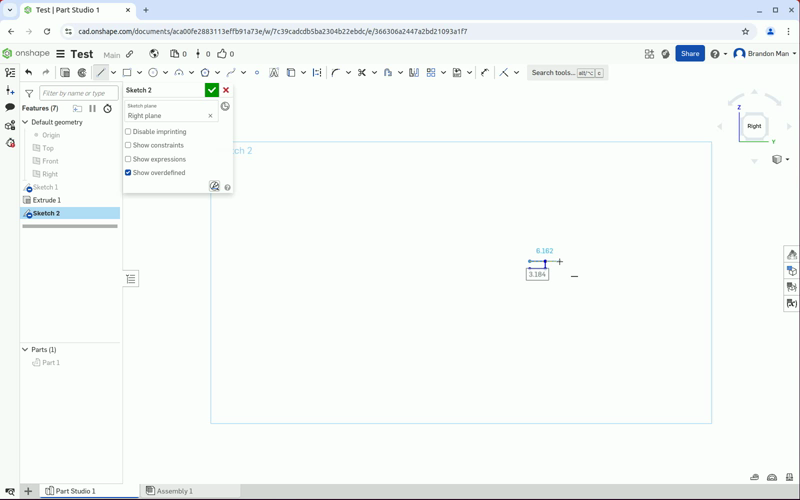
key_down(shift)
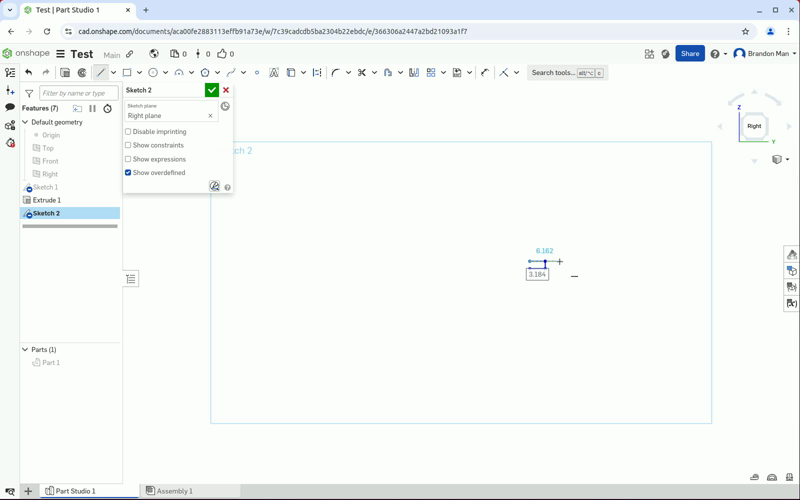
mouse_move(529, 268)
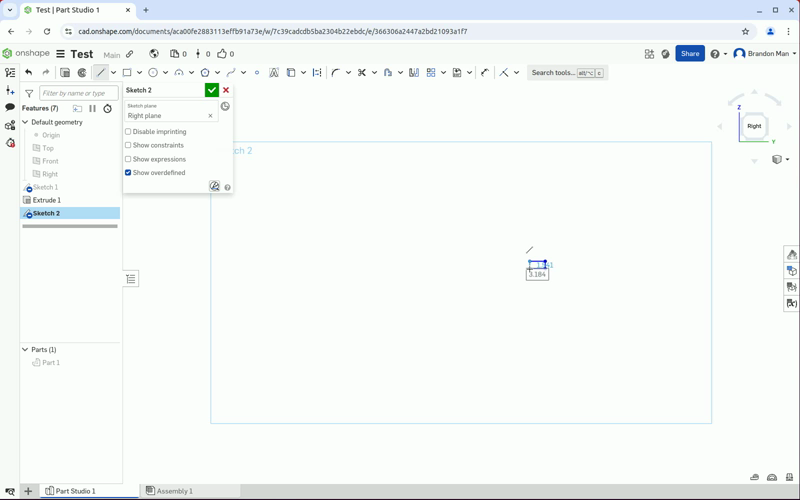
key_up(shift)
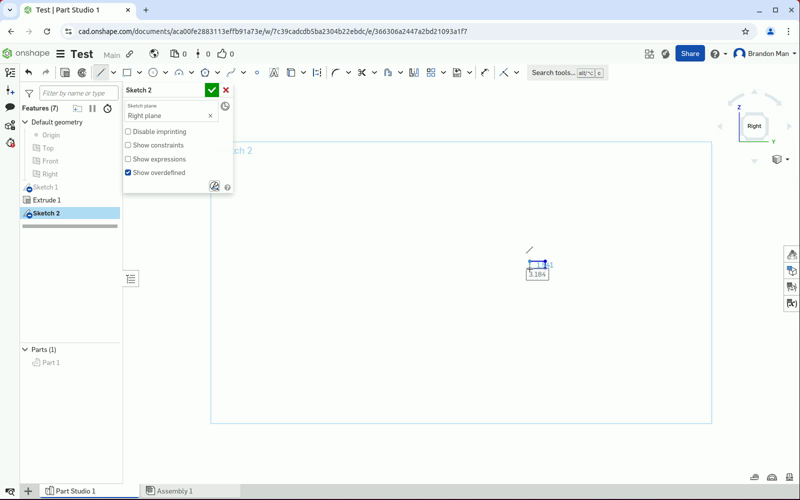
click(529, 268)
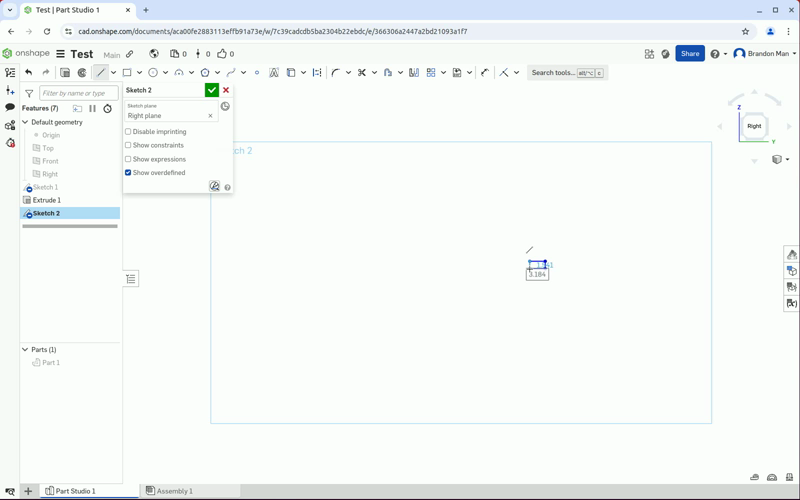
key(esc)
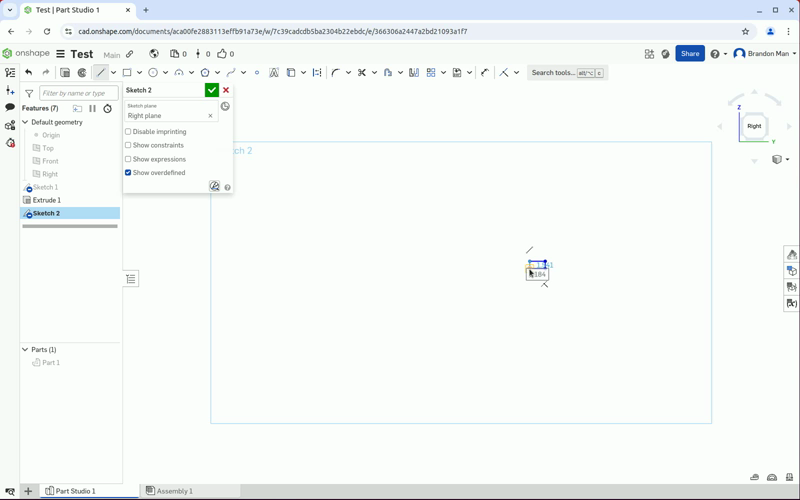
mouse_move(538, 265)
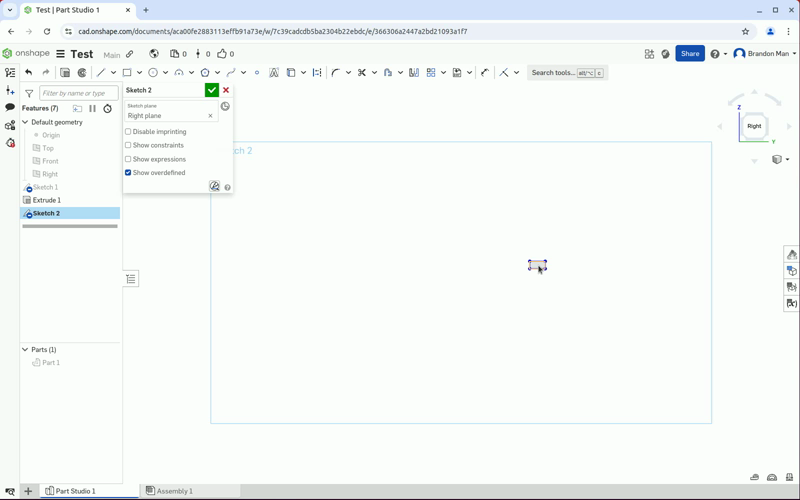
scroll(6)
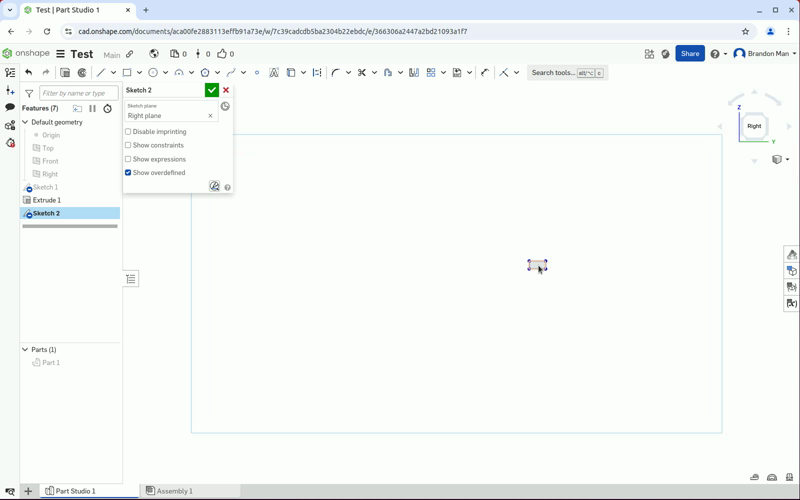
scroll(6)
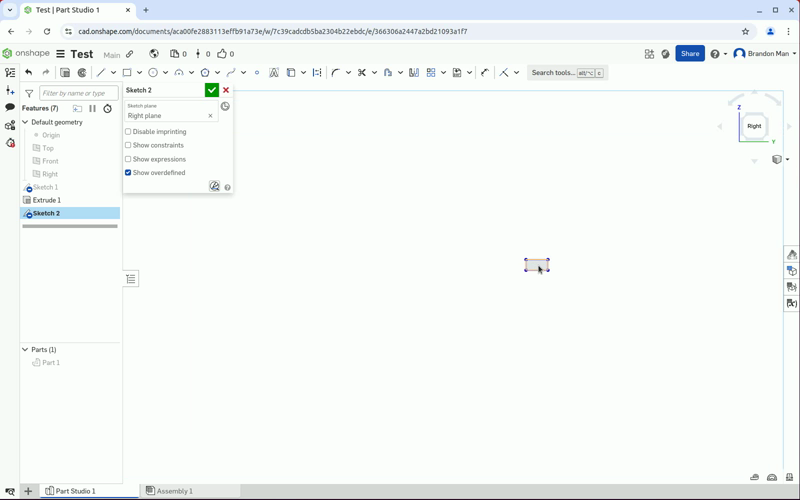
scroll(6)
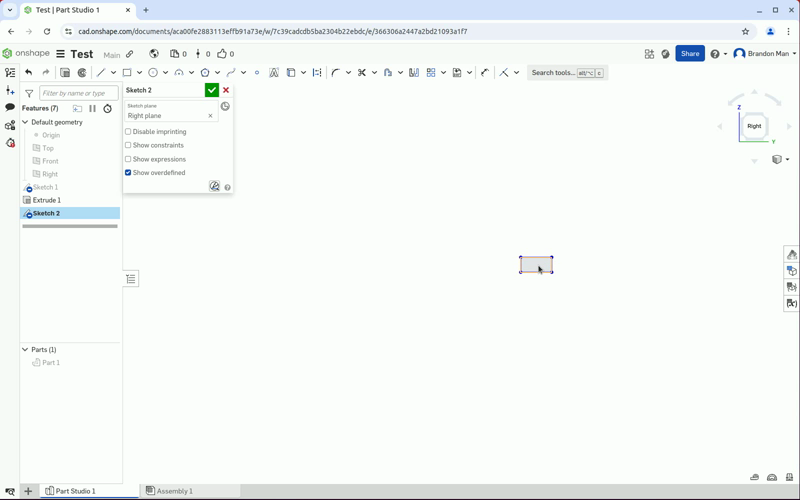
scroll(6)
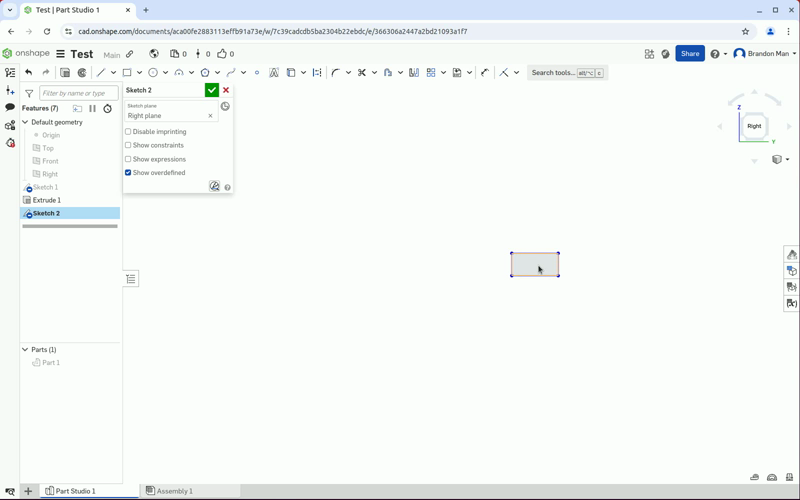
scroll(6)
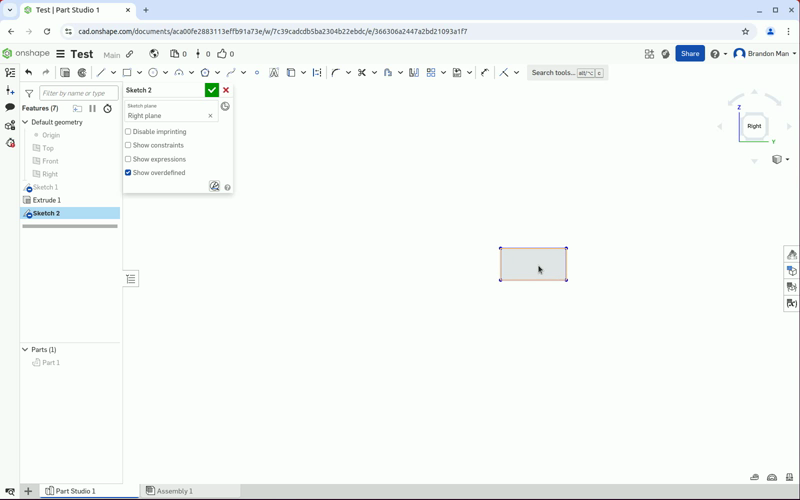
scroll(6)
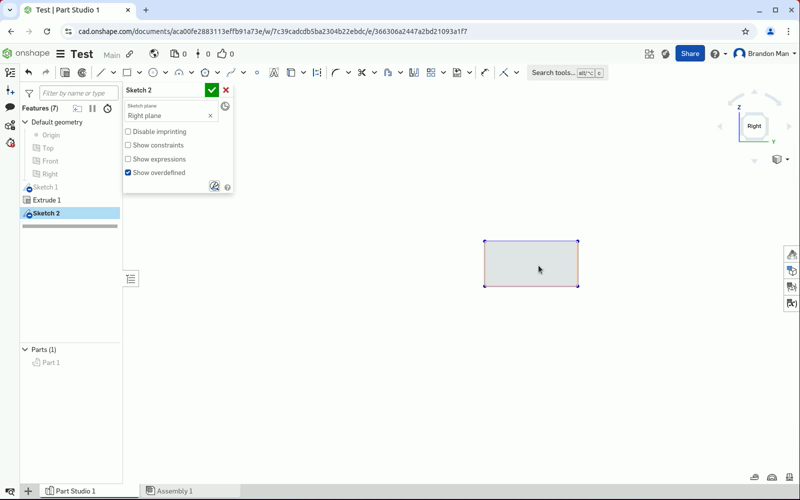
scroll(6)
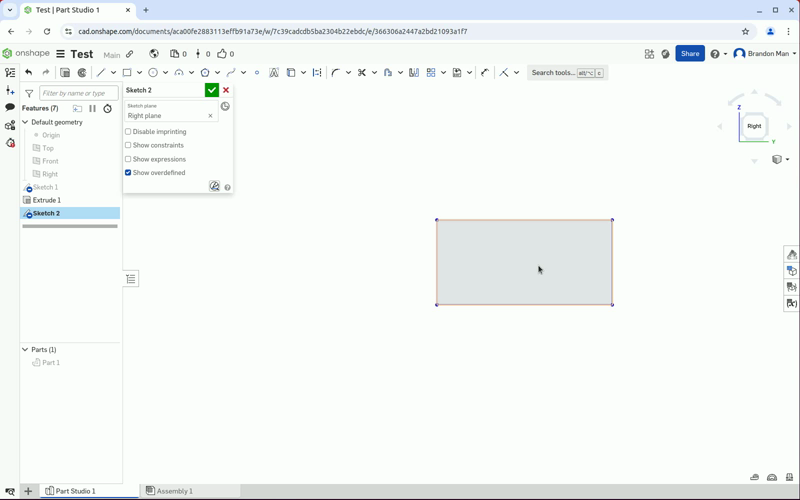
click(538, 265)
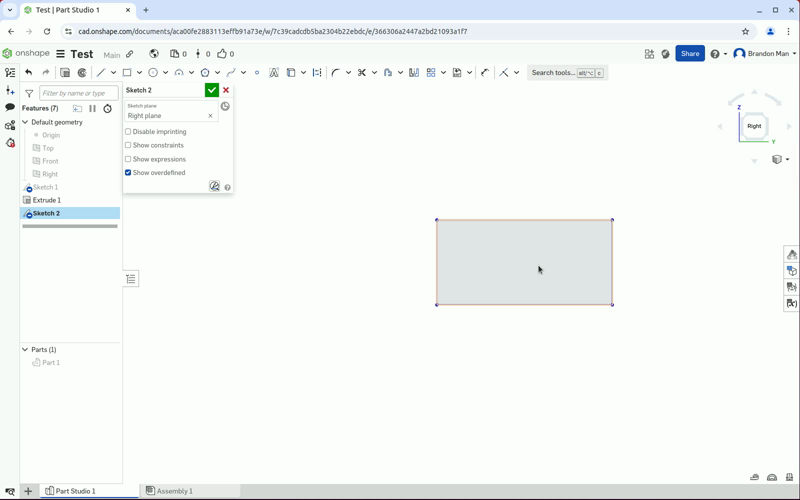
scroll(-6)
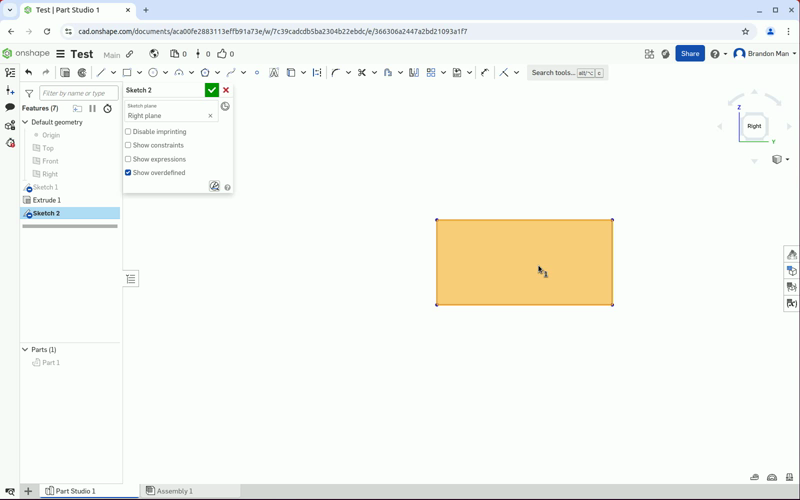
scroll(-6)
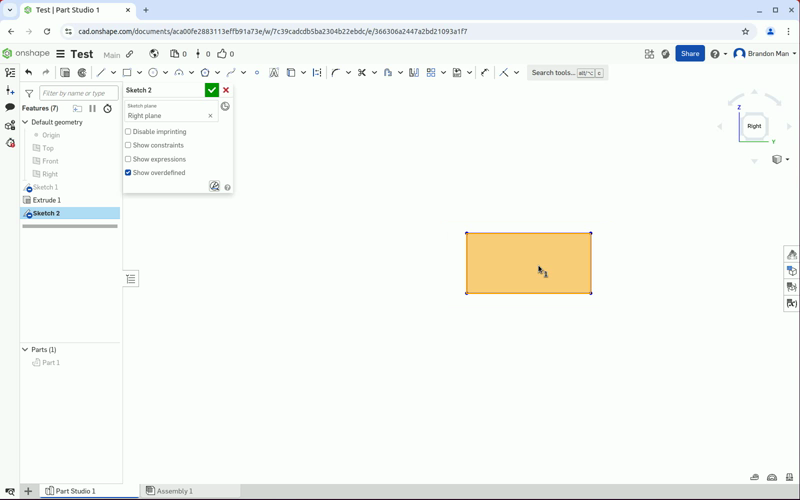
scroll(-6)
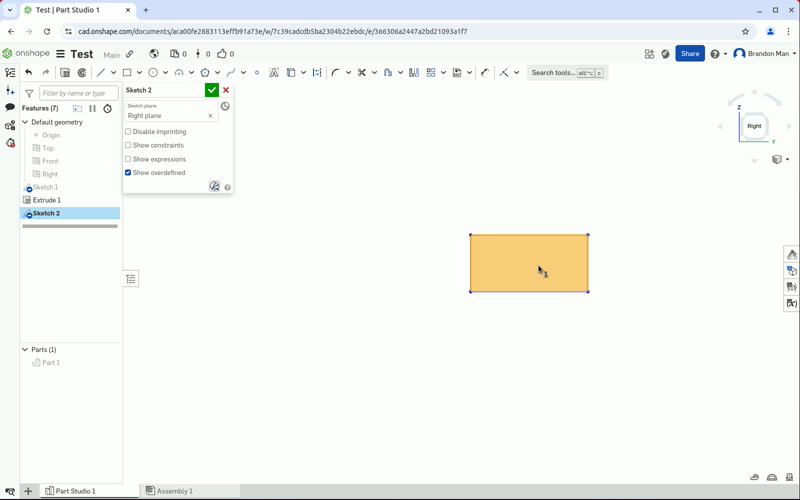
scroll(-6)
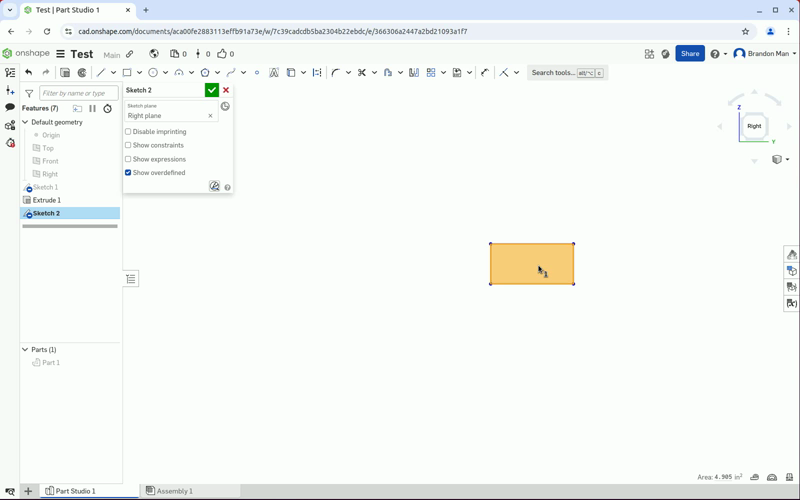
scroll(-6)
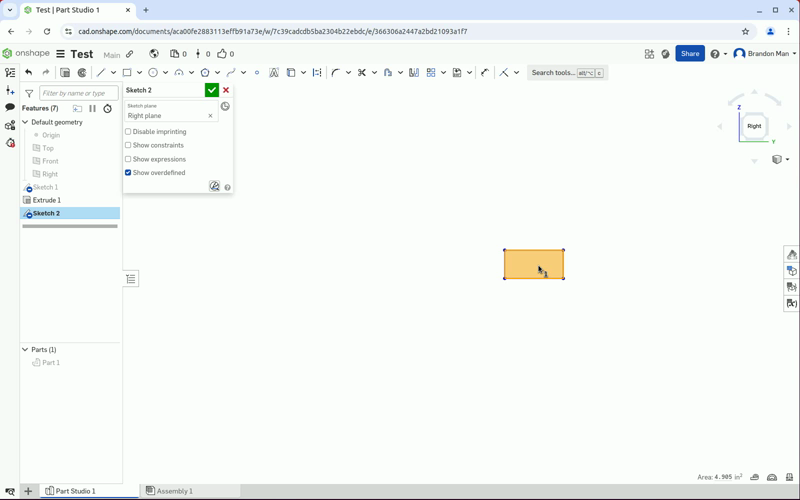
scroll(-6)
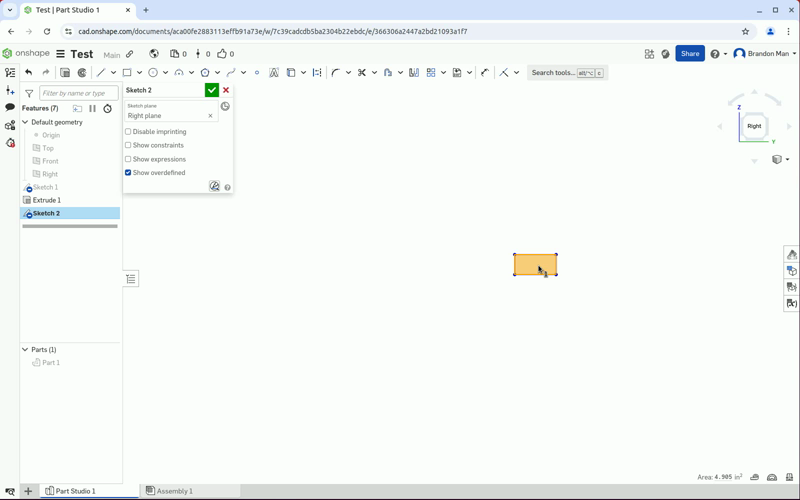
scroll(-6)
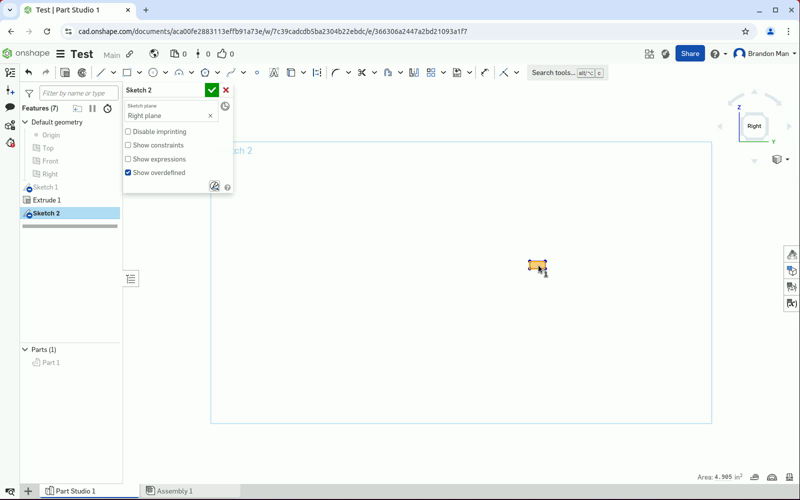
mouse_move(73, 352)
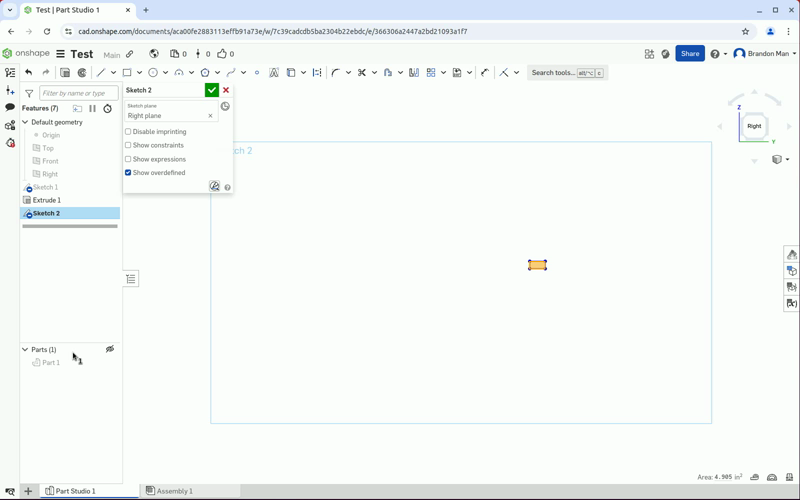
key(shift+y)
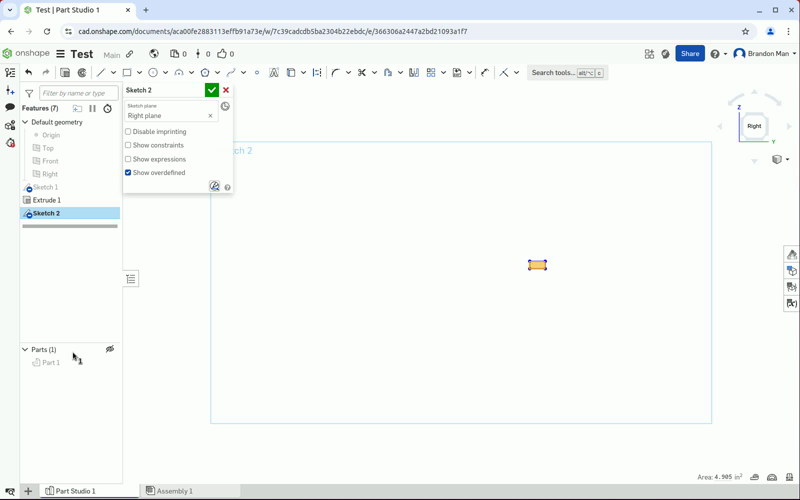
key(shift+e)
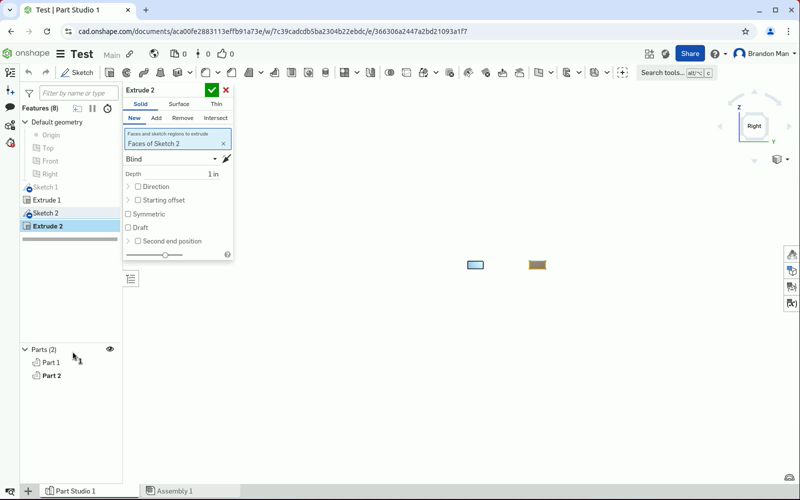
mouse_move(143, 106)
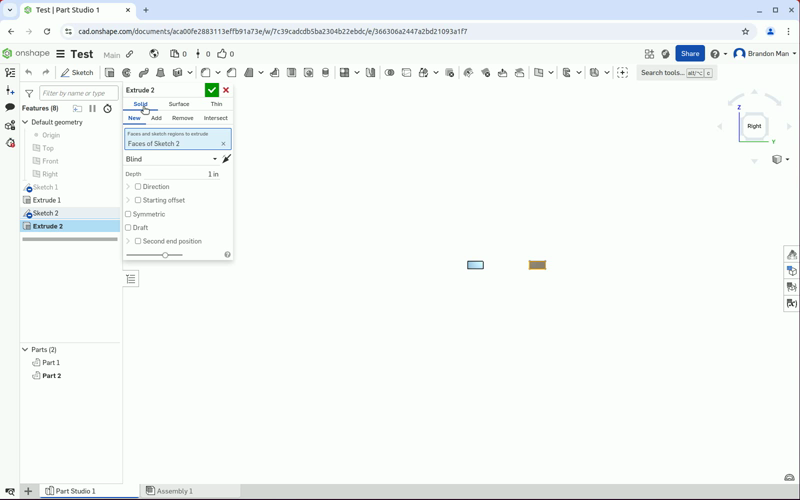
click(143, 106)
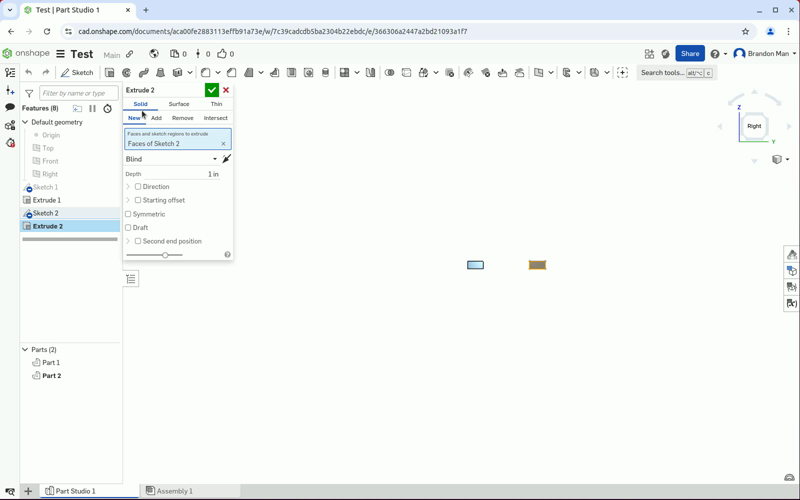
mouse_move(137, 120)
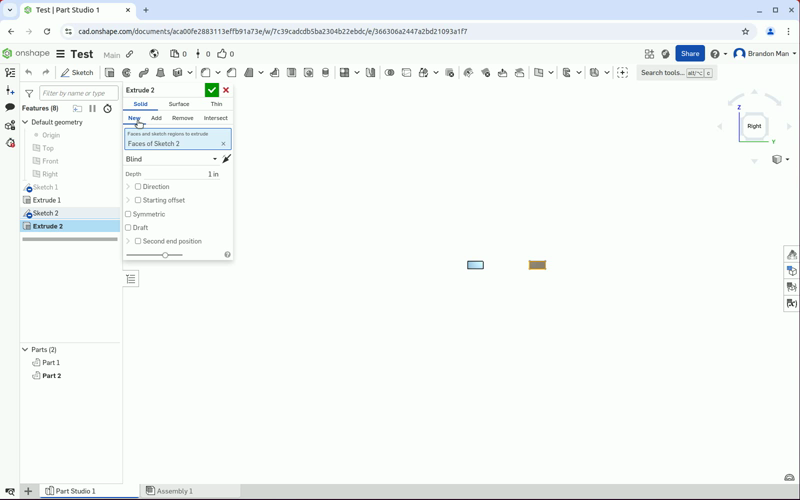
click(137, 120)
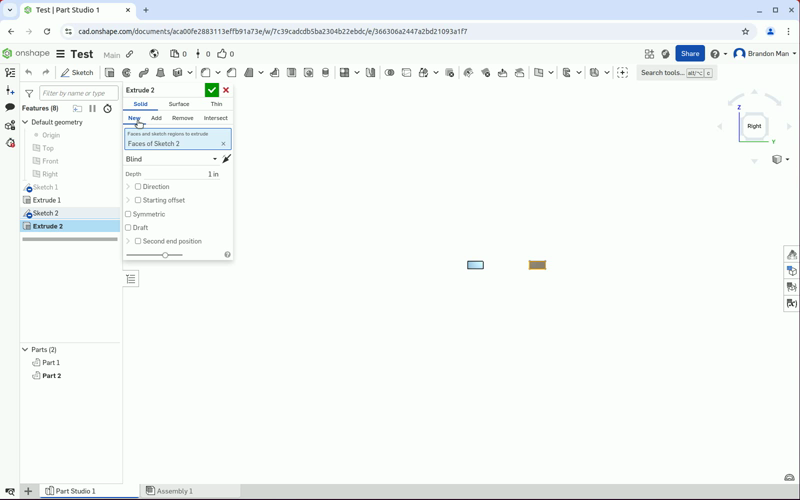
key(tab, 4)
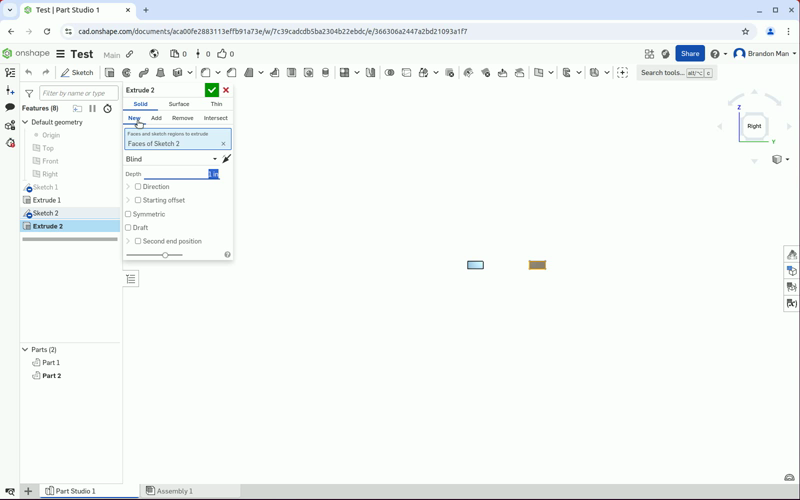
text(1.444)
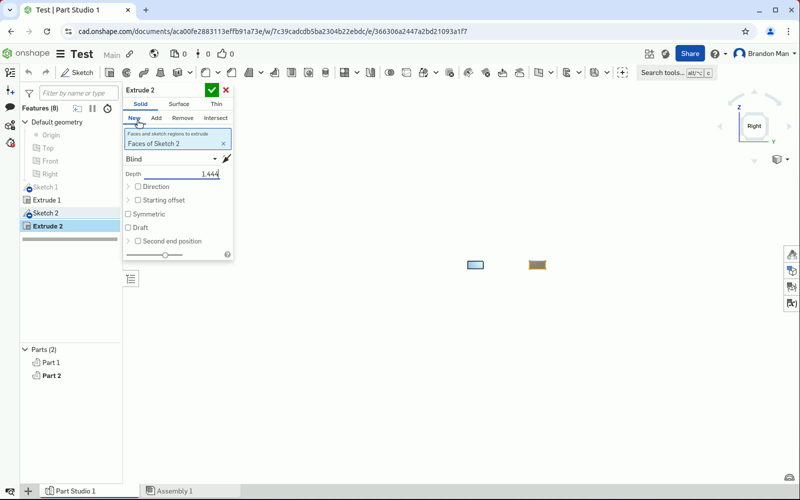
key(enter)
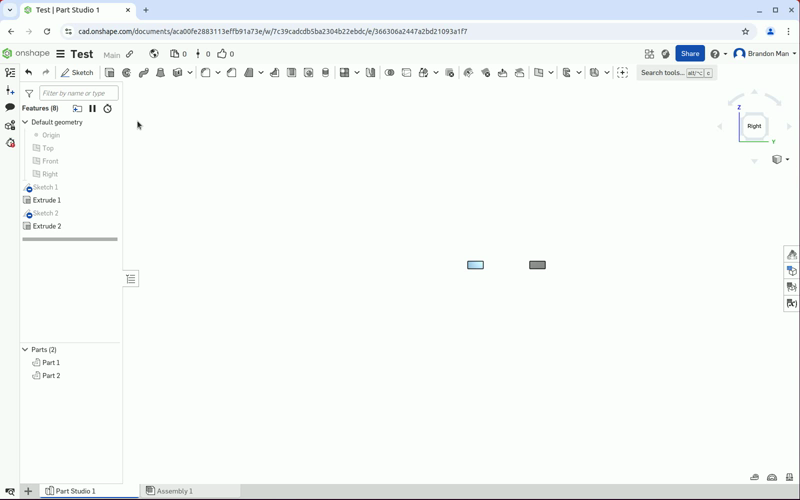
key(shift+h)
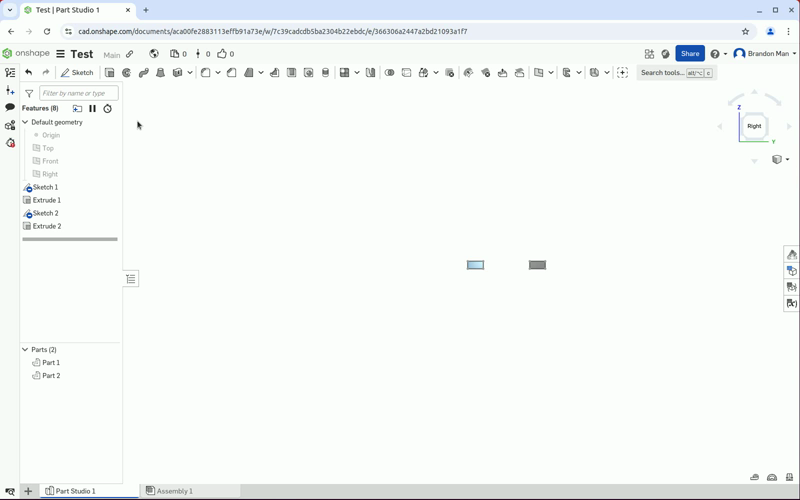
key(shift+h)
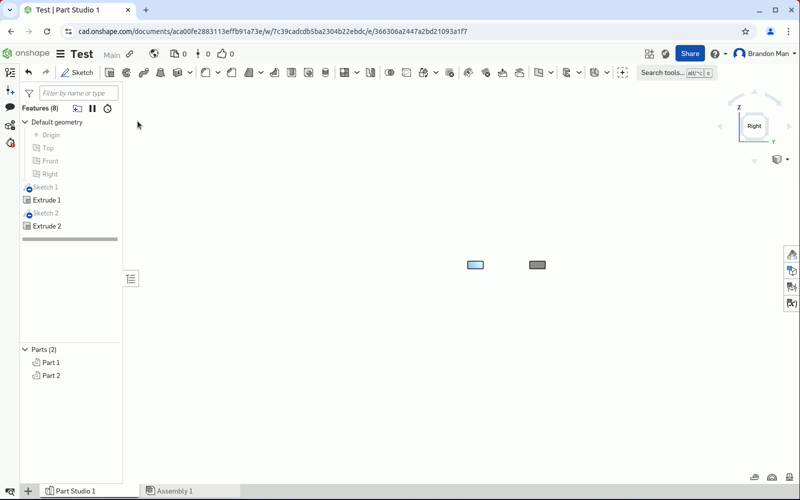
mouse_move(73, 189)
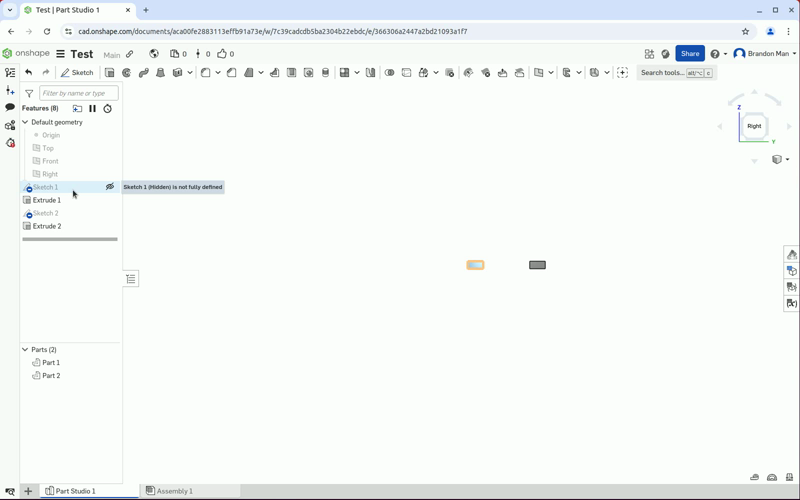
click(73, 189)
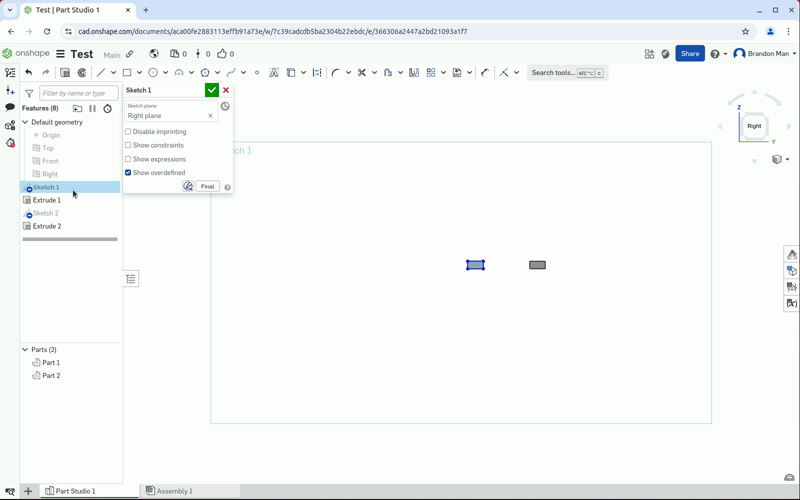
mouse_move(229, 92)
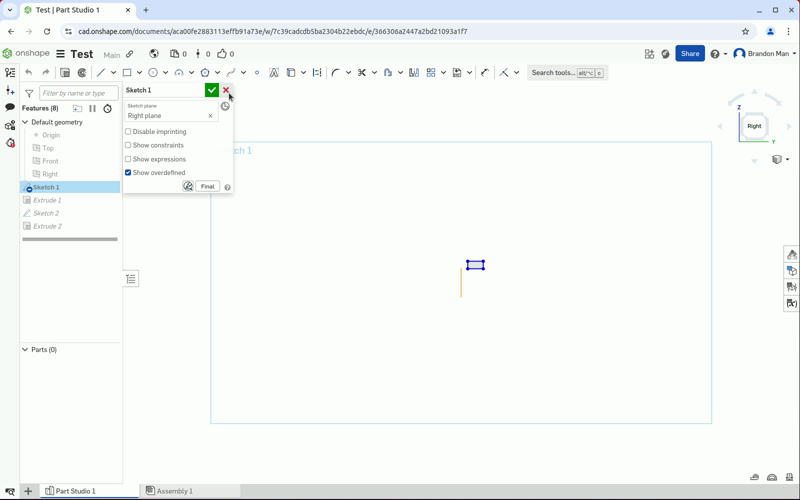
click(229, 92)
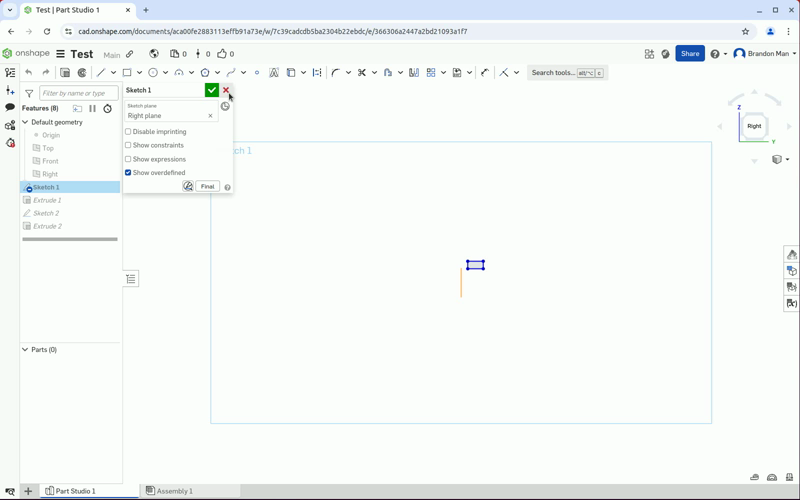
key(shift+s)
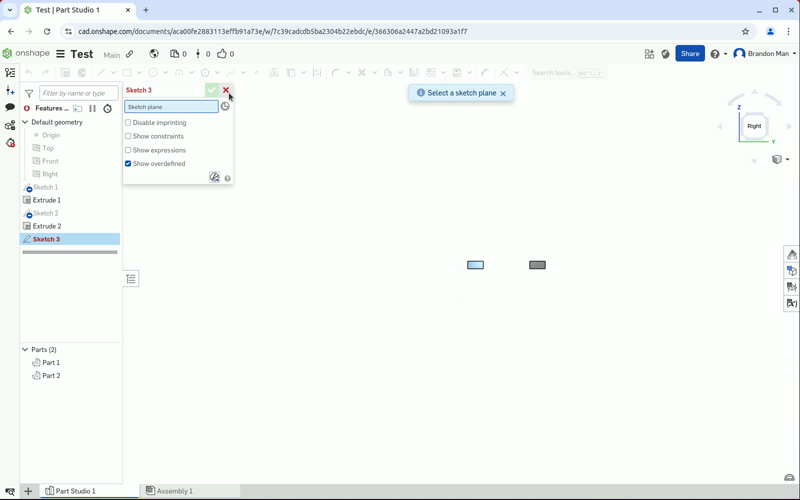
mouse_move(73, 176)
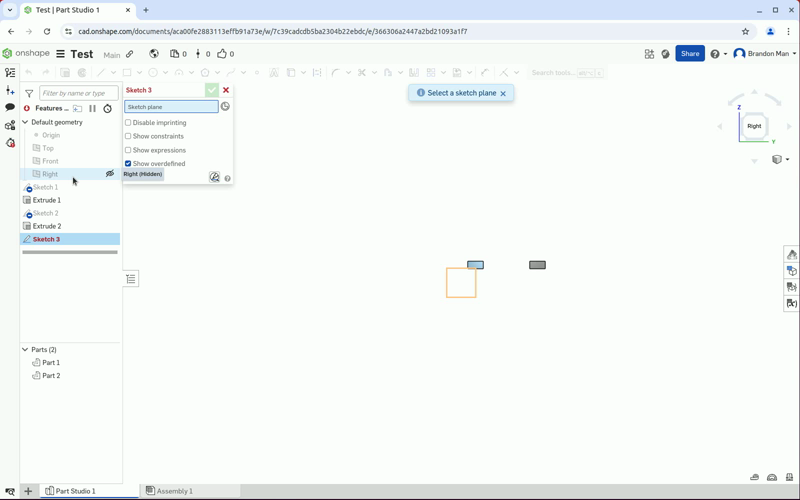
click(73, 176)
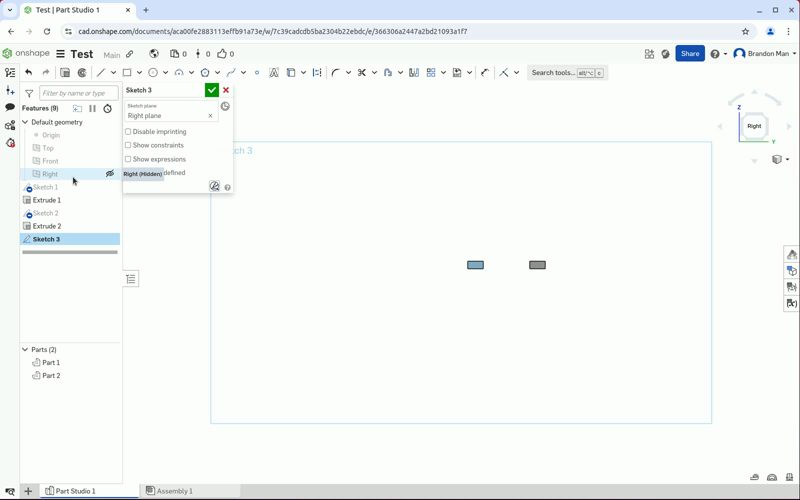
mouse_move(73, 352)
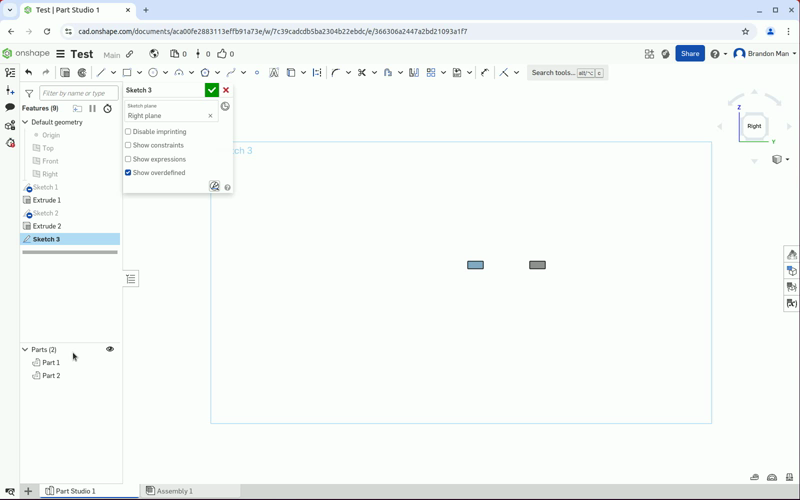
key(y)
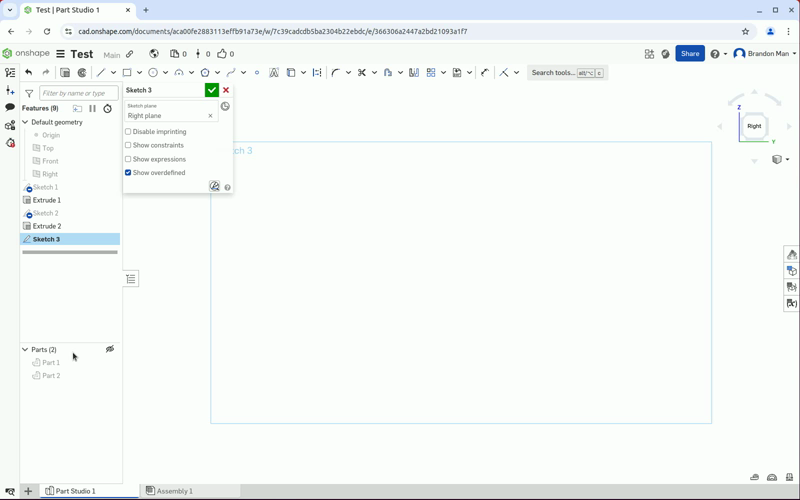
key(l)
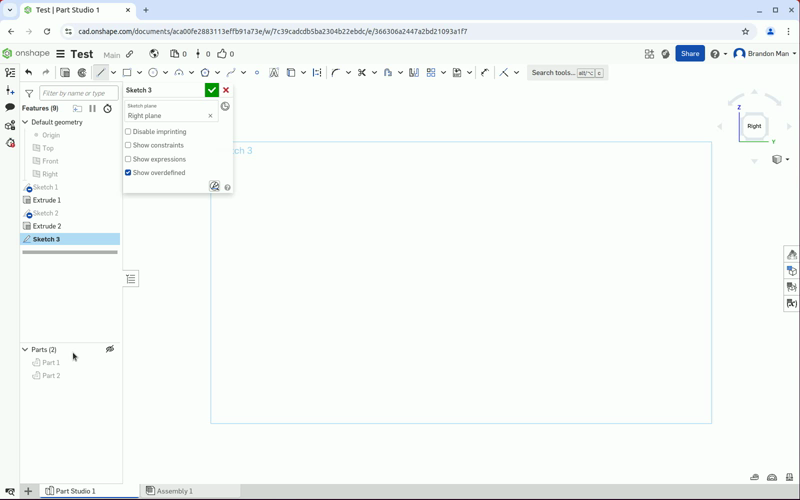
key_down(shift)
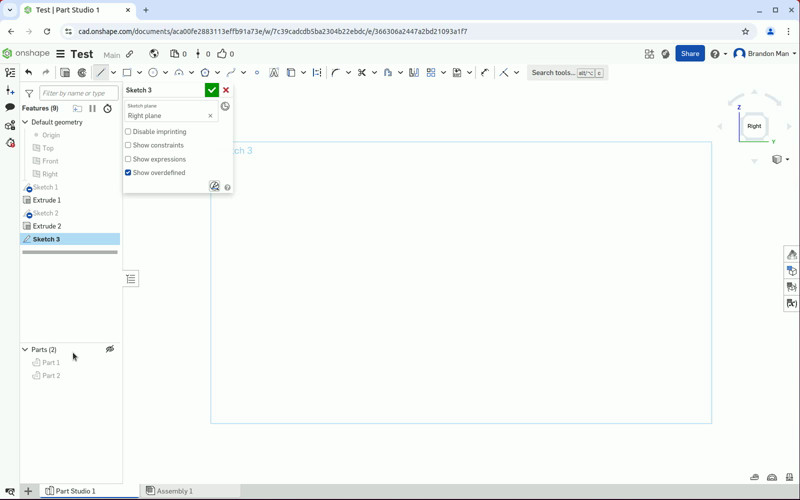
mouse_move(460, 282)
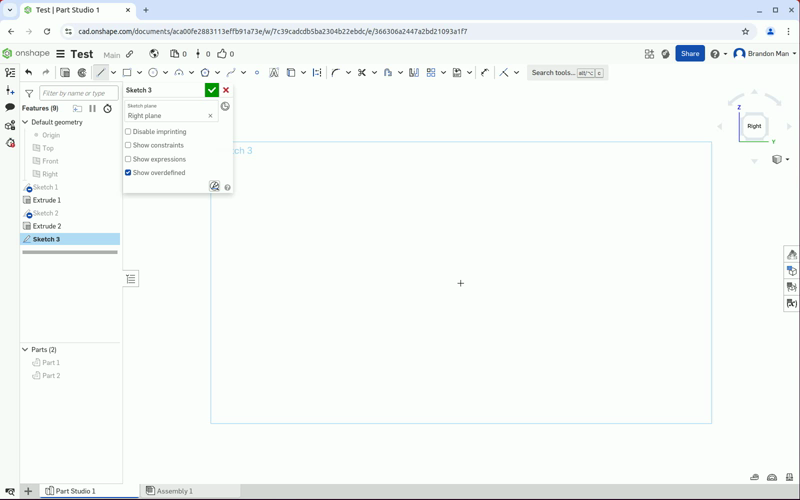
click(460, 282)
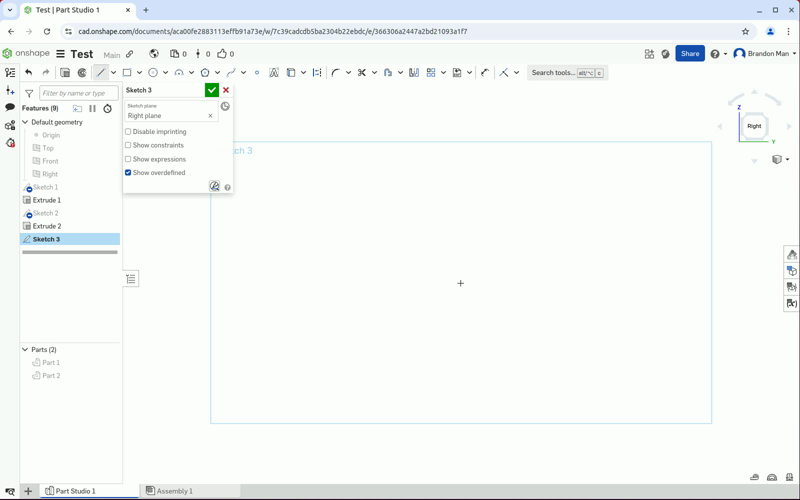
key_up(shift)
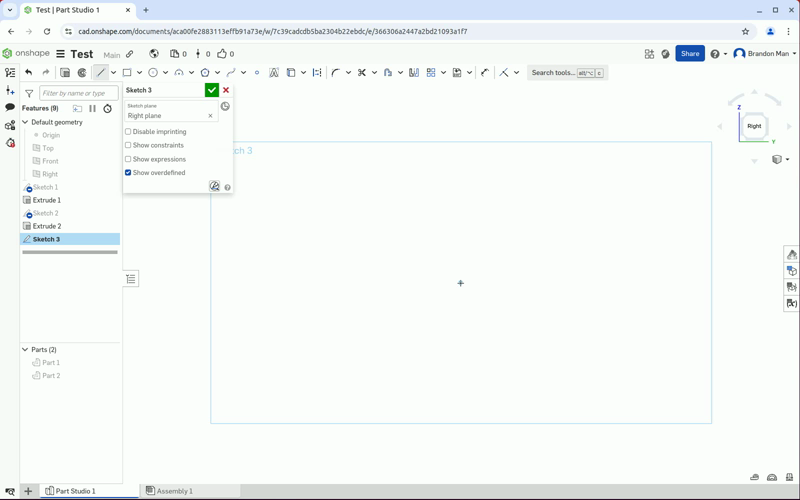
key_down(shift)
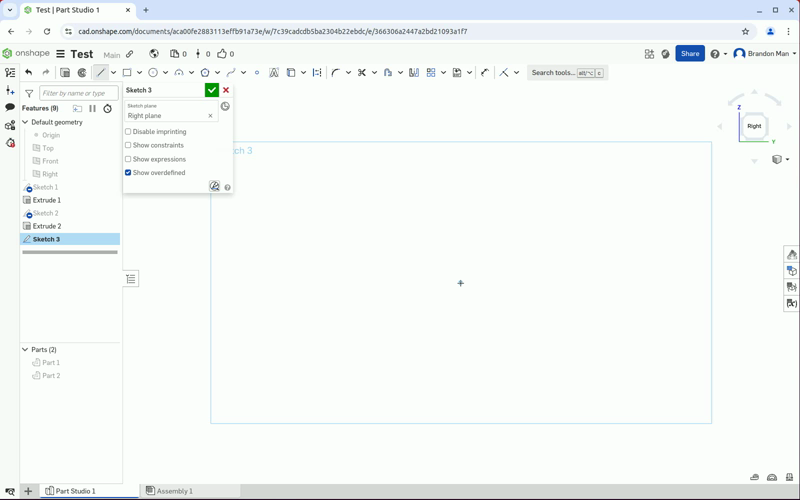
mouse_move(552, 282)
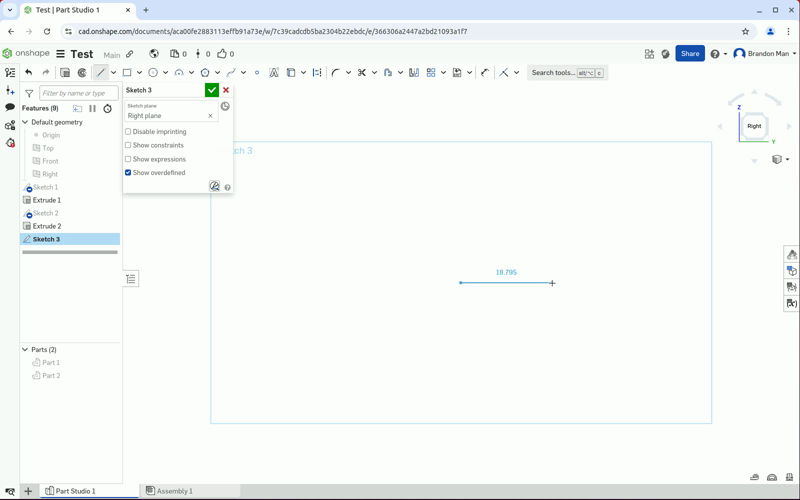
click(552, 282)
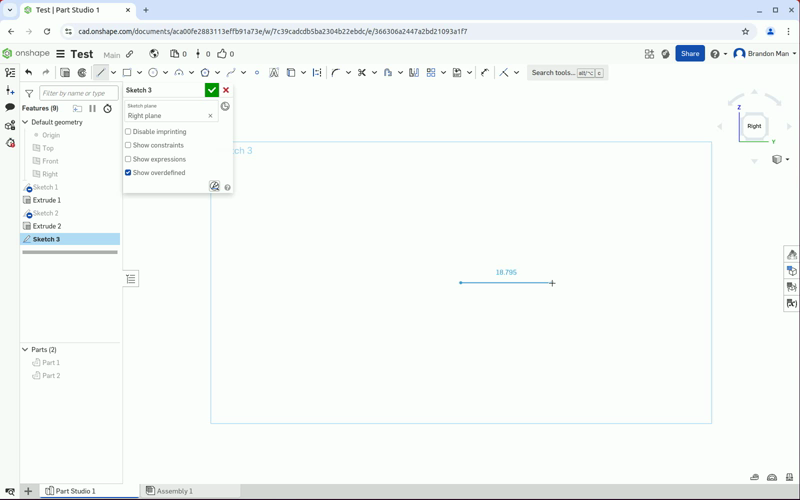
key_up(shift)
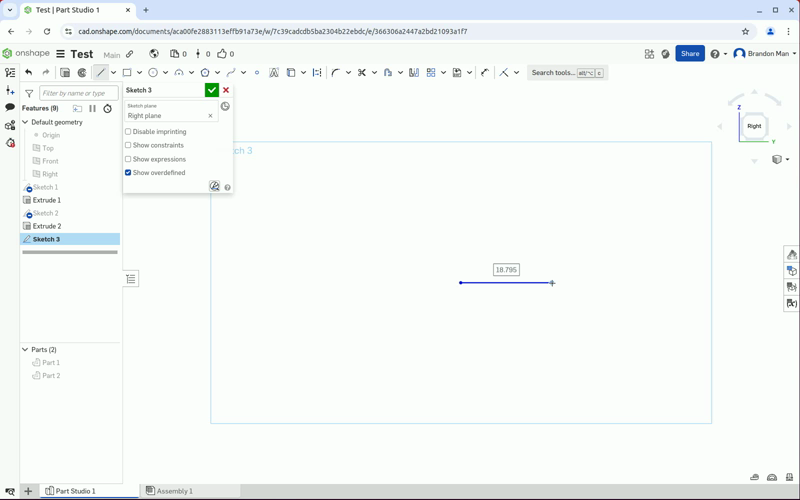
key(esc)
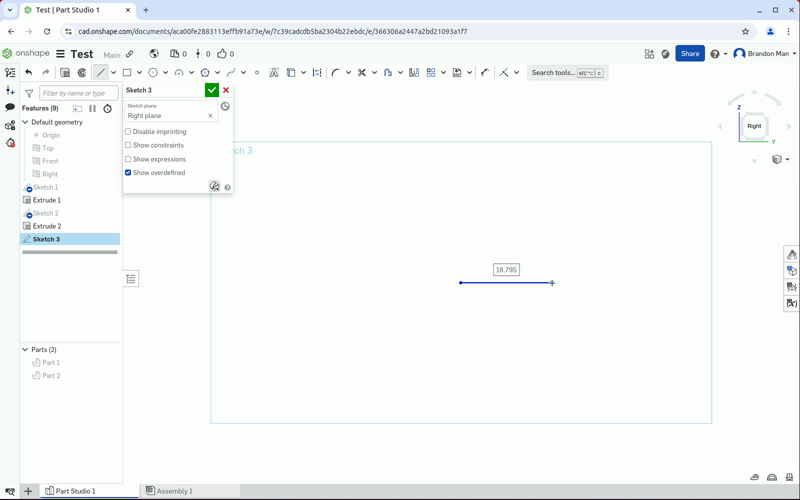
key(a)
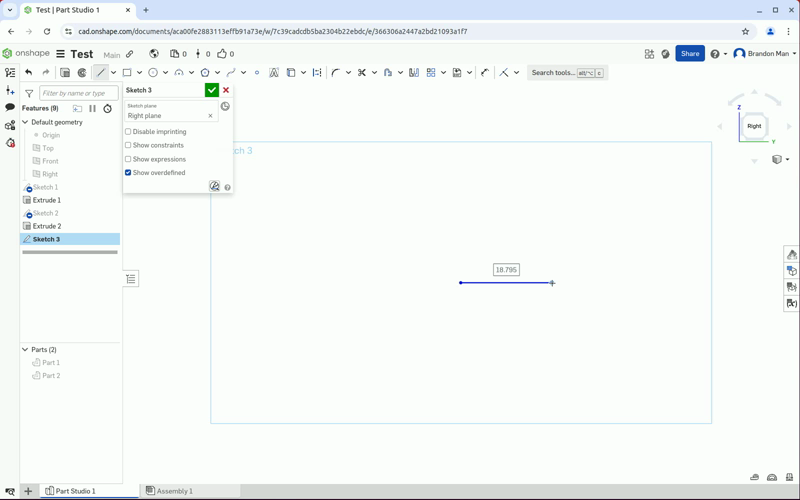
mouse_move(552, 282)
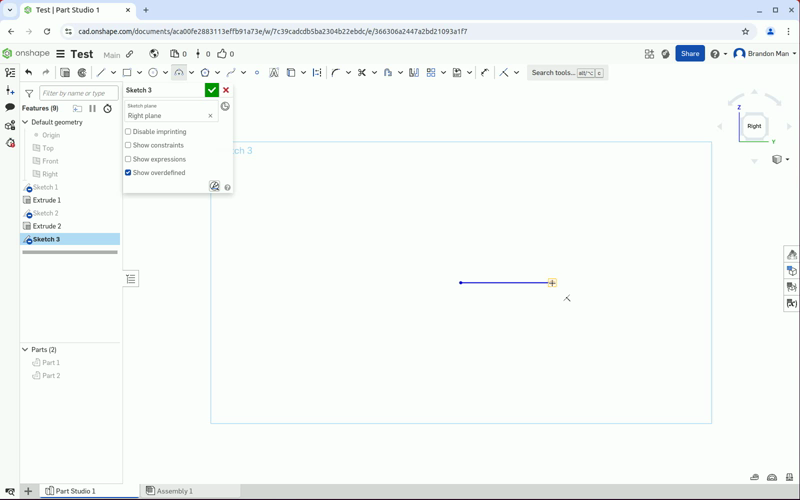
click(552, 282)
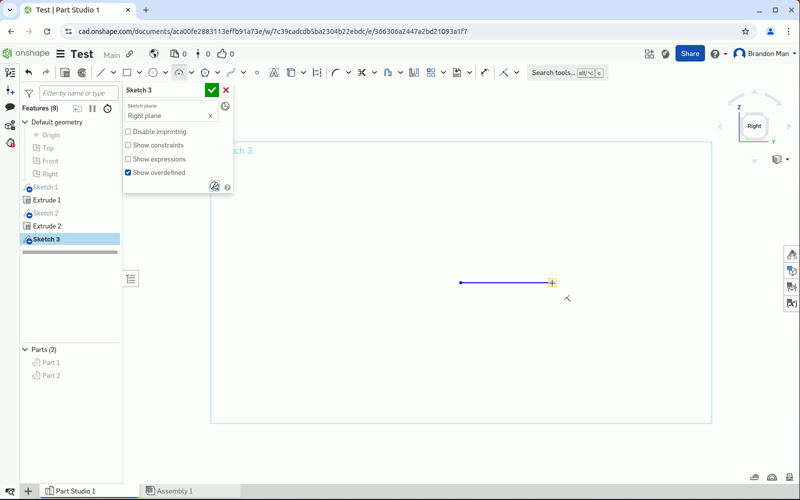
key_down(shift)
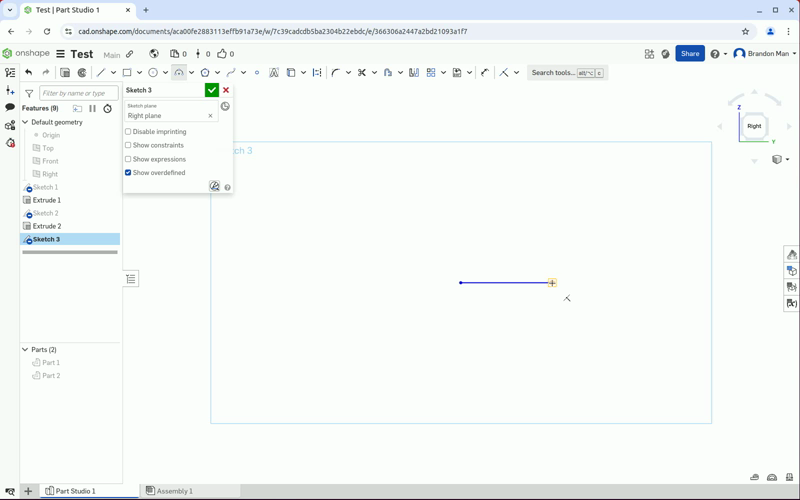
mouse_move(573, 261)
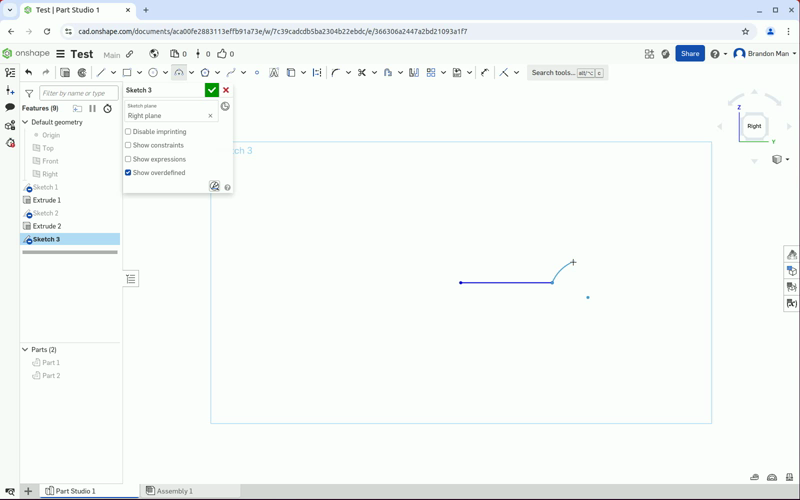
click(573, 261)
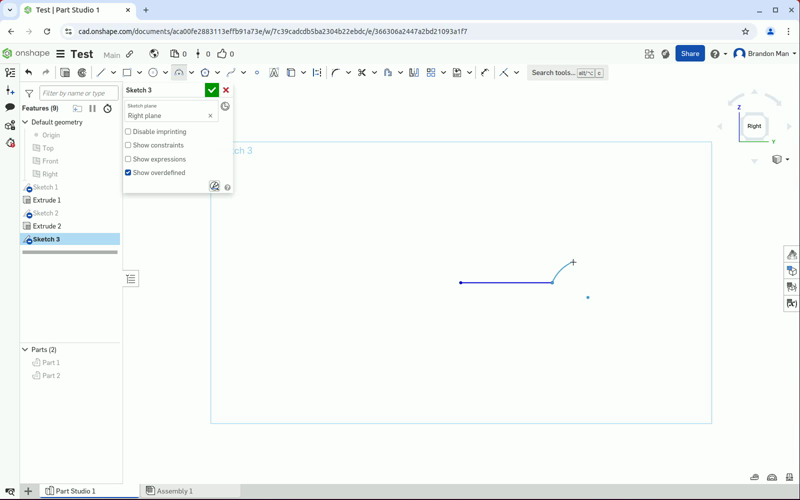
mouse_move(567, 276)
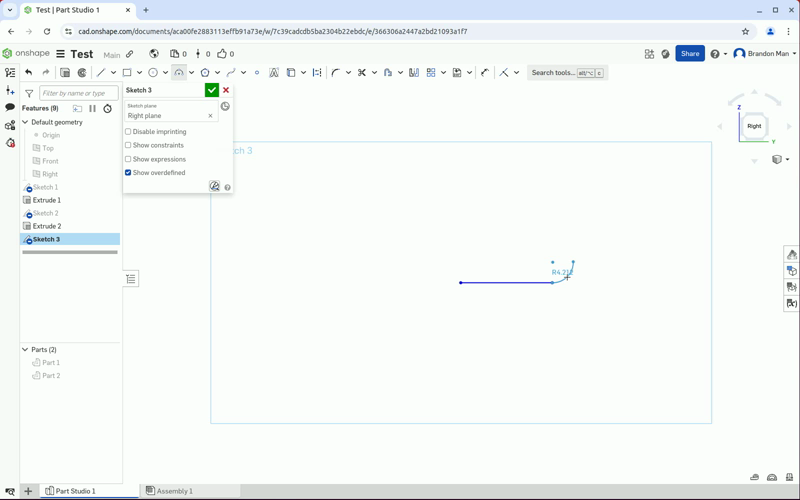
click(567, 276)
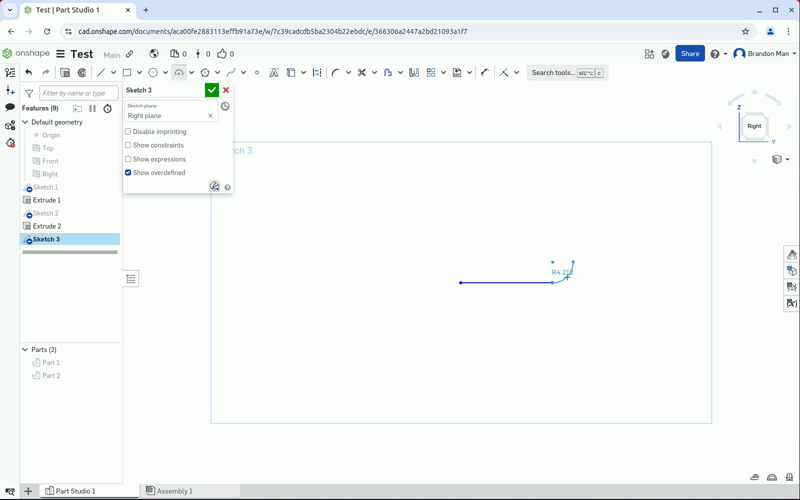
key_up(shift)
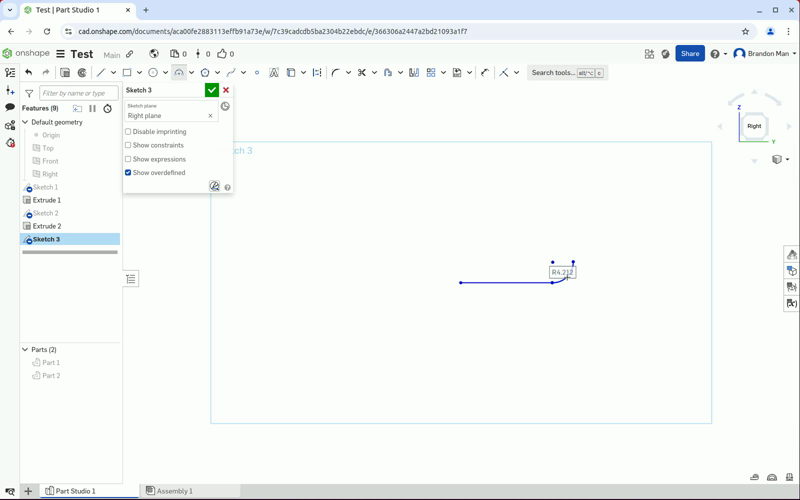
mouse_move(573, 261)
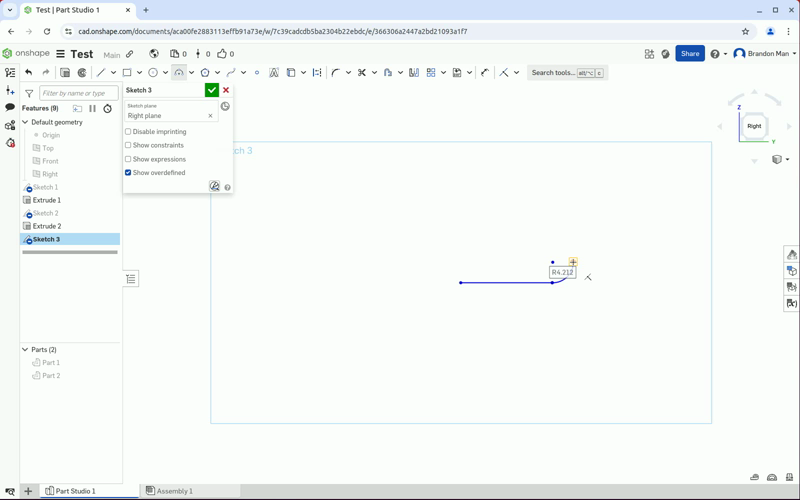
click(573, 261)
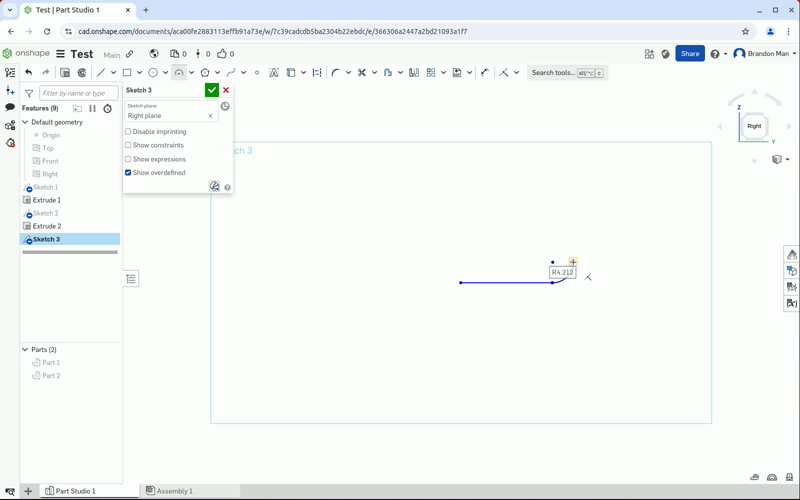
key_down(shift)
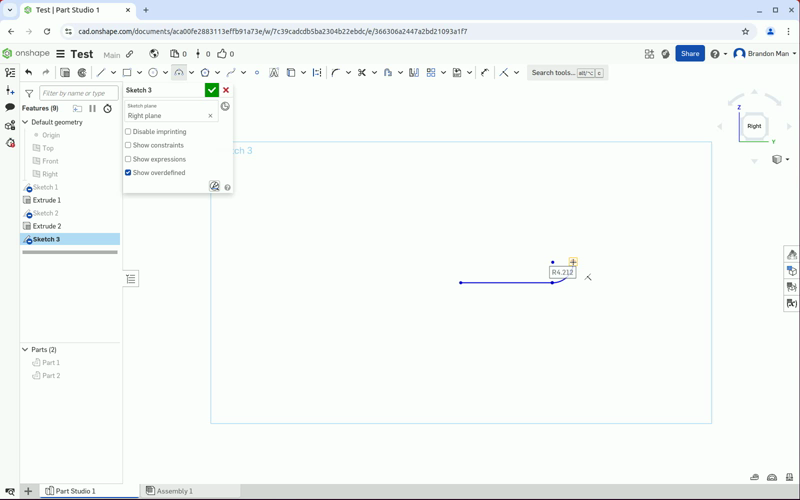
mouse_move(566, 254)
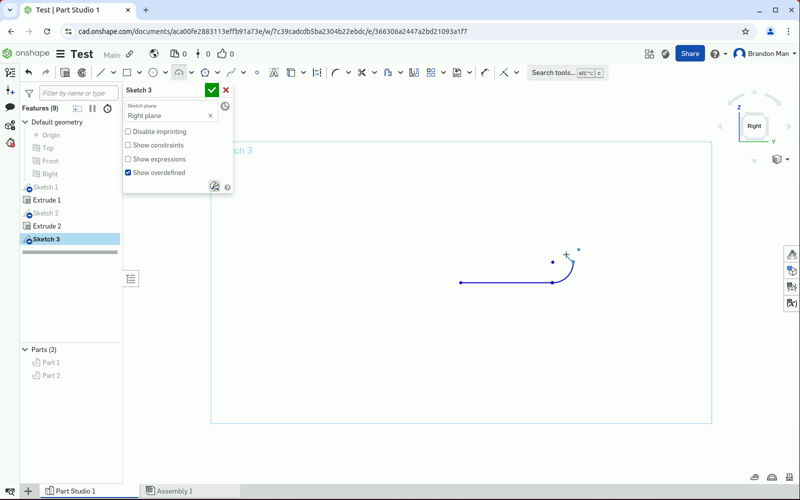
click(566, 254)
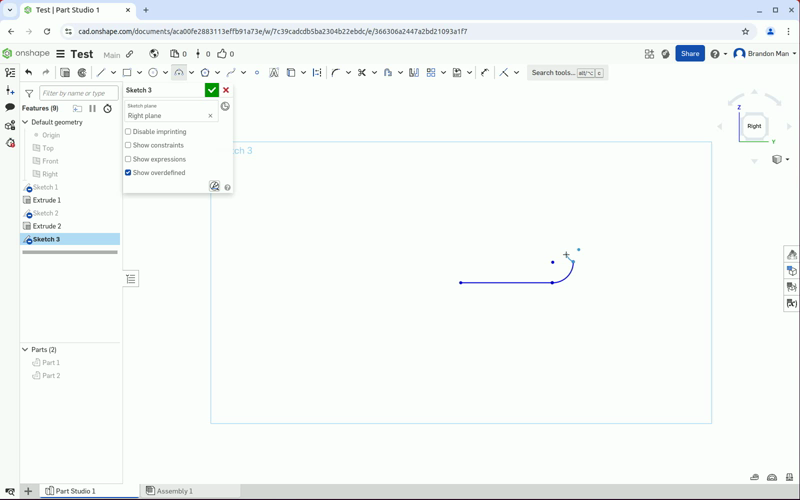
mouse_move(571, 256)
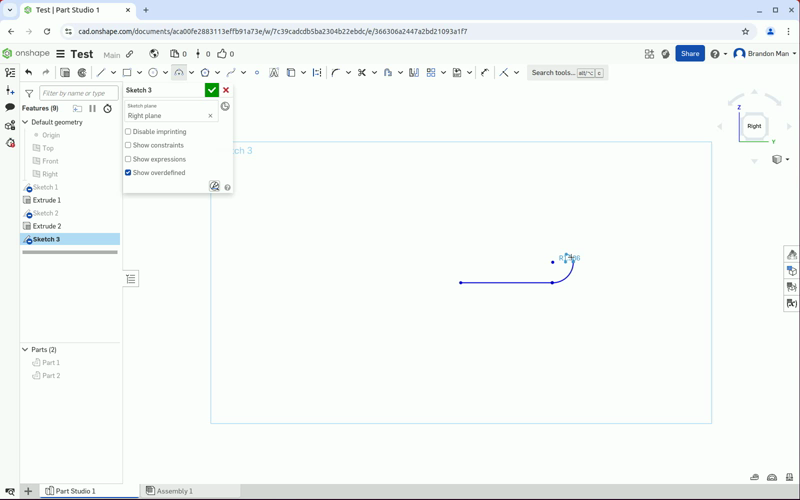
click(571, 256)
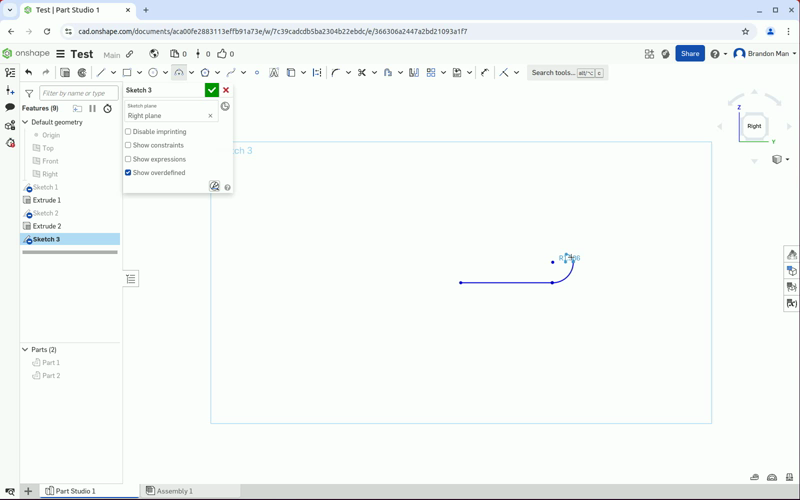
key_up(shift)
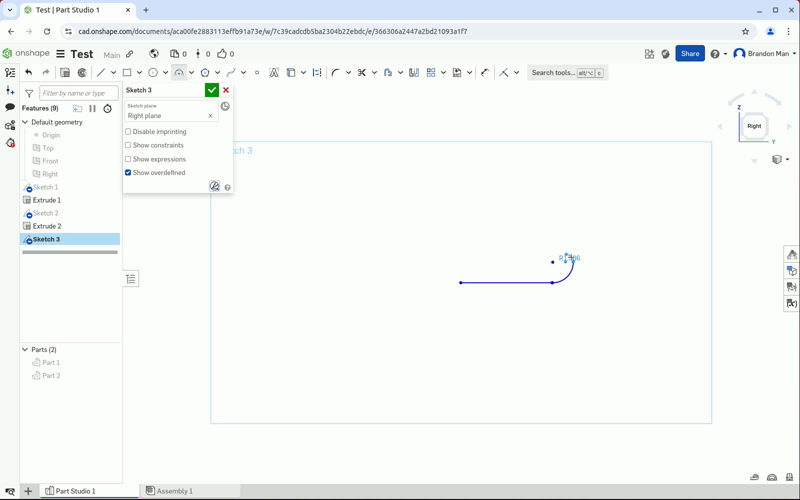
mouse_move(566, 254)
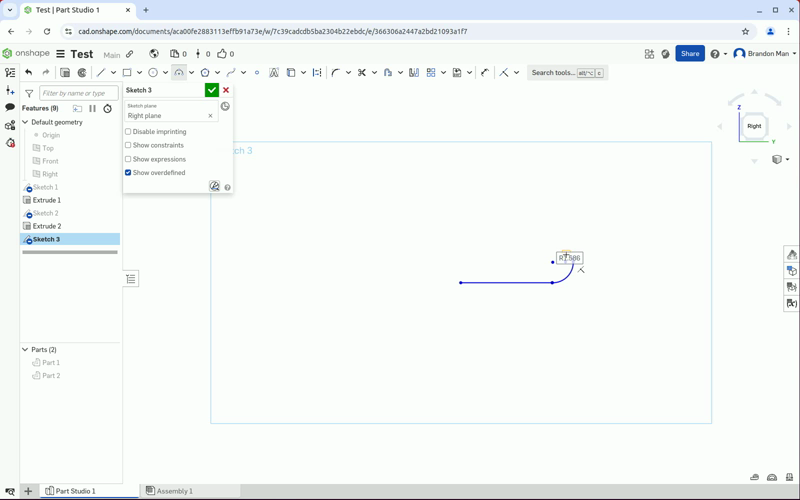
click(566, 254)
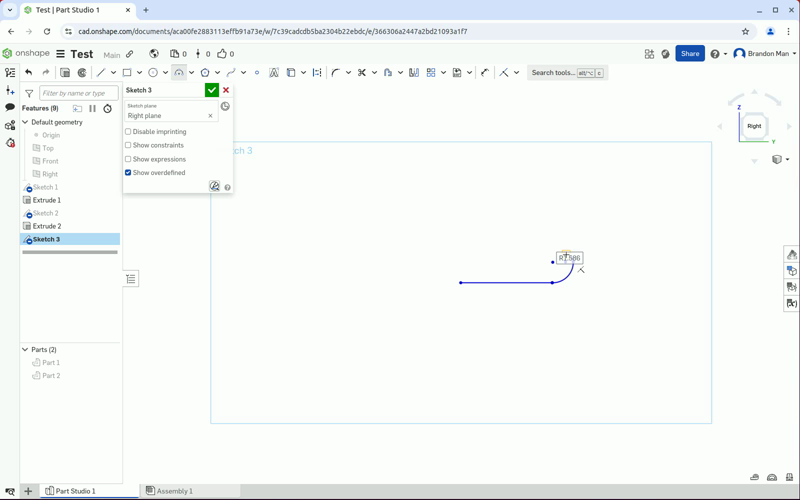
key_down(shift)
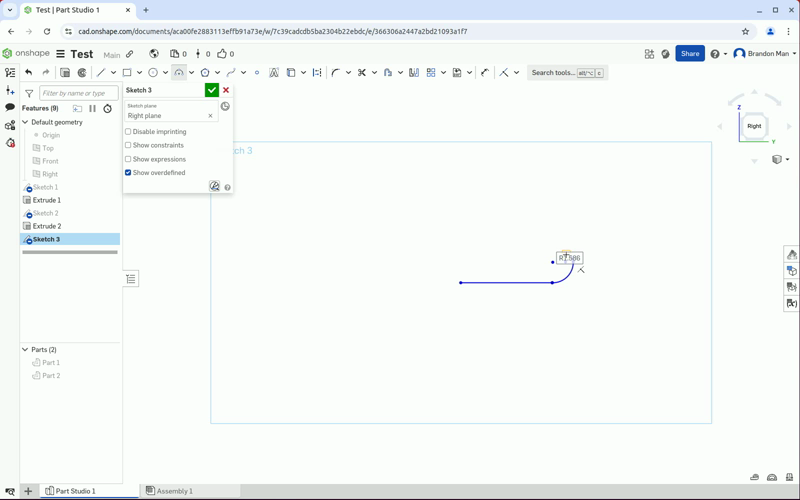
mouse_move(566, 261)
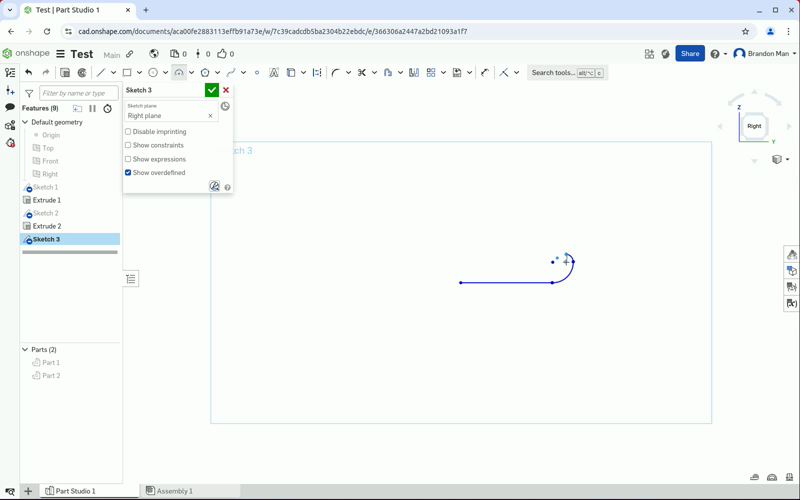
scroll(6)
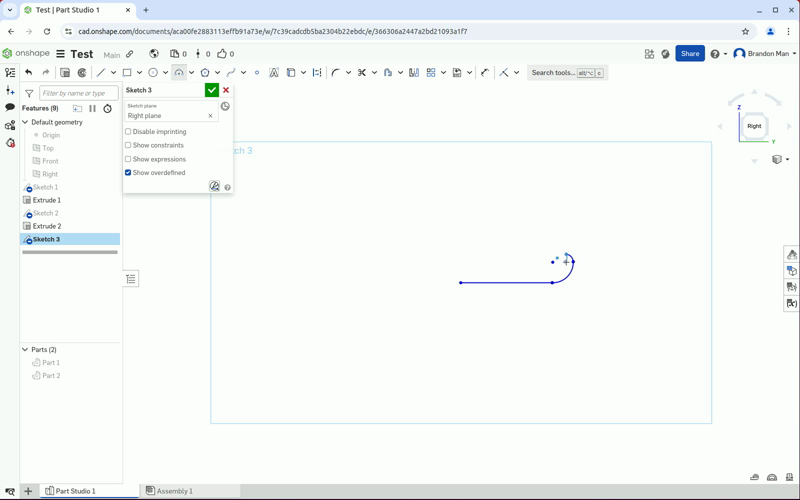
scroll(6)
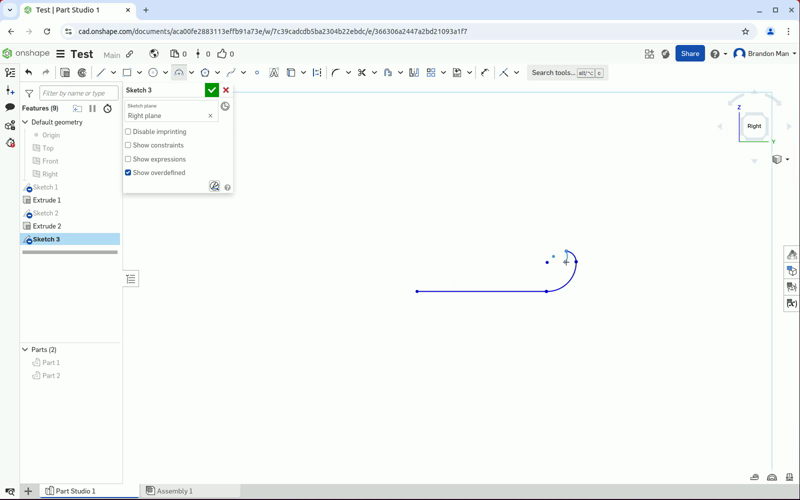
scroll(6)
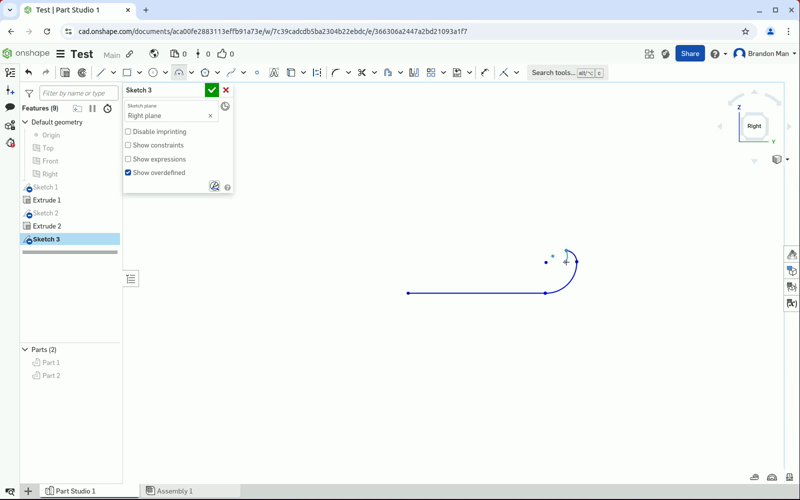
scroll(6)
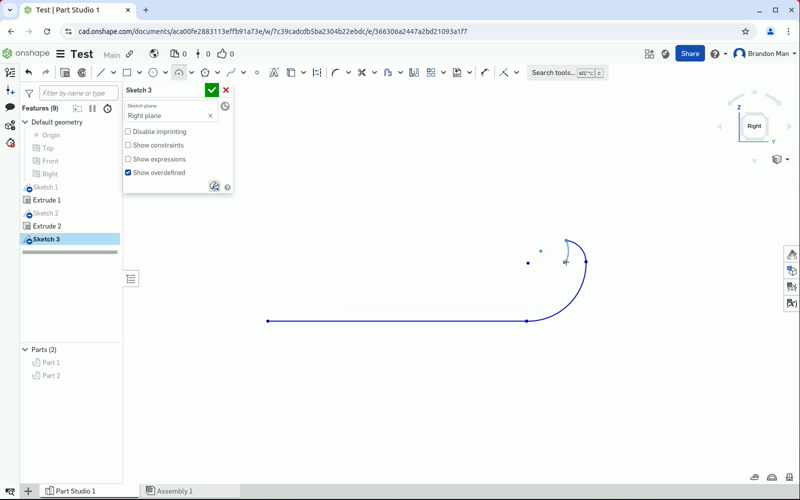
scroll(6)
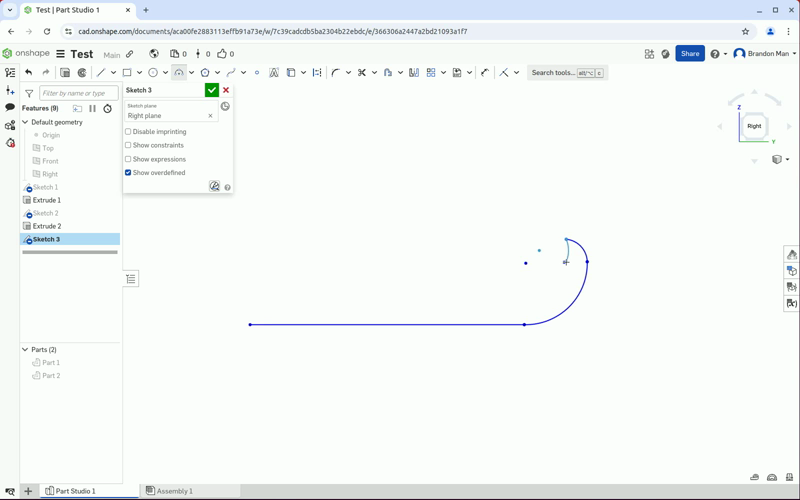
scroll(6)
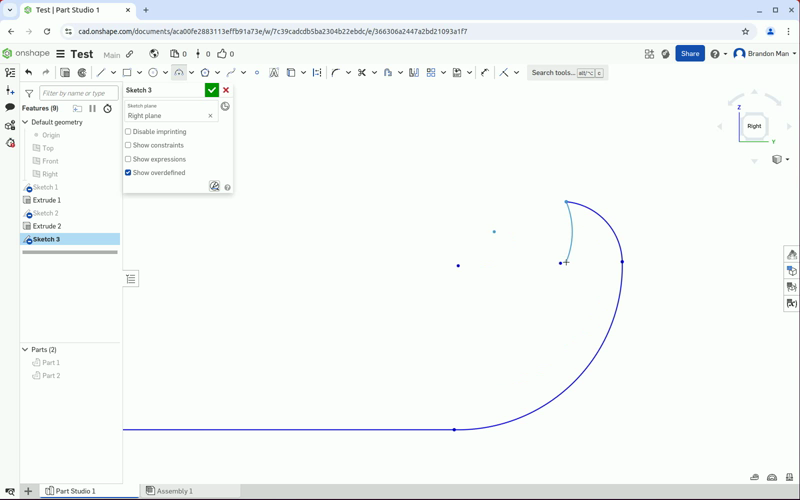
scroll(6)
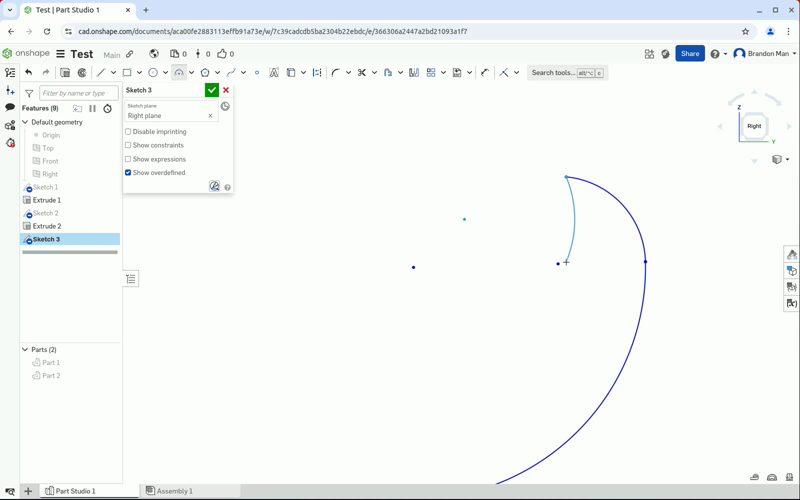
click(566, 261)
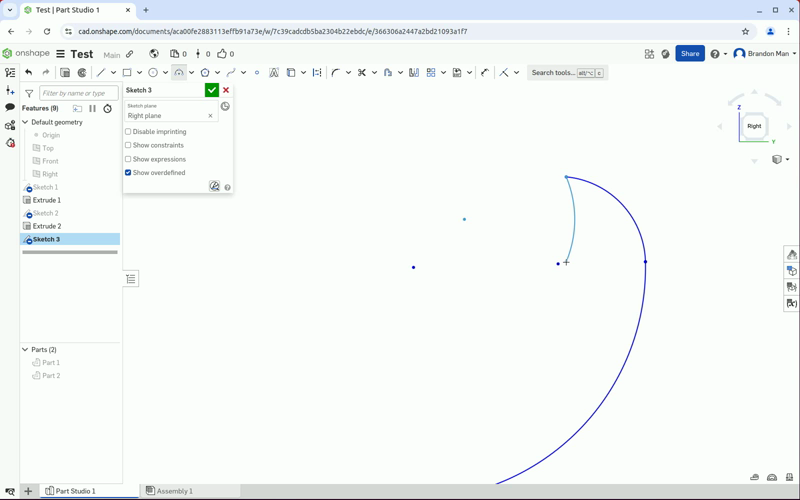
scroll(-6)
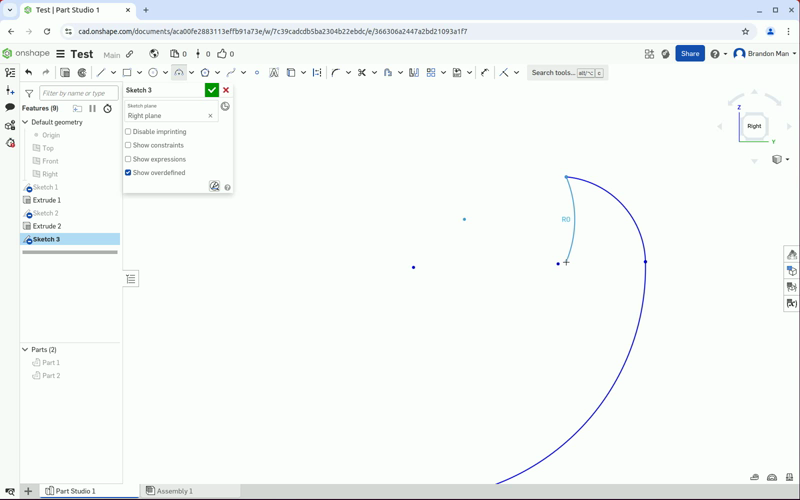
scroll(-6)
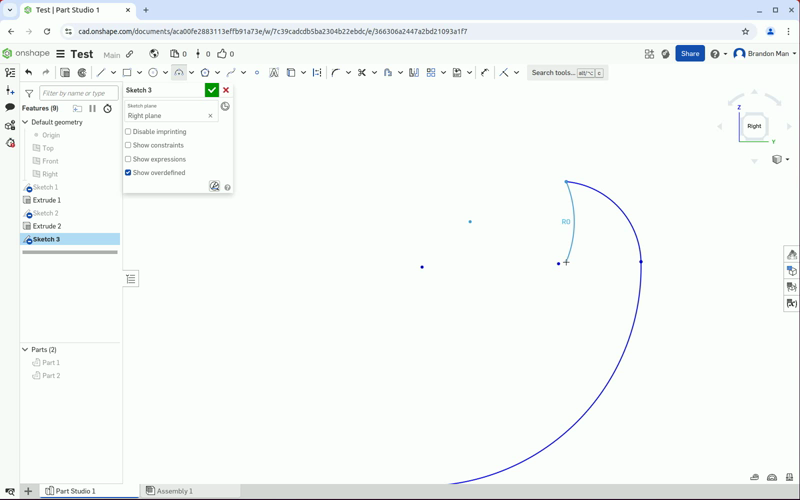
scroll(-6)
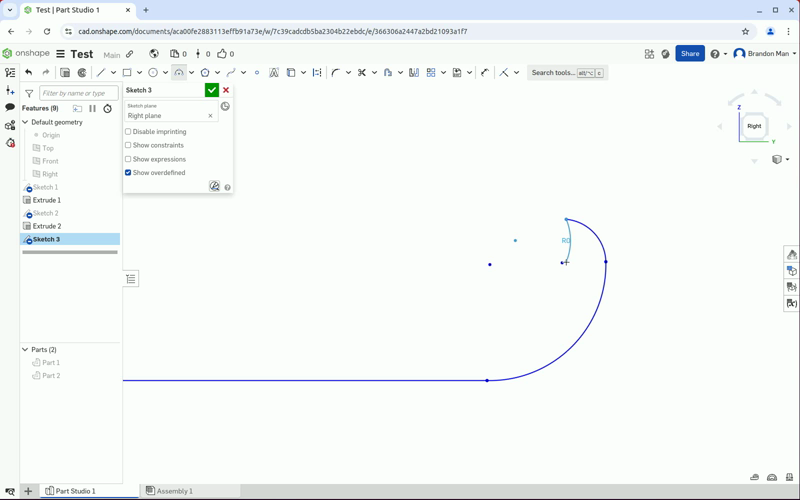
scroll(-6)
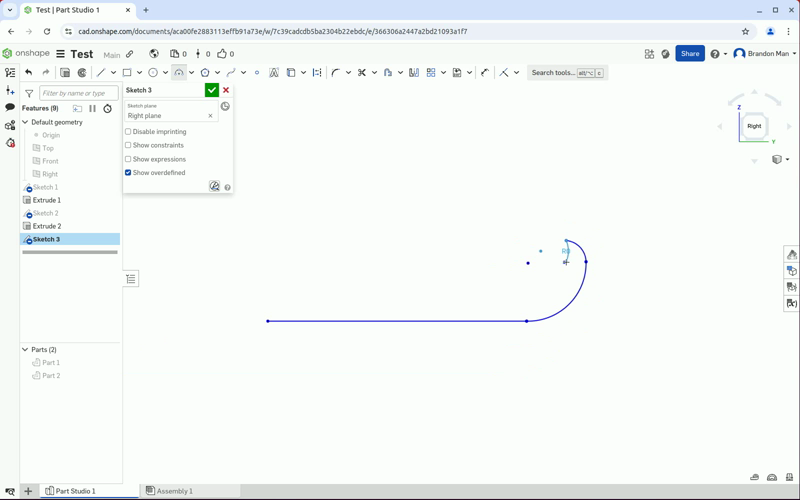
scroll(-6)
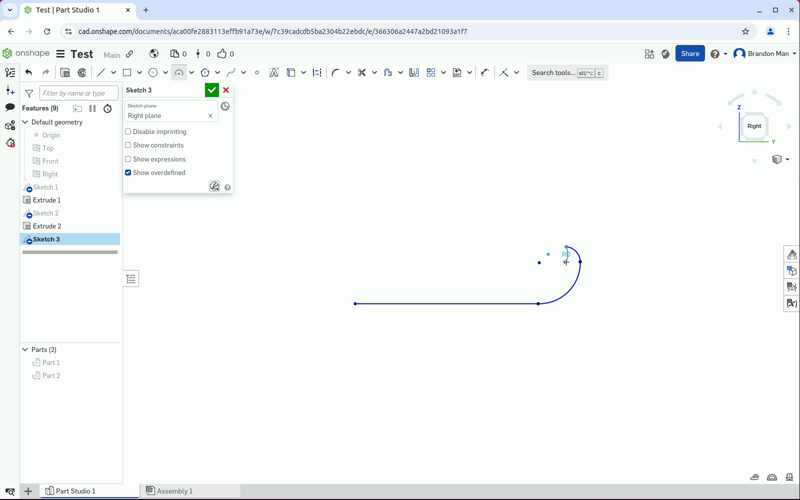
scroll(-6)
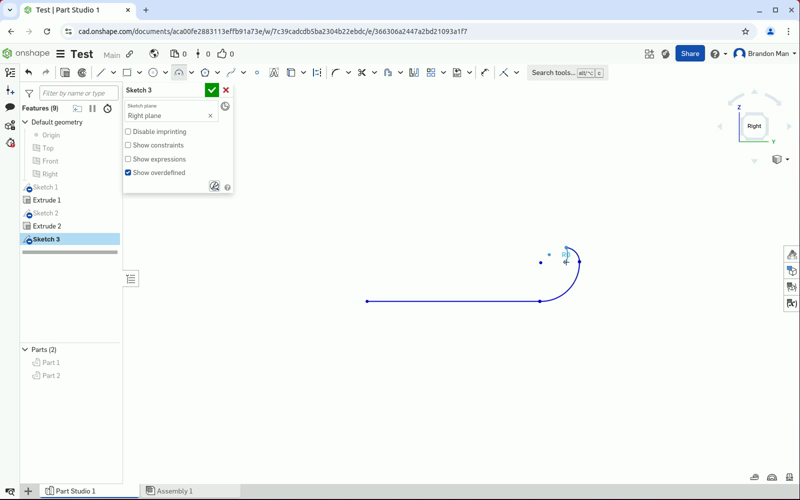
scroll(-6)
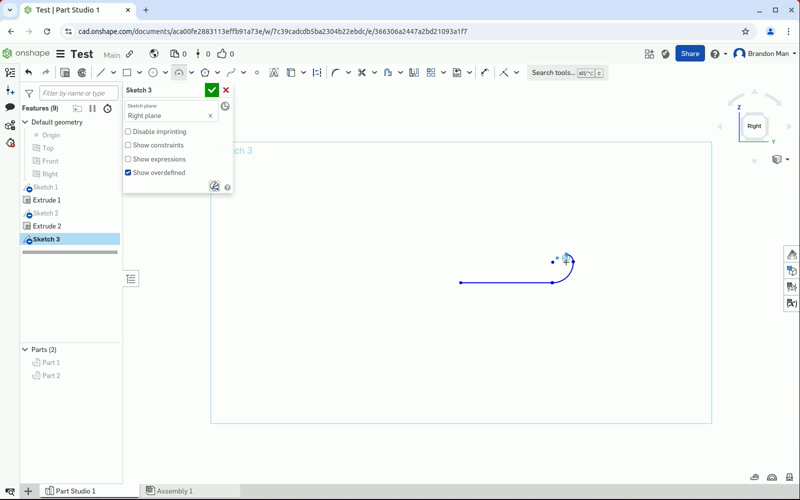
mouse_move(562, 258)
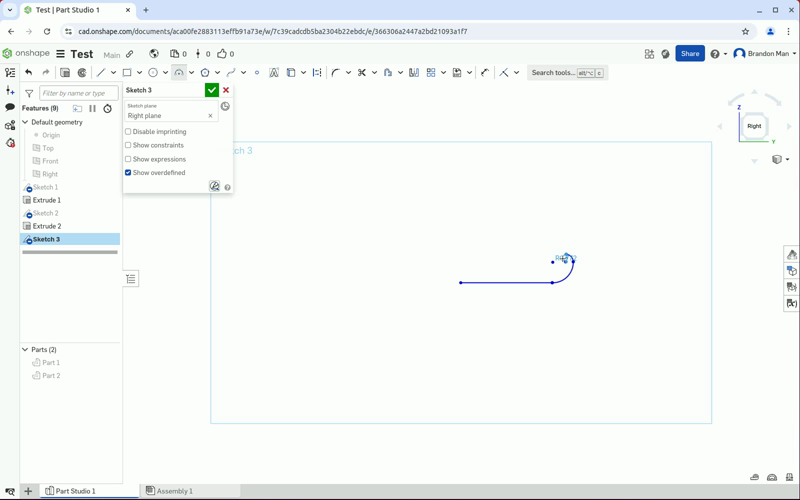
scroll(6)
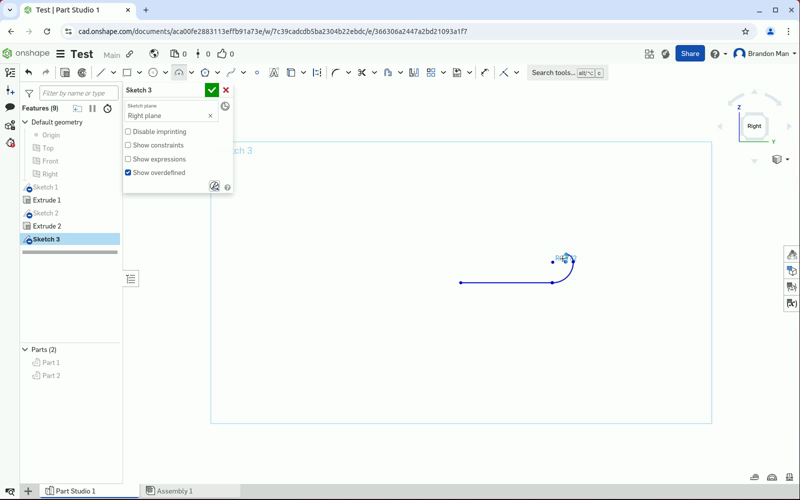
scroll(6)
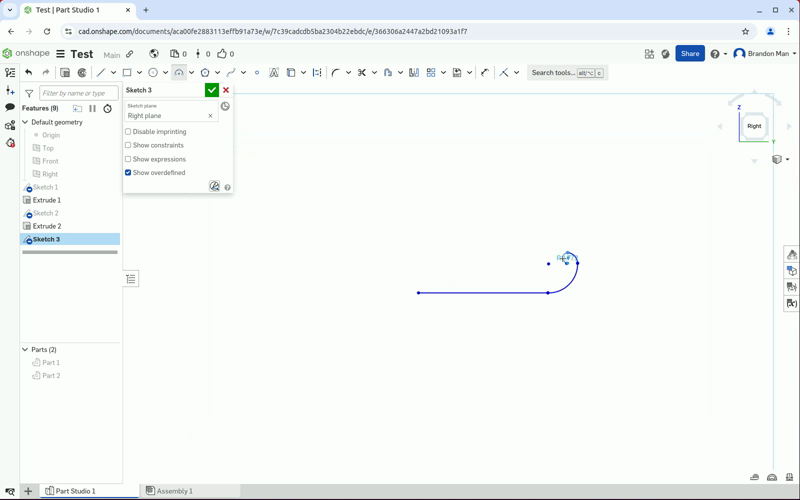
scroll(6)
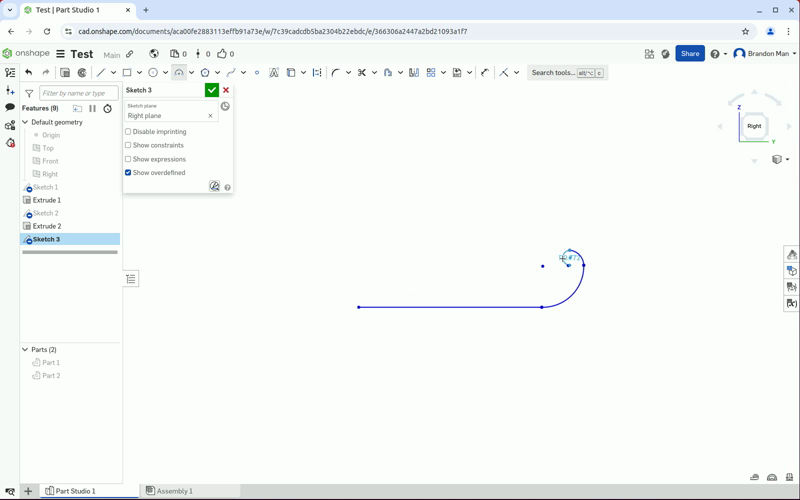
scroll(6)
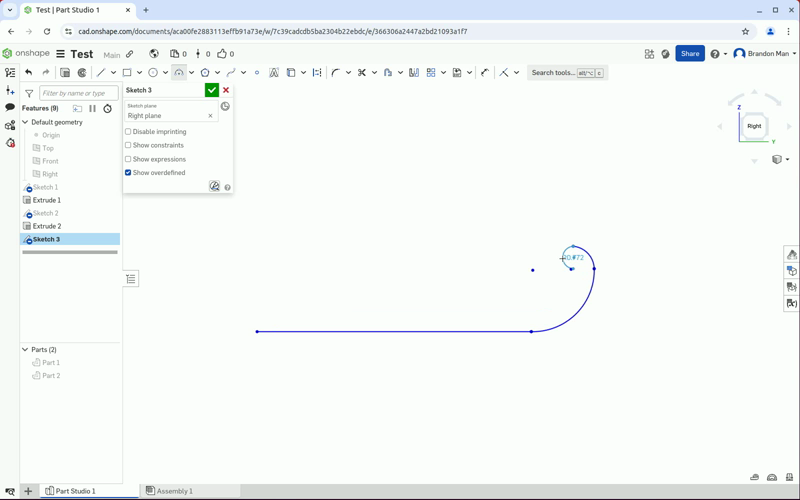
scroll(6)
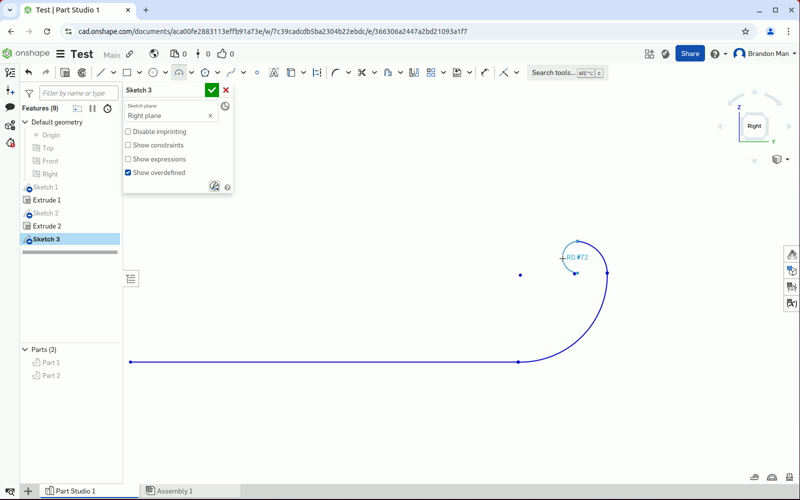
scroll(6)
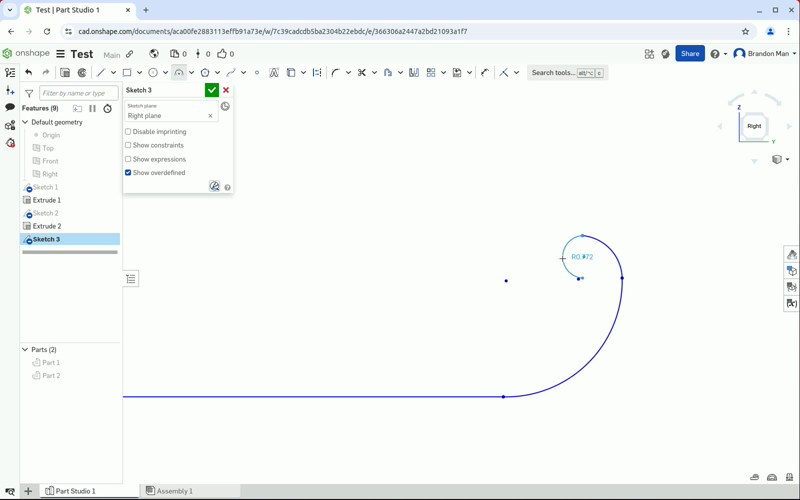
scroll(6)
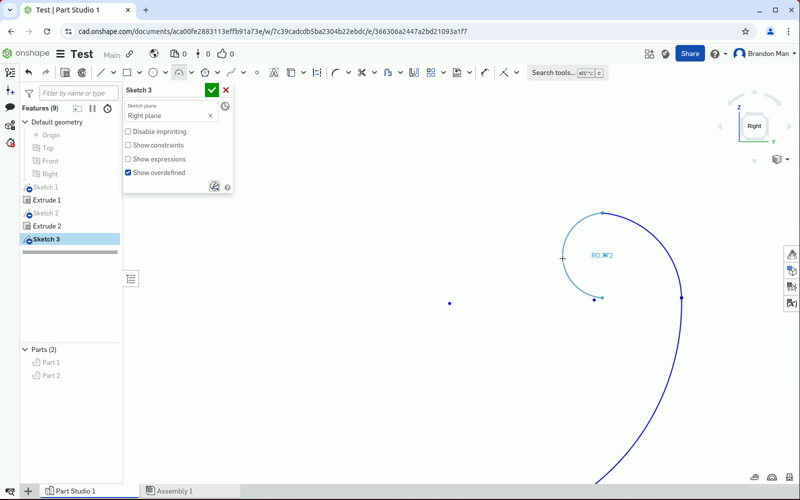
click(562, 258)
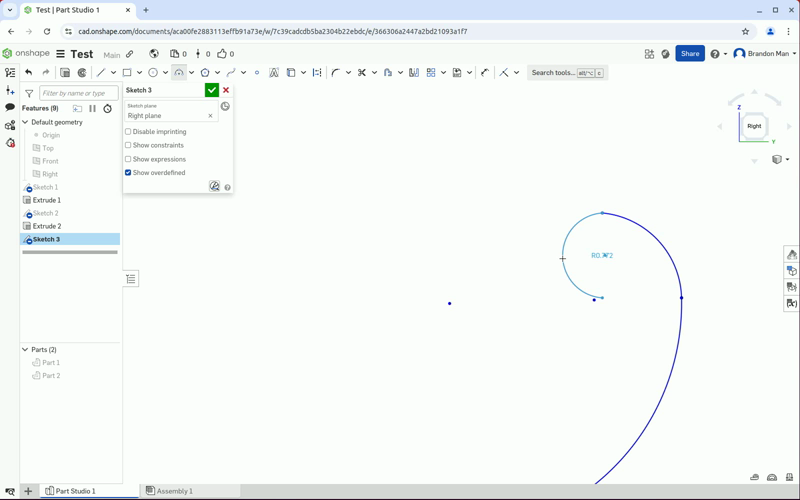
scroll(-6)
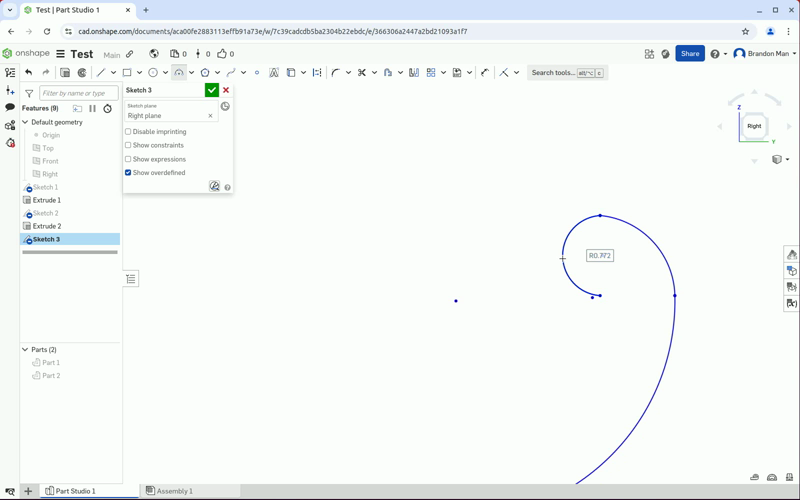
scroll(-6)
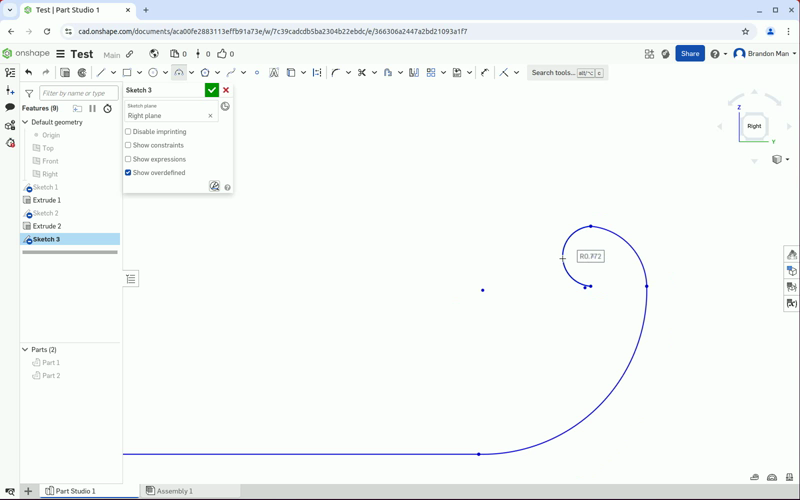
scroll(-6)
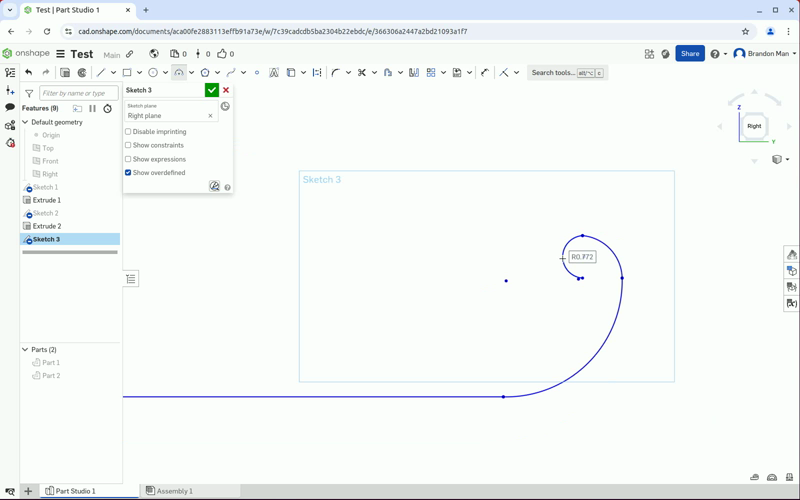
scroll(-6)
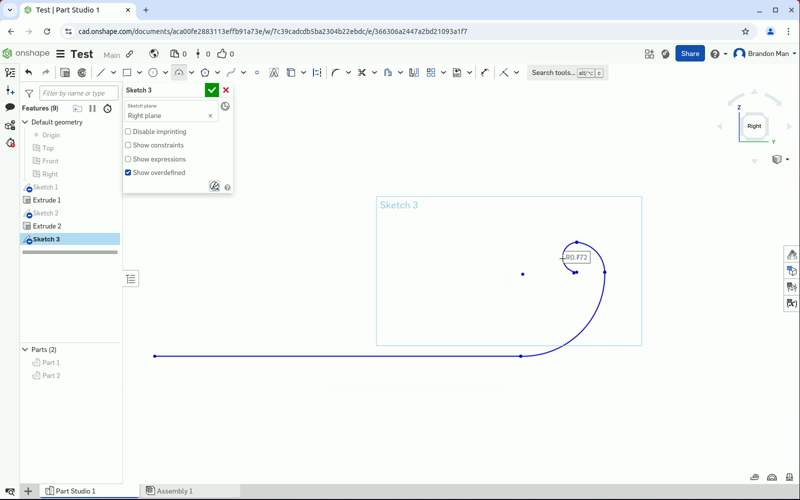
scroll(-6)
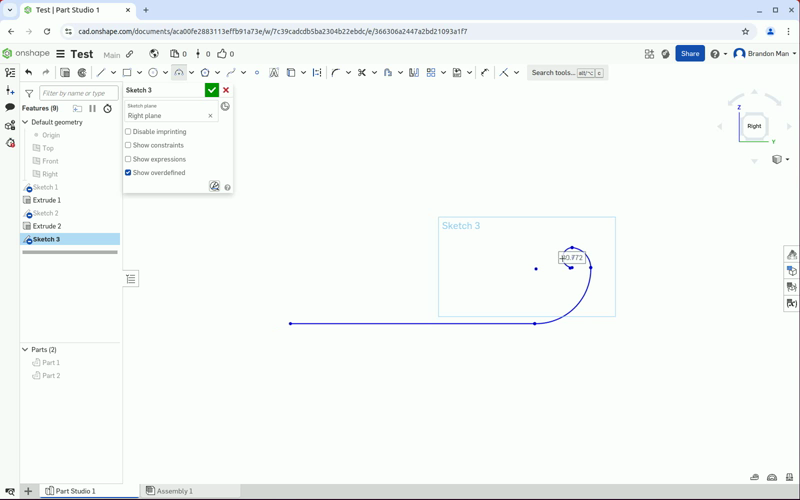
scroll(-6)
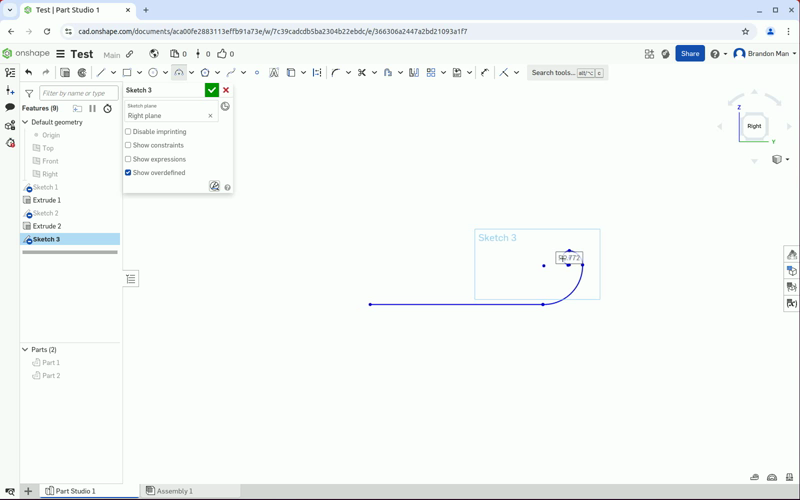
scroll(-6)
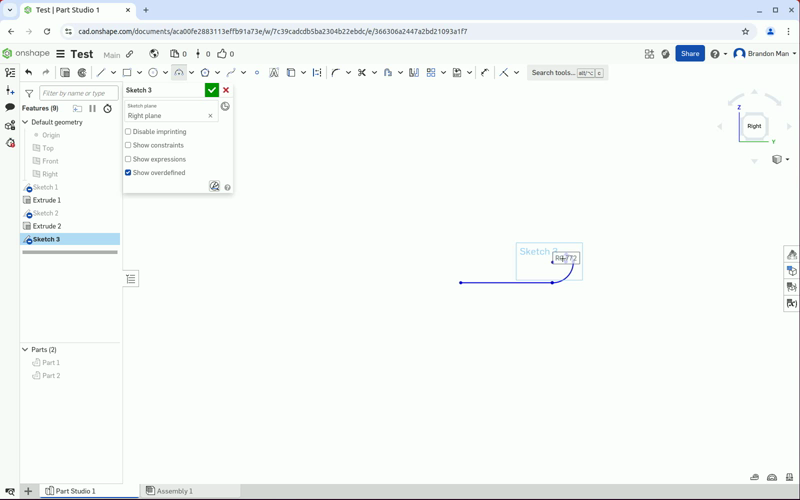
key_up(shift)
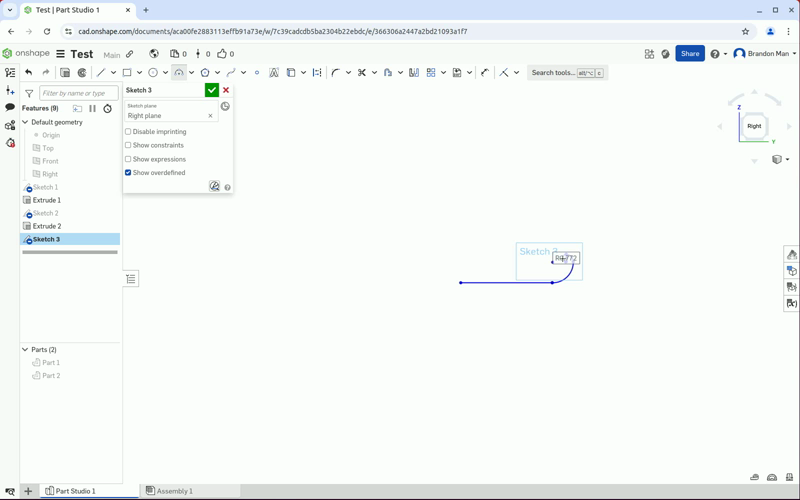
mouse_move(566, 261)
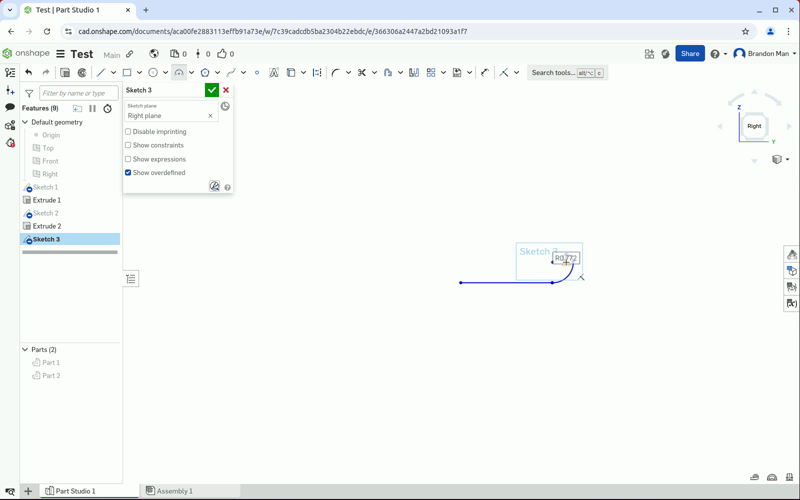
scroll(6)
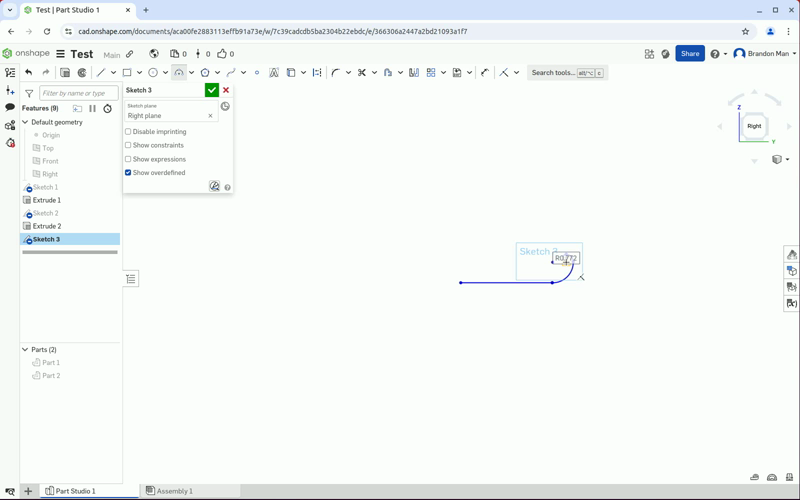
scroll(6)
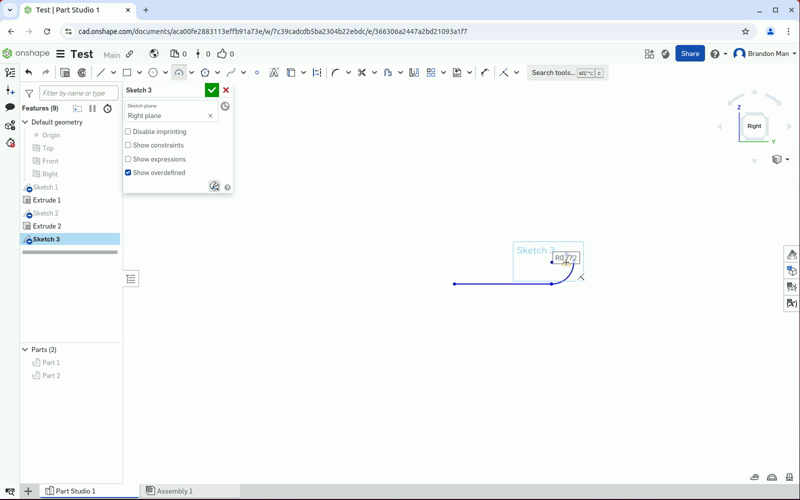
scroll(6)
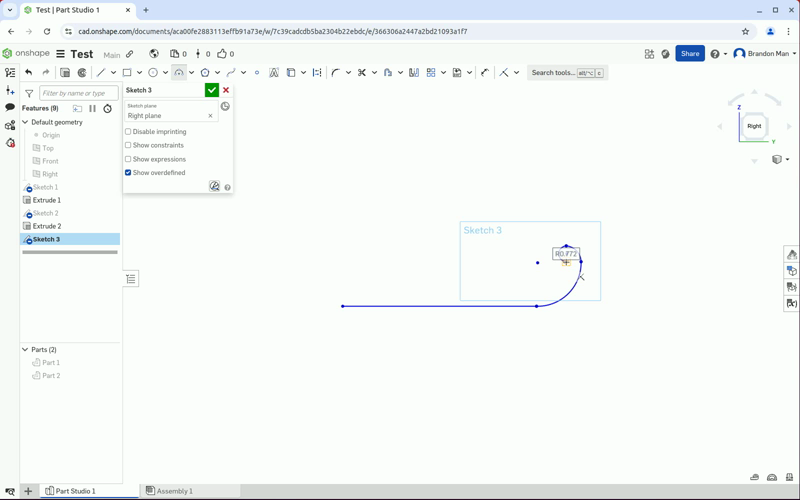
scroll(6)
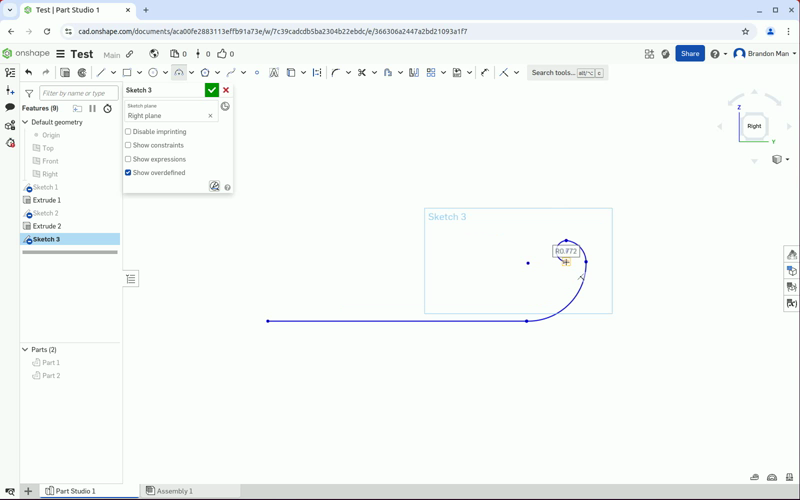
scroll(6)
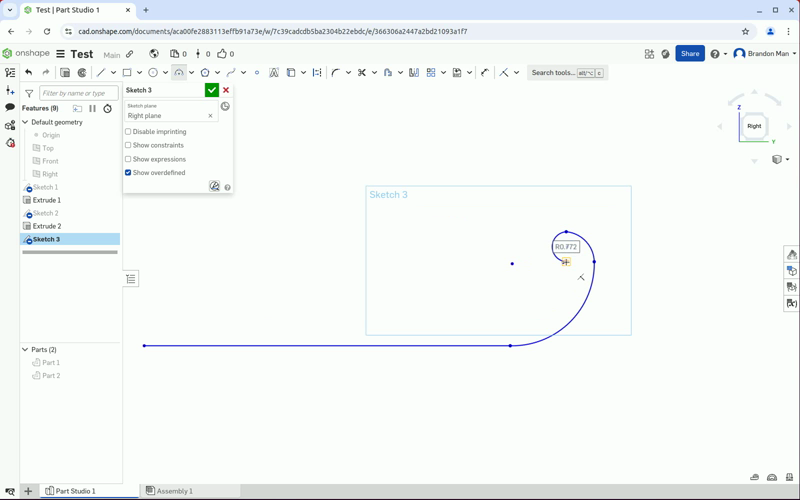
scroll(6)
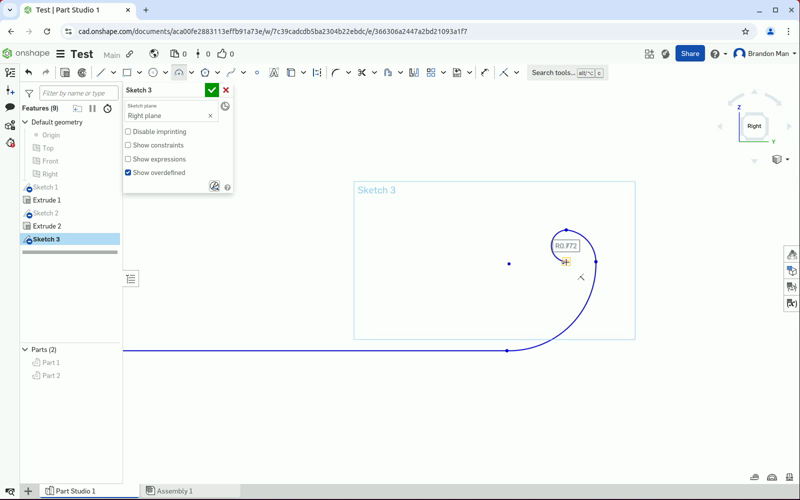
scroll(6)
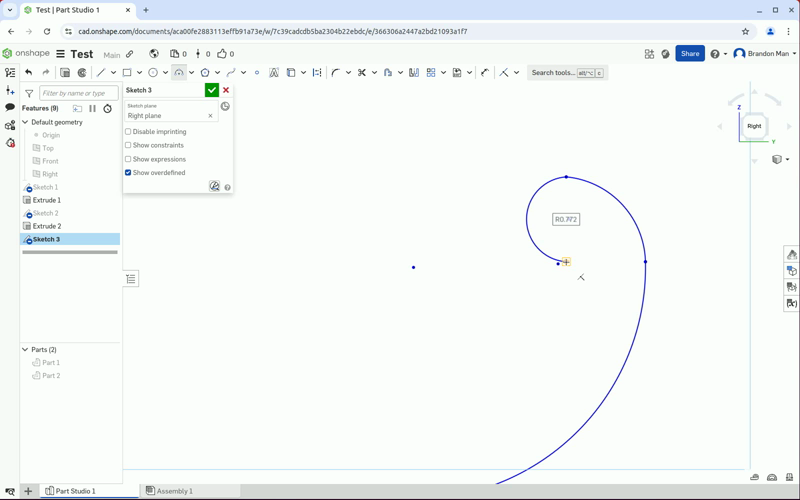
click(566, 261)
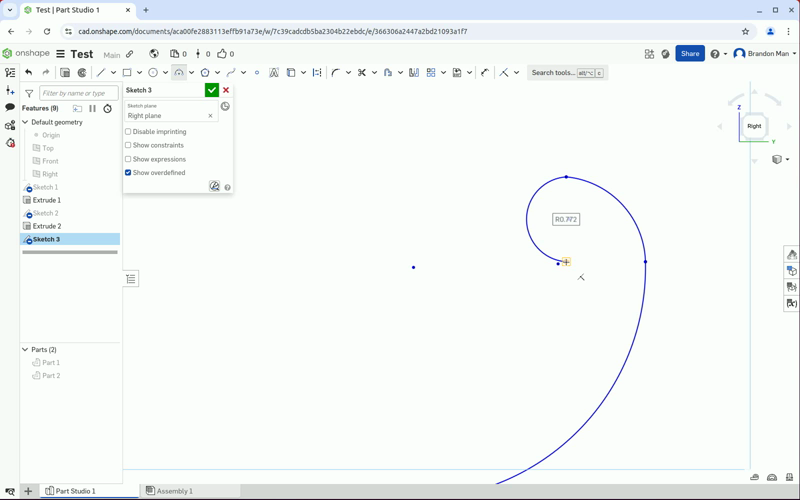
scroll(-6)
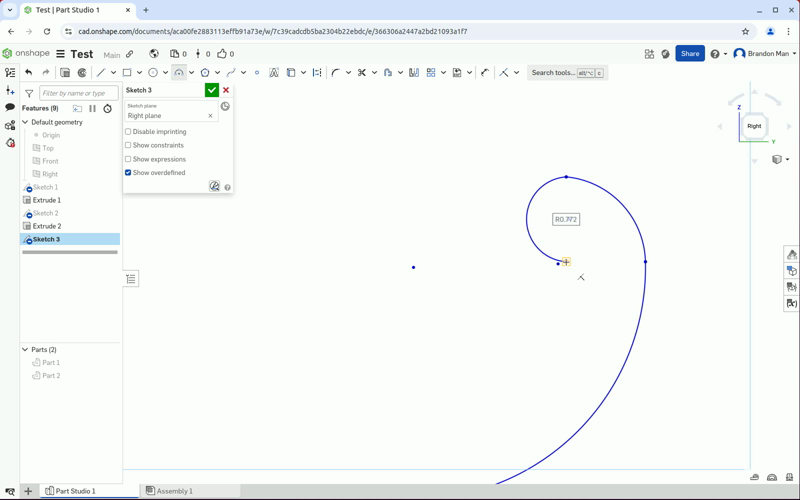
scroll(-6)
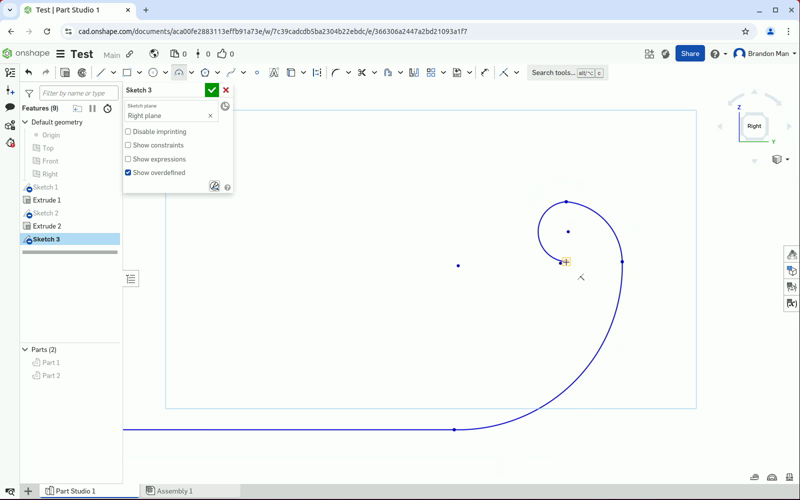
scroll(-6)
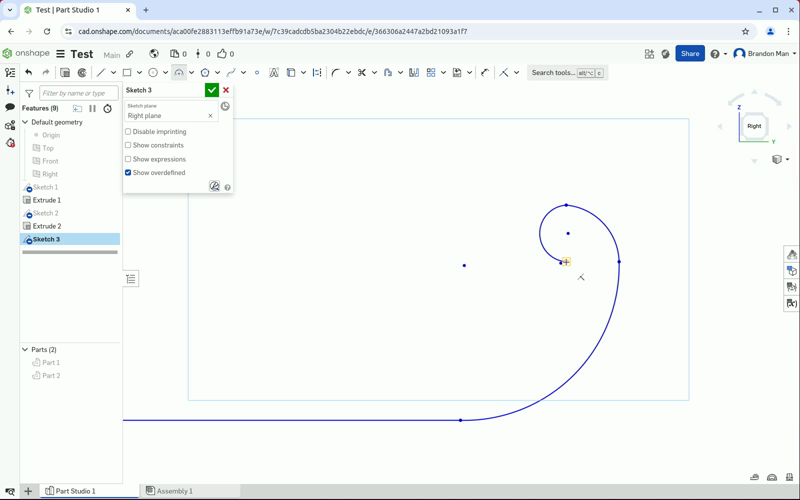
scroll(-6)
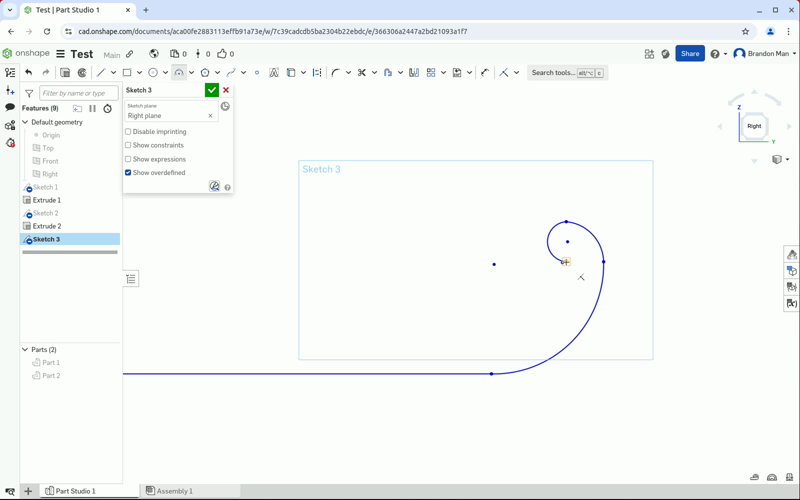
scroll(-6)
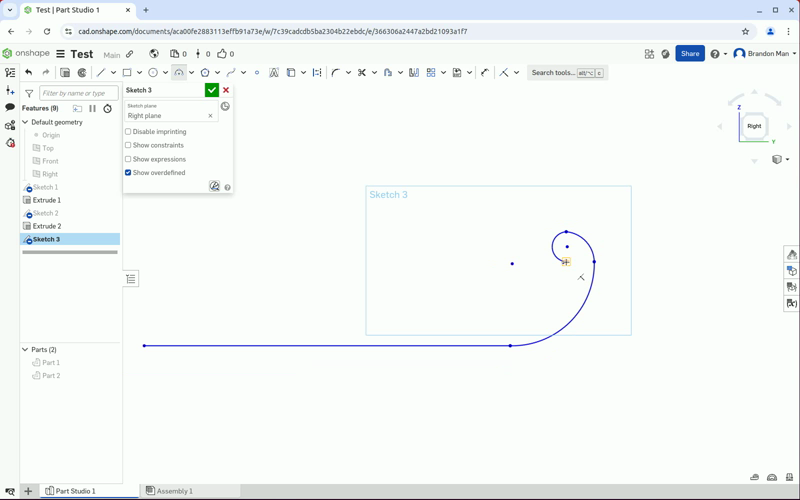
scroll(-6)
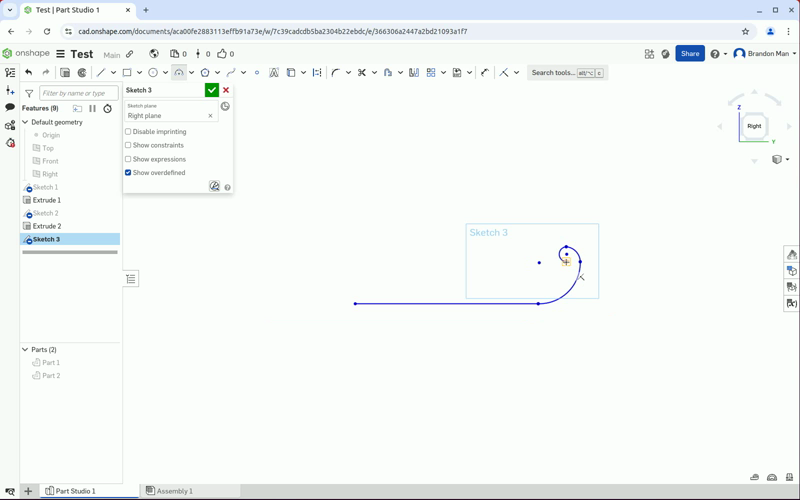
scroll(-6)
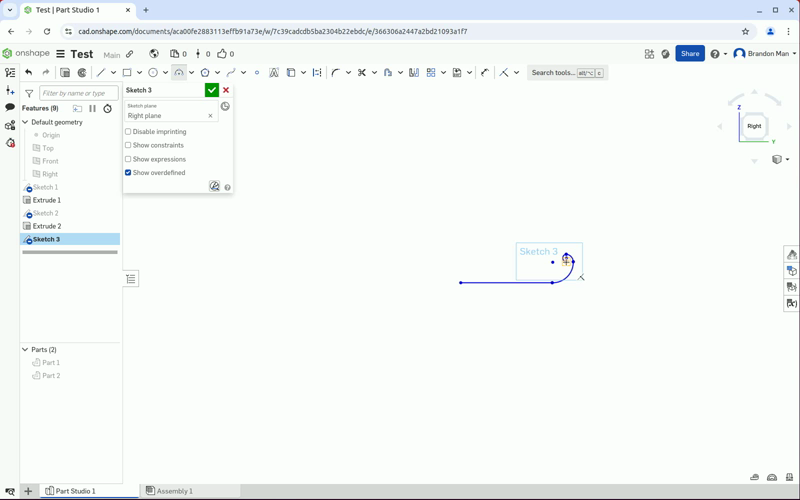
key_down(shift)
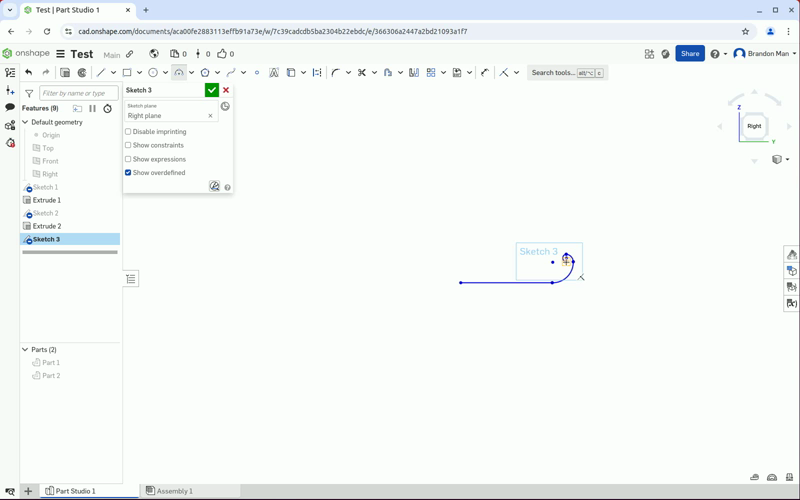
mouse_move(552, 275)
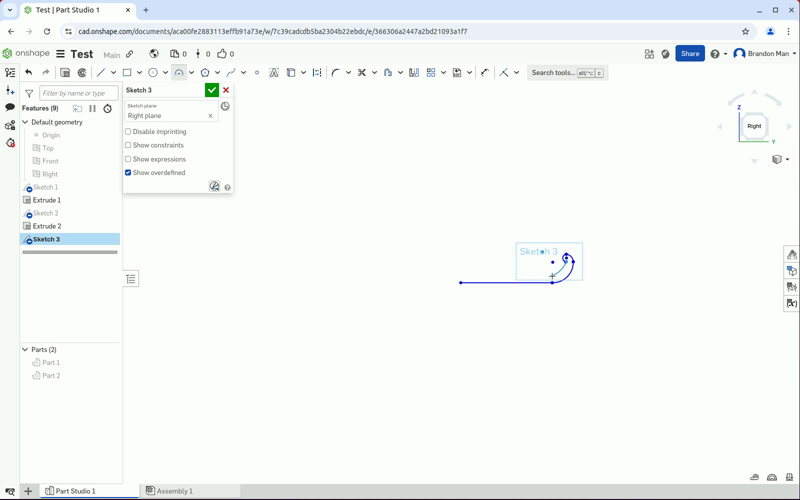
click(552, 275)
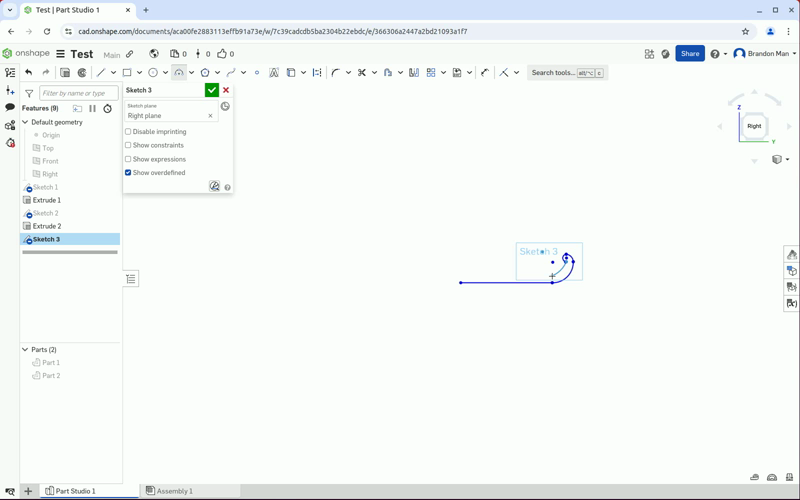
mouse_move(561, 271)
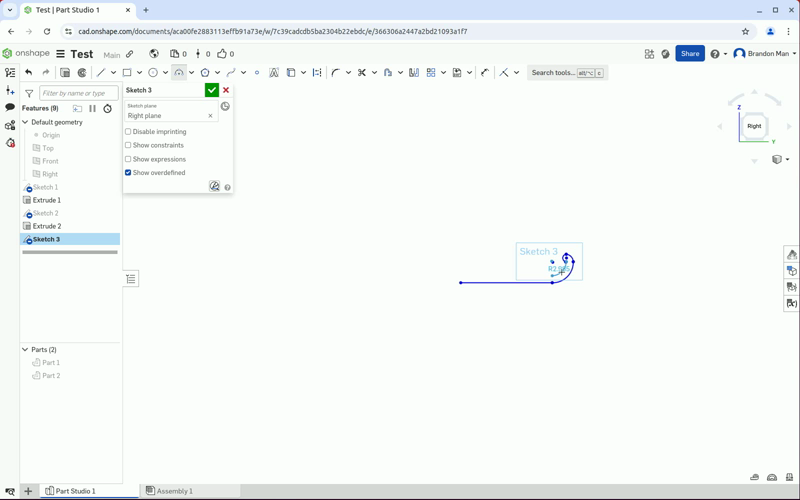
click(561, 271)
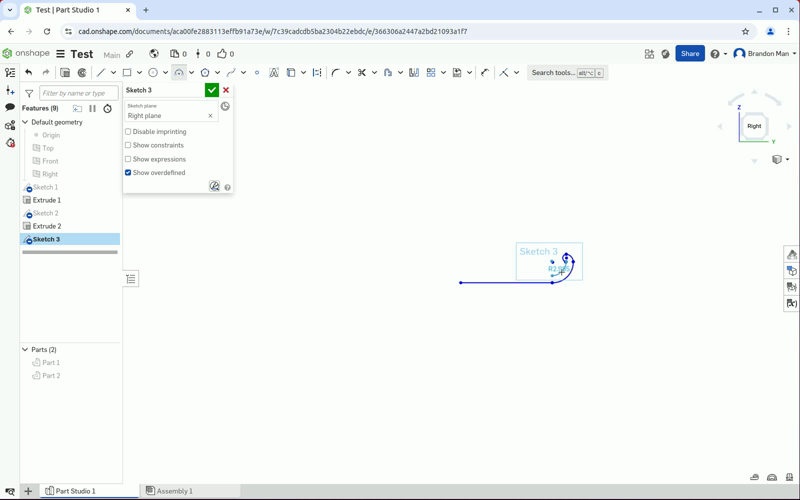
key_up(shift)
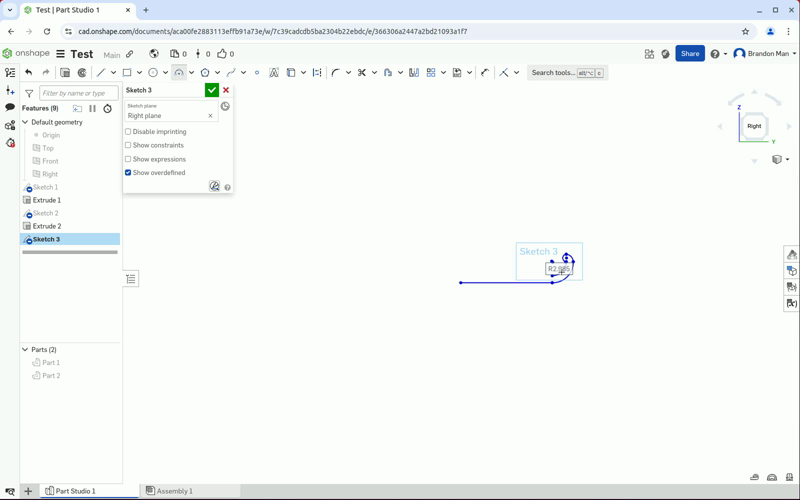
key(esc)
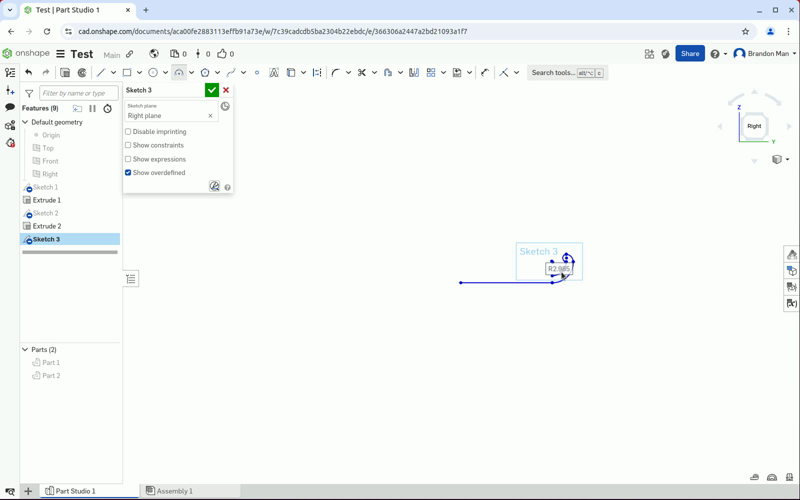
key(l)
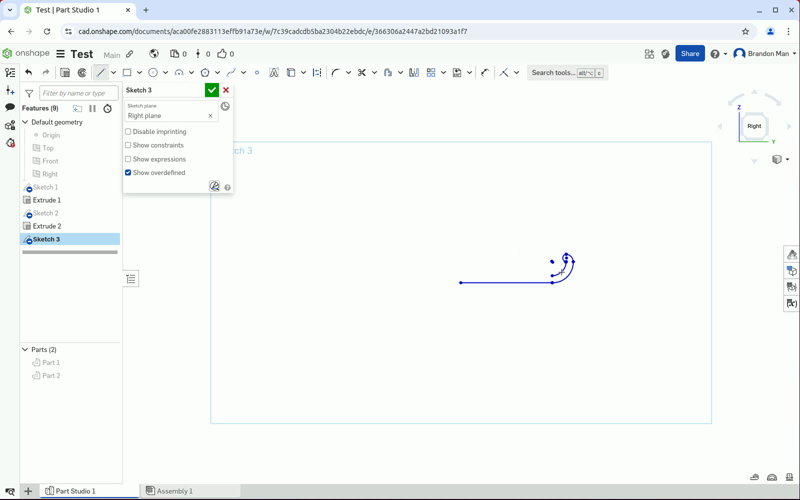
mouse_move(552, 275)
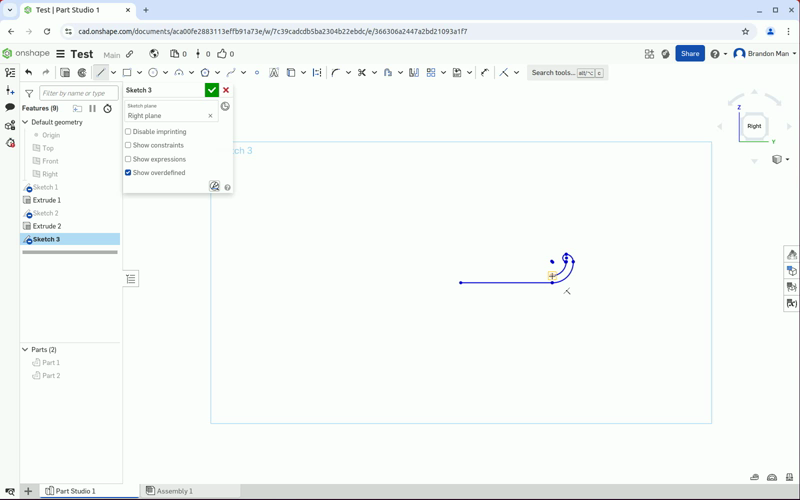
click(552, 275)
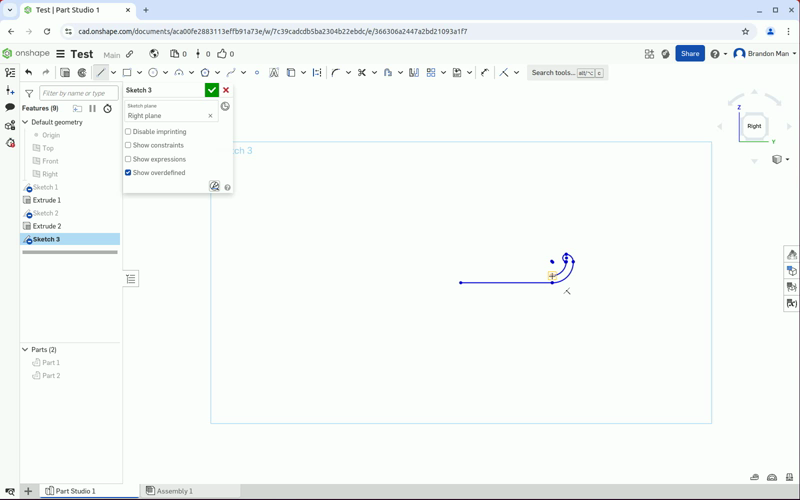
key_down(shift)
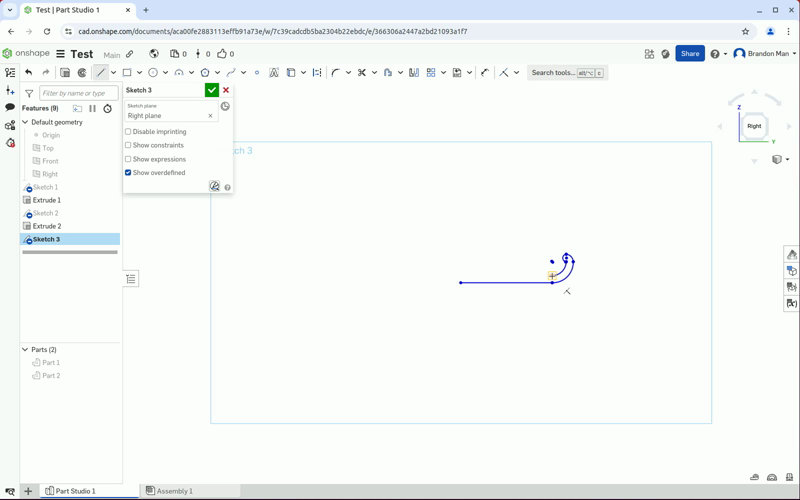
mouse_move(582, 275)
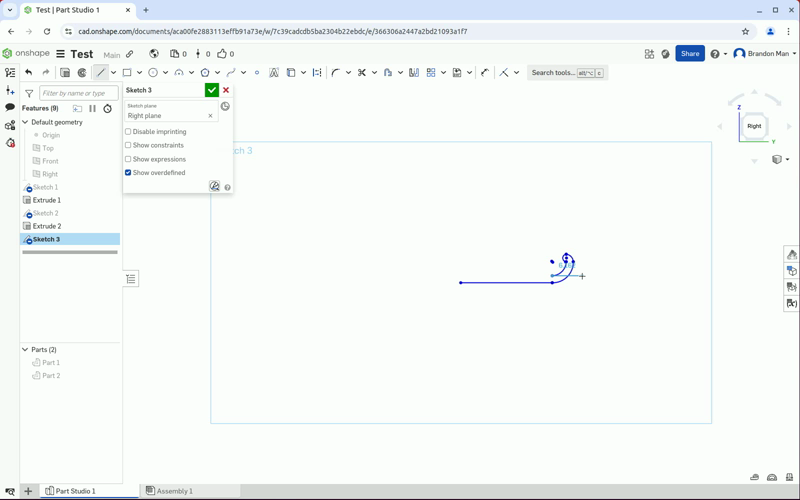
mouse_move(546, 275)
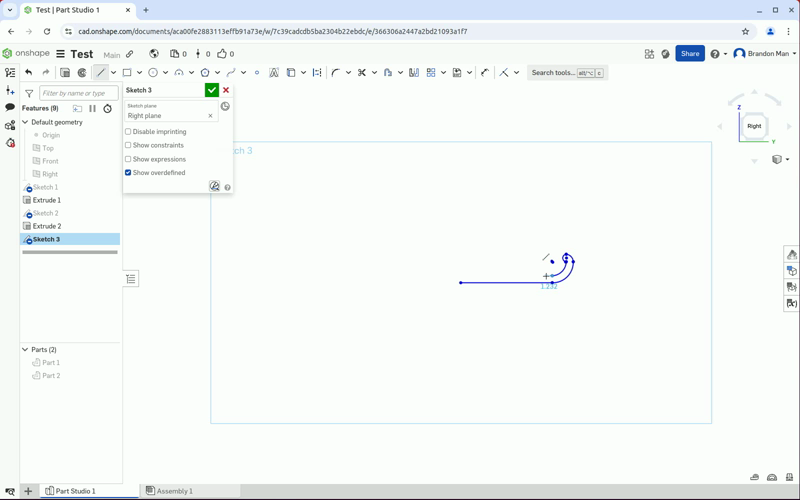
scroll(6)
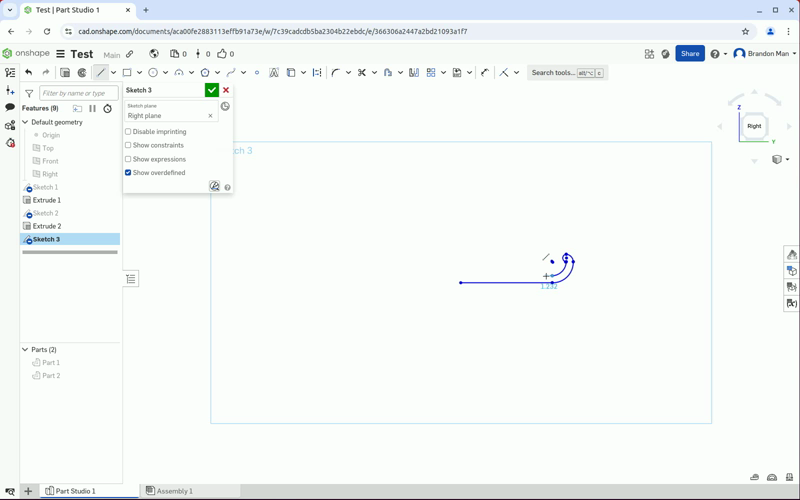
scroll(6)
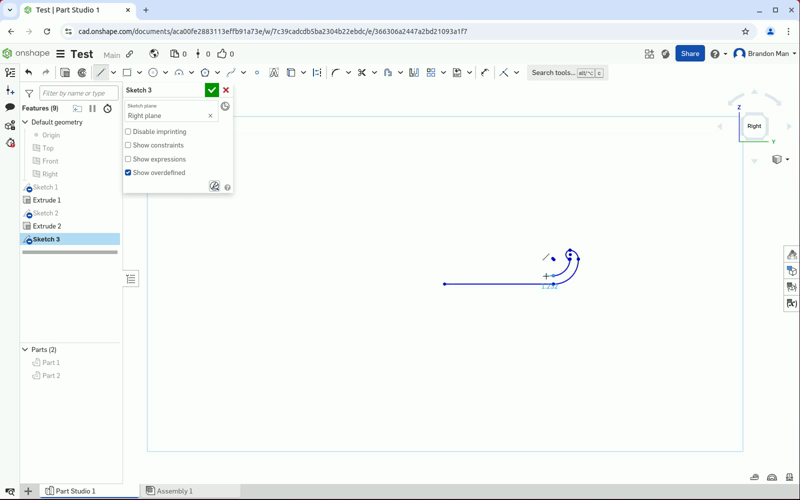
scroll(6)
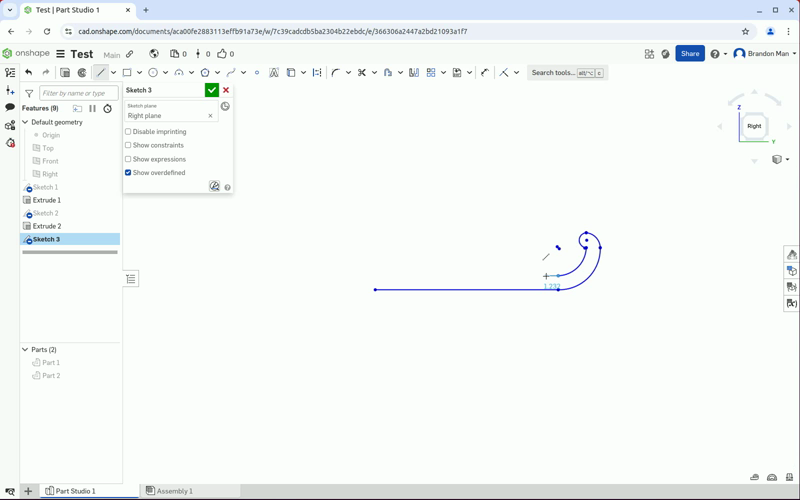
scroll(6)
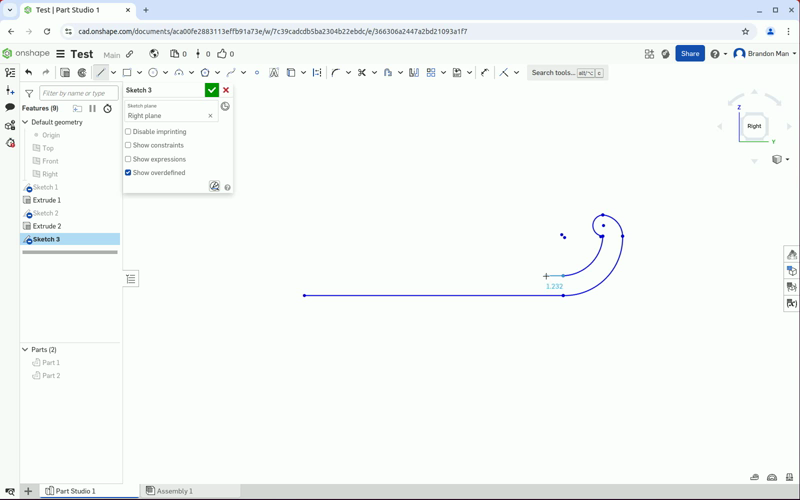
scroll(6)
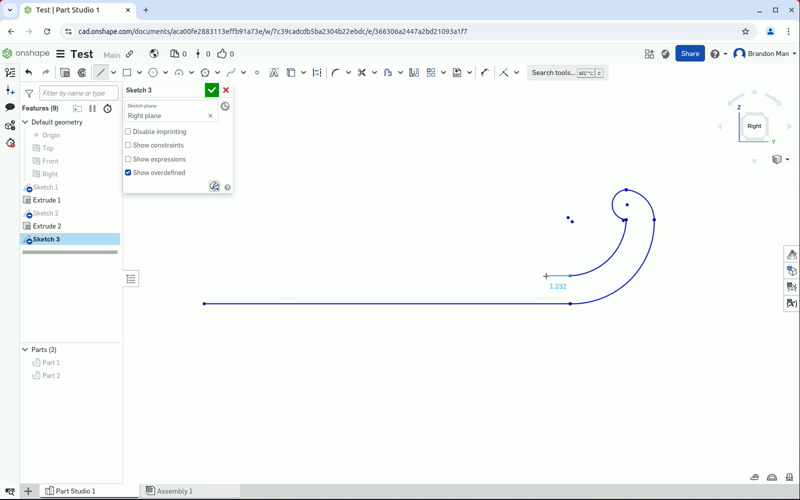
scroll(6)
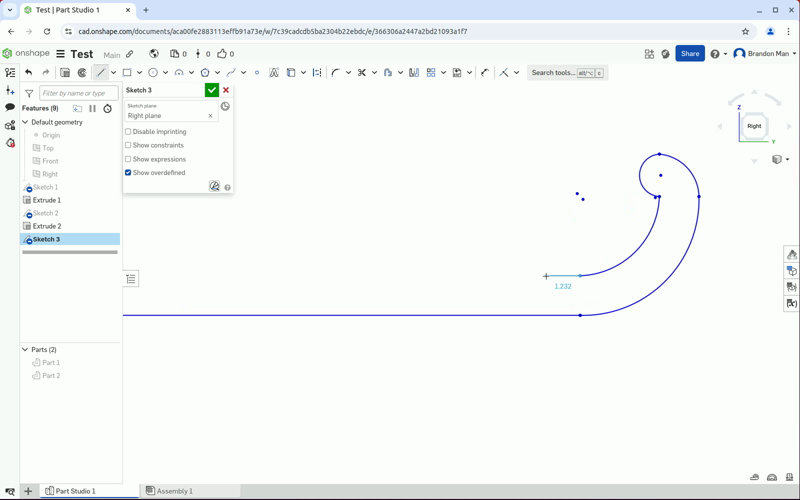
scroll(6)
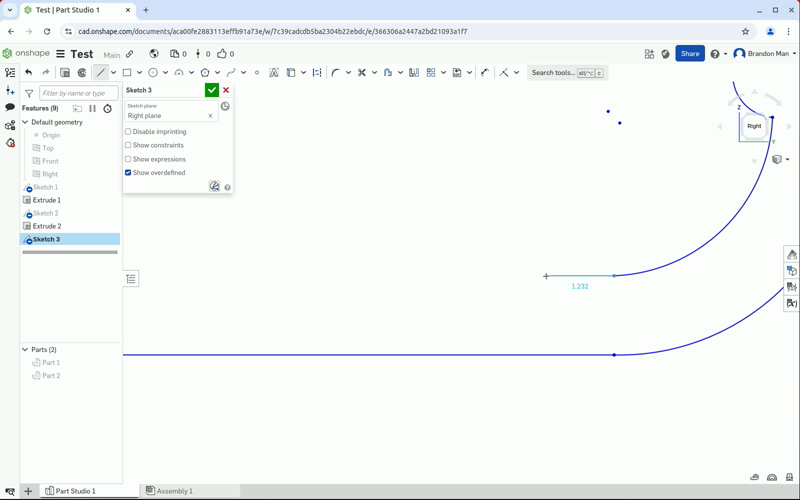
click(546, 275)
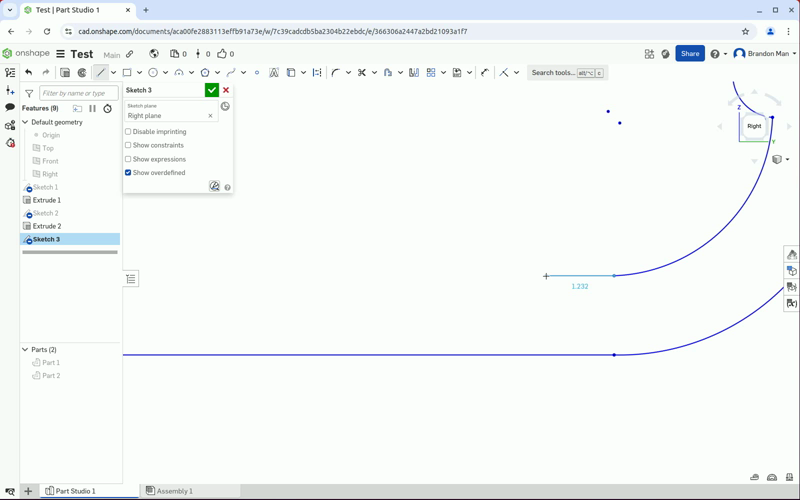
scroll(-6)
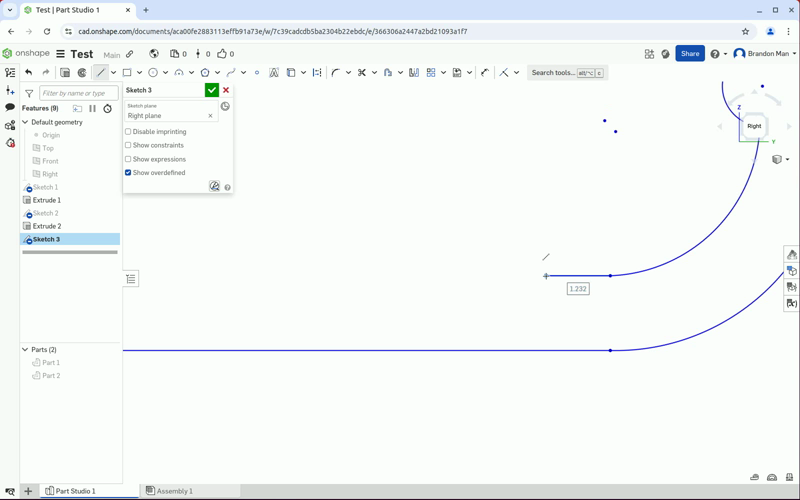
scroll(-6)
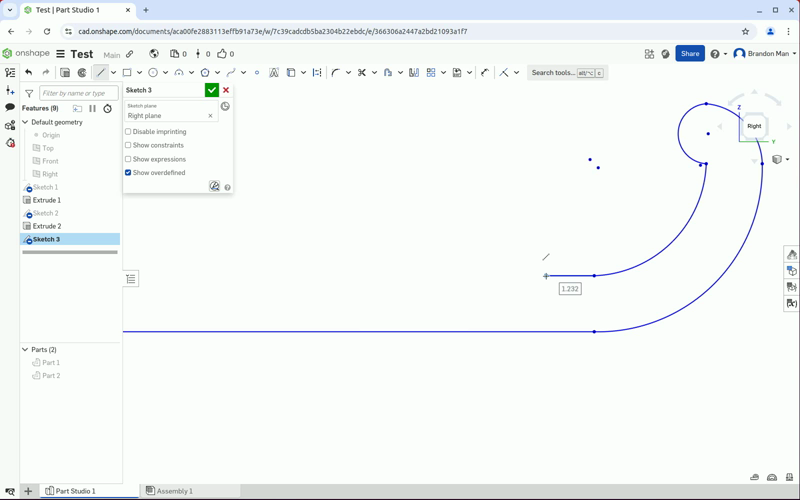
scroll(-6)
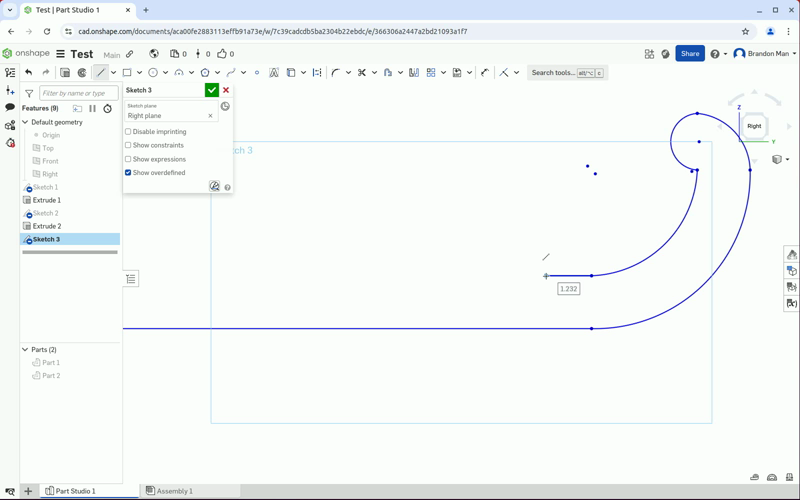
scroll(-6)
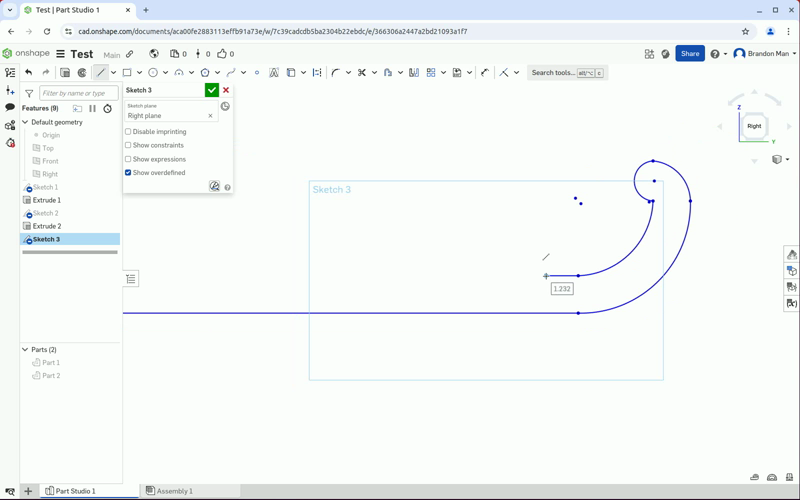
scroll(-6)
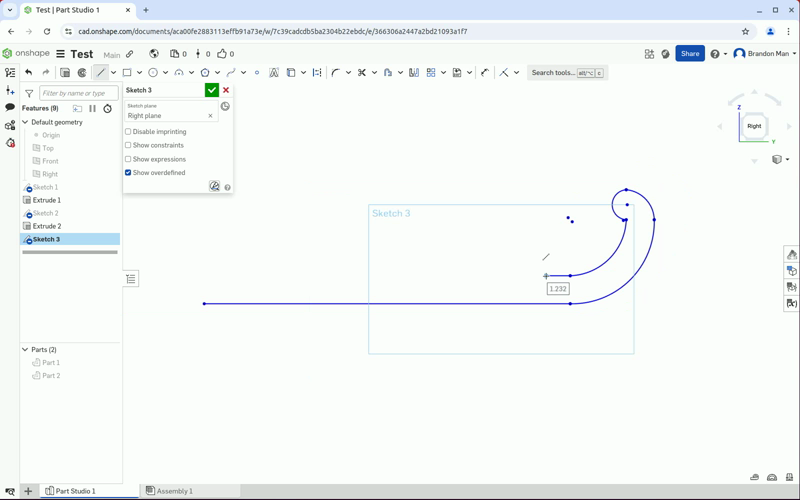
scroll(-6)
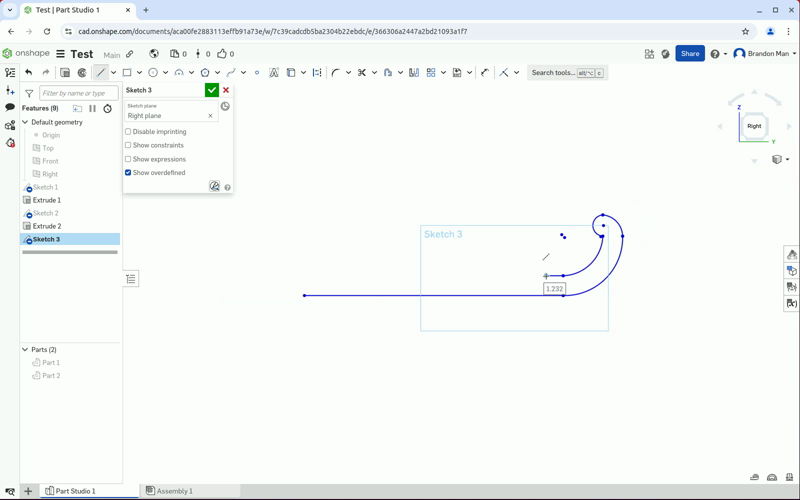
scroll(-6)
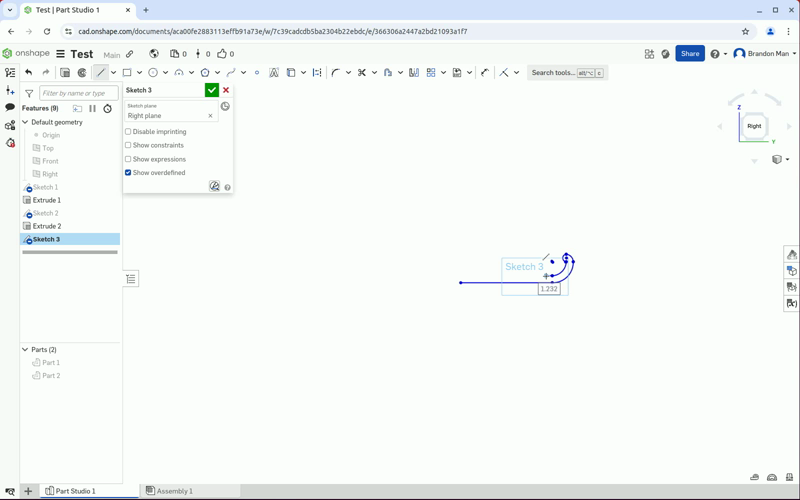
key_up(shift)
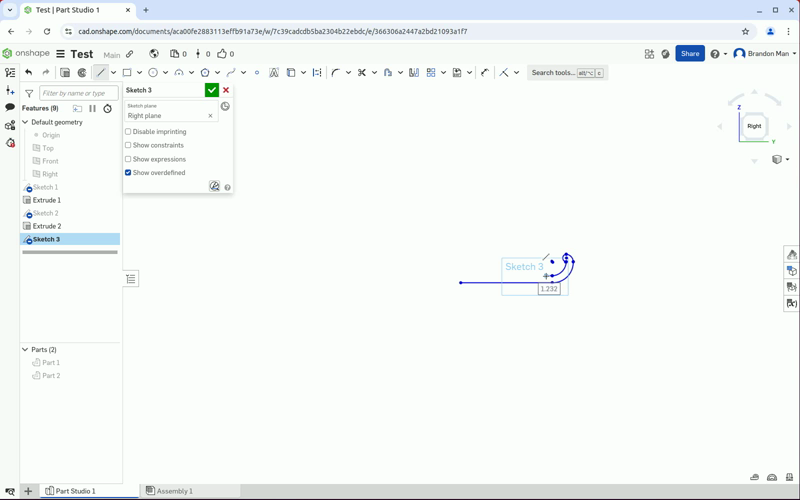
key_down(shift)
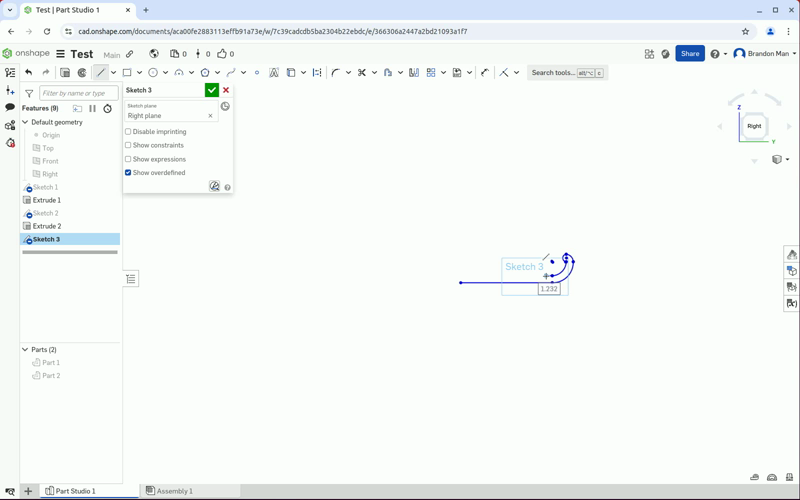
mouse_move(576, 275)
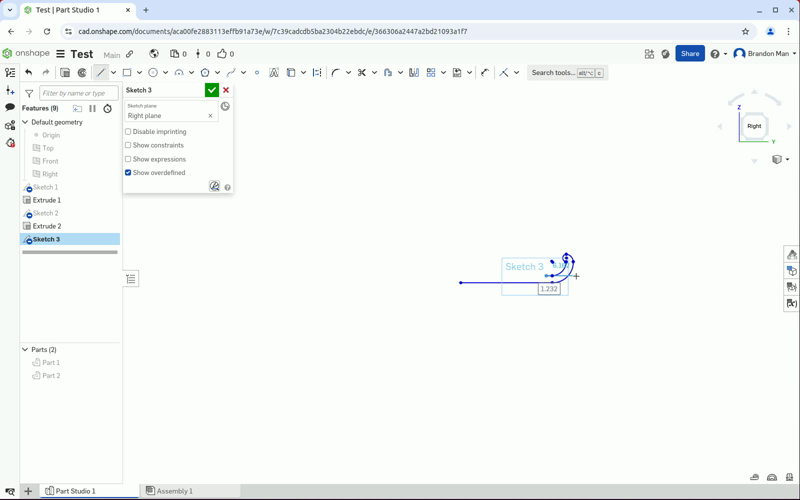
mouse_move(528, 275)
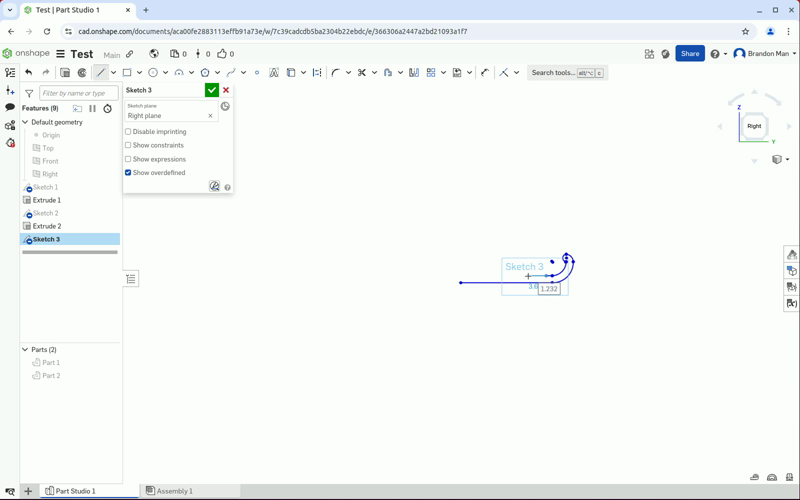
click(528, 275)
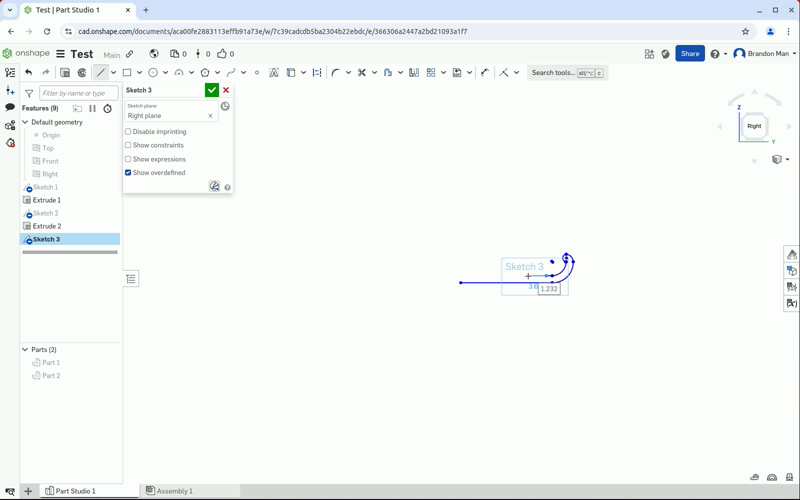
key_up(shift)
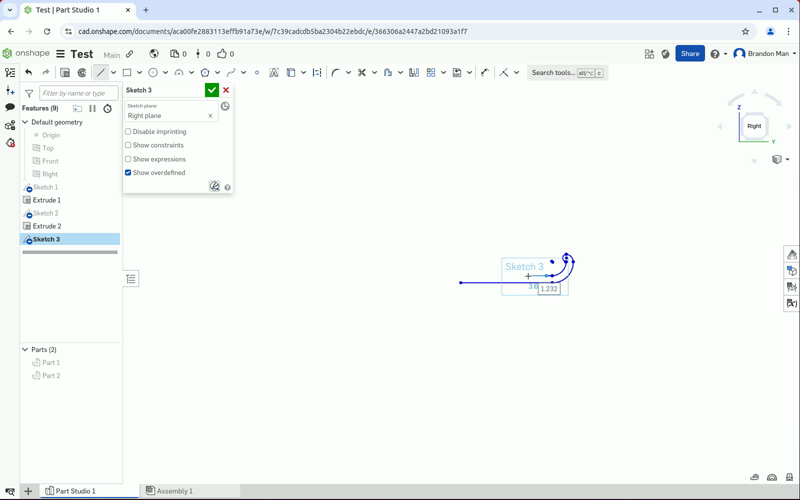
key_down(shift)
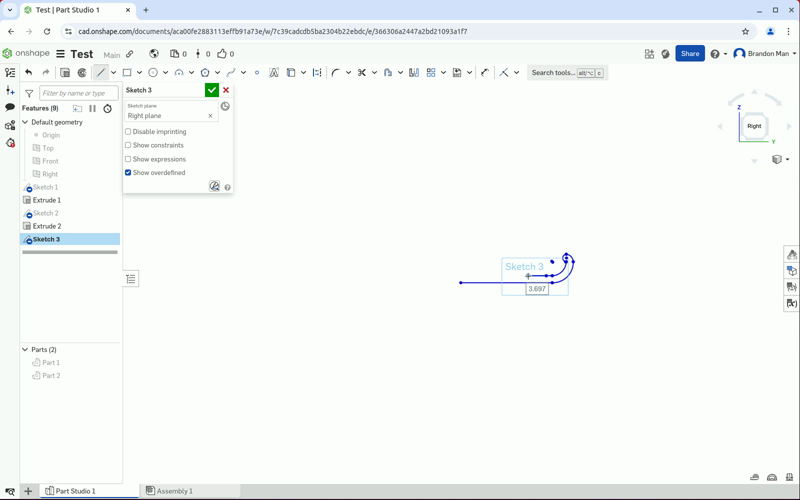
mouse_move(558, 275)
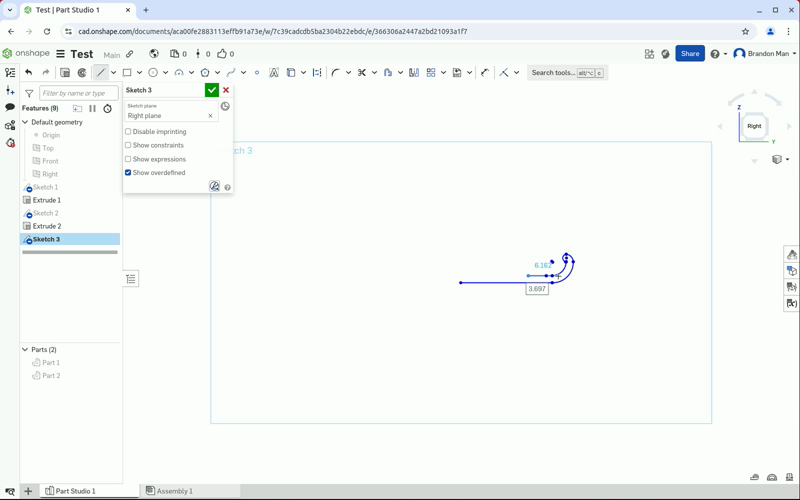
mouse_move(484, 275)
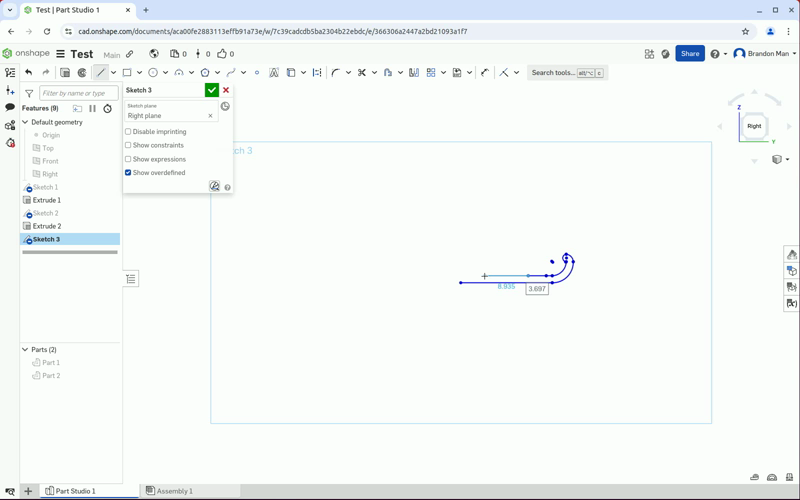
click(484, 275)
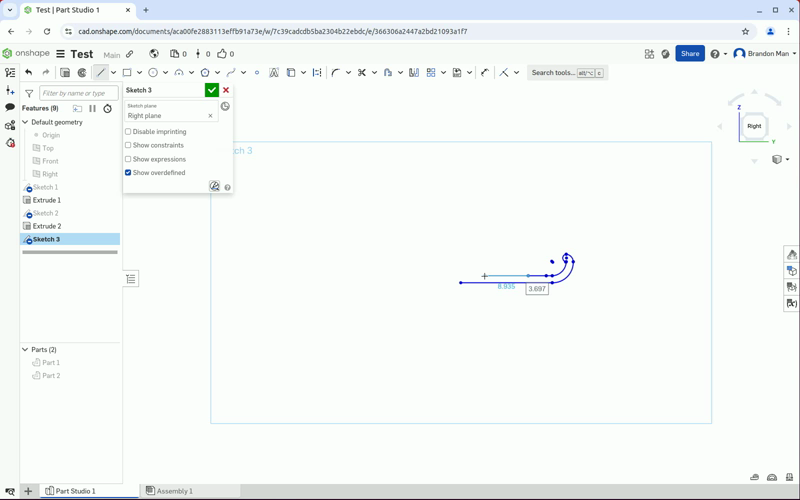
key_up(shift)
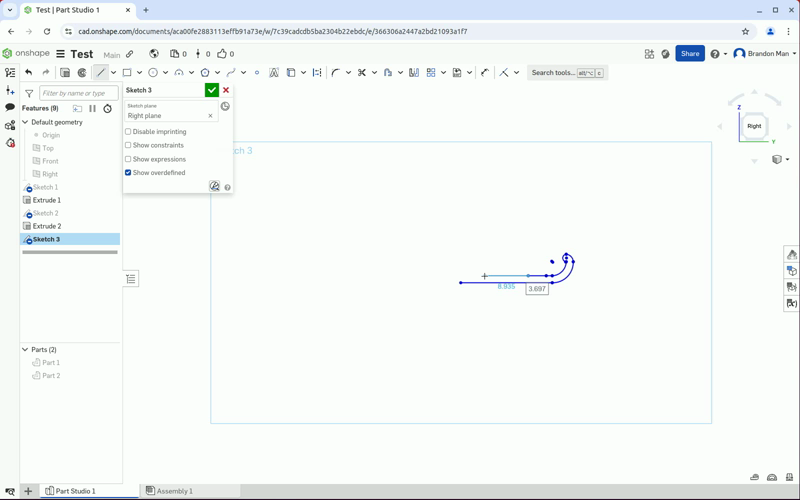
key_down(shift)
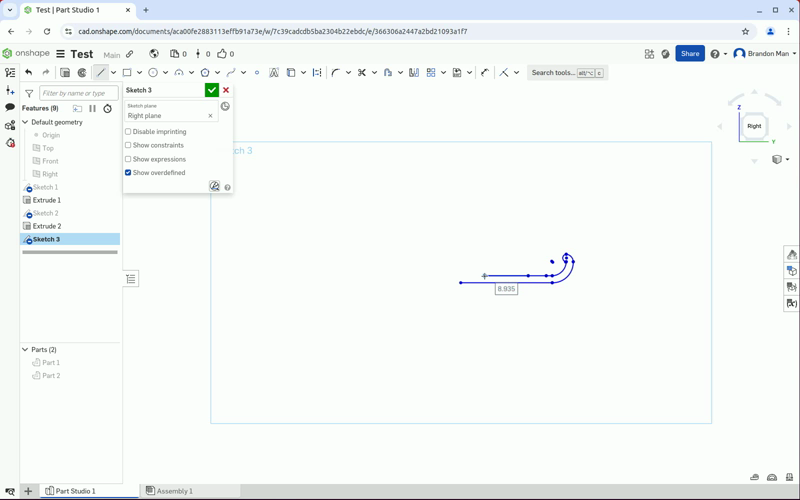
mouse_move(514, 275)
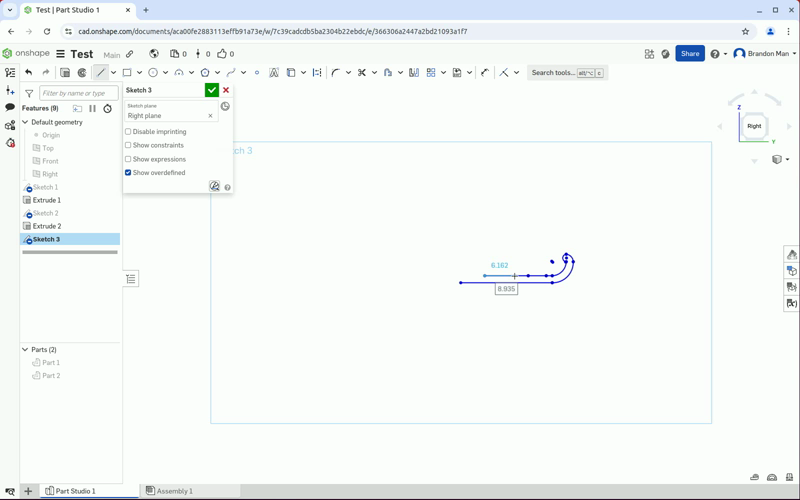
mouse_move(466, 275)
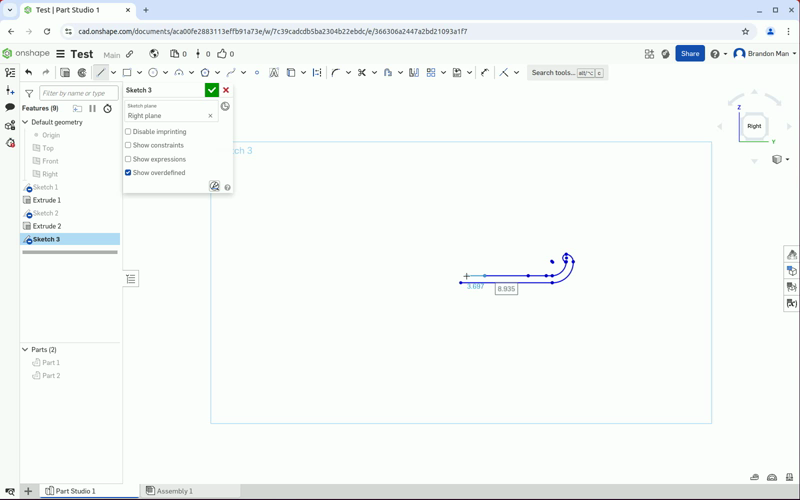
click(466, 275)
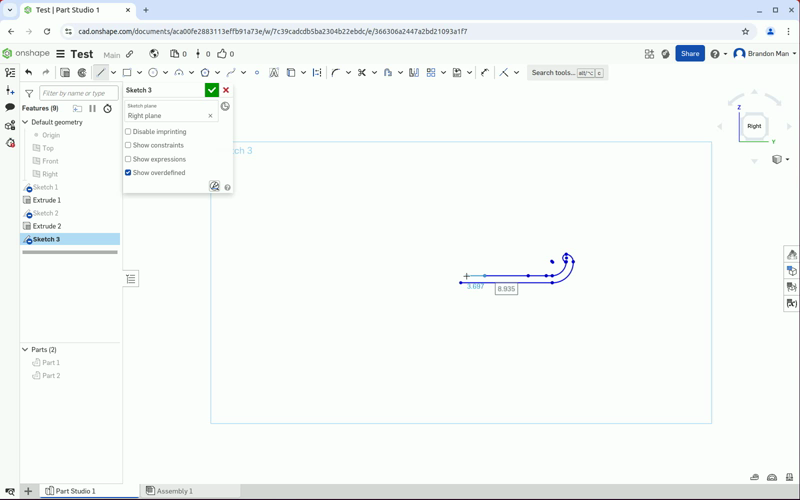
key_up(shift)
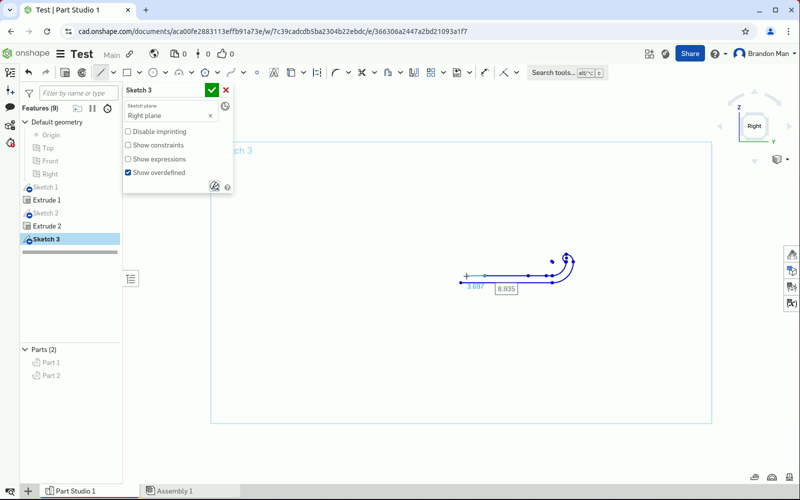
key_down(shift)
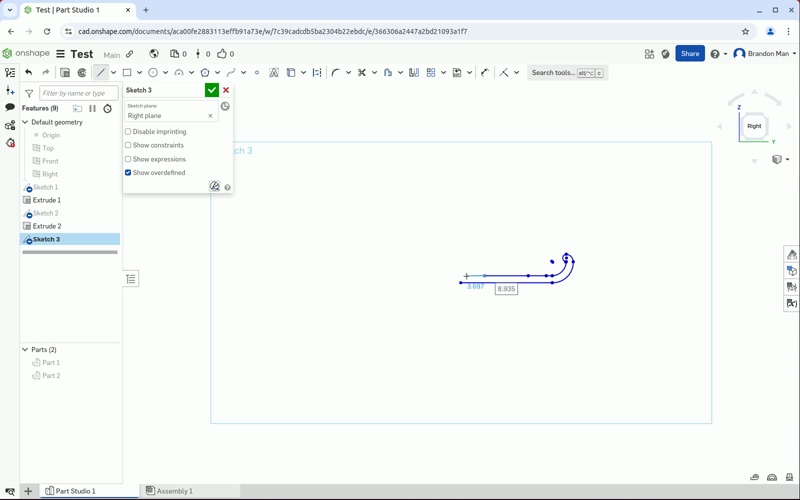
mouse_move(496, 275)
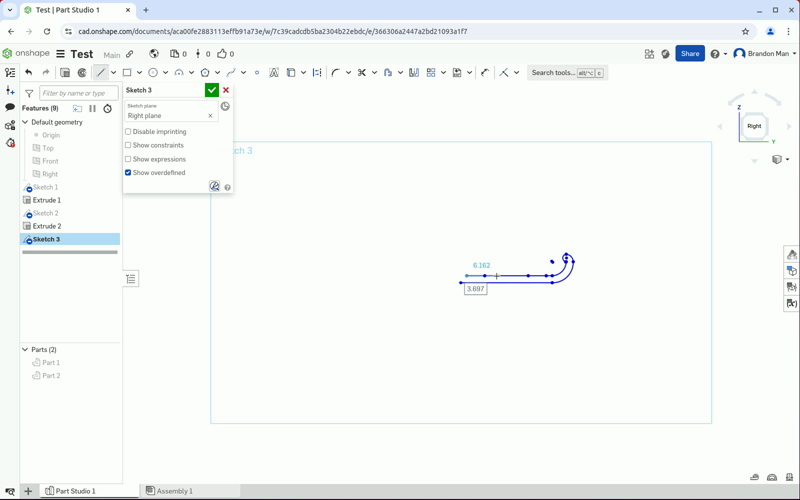
mouse_move(460, 275)
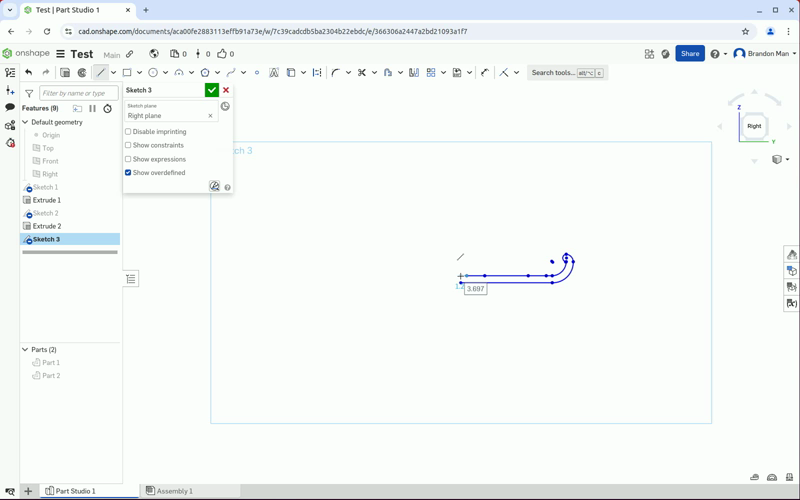
scroll(6)
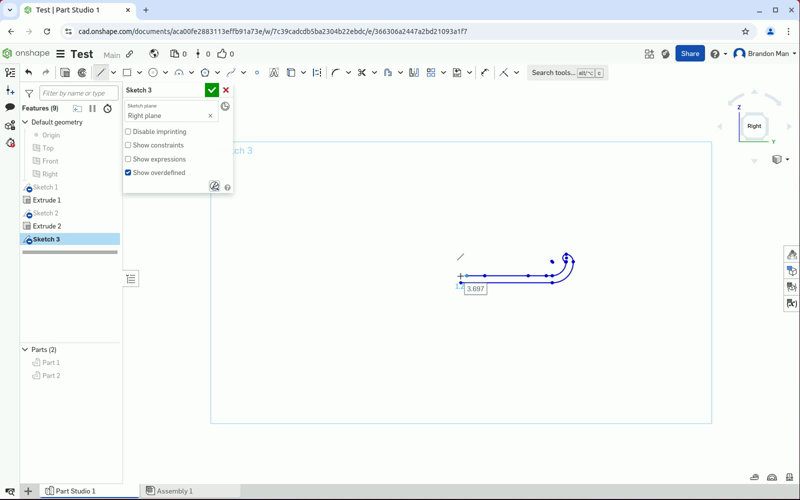
scroll(6)
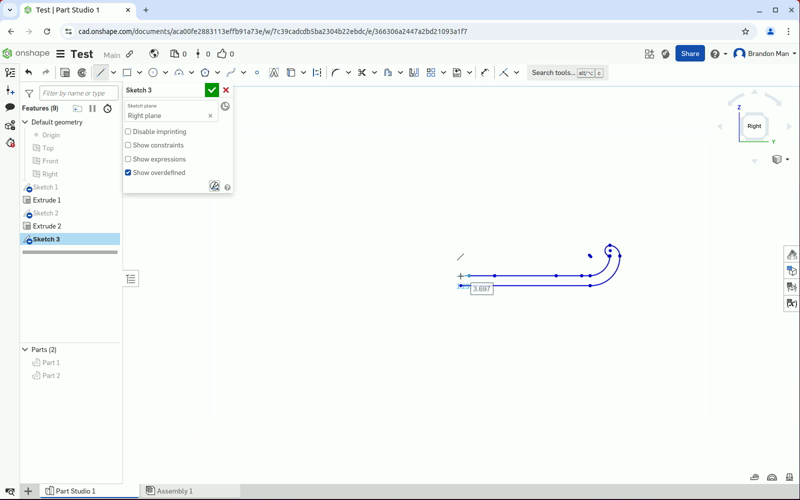
scroll(6)
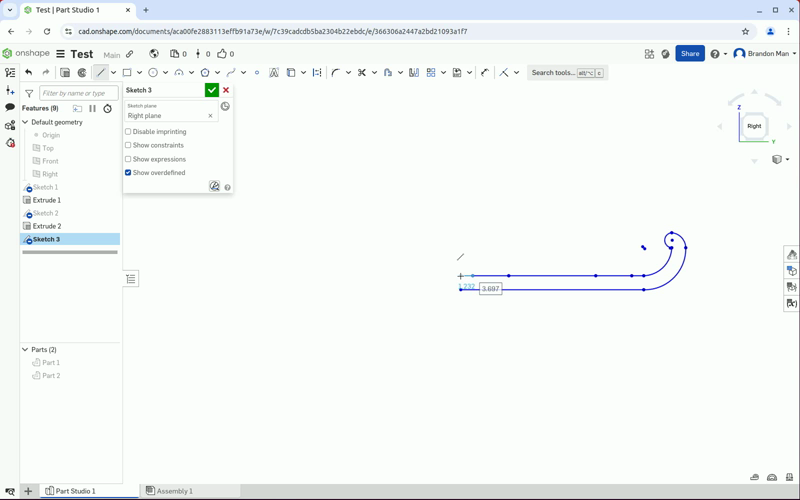
scroll(6)
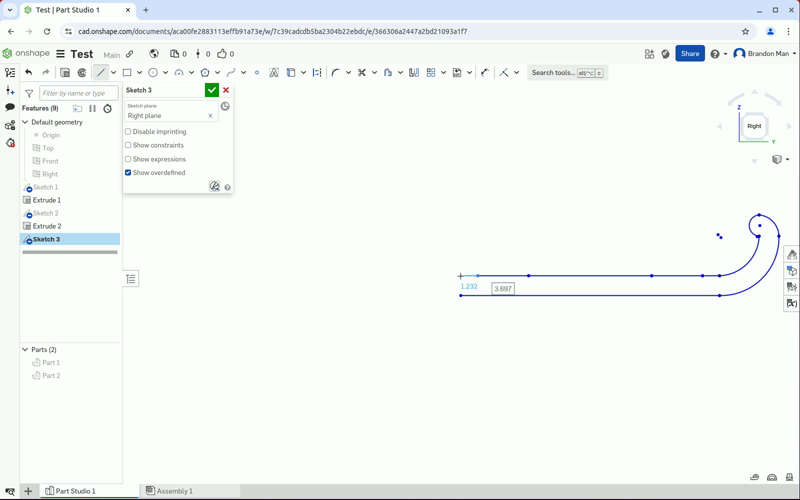
scroll(6)
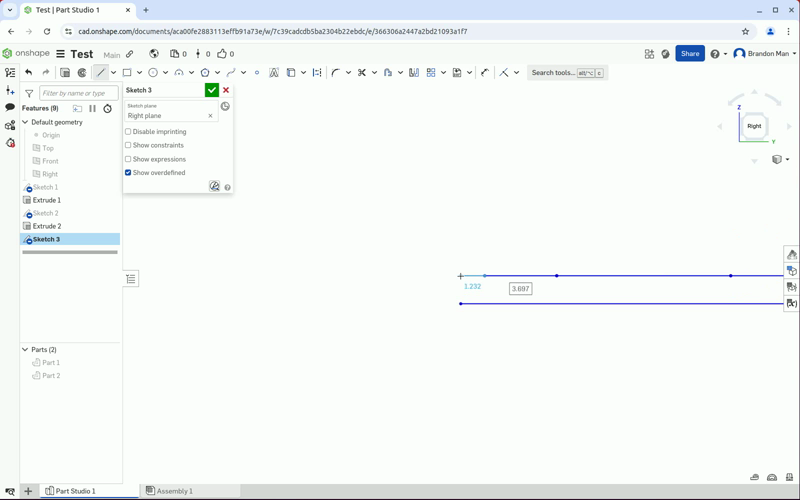
scroll(6)
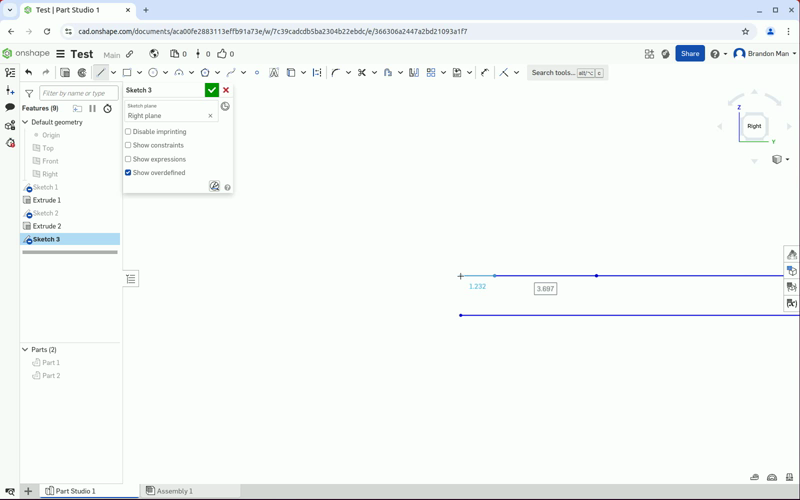
scroll(6)
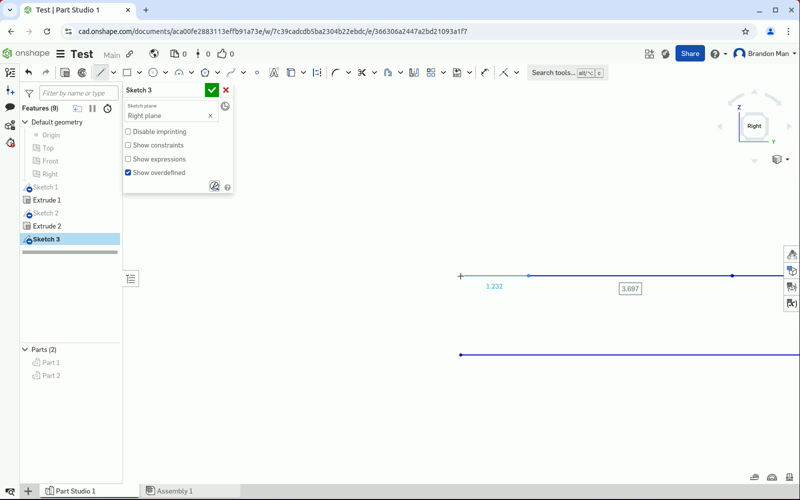
click(460, 275)
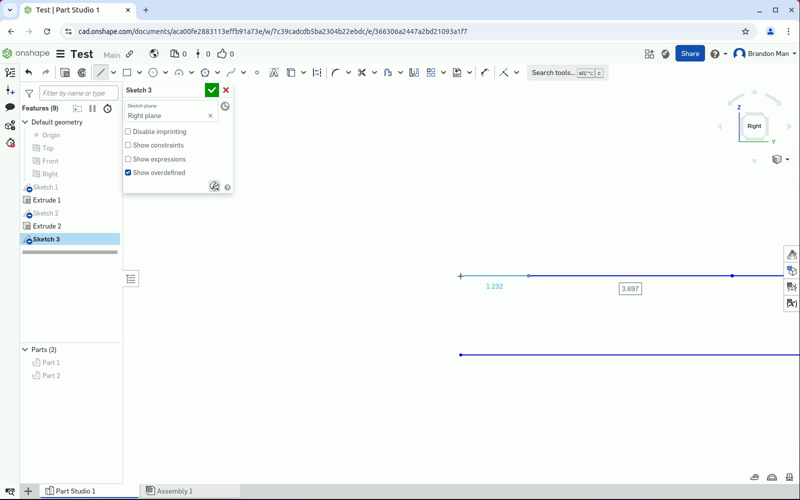
scroll(-6)
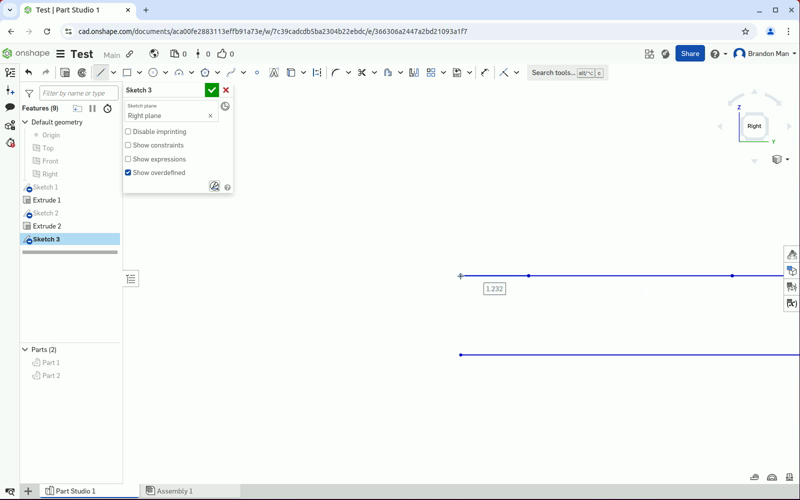
scroll(-6)
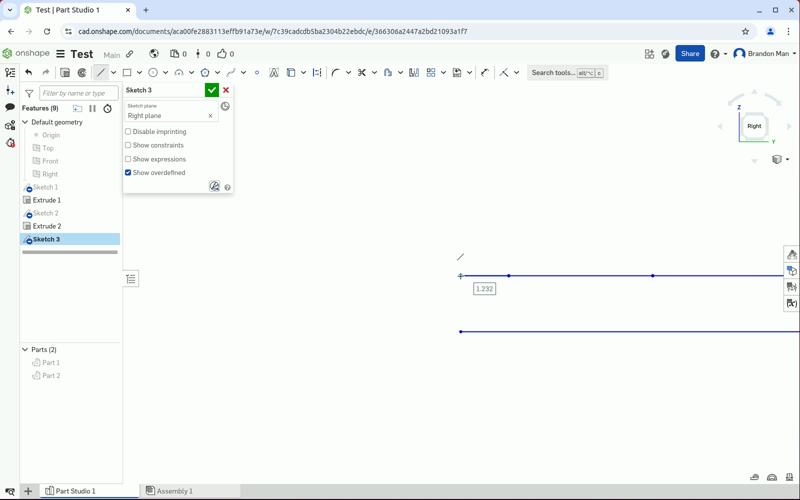
scroll(-6)
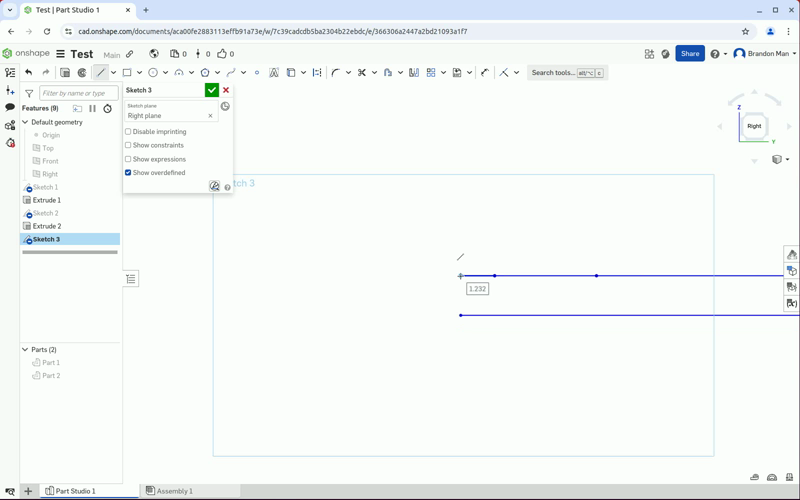
scroll(-6)
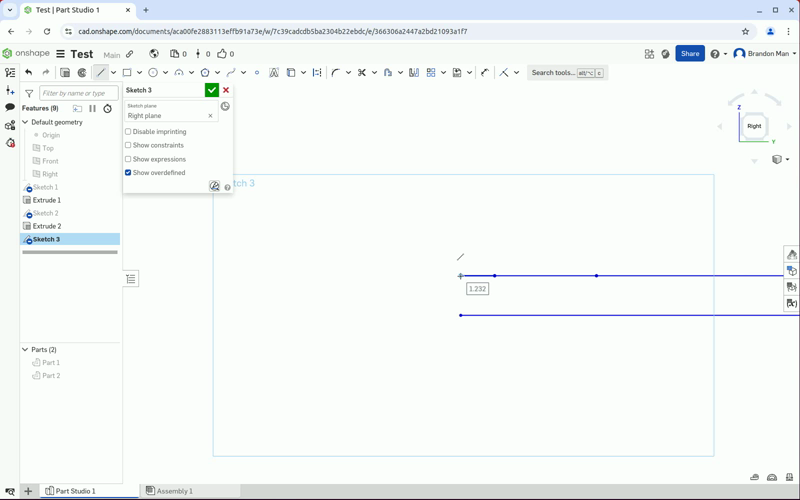
scroll(-6)
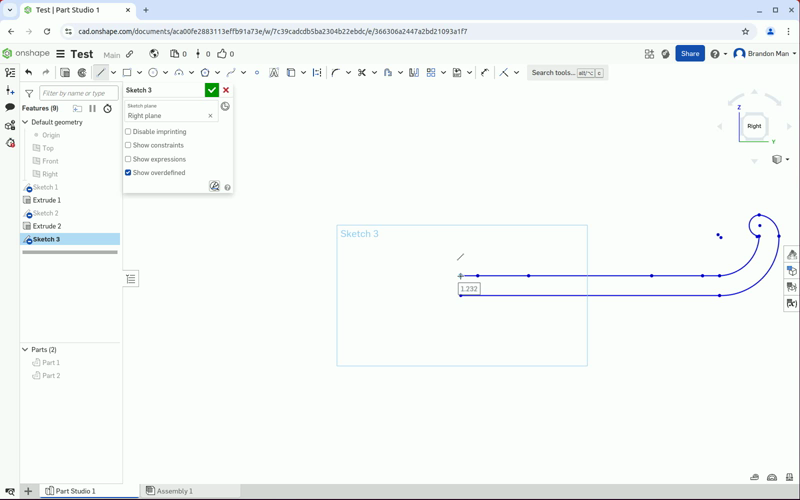
scroll(-6)
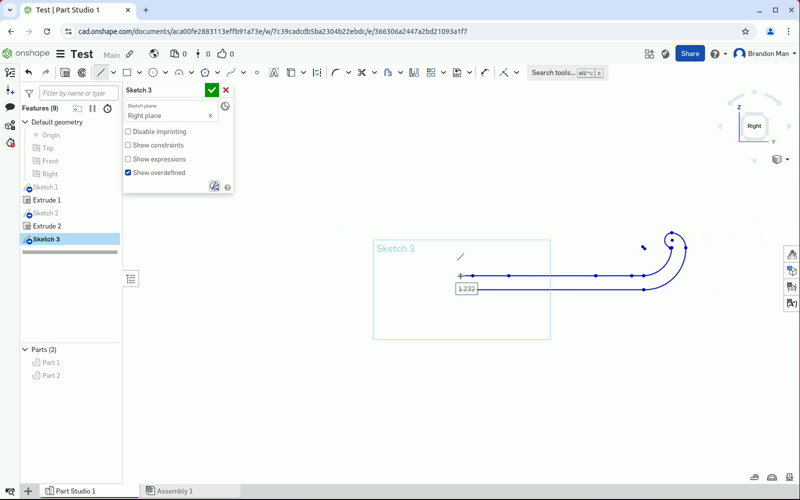
scroll(-6)
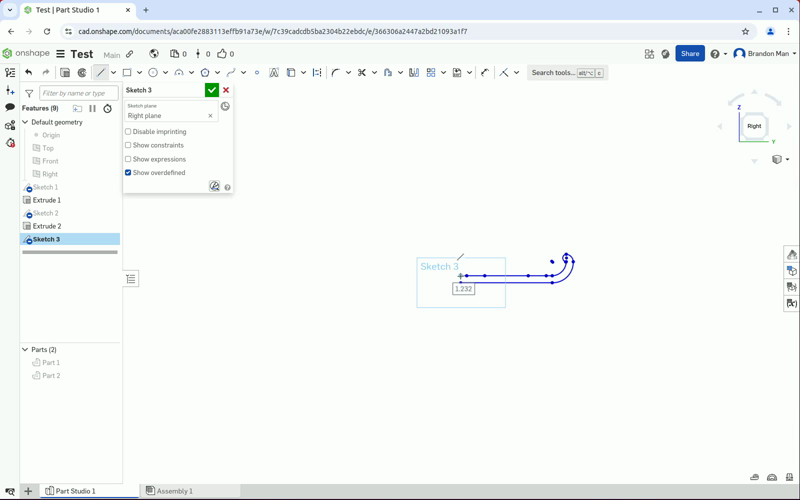
key_up(shift)
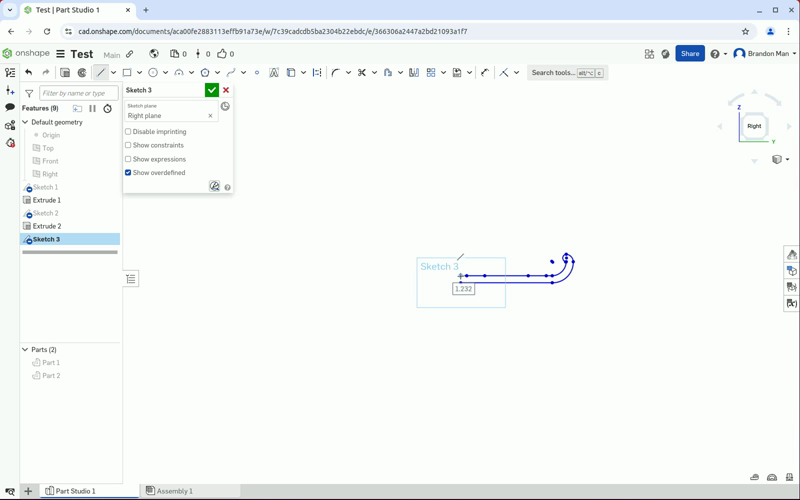
mouse_move(490, 275)
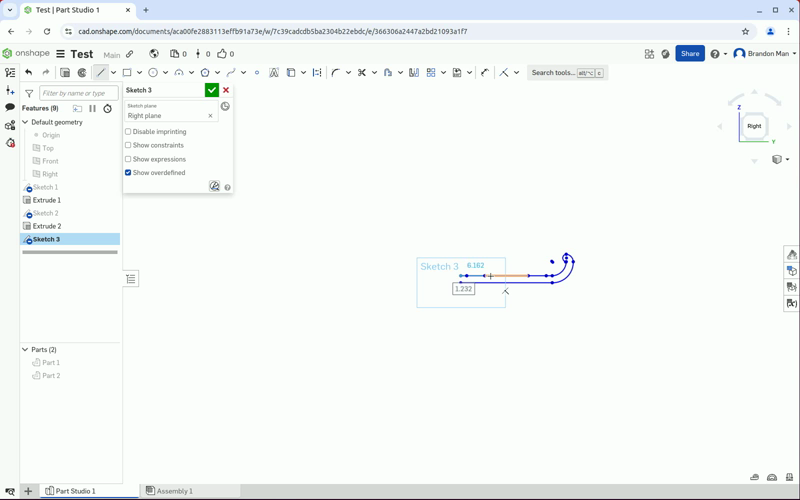
key_down(shift)
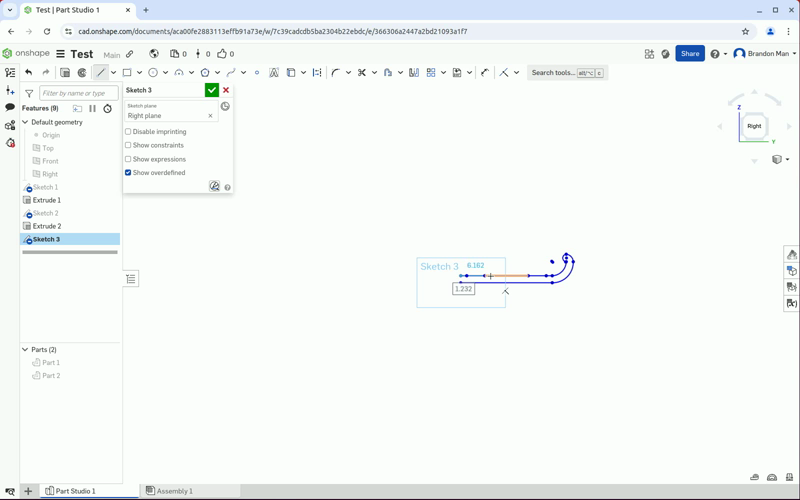
mouse_move(460, 282)
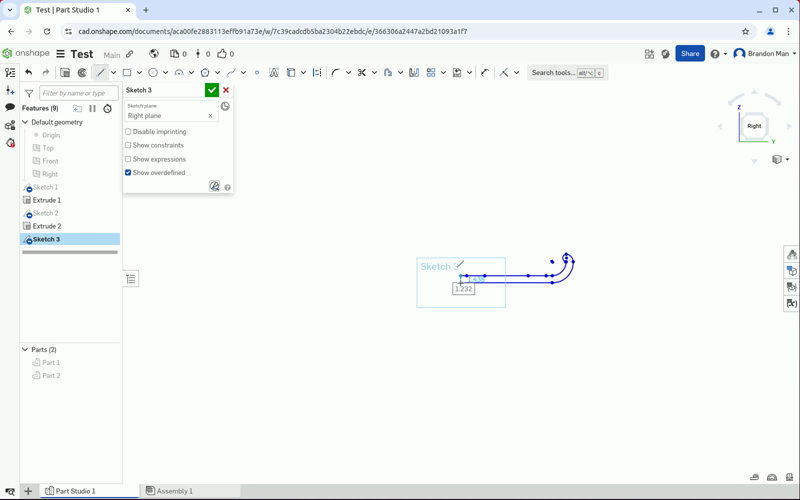
scroll(6)
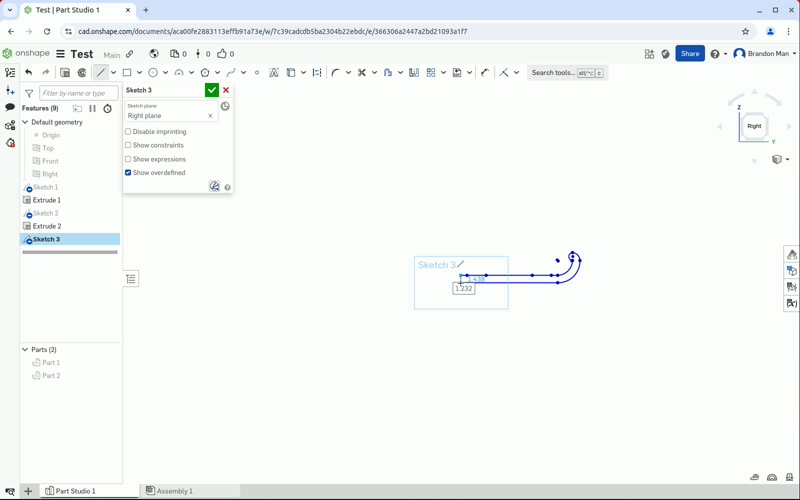
scroll(6)
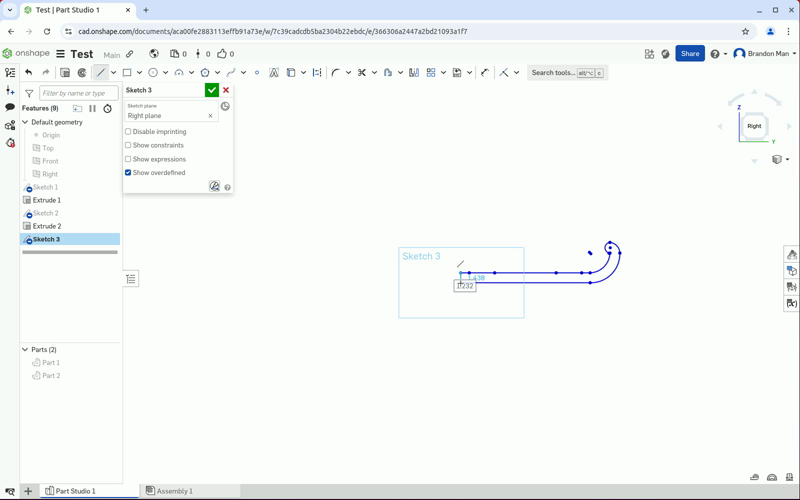
scroll(6)
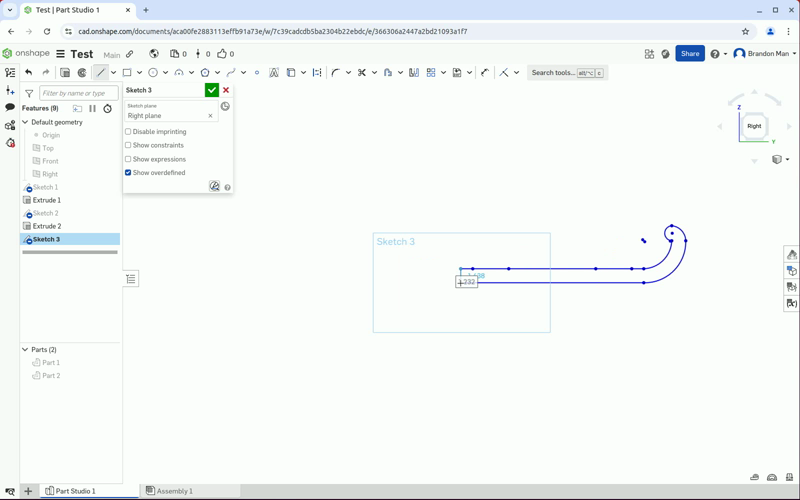
scroll(6)
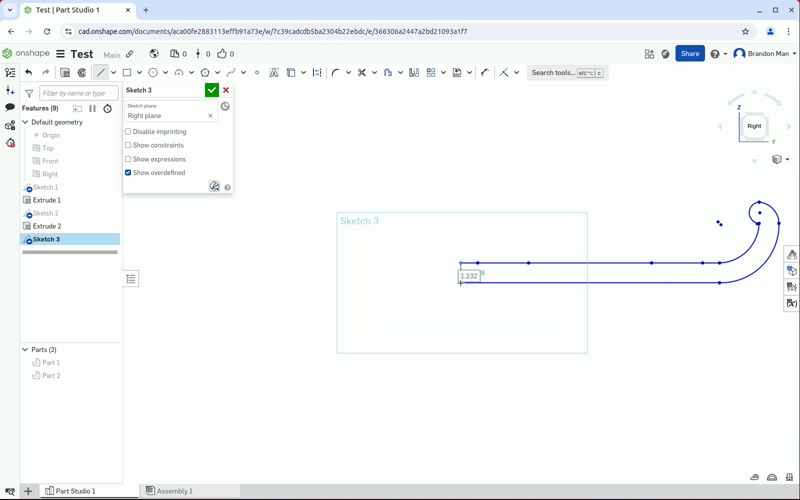
scroll(6)
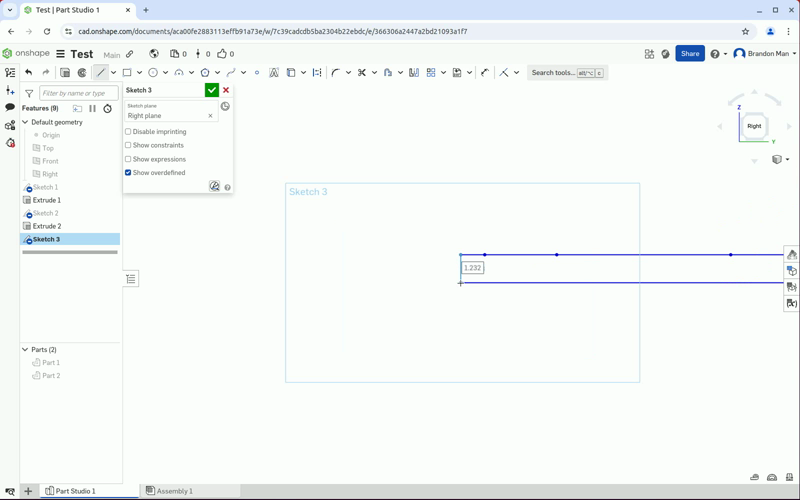
scroll(6)
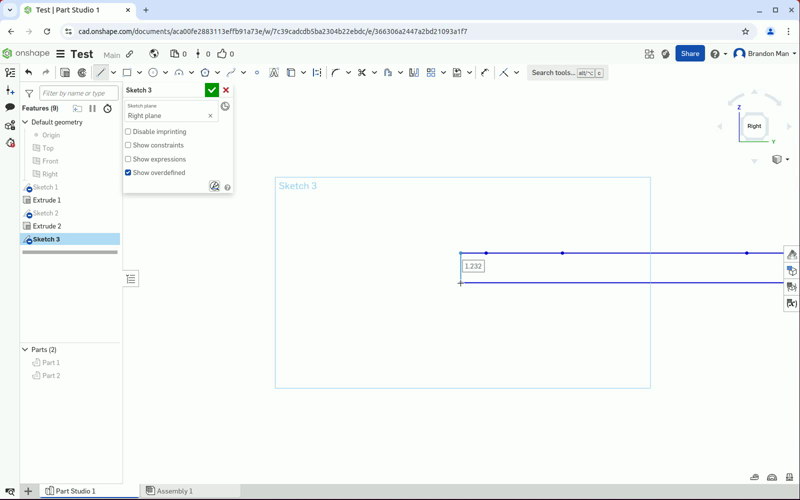
scroll(6)
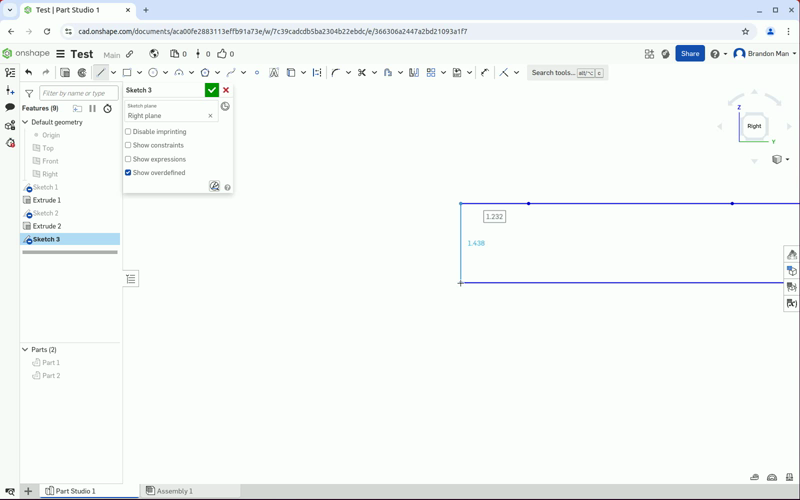
key_up(shift)
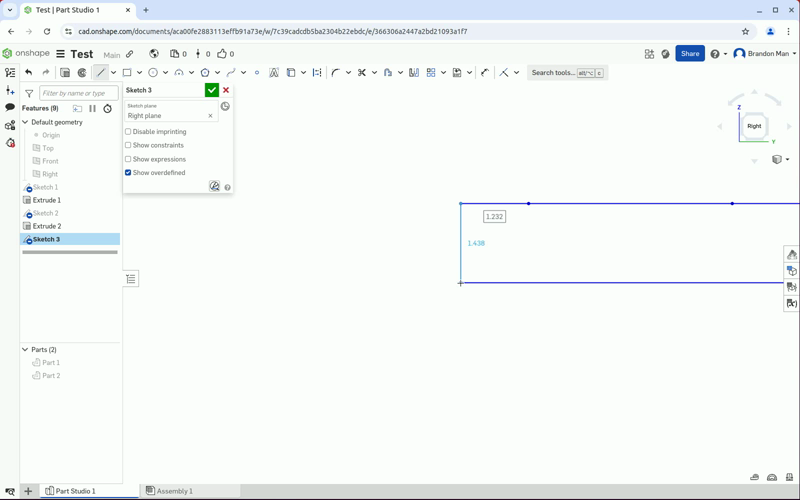
click(460, 282)
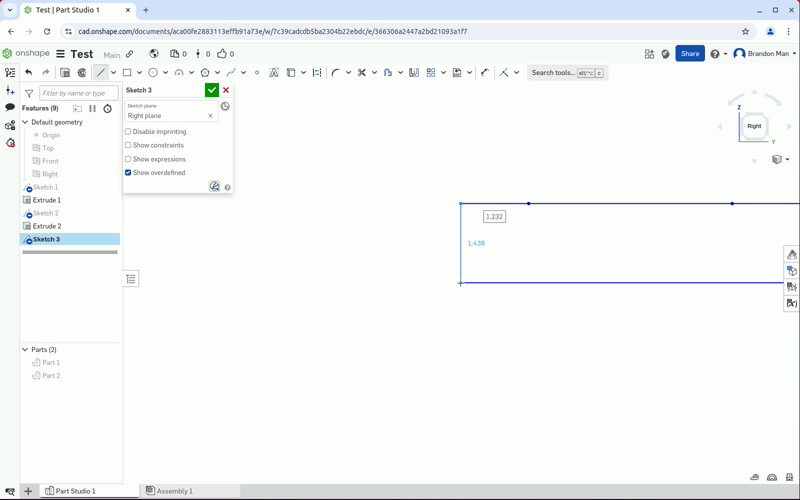
scroll(-6)
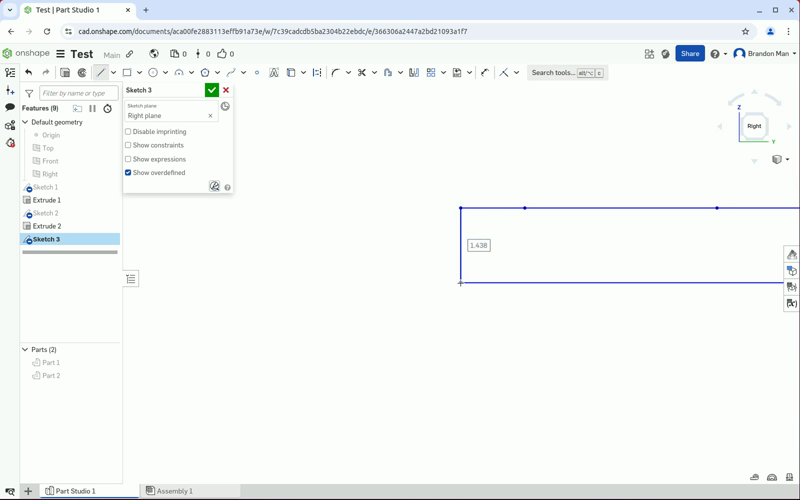
scroll(-6)
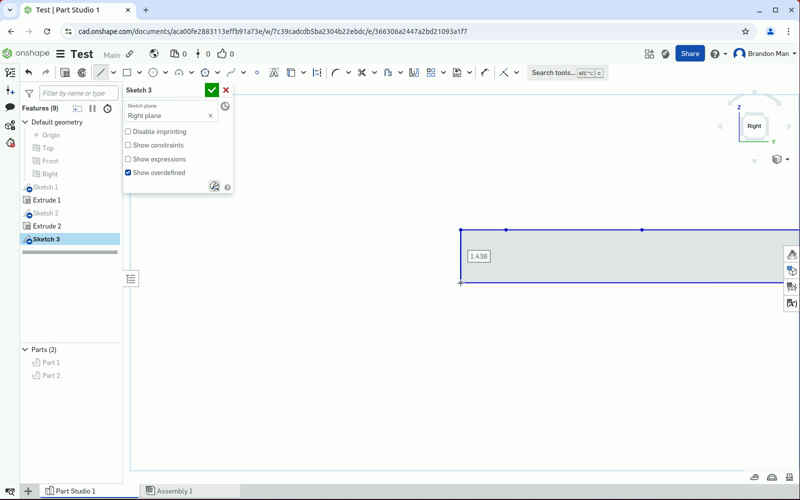
scroll(-6)
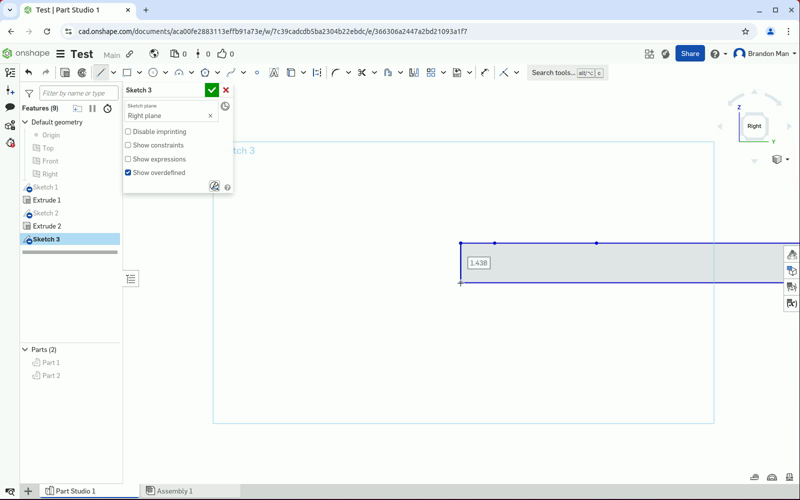
scroll(-6)
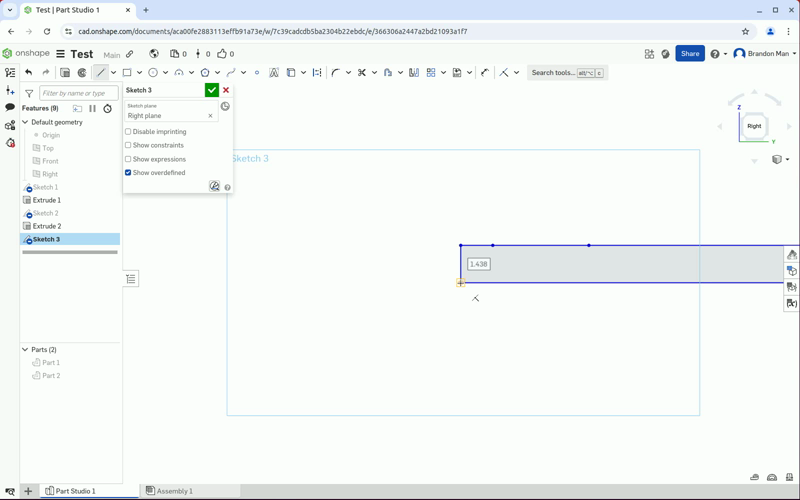
scroll(-6)
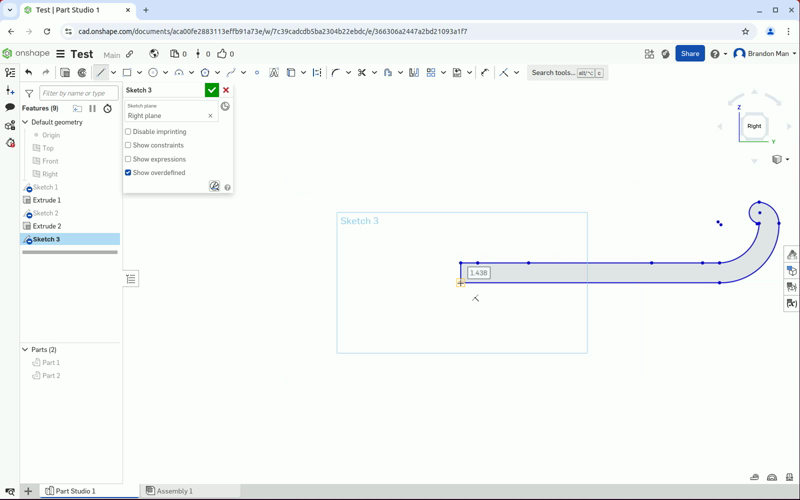
scroll(-6)
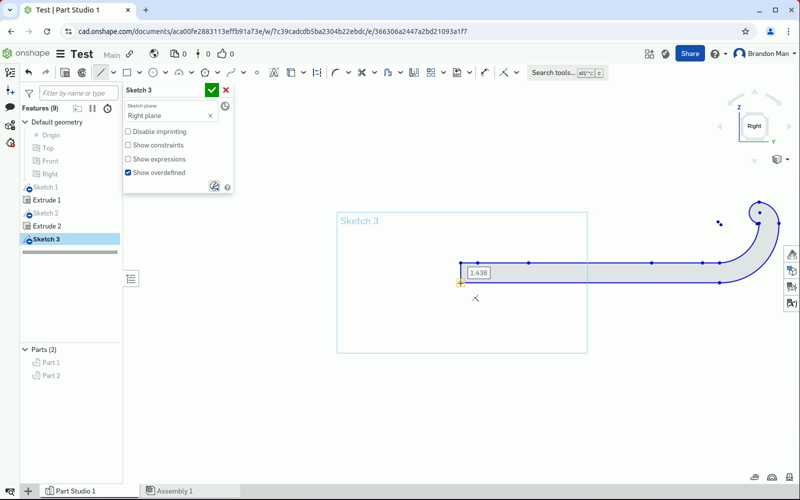
scroll(-6)
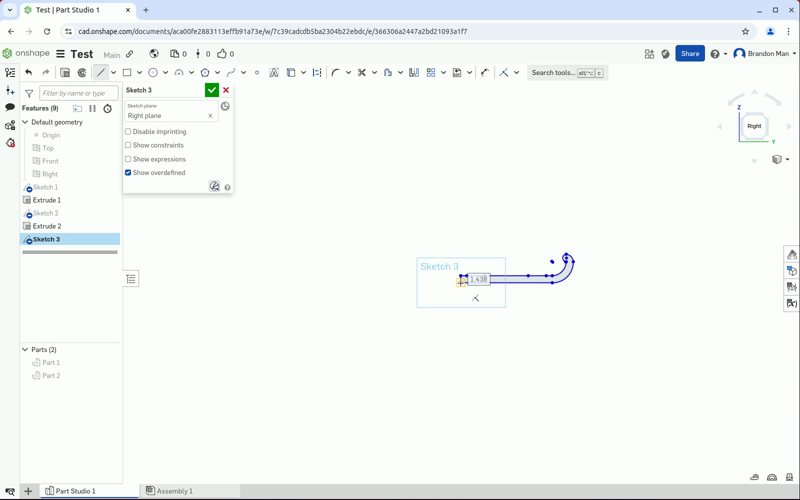
key(esc)
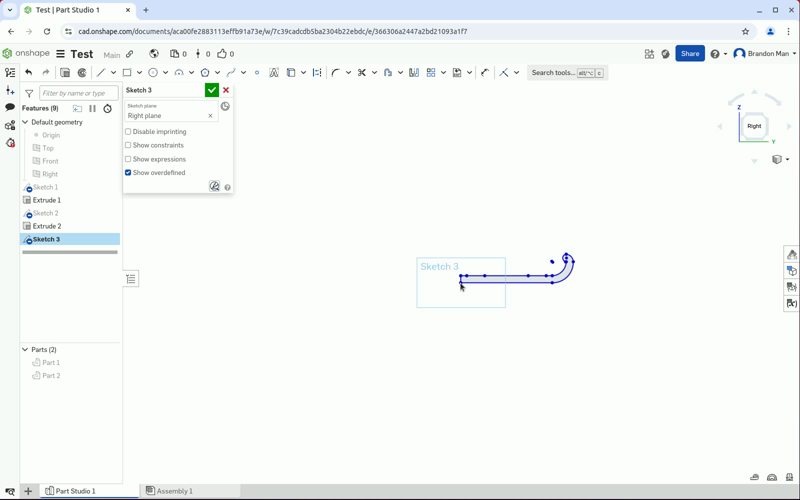
mouse_move(549, 279)
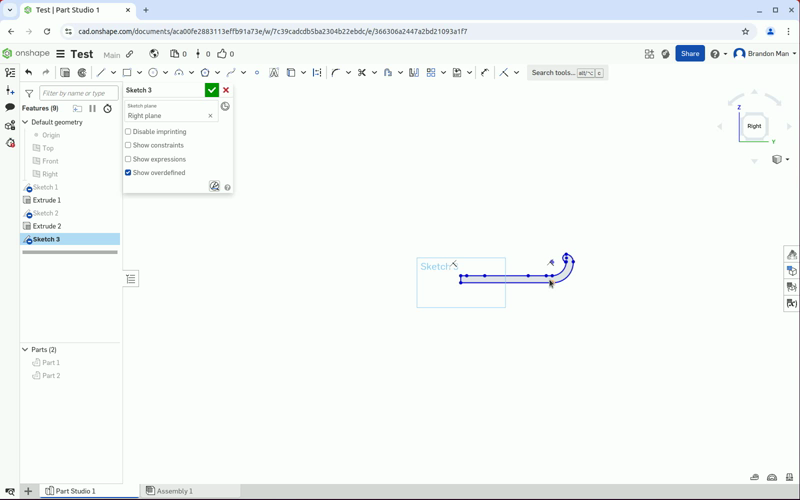
scroll(6)
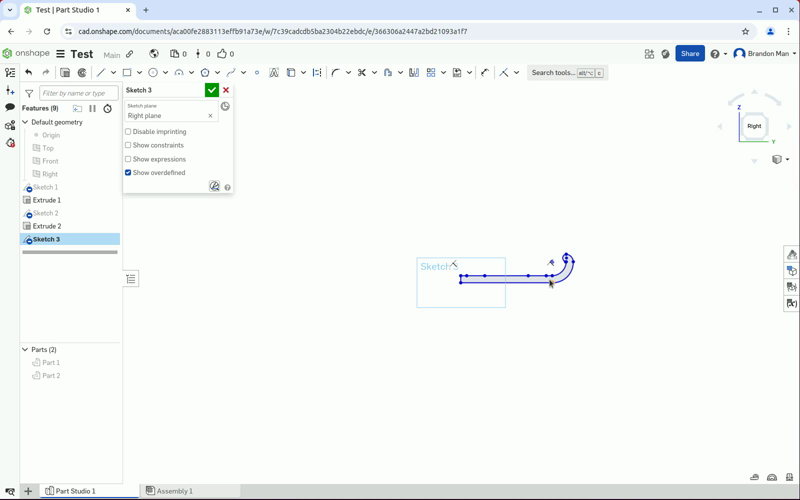
scroll(6)
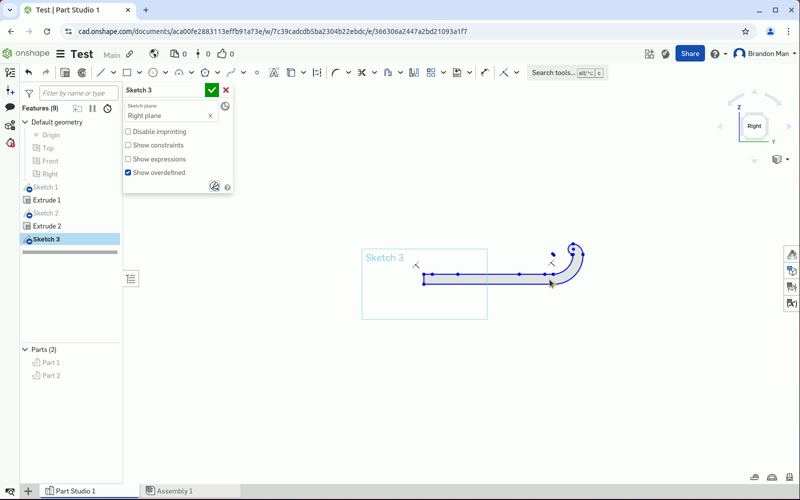
scroll(6)
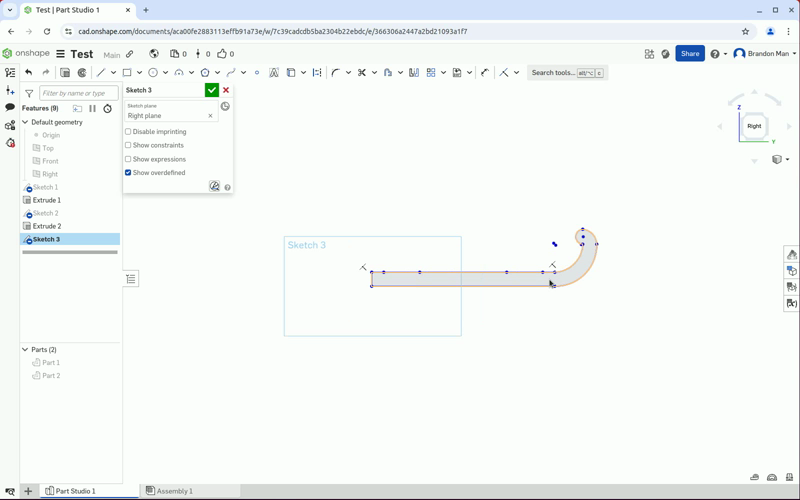
scroll(6)
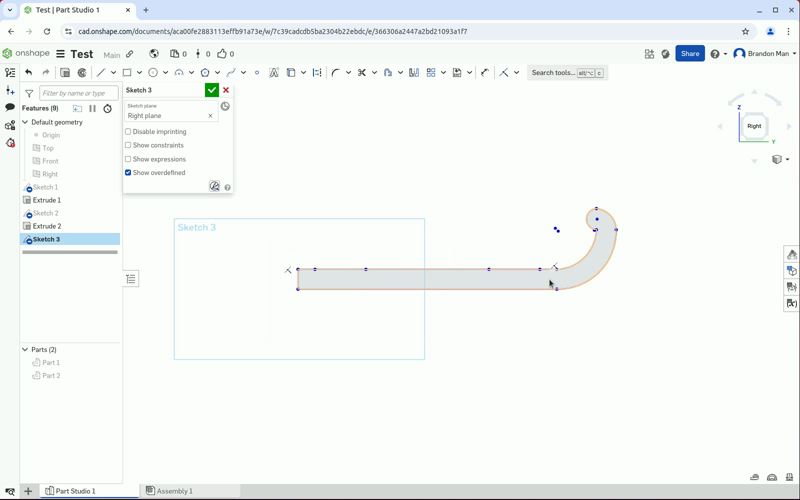
scroll(6)
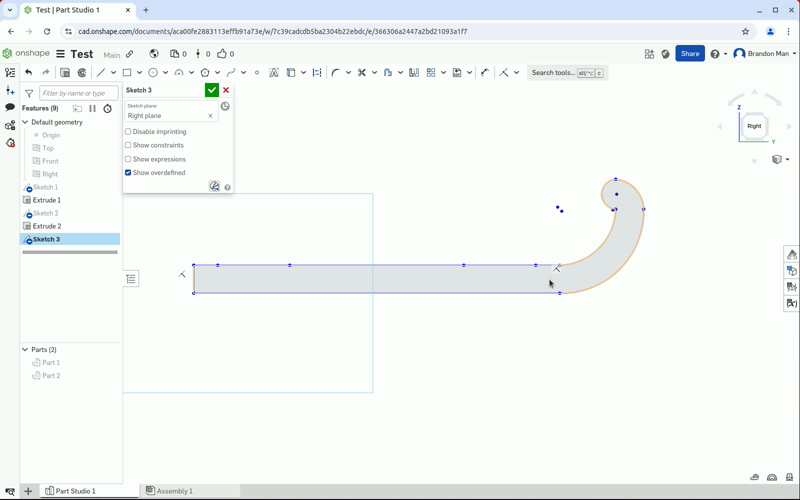
scroll(6)
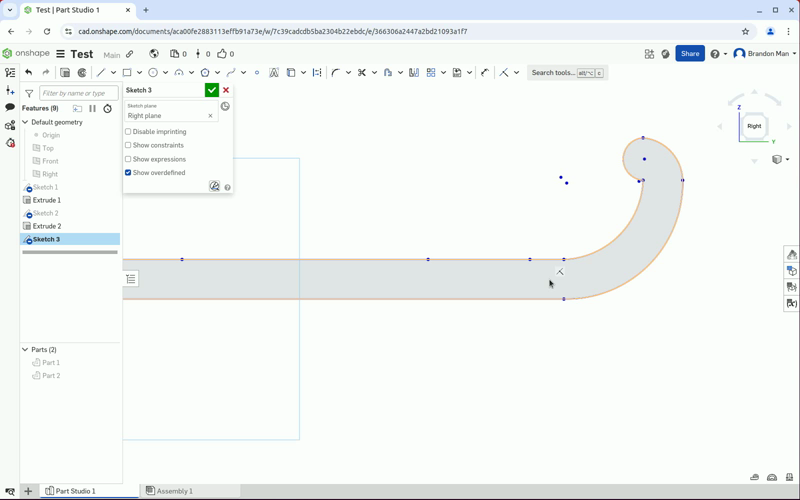
scroll(6)
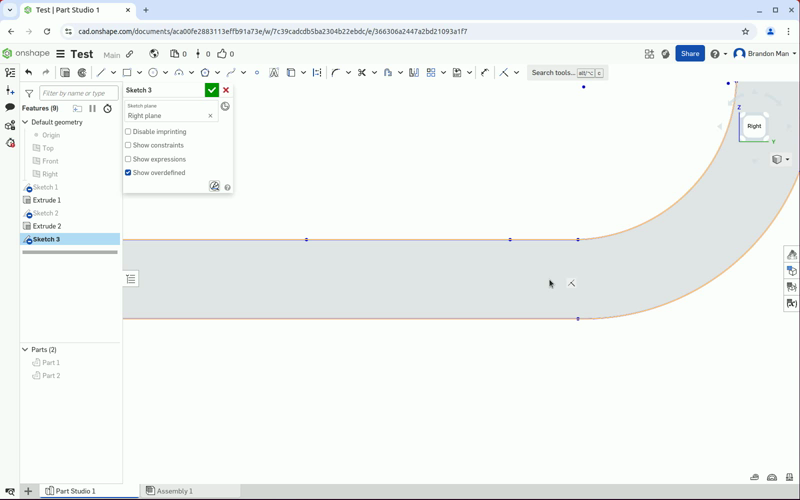
click(549, 279)
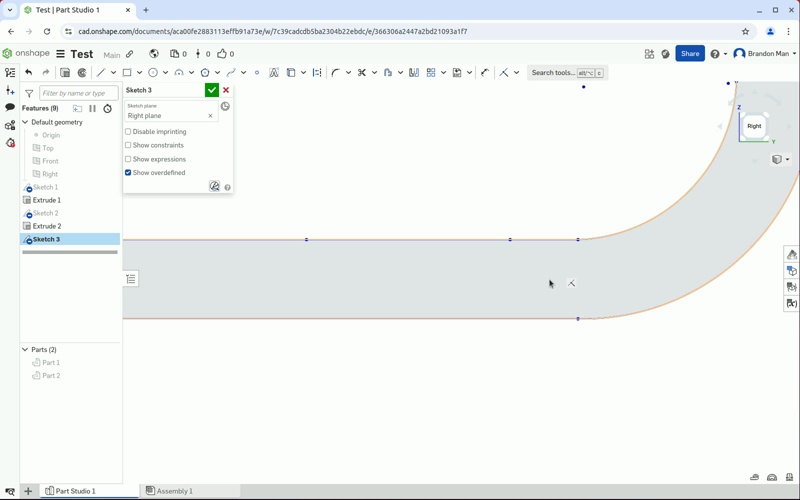
scroll(-6)
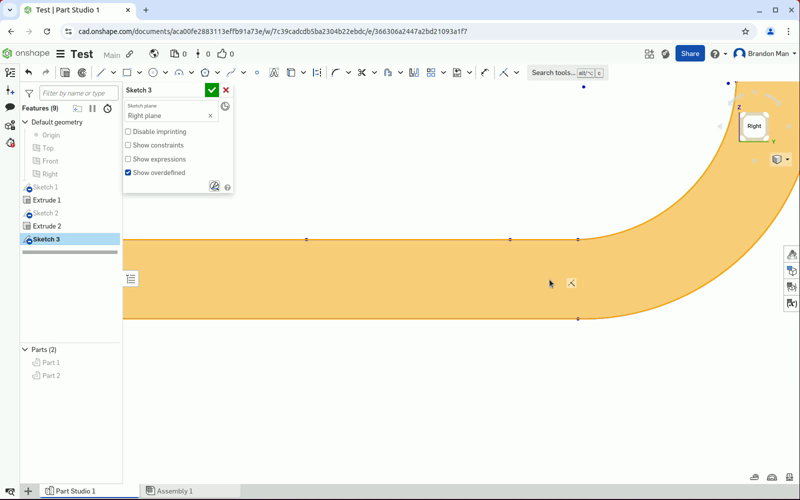
scroll(-6)
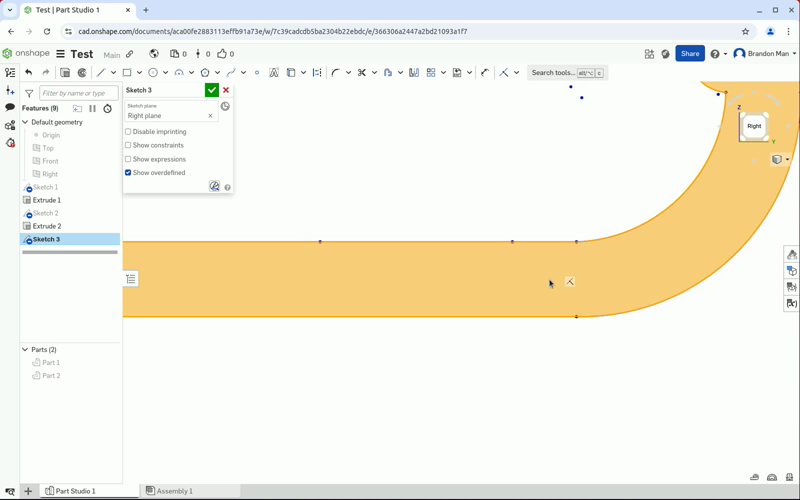
scroll(-6)
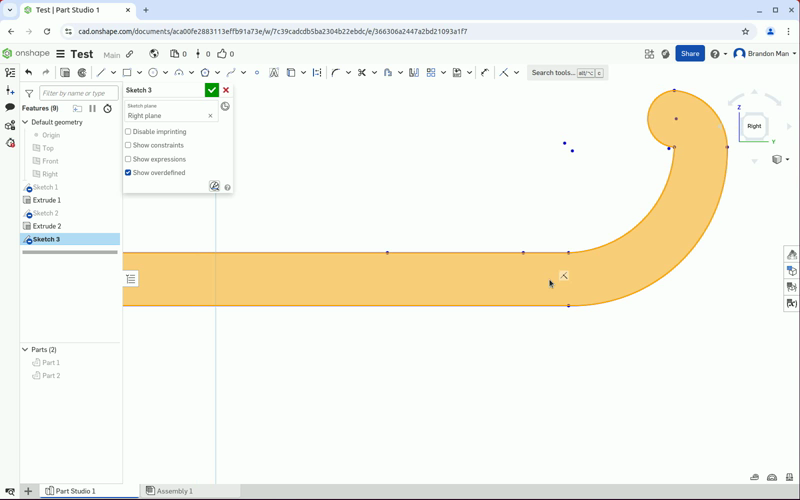
scroll(-6)
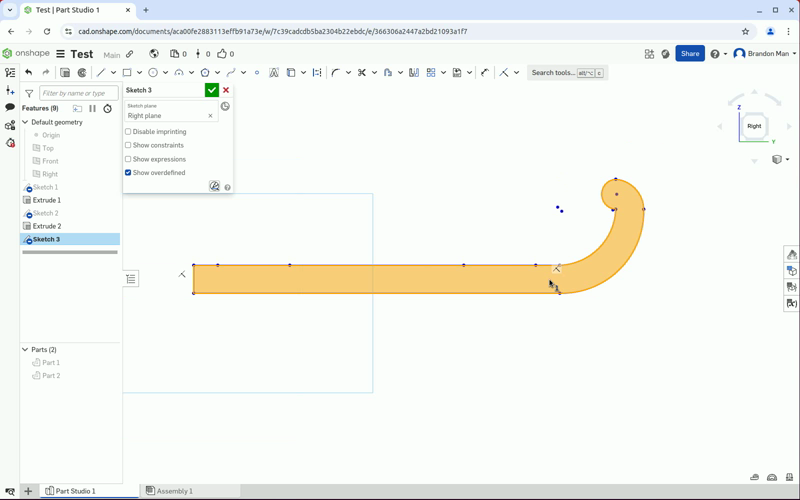
scroll(-6)
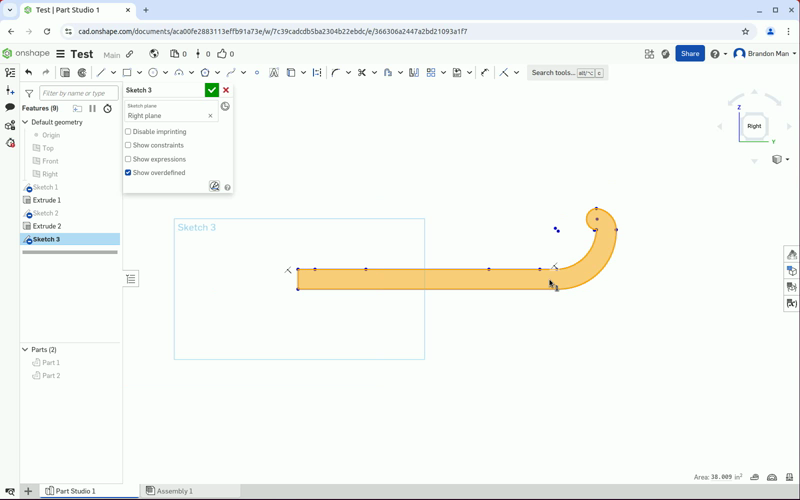
scroll(-6)
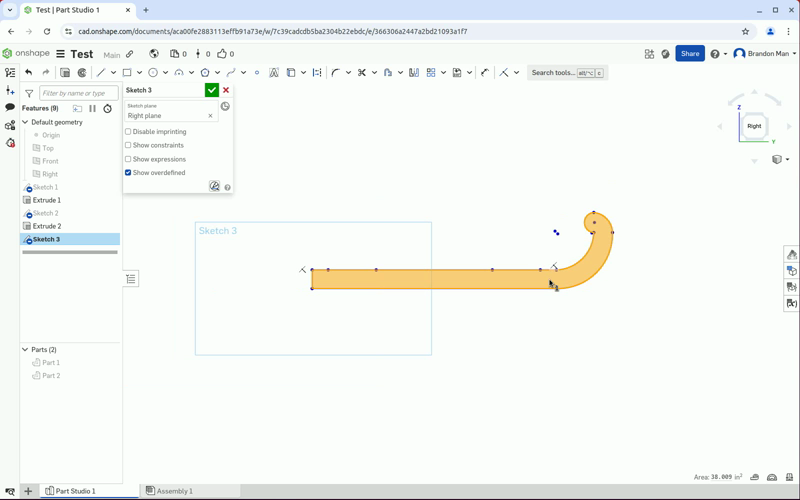
scroll(-6)
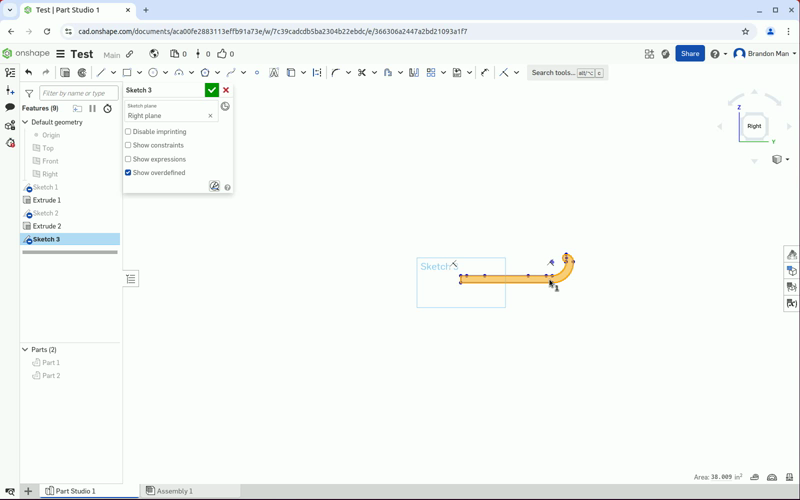
mouse_move(73, 352)
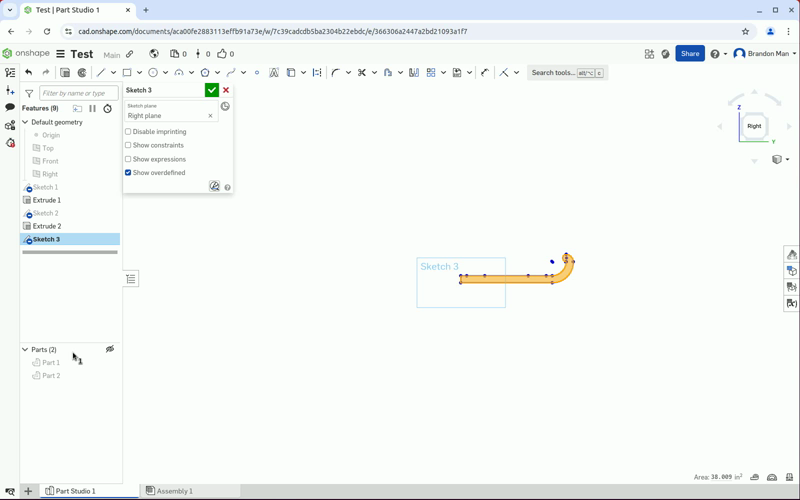
key(shift+y)
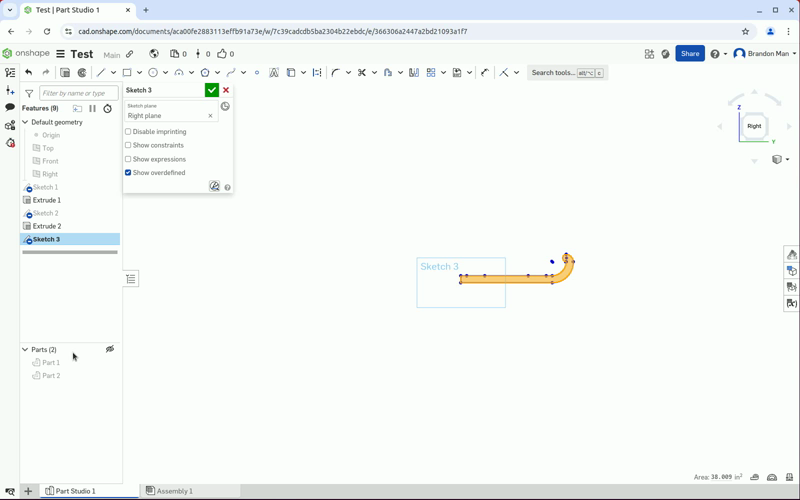
key(shift+e)
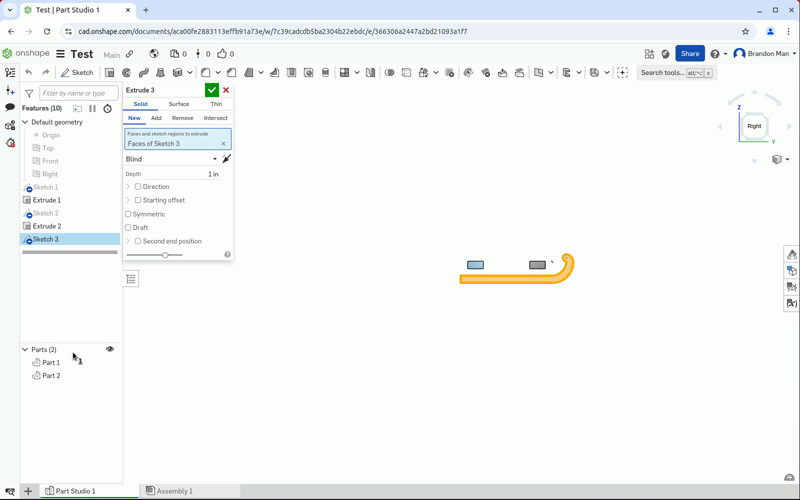
mouse_move(143, 106)
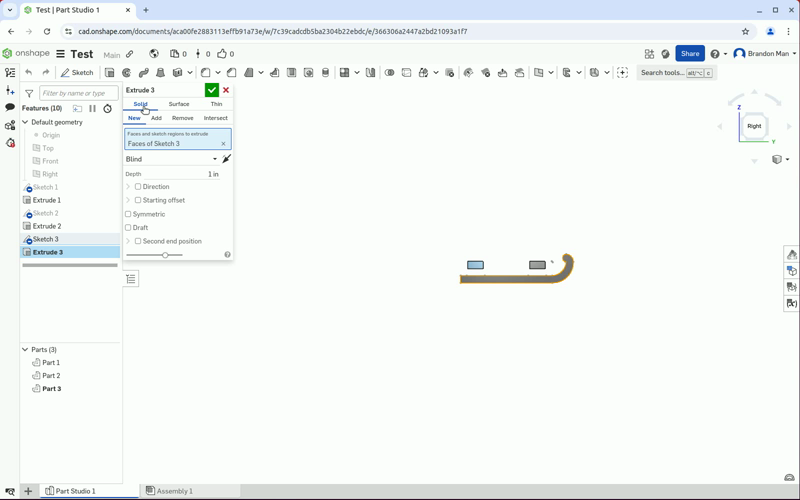
click(143, 106)
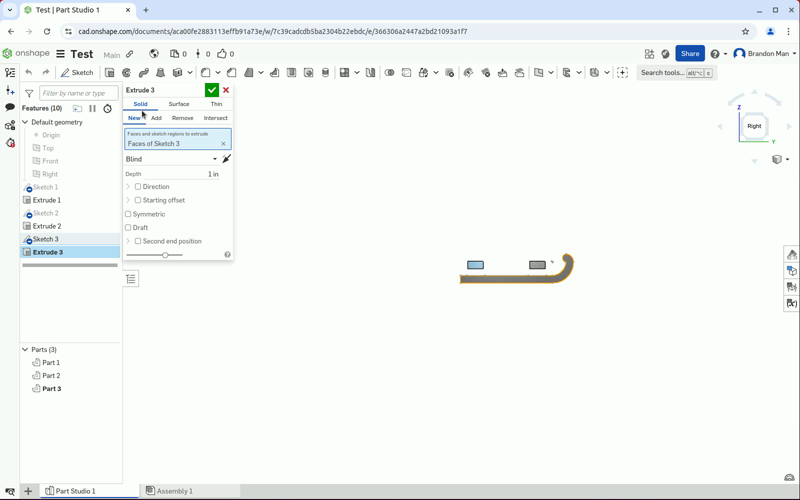
mouse_move(137, 120)
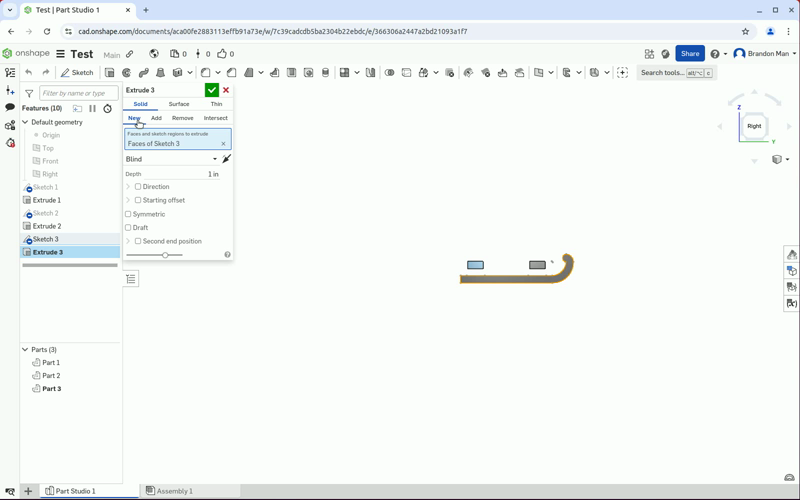
click(137, 120)
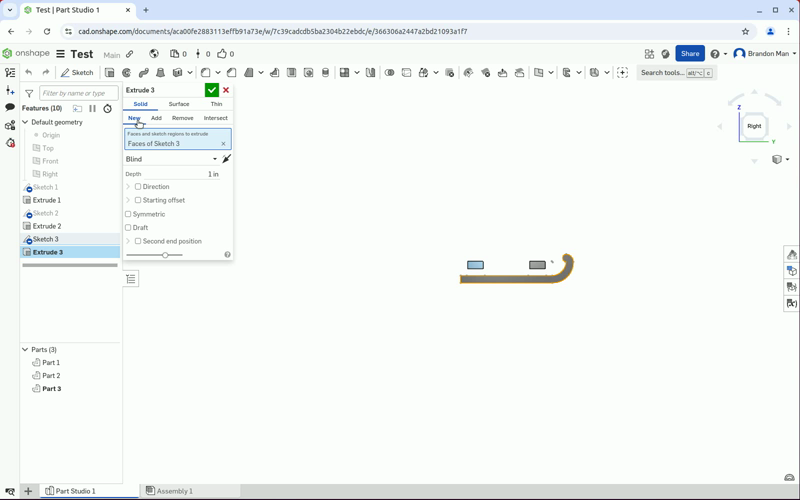
key(tab, 4)
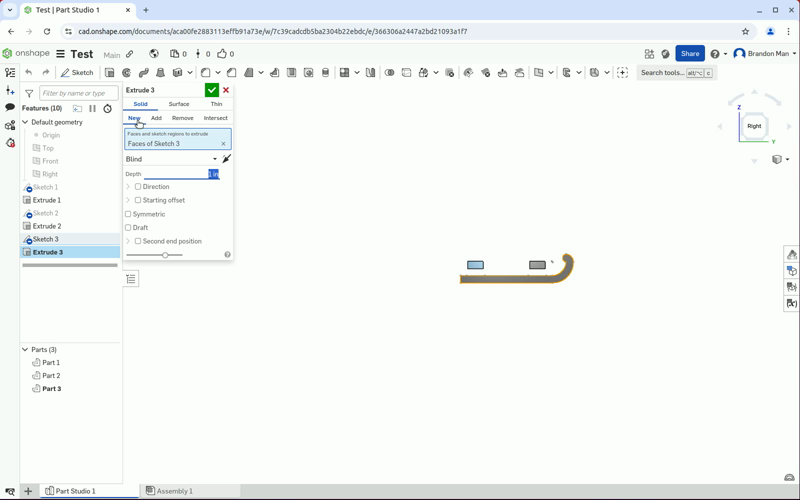
text(1.444)
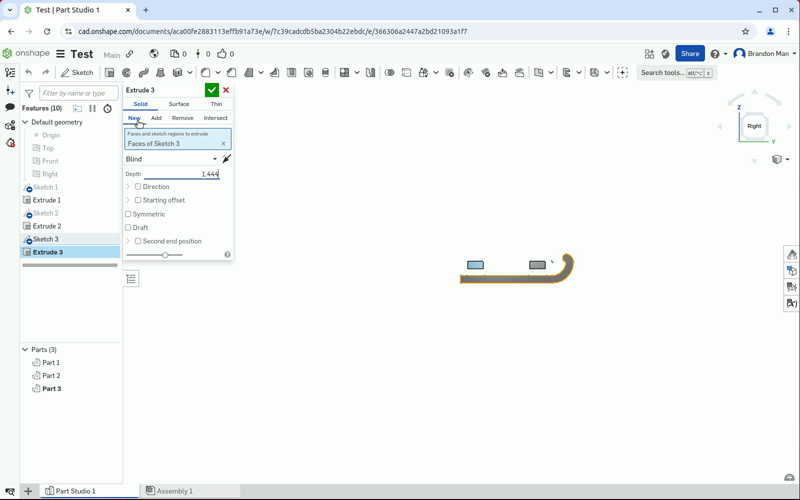
key(enter)
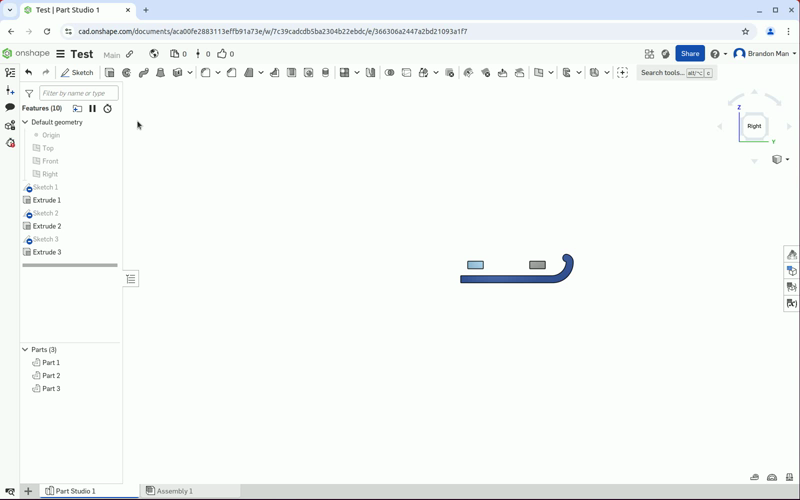
key(shift+h)
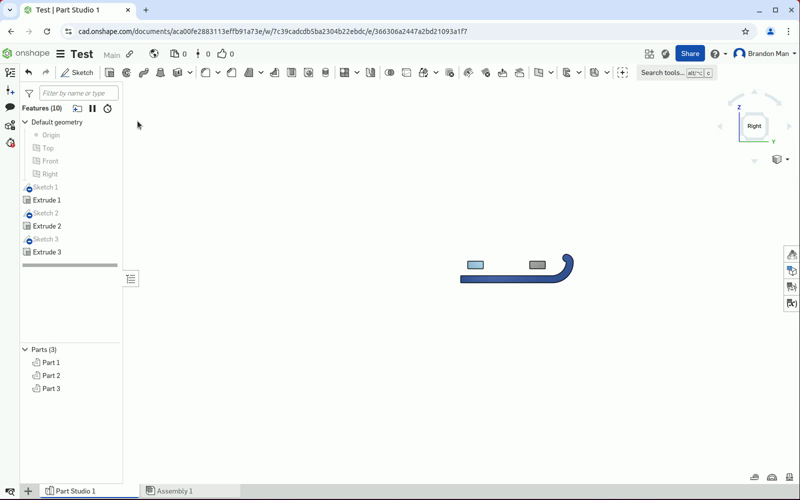
key(shift+h)
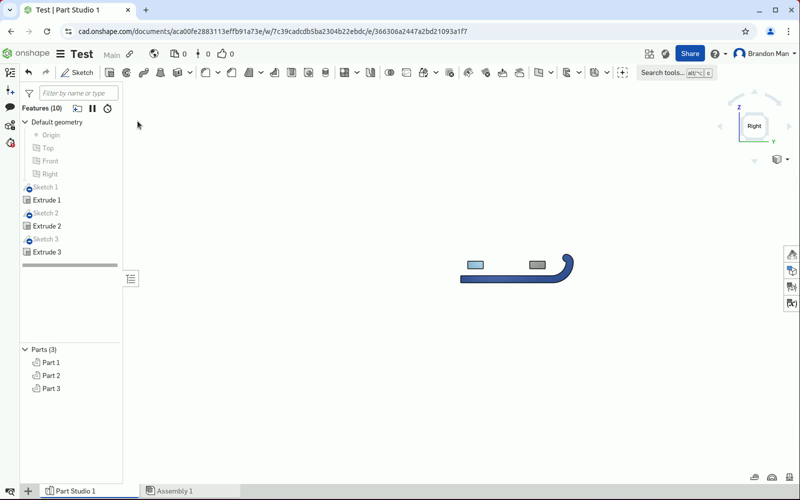
mouse_move(73, 189)
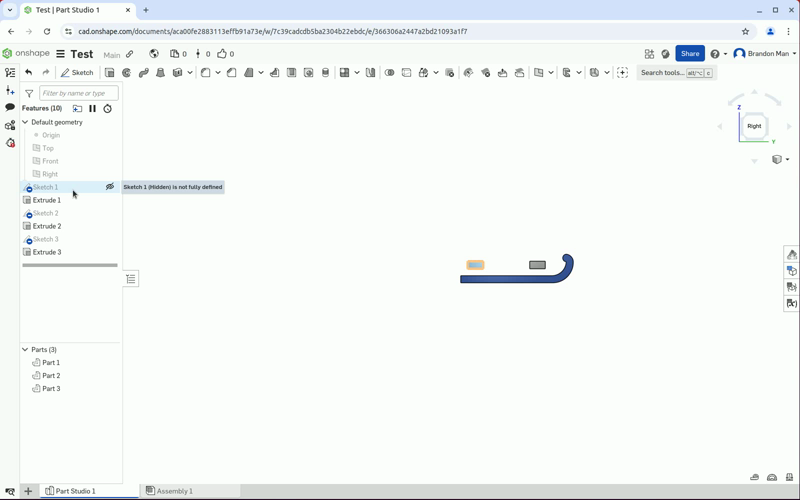
click(73, 189)
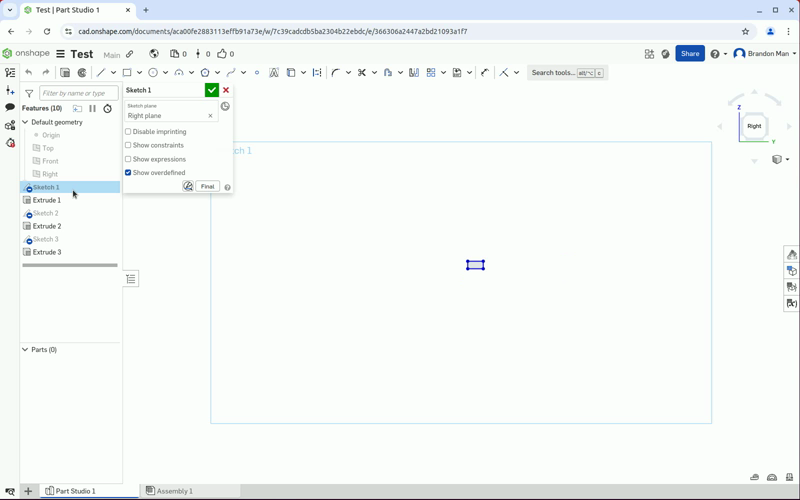
mouse_move(229, 92)
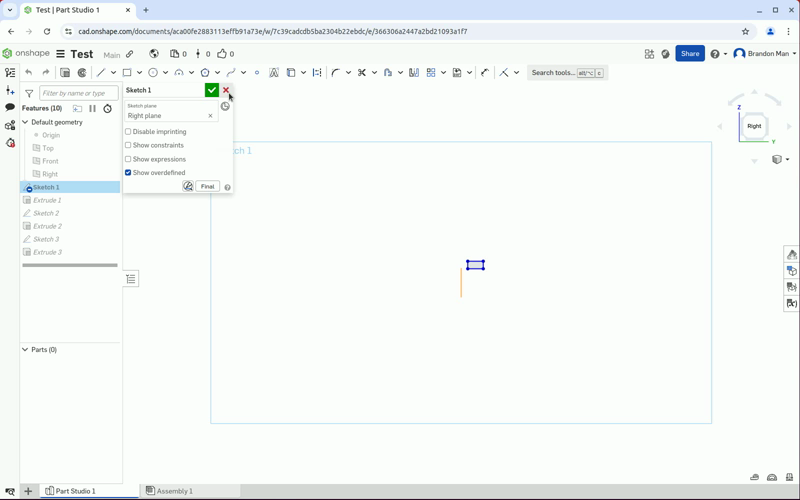
click(229, 92)
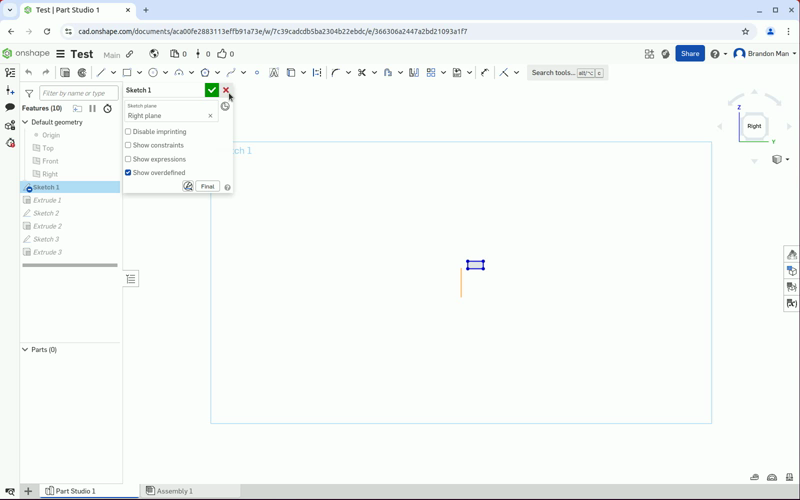
key(shift+s)
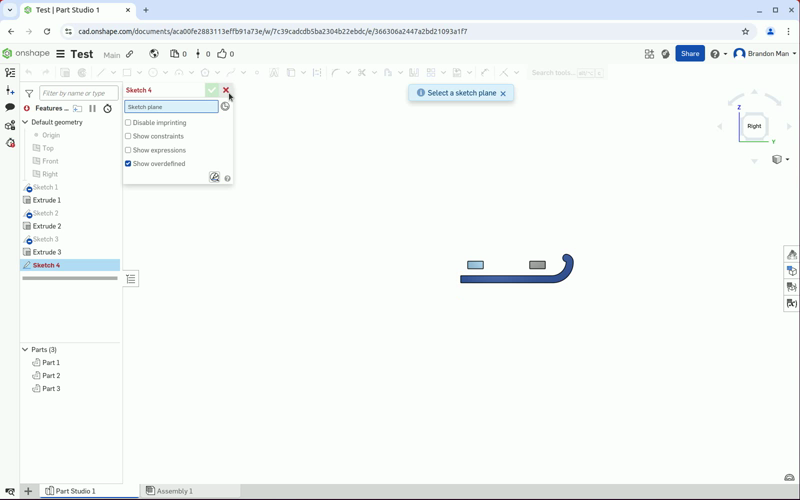
mouse_move(73, 176)
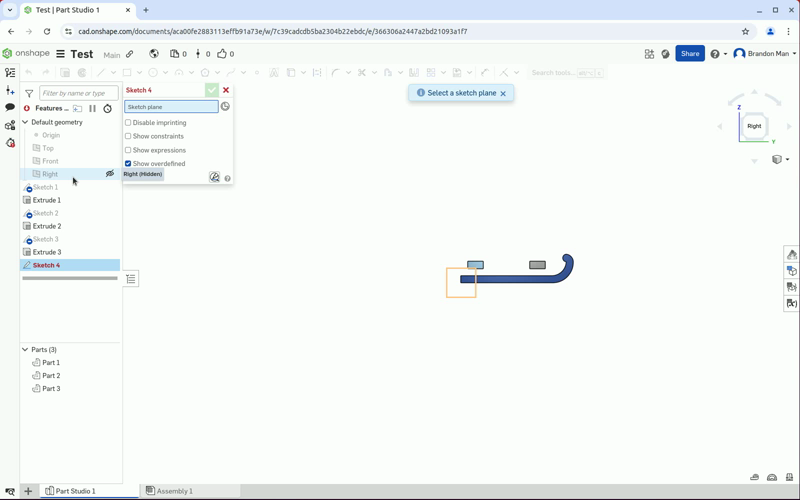
click(73, 176)
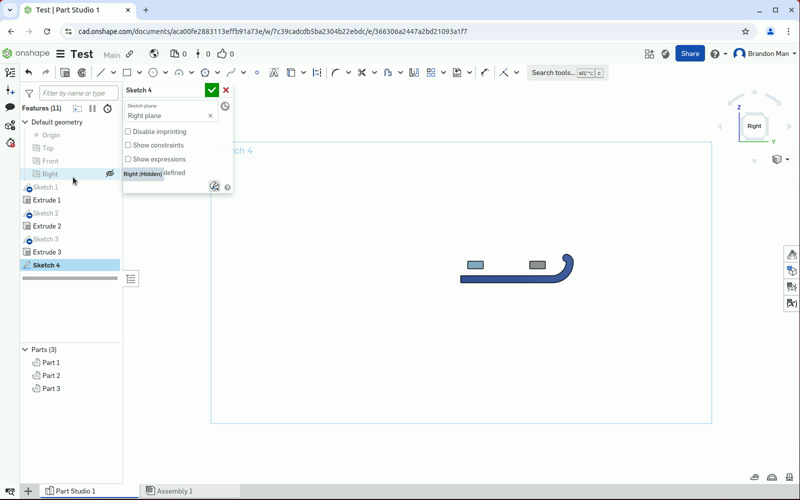
mouse_move(73, 352)
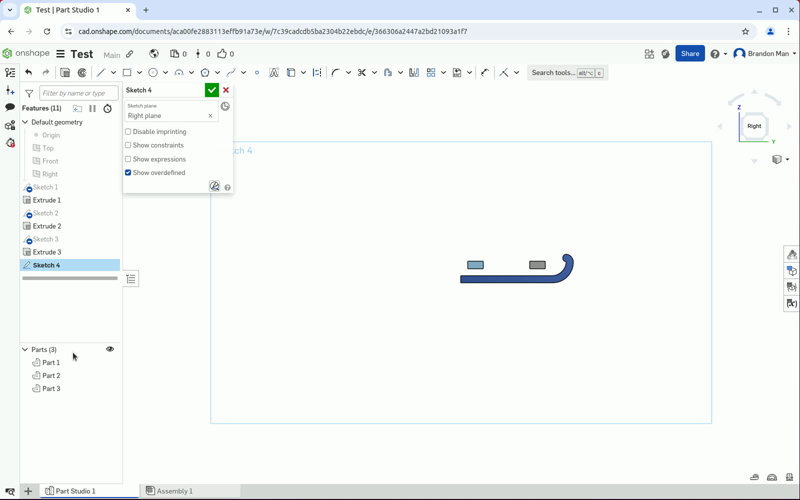
key(y)
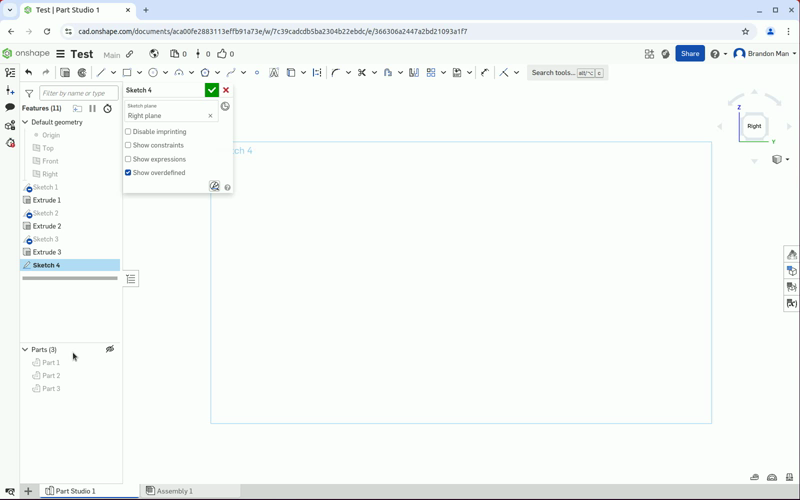
key(l)
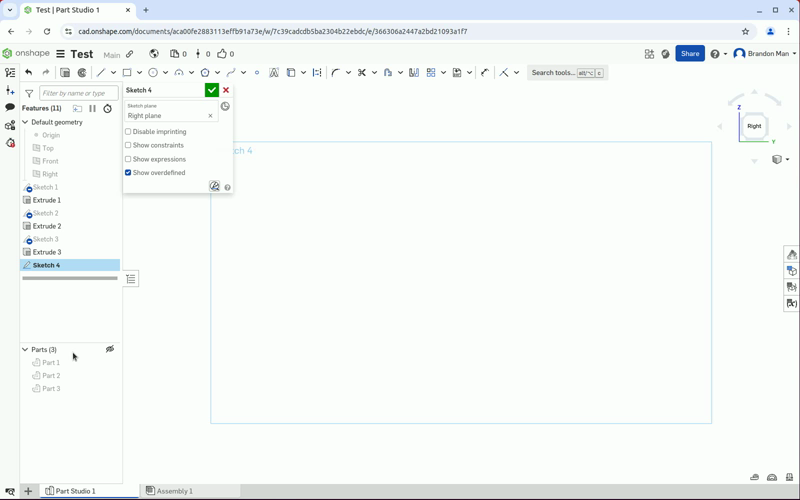
key_down(shift)
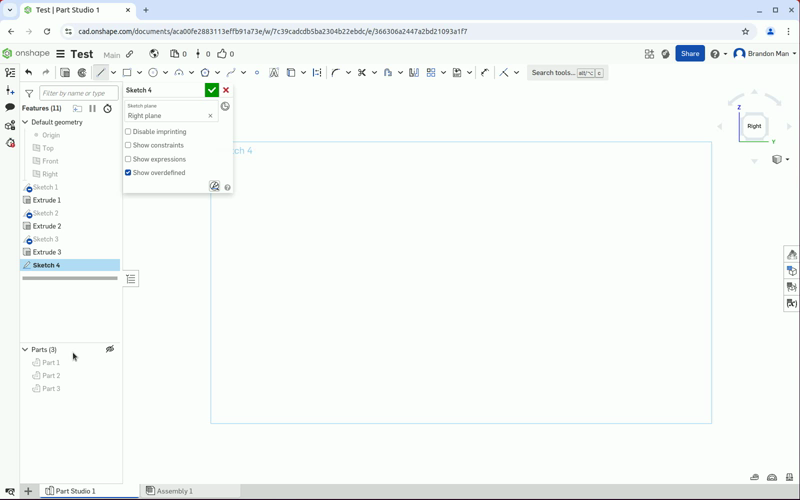
mouse_move(466, 275)
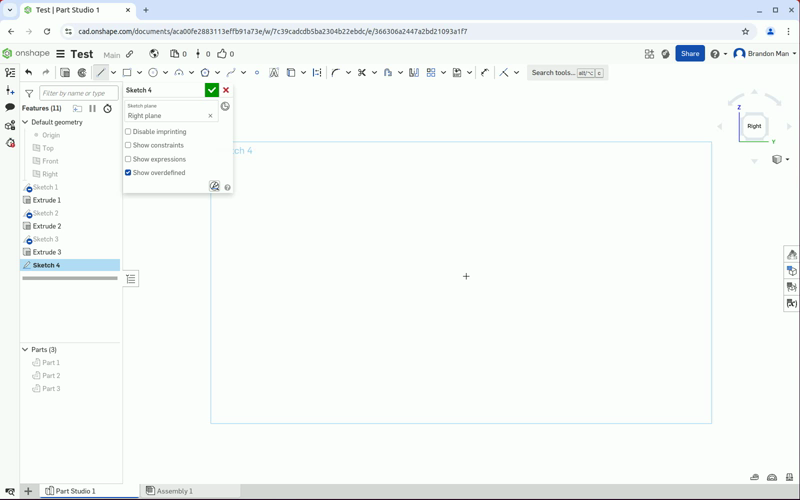
click(466, 275)
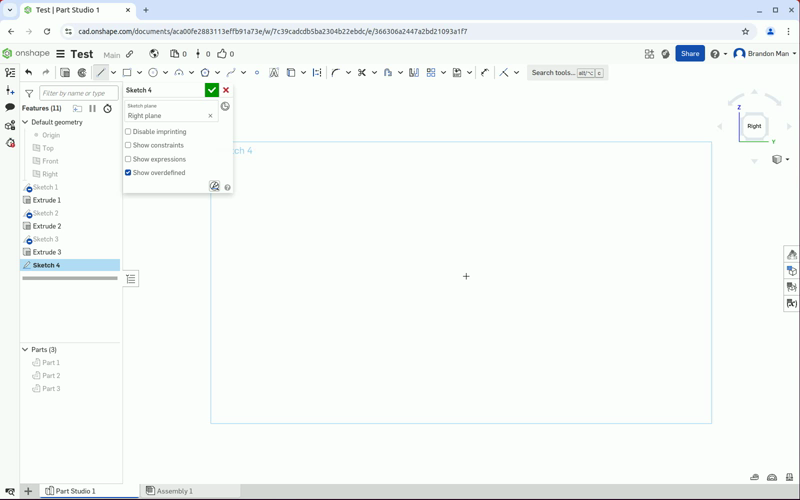
key_up(shift)
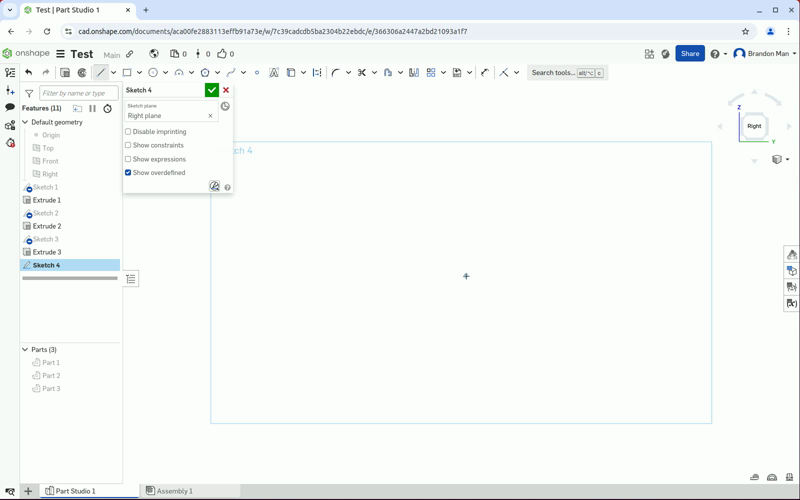
key_down(shift)
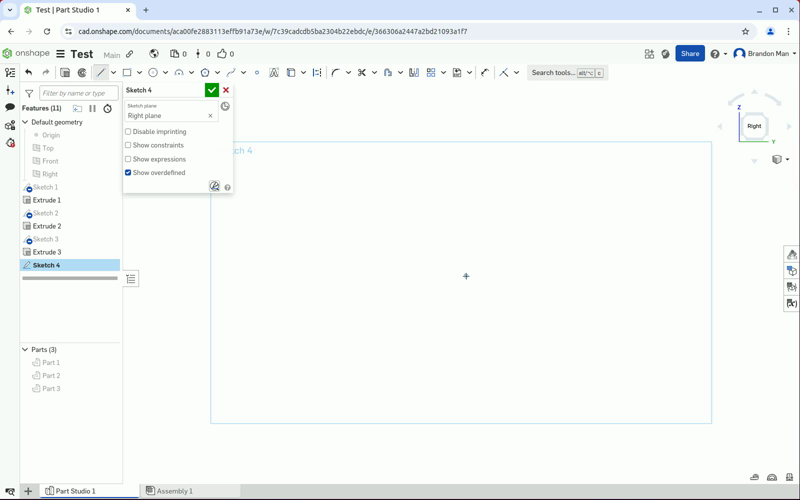
mouse_move(496, 275)
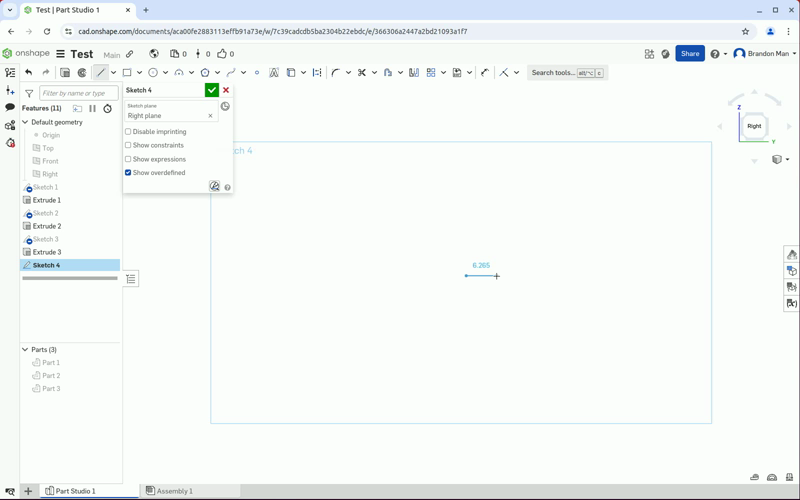
mouse_move(485, 275)
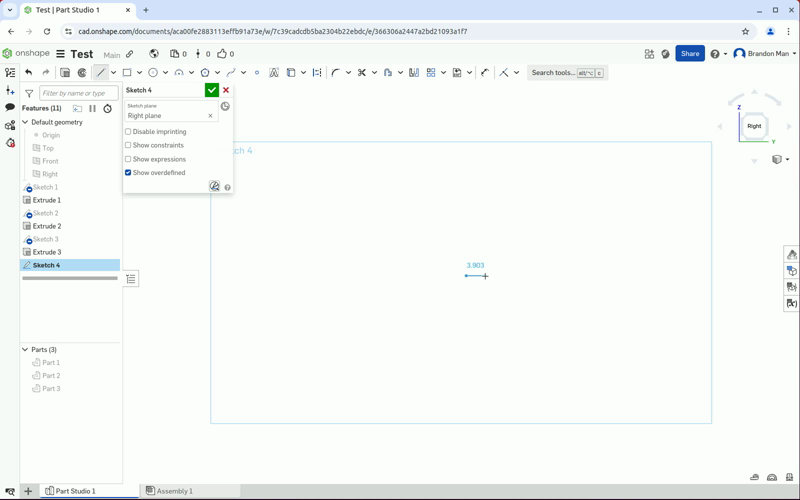
click(485, 275)
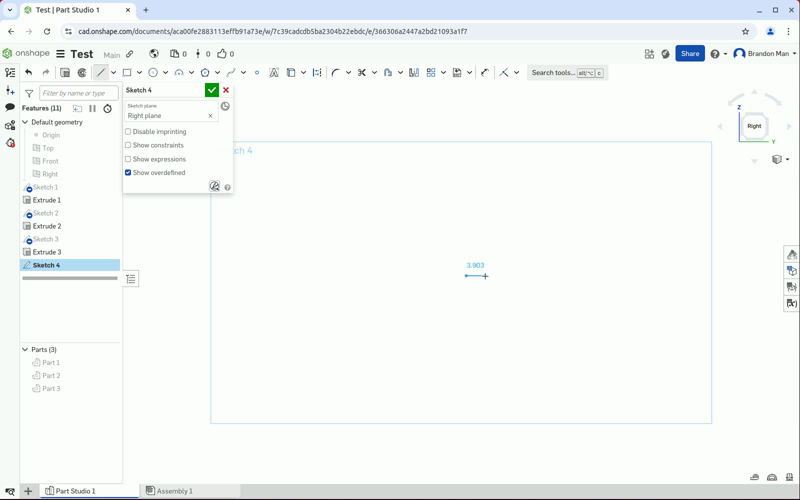
key_up(shift)
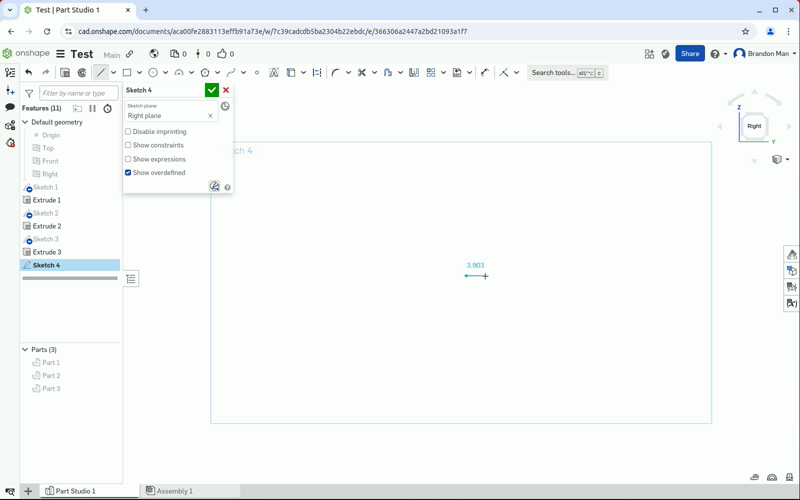
key_down(shift)
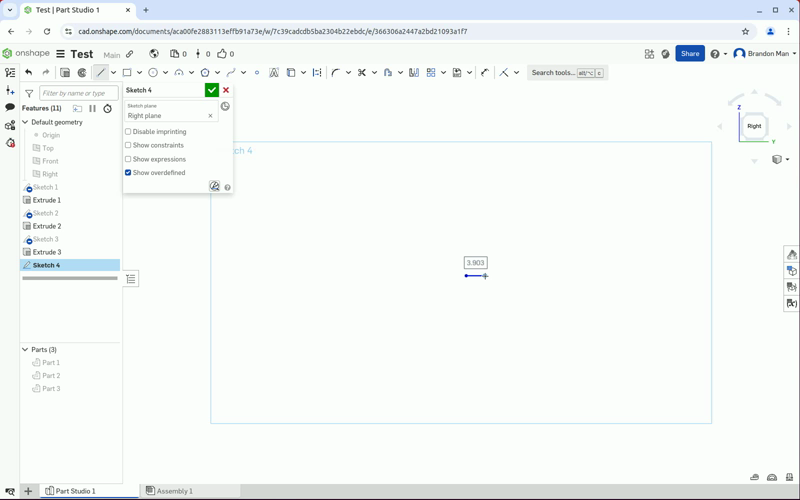
mouse_move(515, 275)
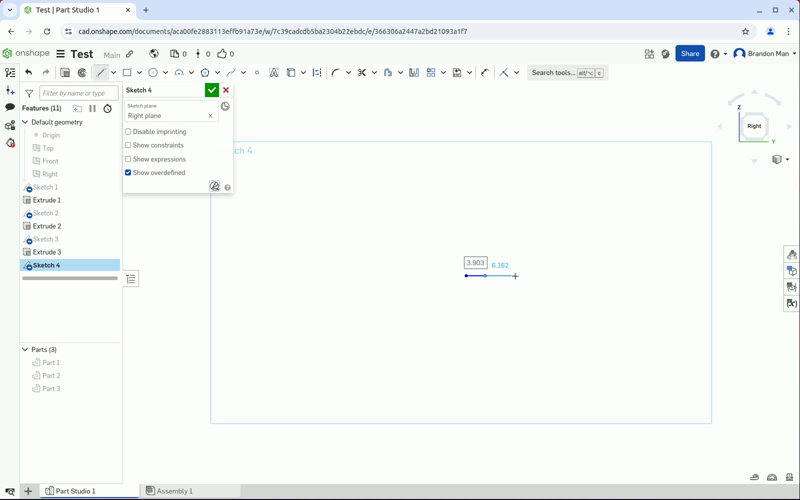
mouse_move(485, 268)
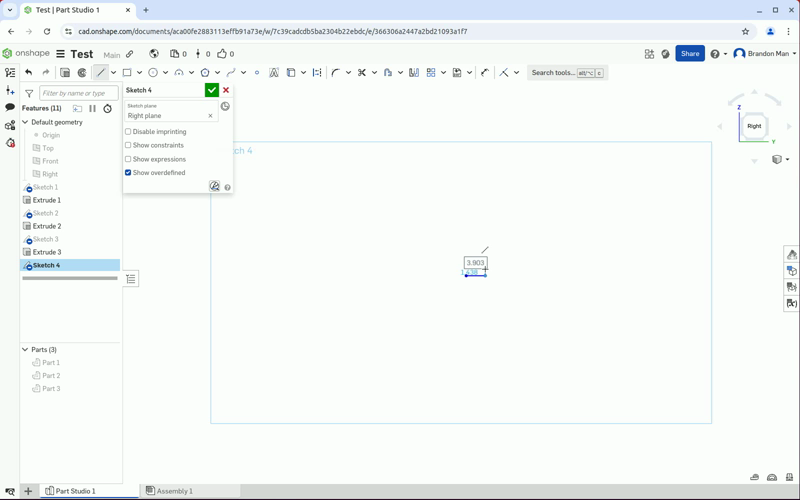
scroll(6)
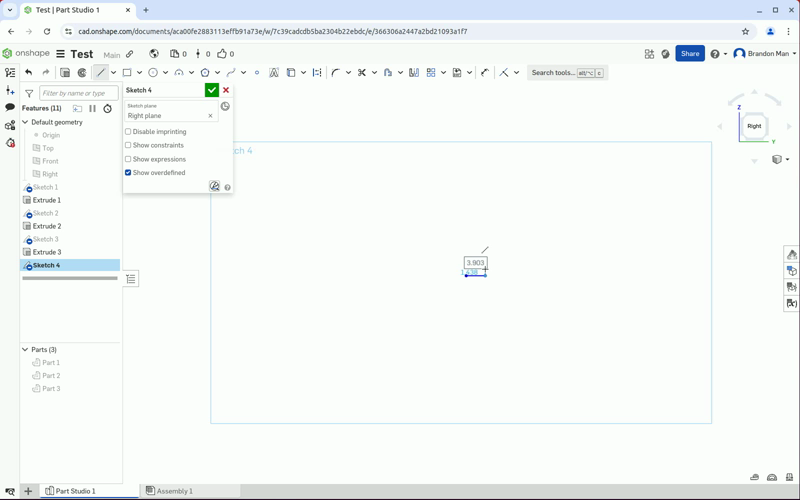
scroll(6)
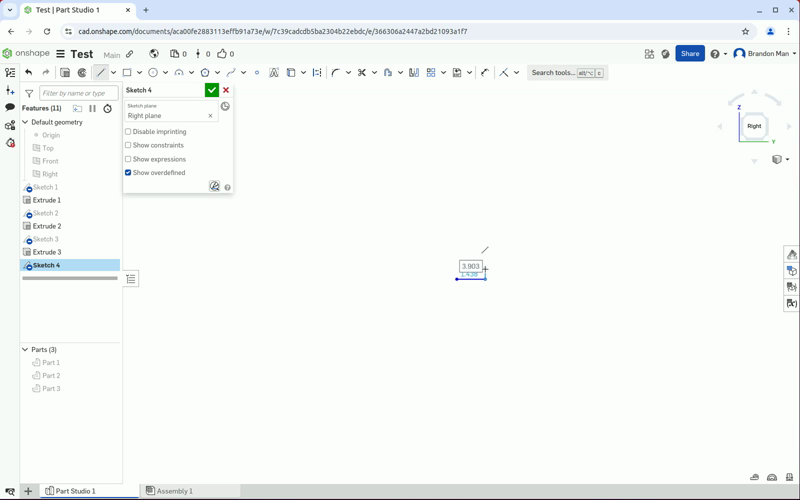
scroll(6)
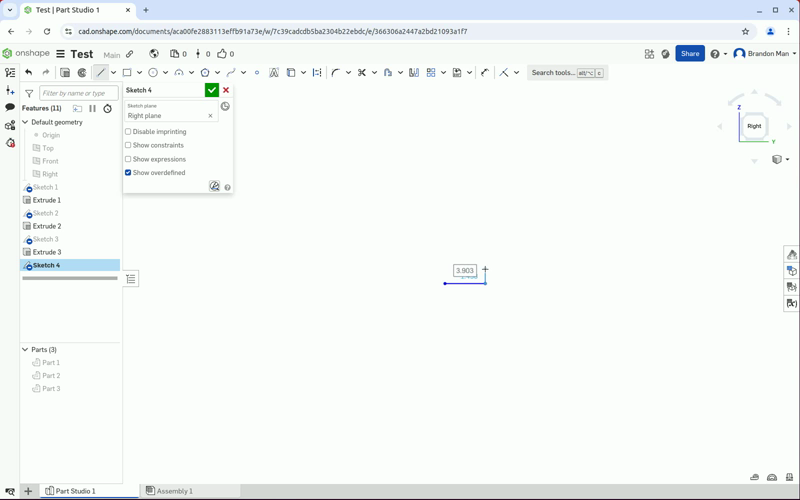
scroll(6)
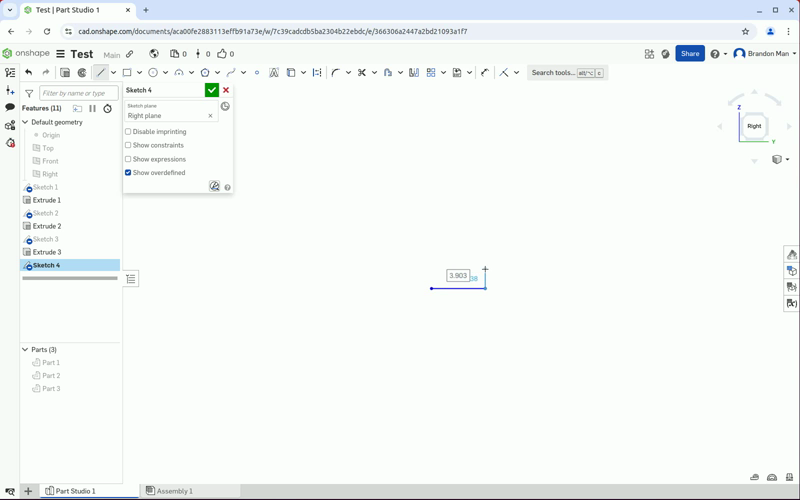
scroll(6)
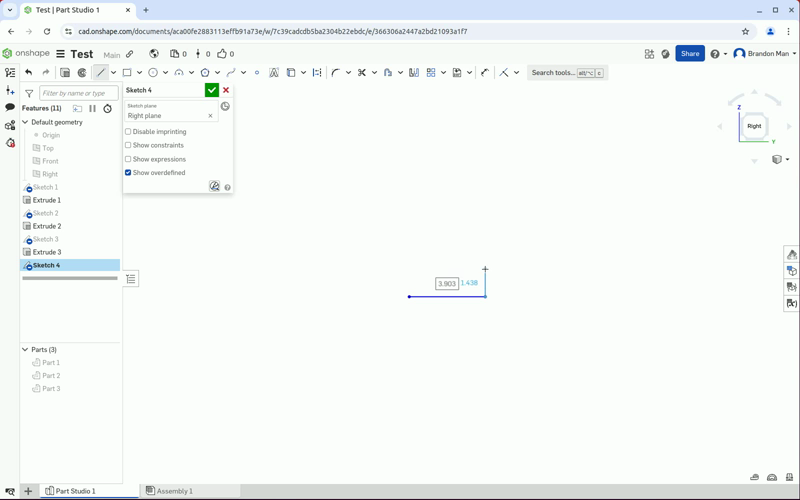
scroll(6)
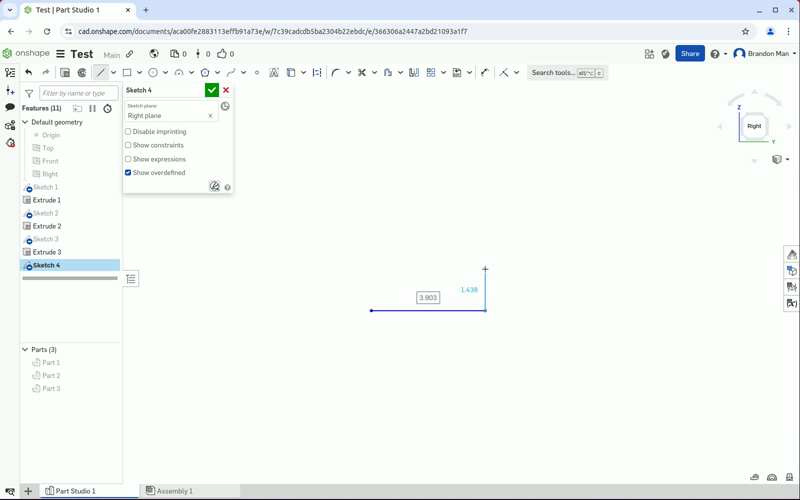
scroll(6)
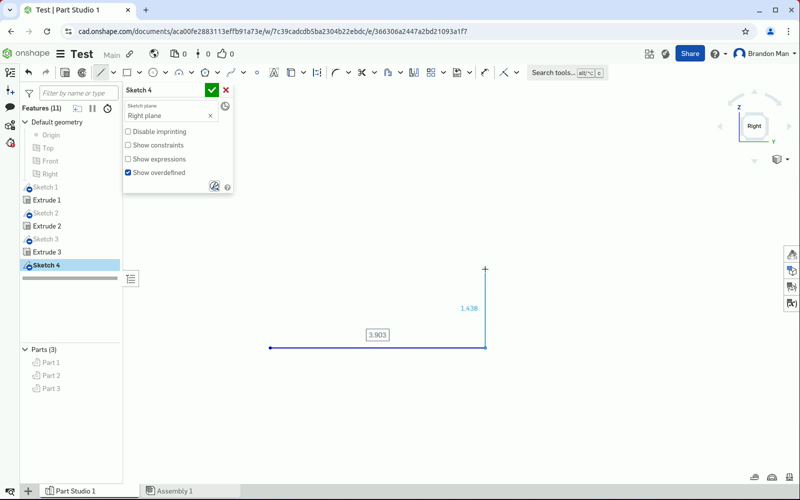
click(485, 268)
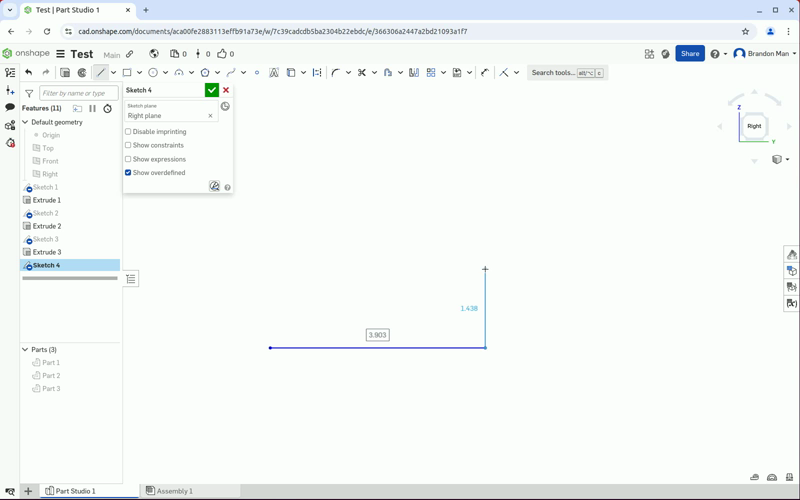
scroll(-6)
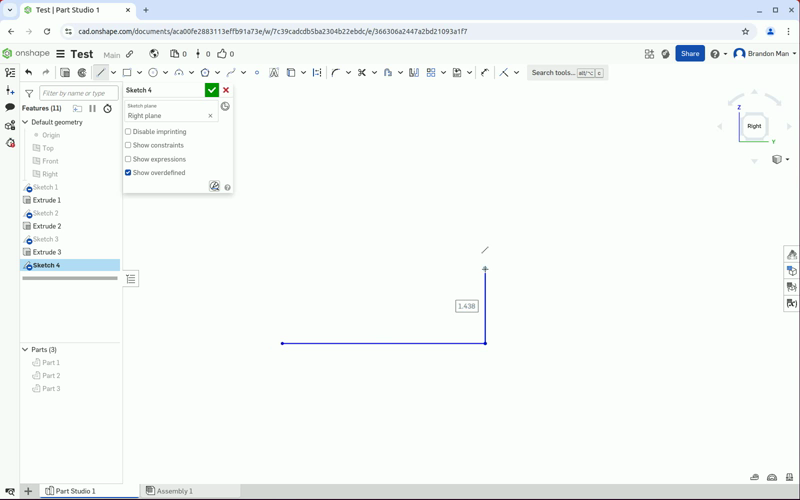
scroll(-6)
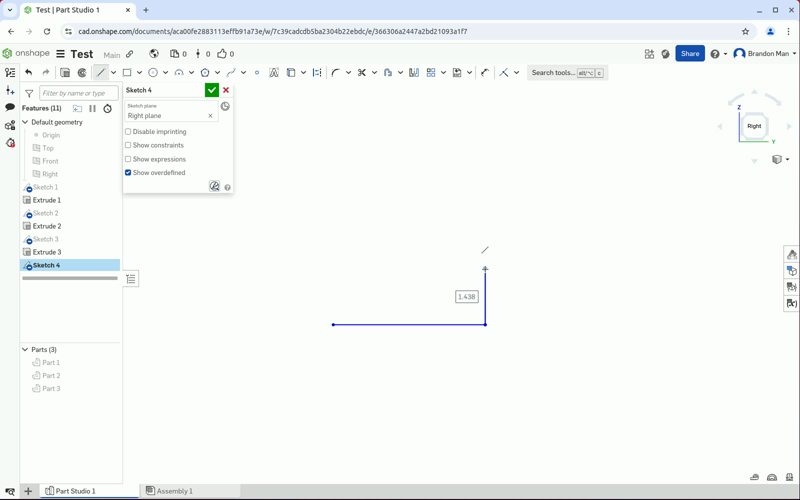
scroll(-6)
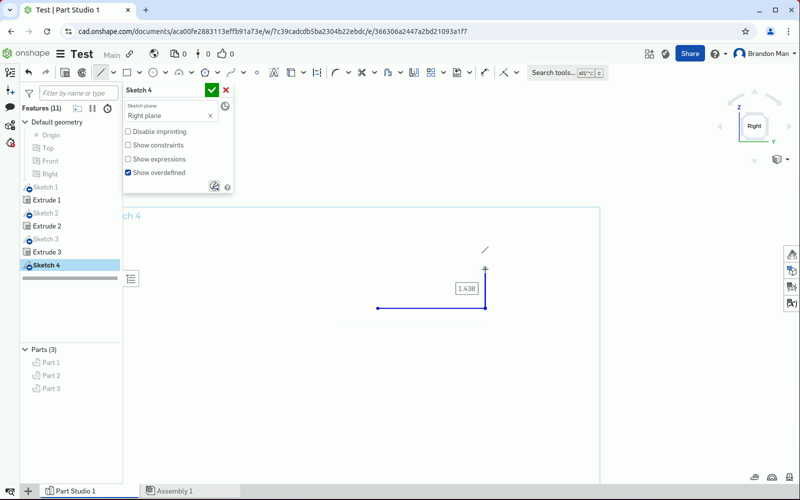
scroll(-6)
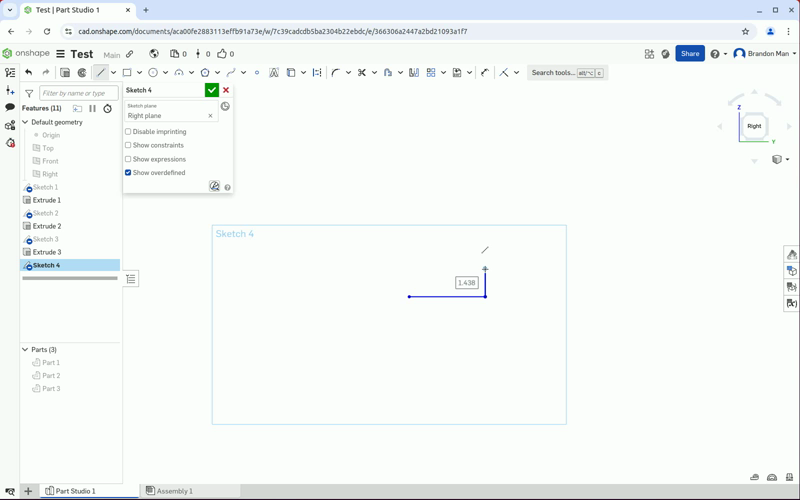
scroll(-6)
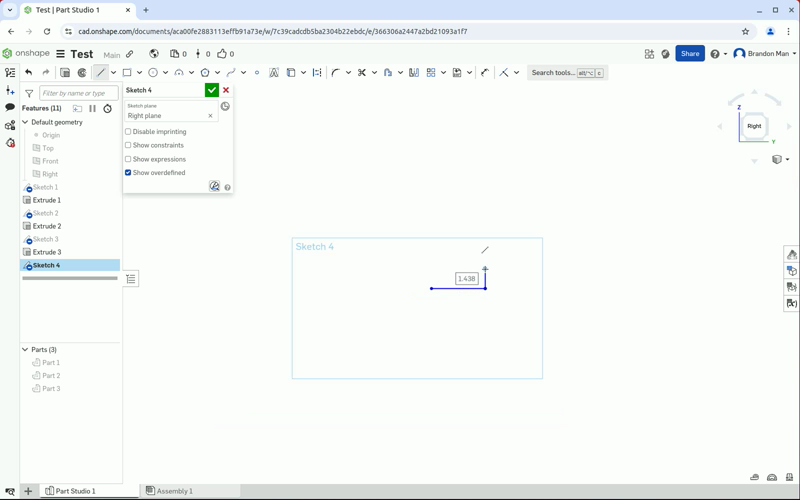
scroll(-6)
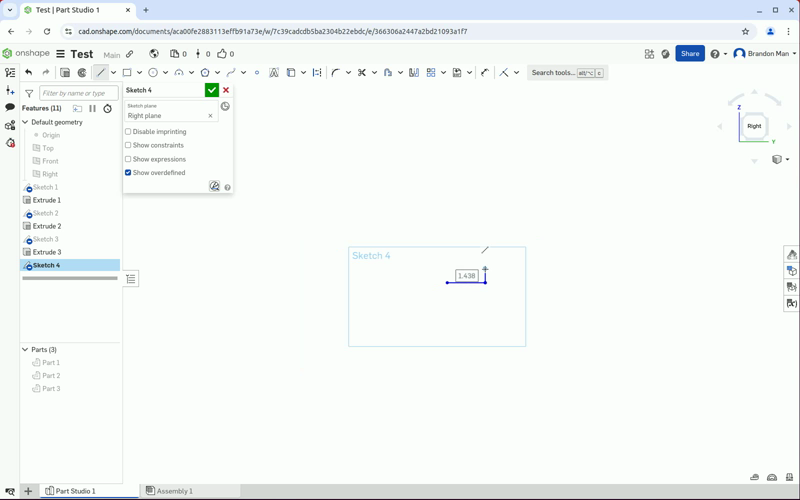
scroll(-6)
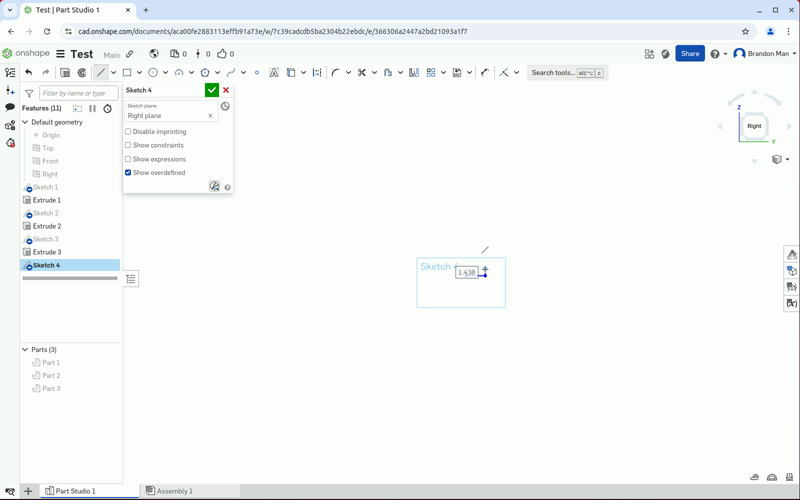
key_up(shift)
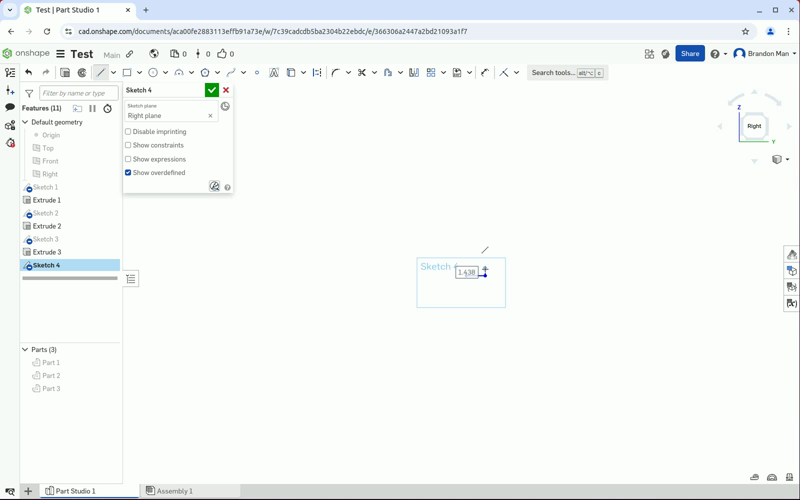
key_down(shift)
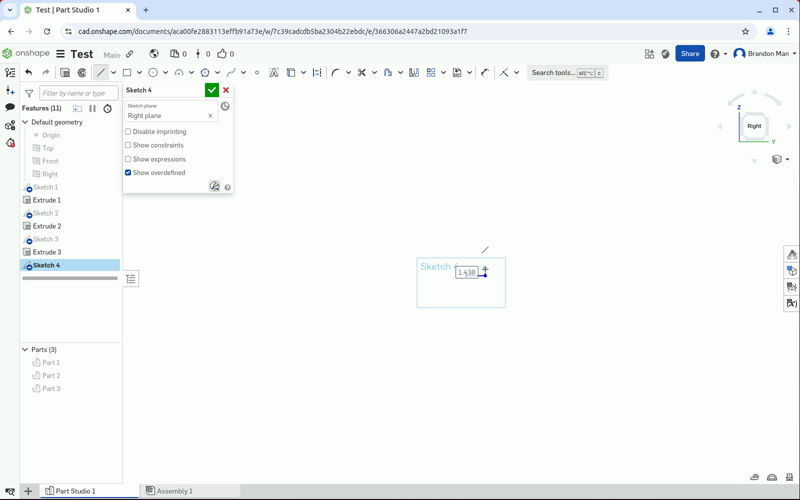
mouse_move(515, 268)
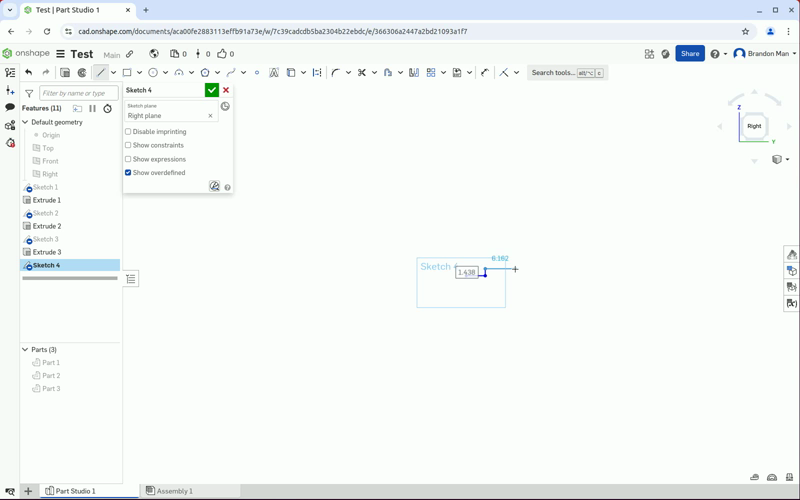
mouse_move(483, 268)
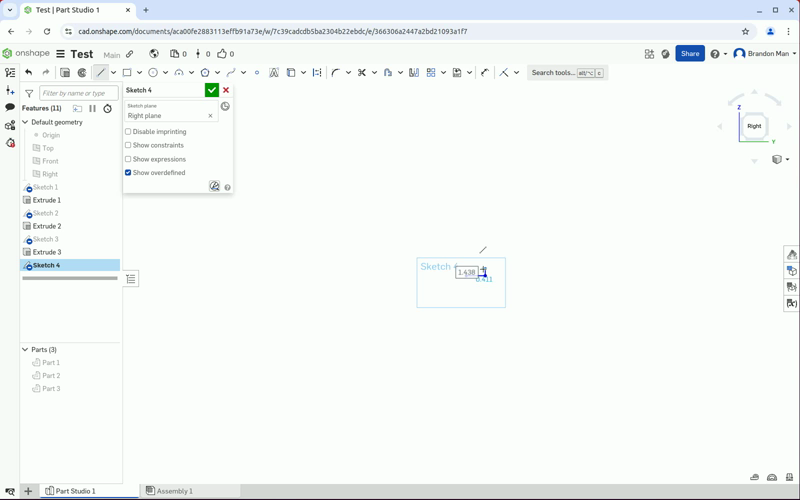
scroll(6)
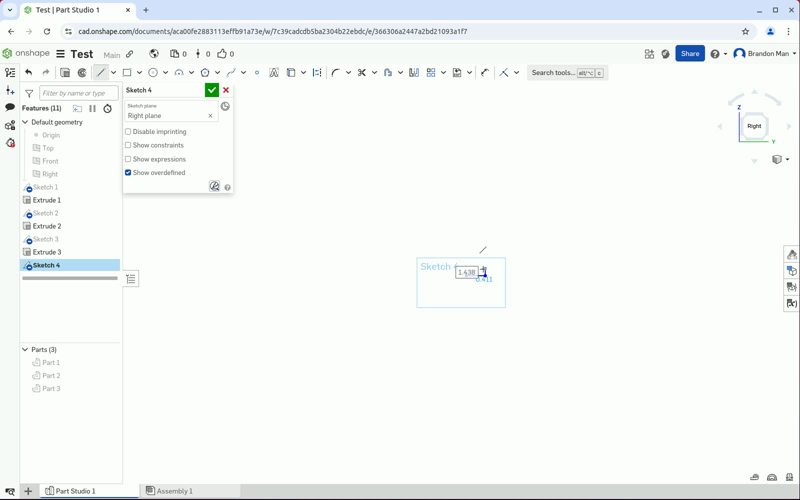
scroll(6)
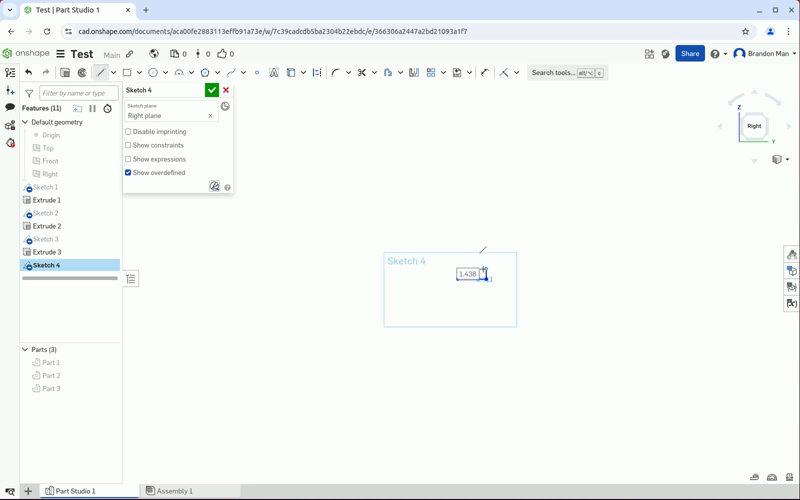
scroll(6)
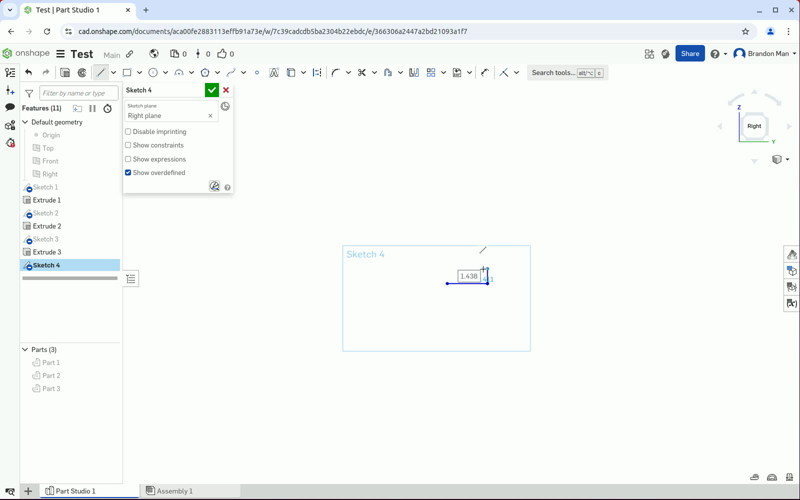
scroll(6)
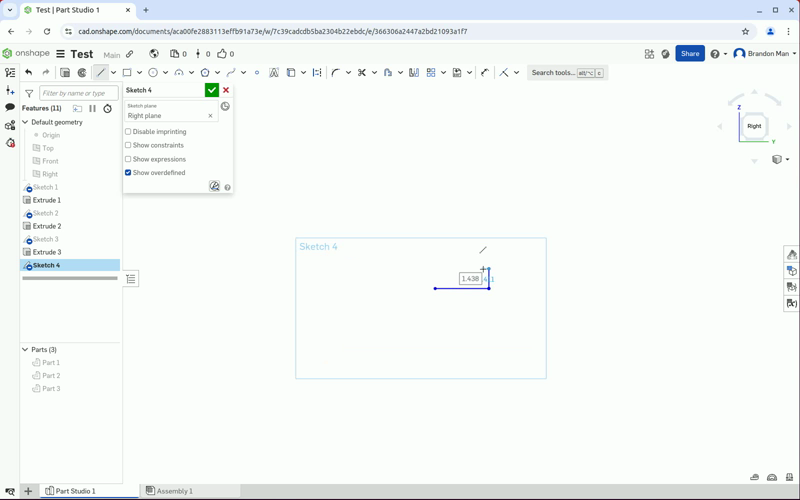
scroll(6)
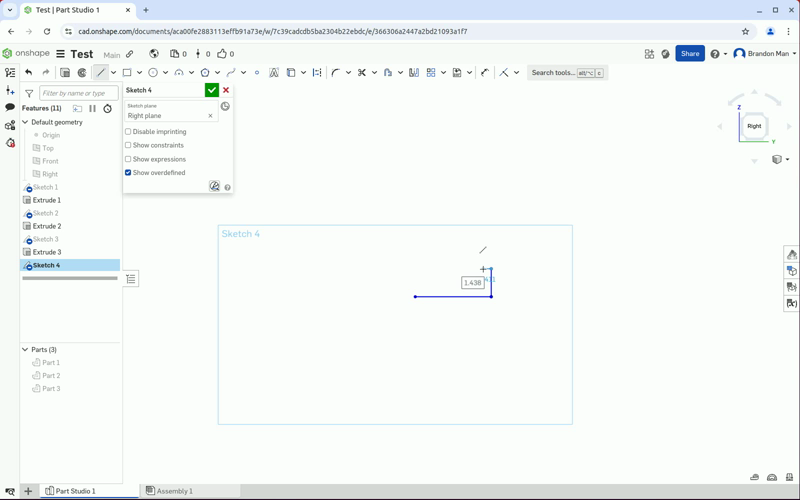
scroll(6)
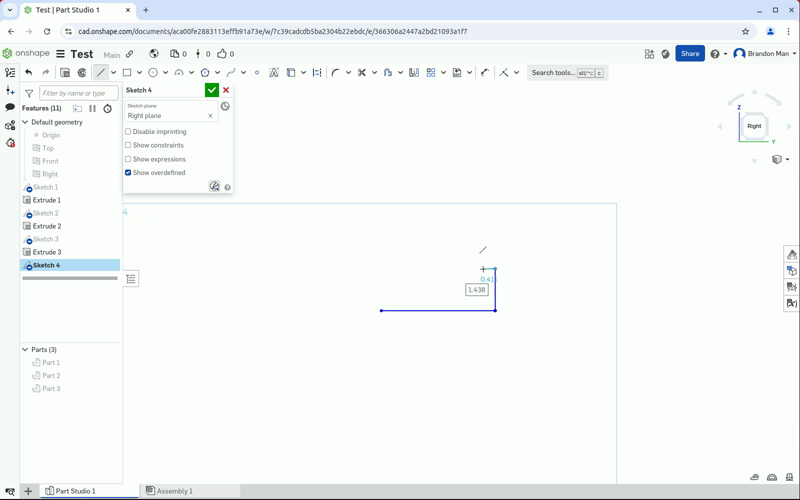
scroll(6)
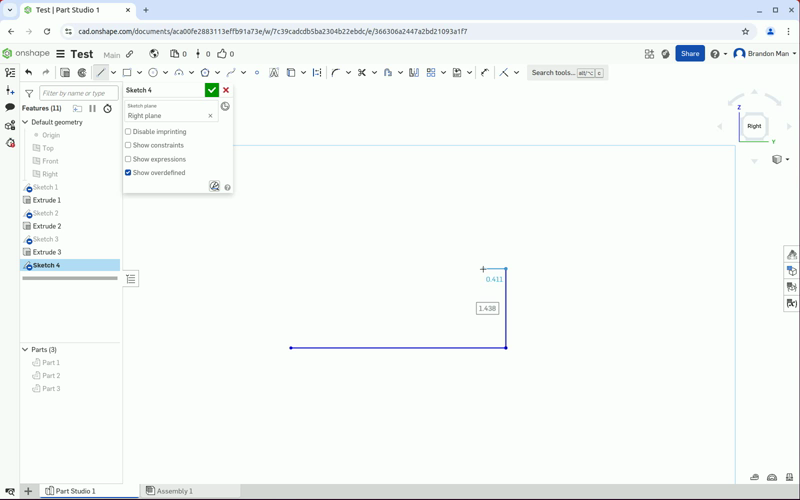
click(483, 268)
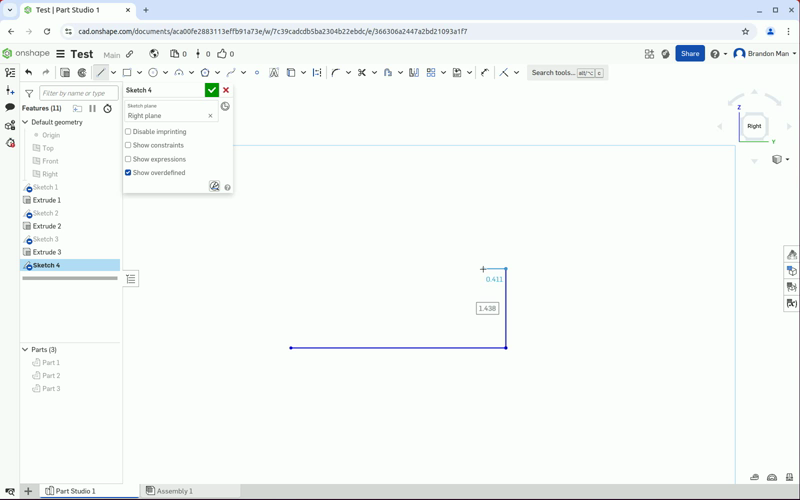
scroll(-6)
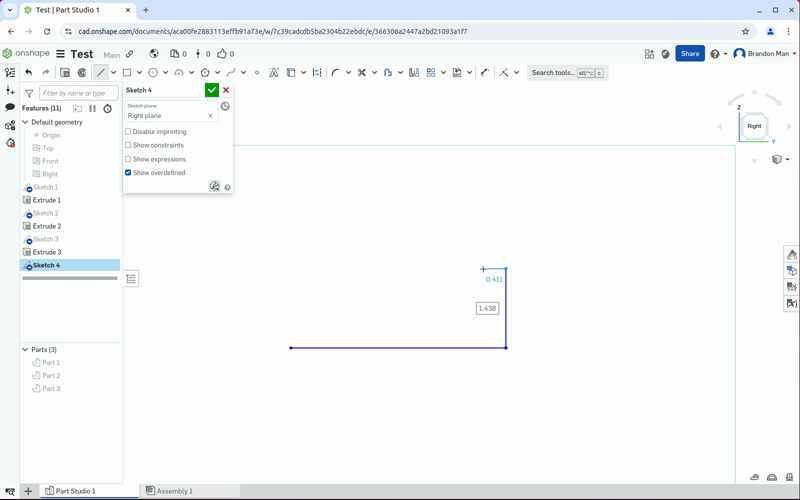
scroll(-6)
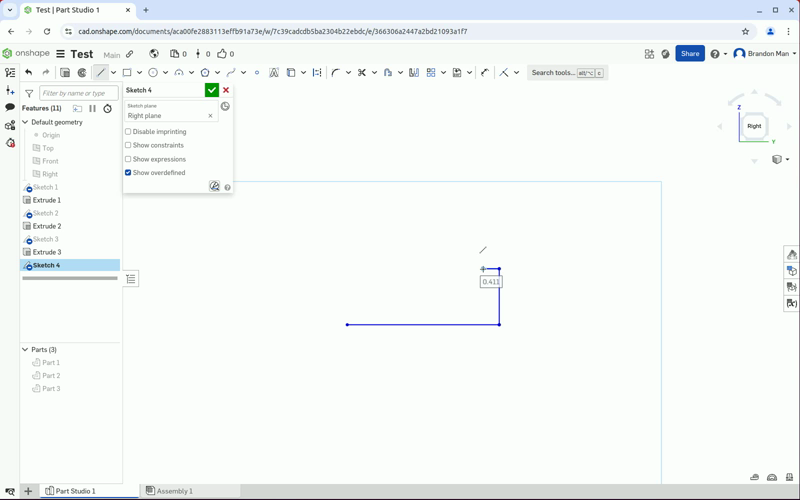
scroll(-6)
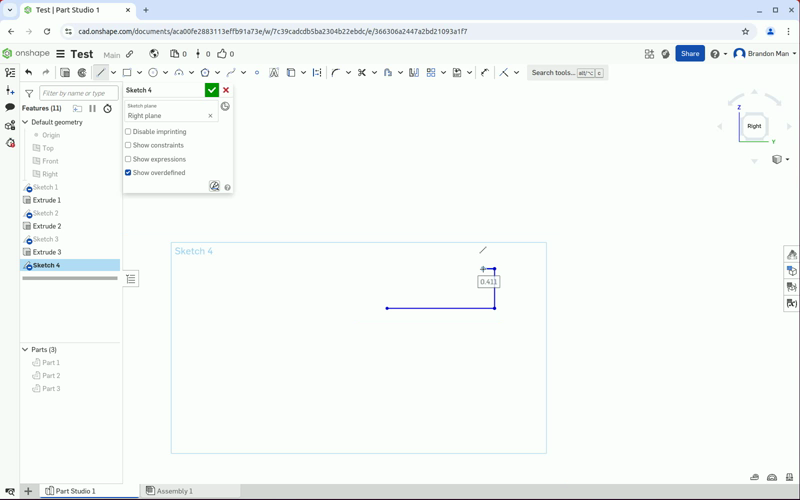
scroll(-6)
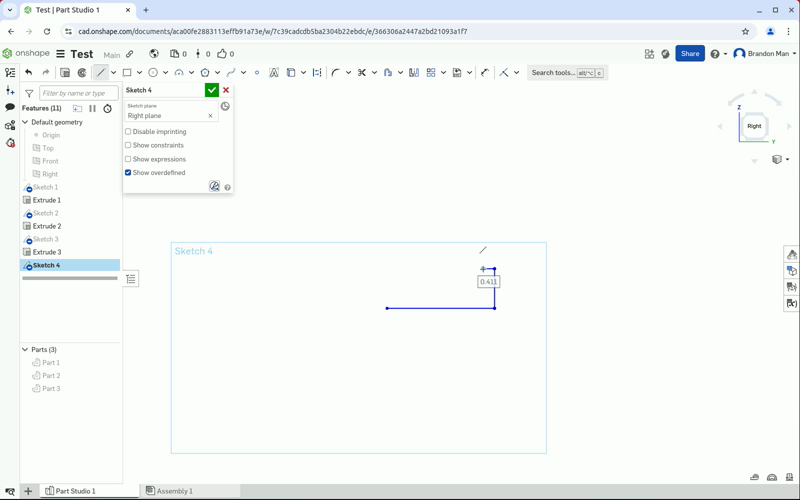
scroll(-6)
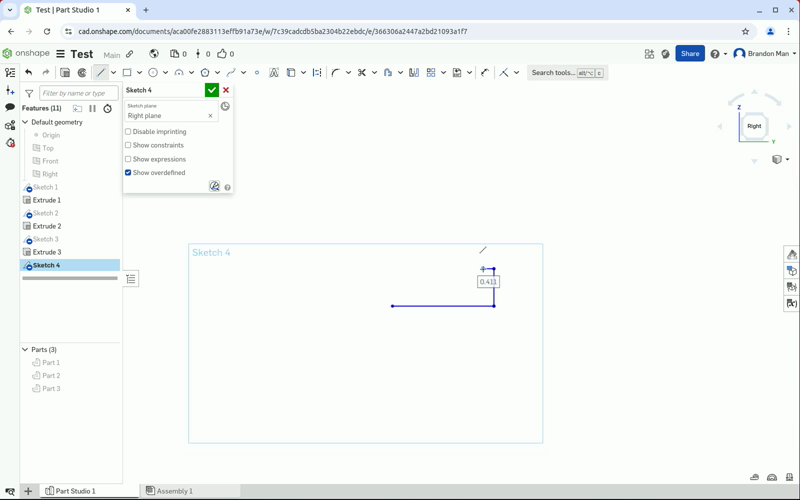
scroll(-6)
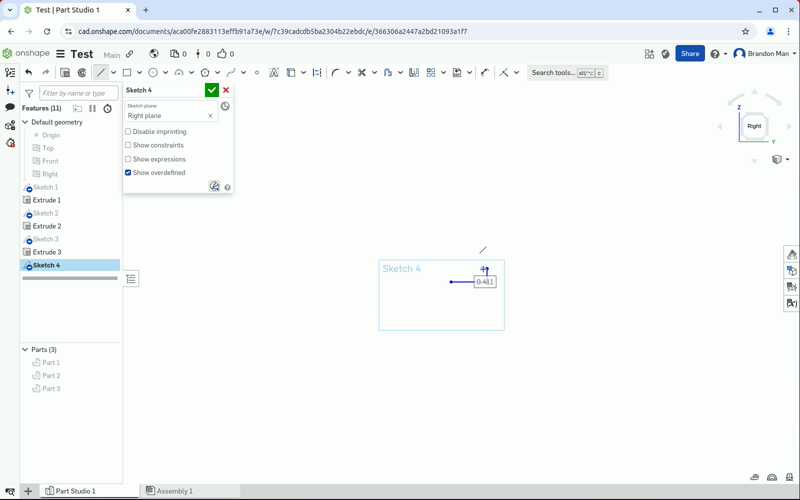
scroll(-6)
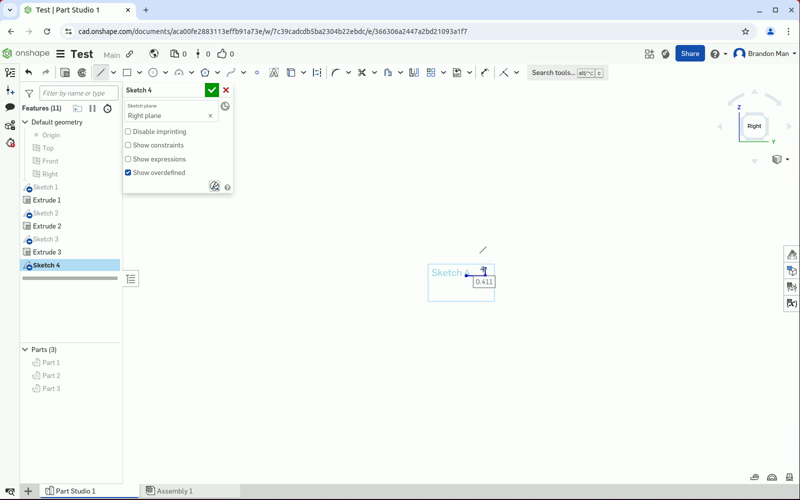
key_up(shift)
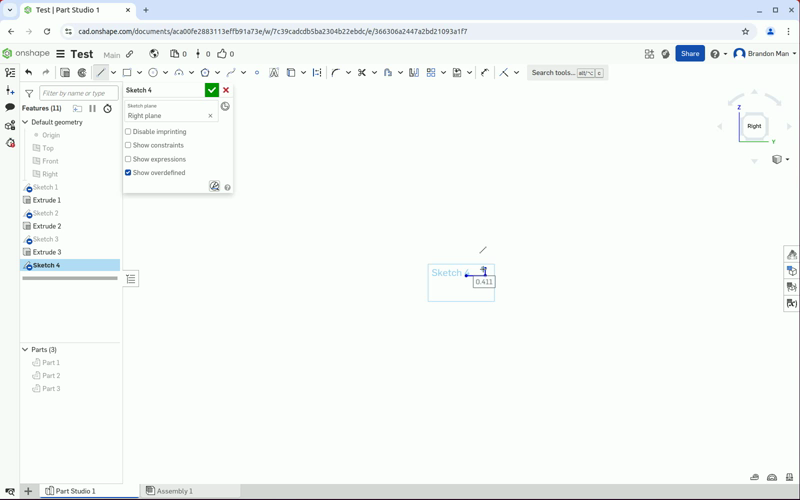
key_down(shift)
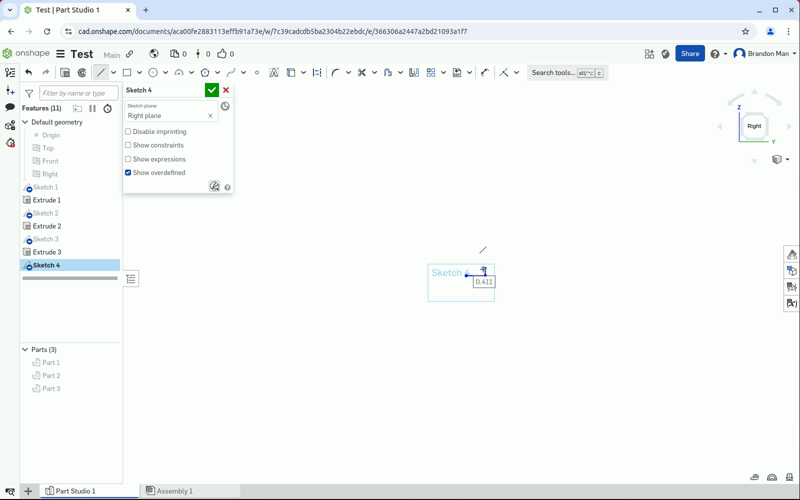
mouse_move(513, 268)
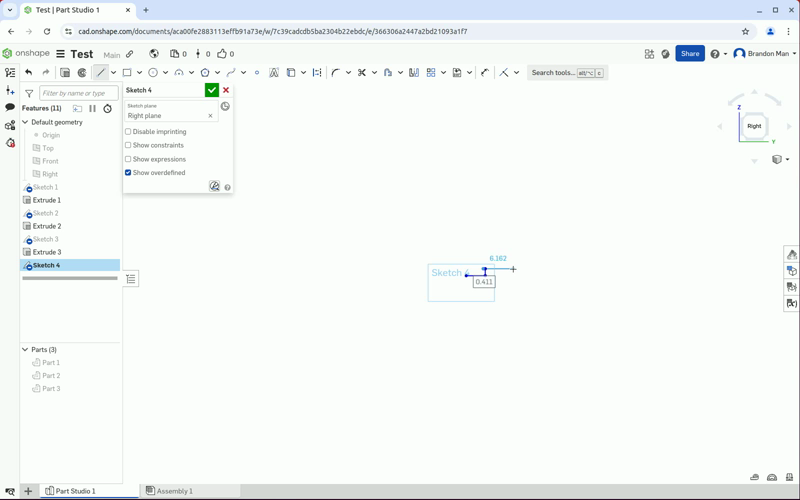
mouse_move(468, 268)
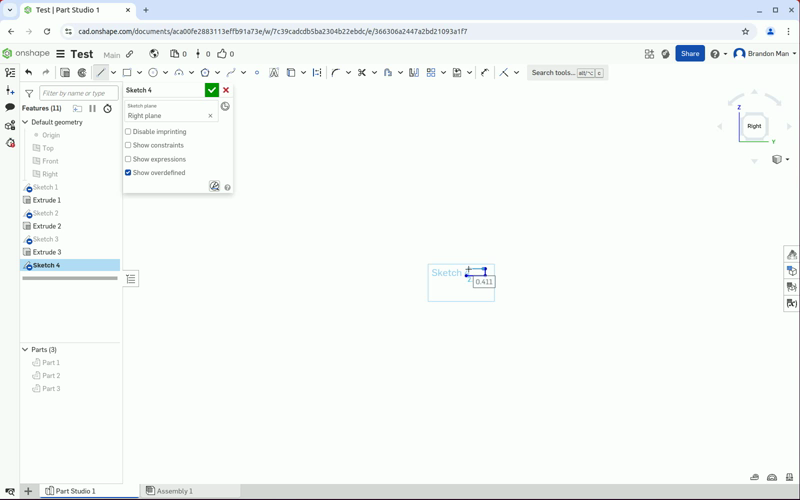
click(468, 268)
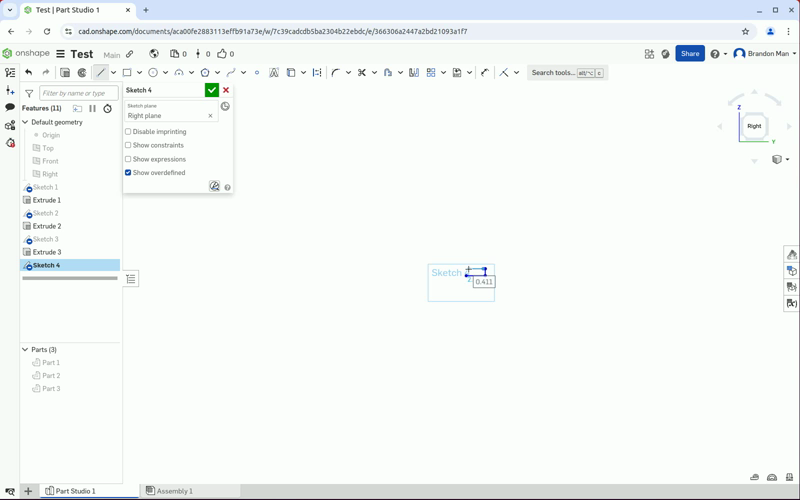
key_up(shift)
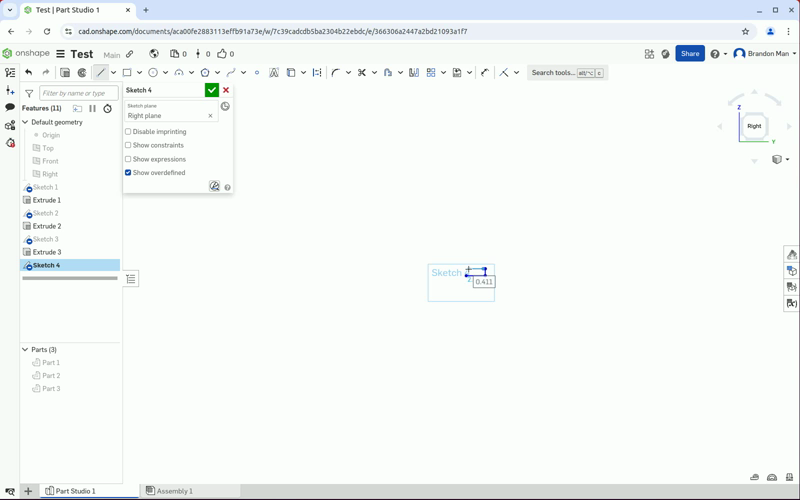
key_down(shift)
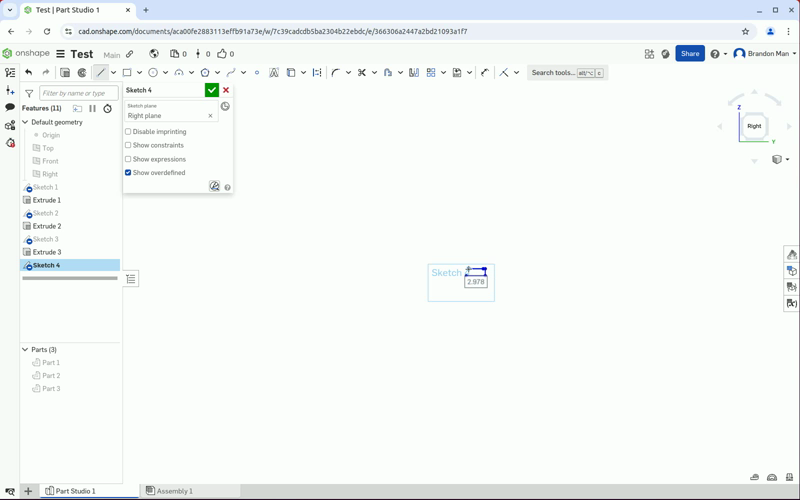
mouse_move(498, 268)
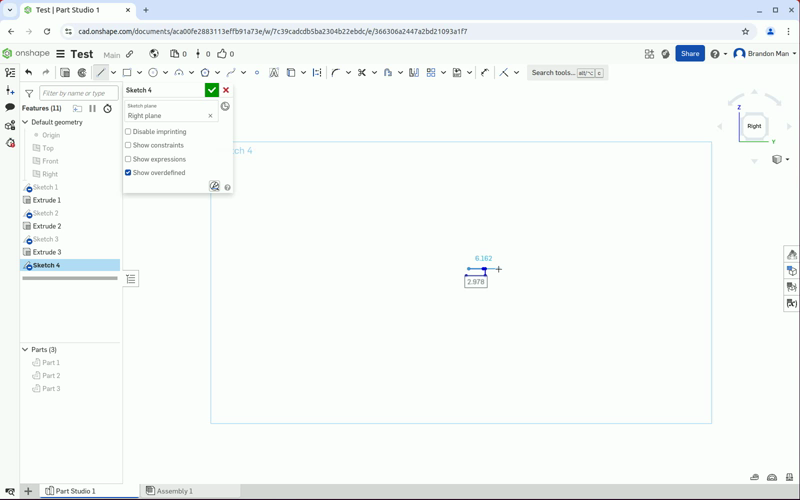
mouse_move(466, 268)
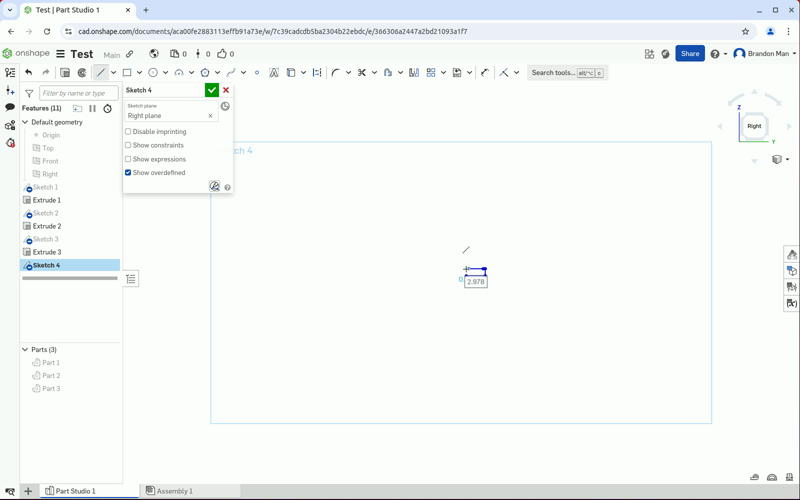
scroll(6)
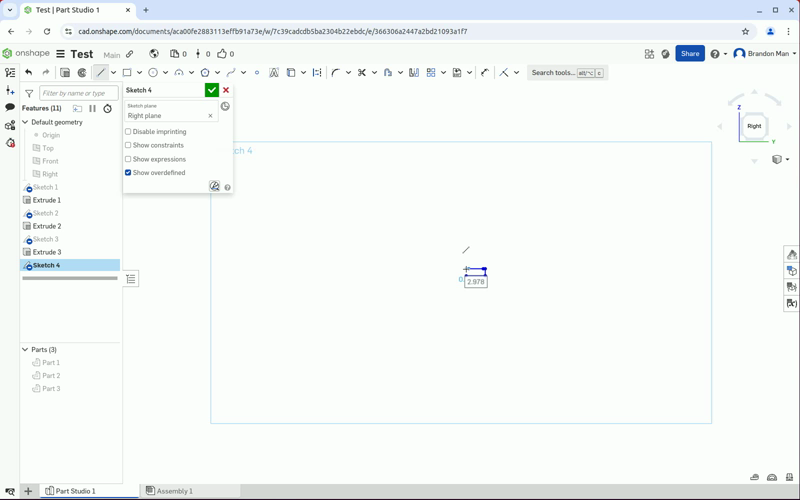
scroll(6)
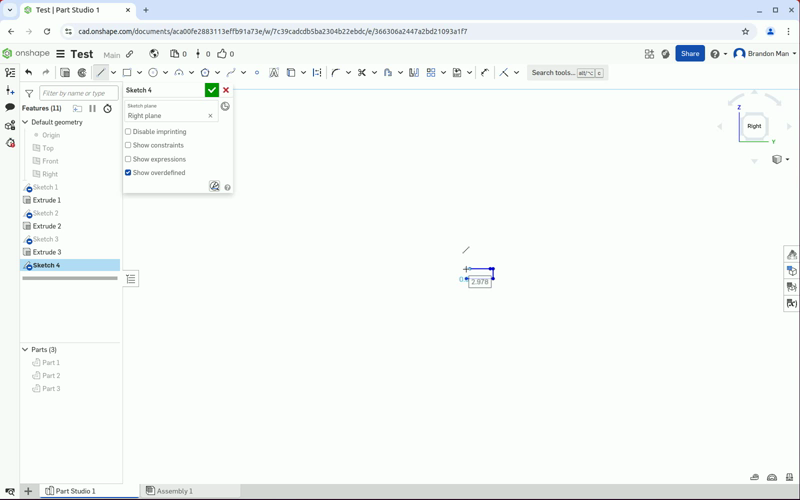
scroll(6)
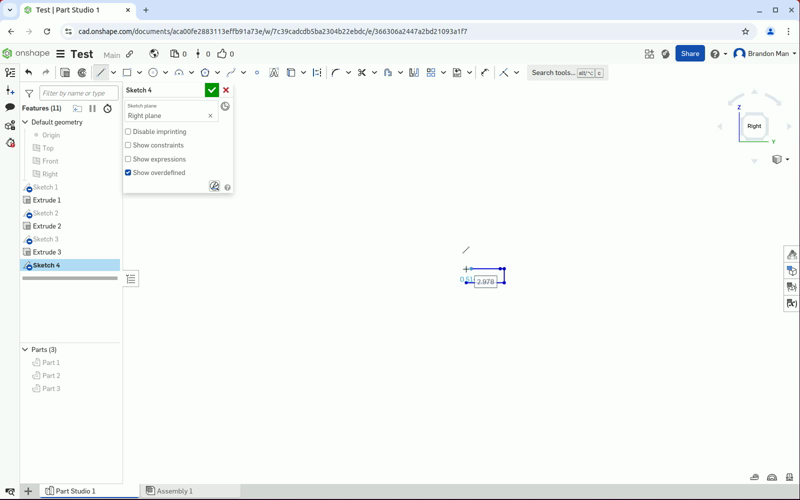
scroll(6)
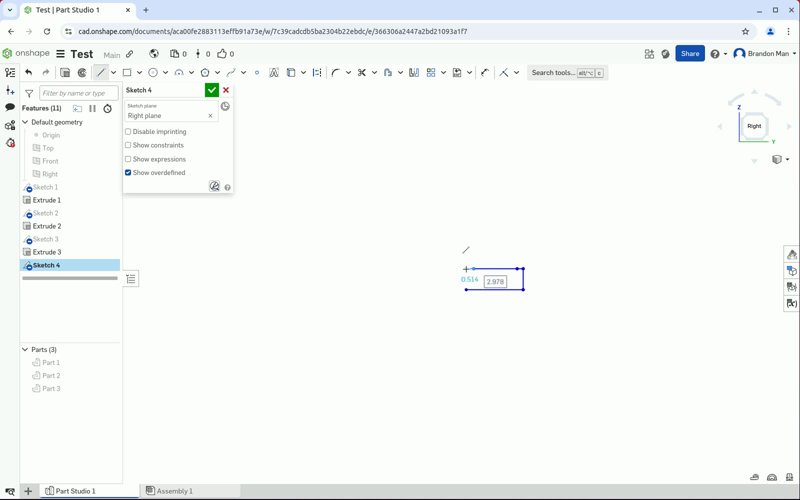
scroll(6)
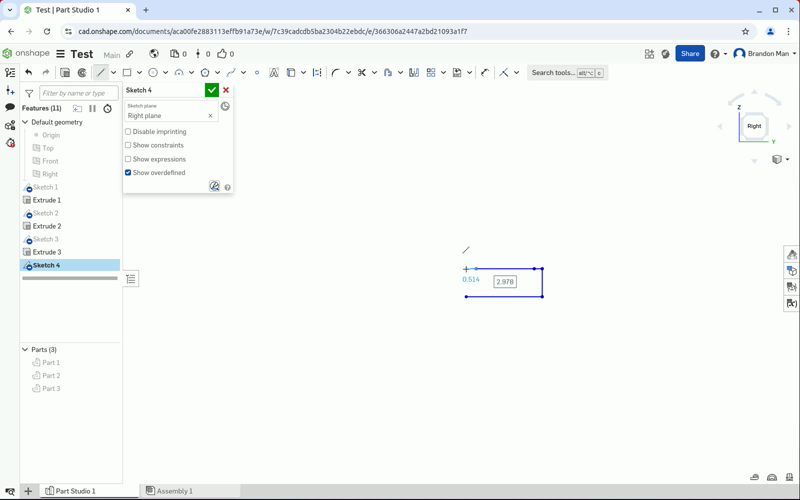
scroll(6)
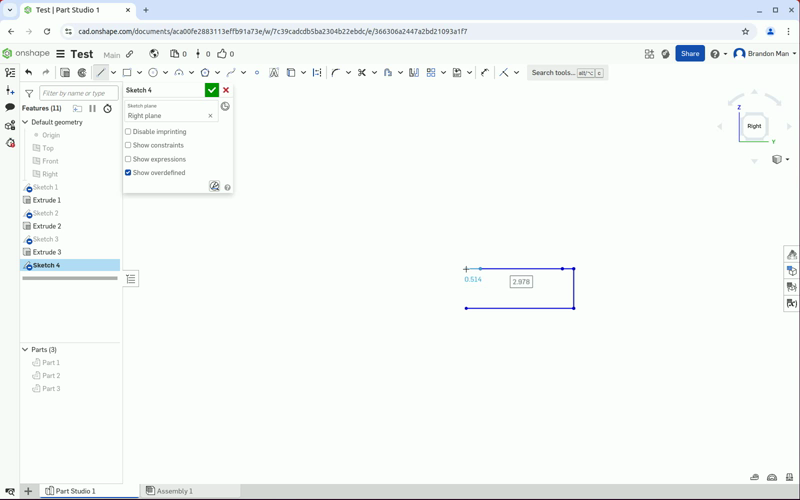
scroll(6)
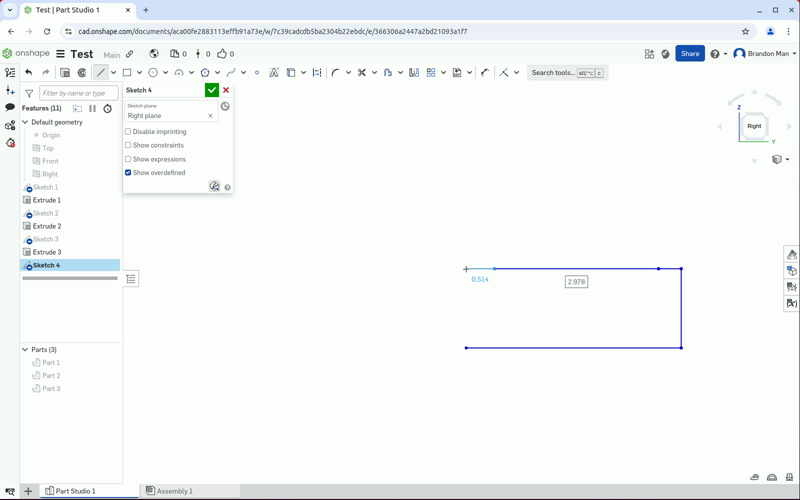
click(466, 268)
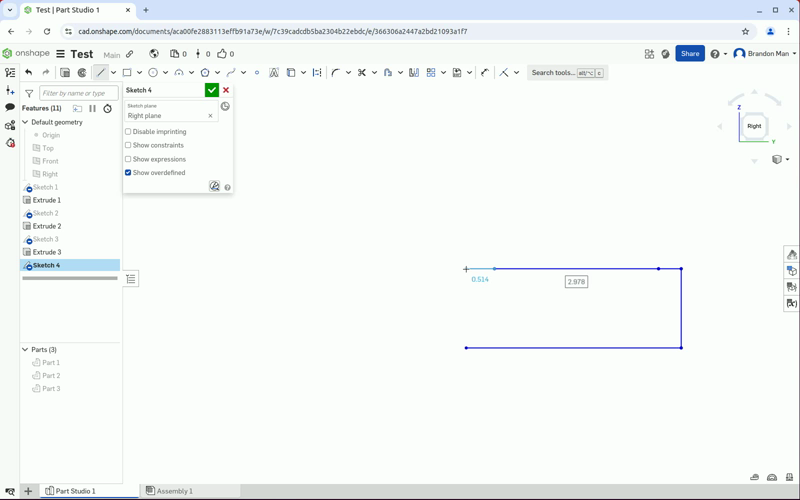
scroll(-6)
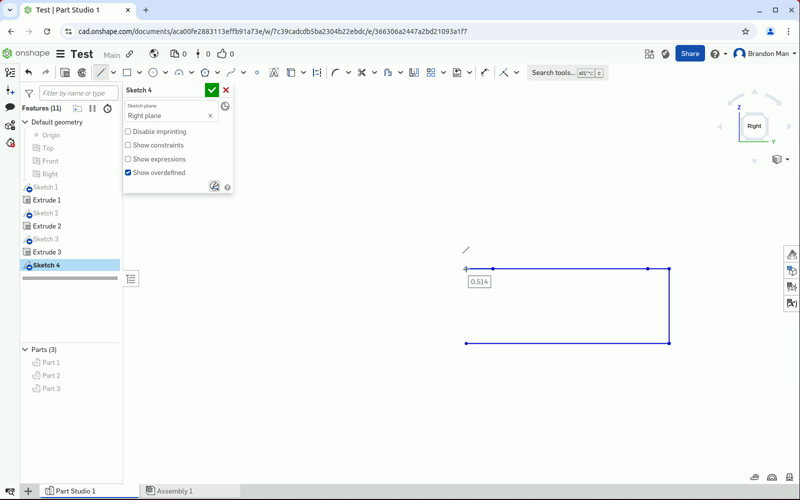
scroll(-6)
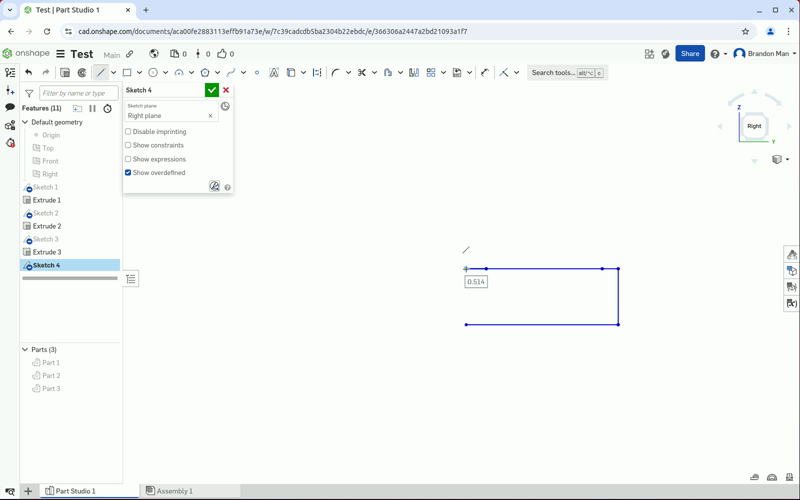
scroll(-6)
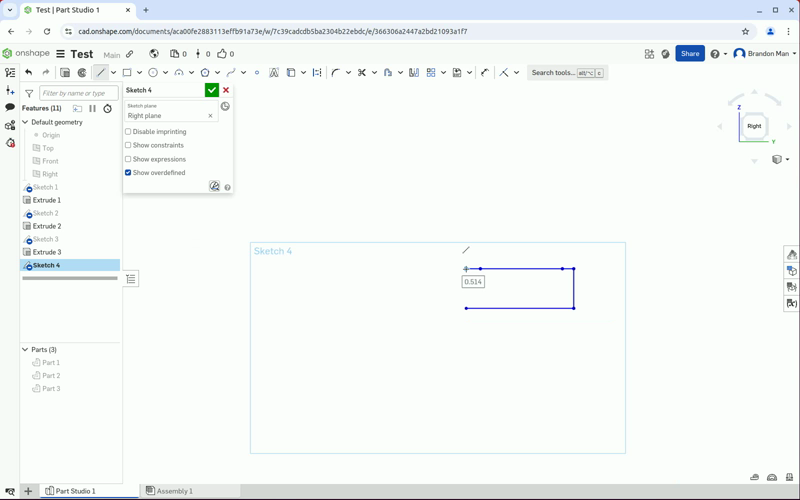
scroll(-6)
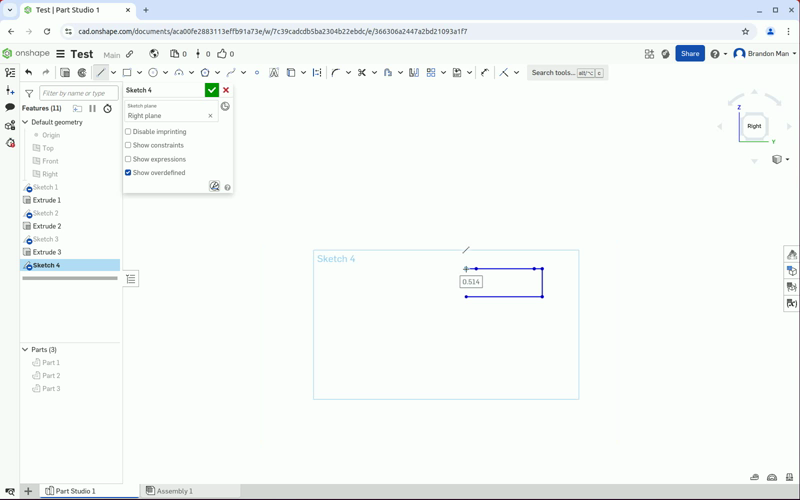
scroll(-6)
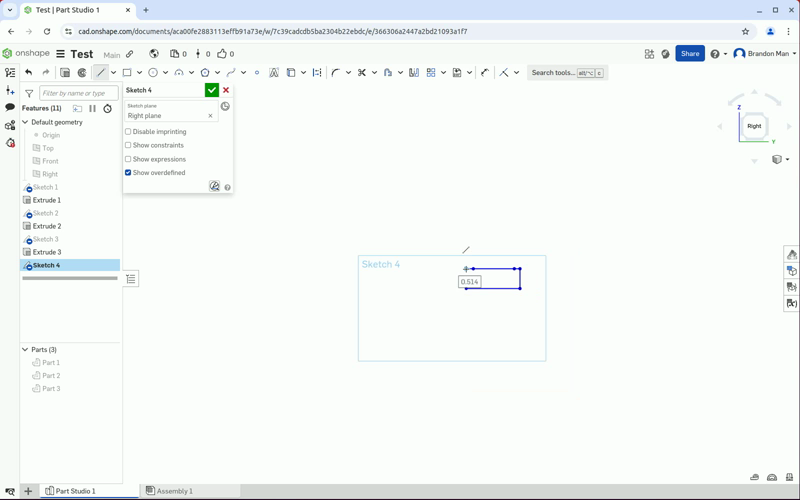
scroll(-6)
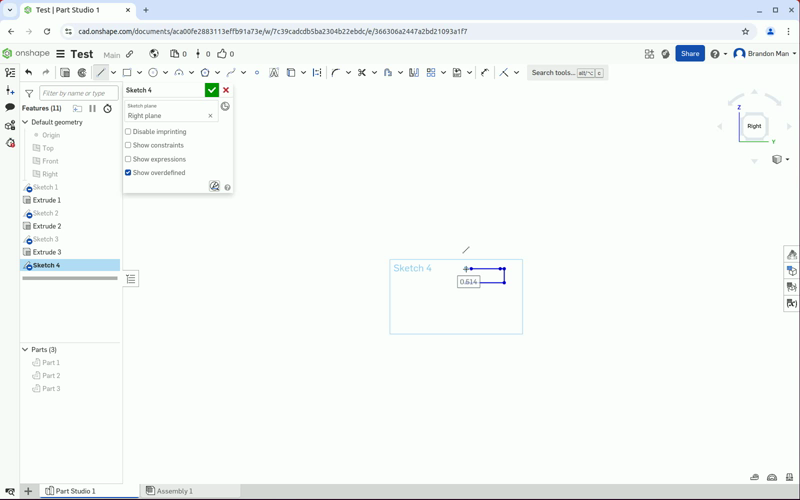
scroll(-6)
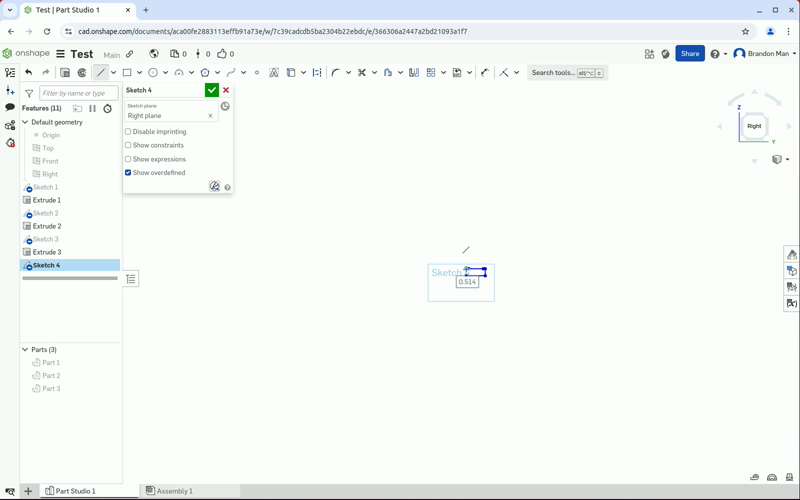
key_up(shift)
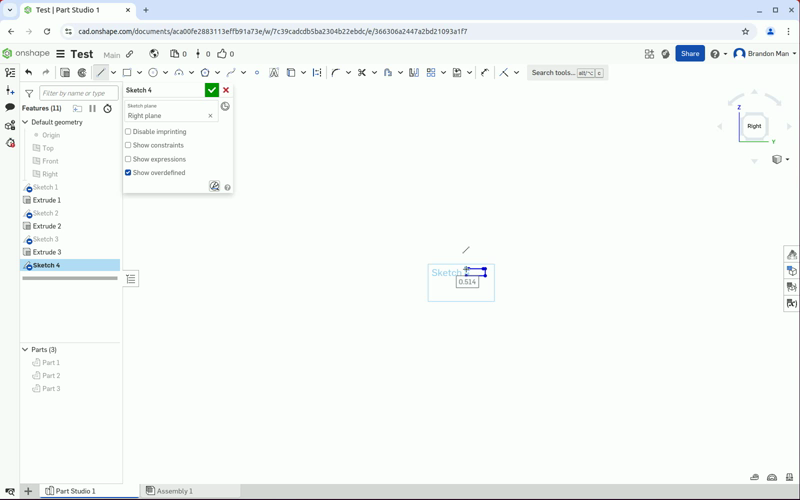
mouse_move(496, 268)
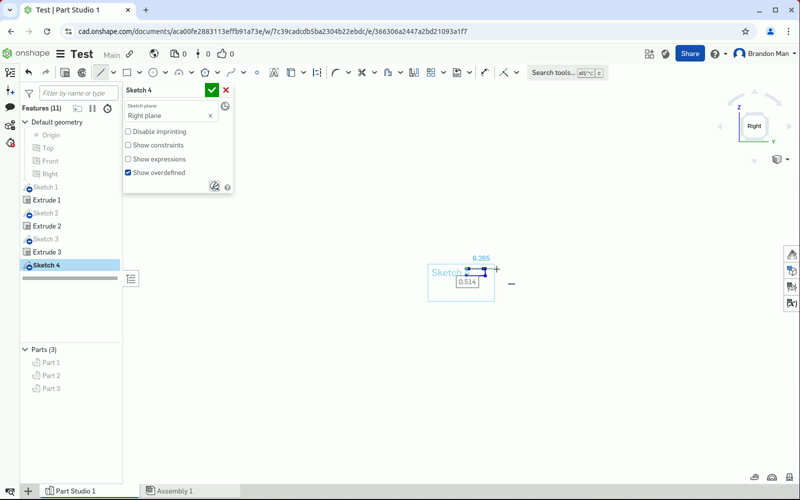
key_down(shift)
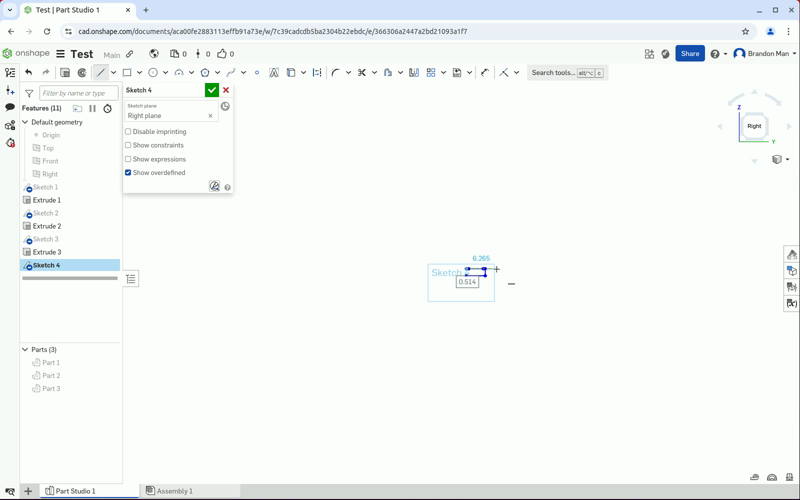
mouse_move(466, 275)
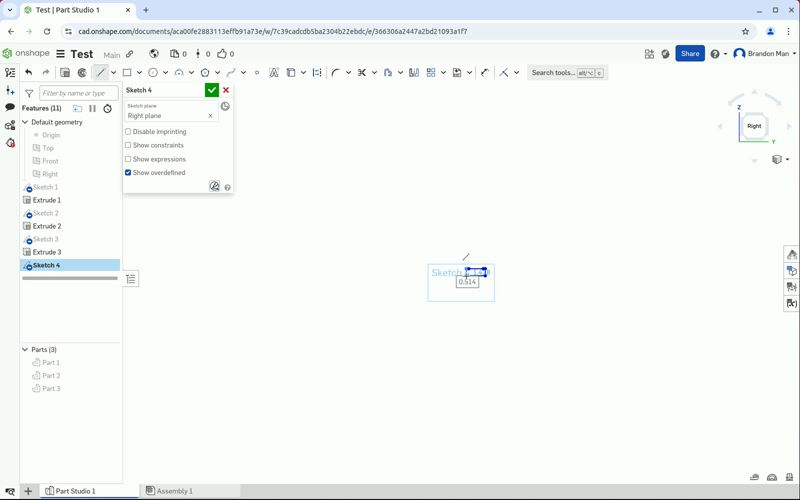
scroll(6)
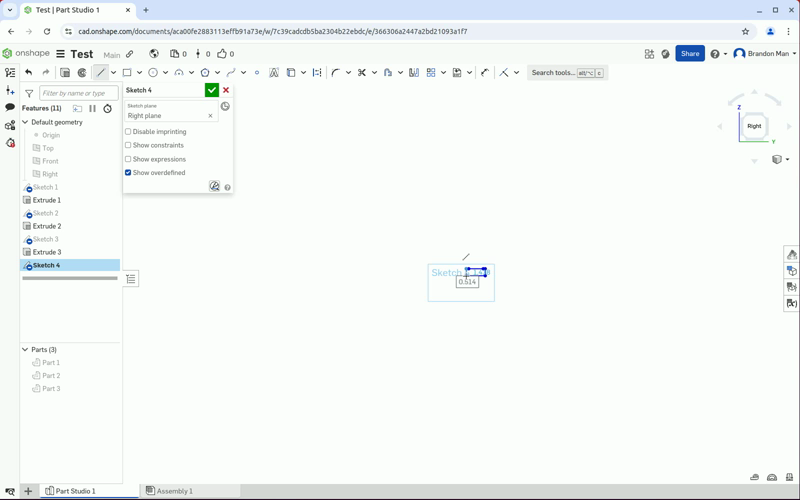
scroll(6)
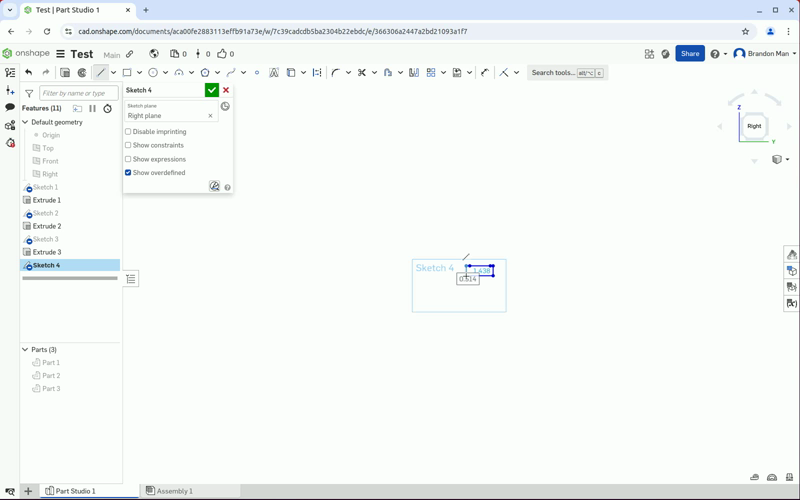
scroll(6)
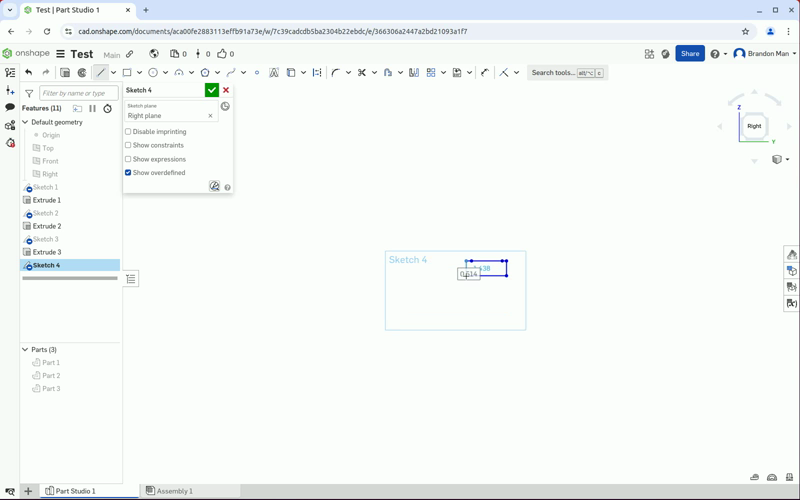
scroll(6)
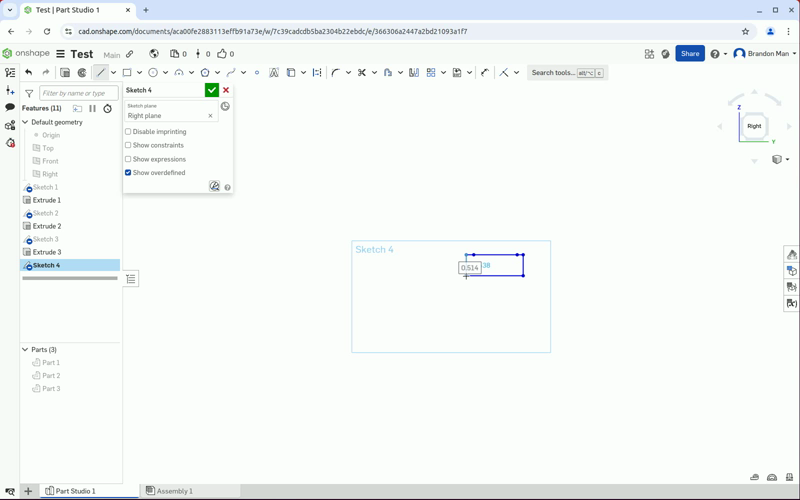
scroll(6)
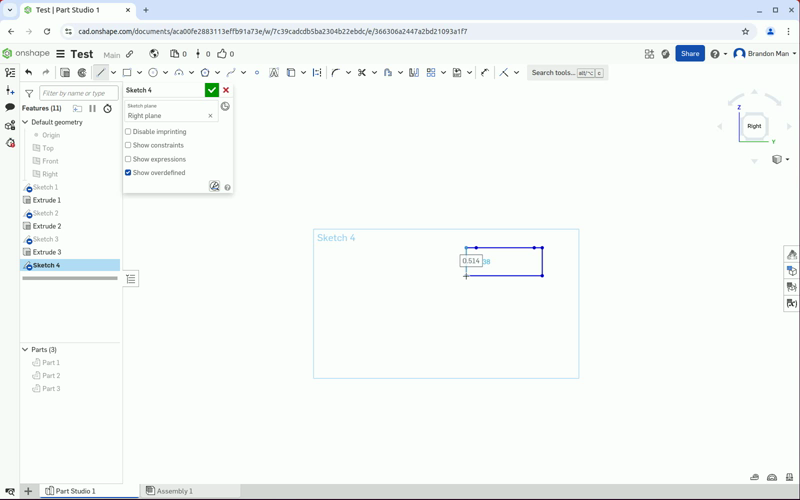
scroll(6)
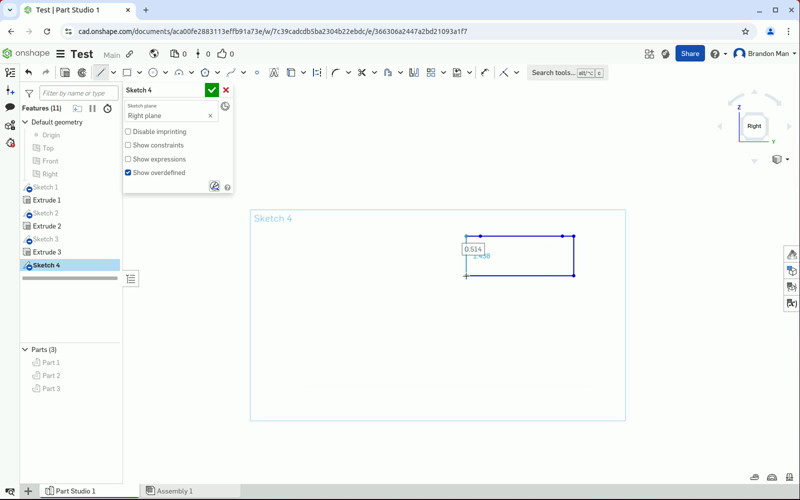
scroll(6)
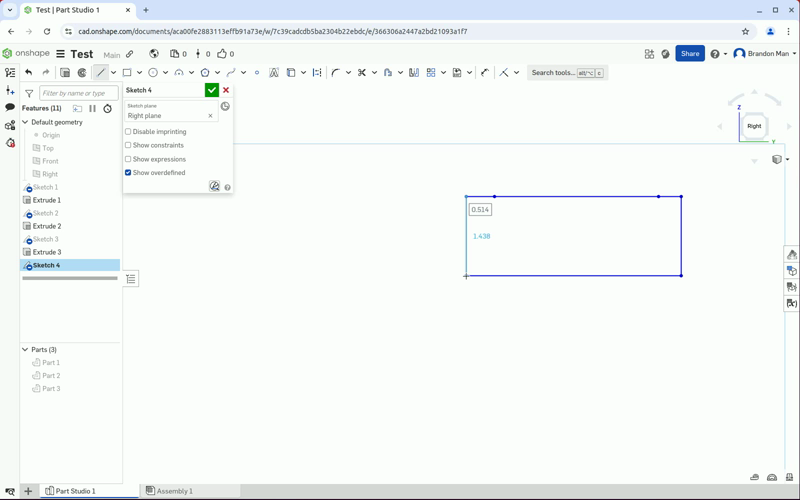
key_up(shift)
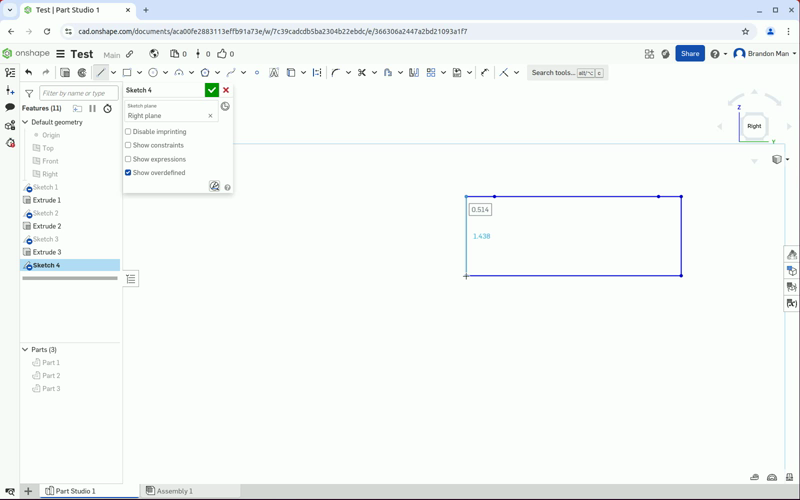
click(466, 275)
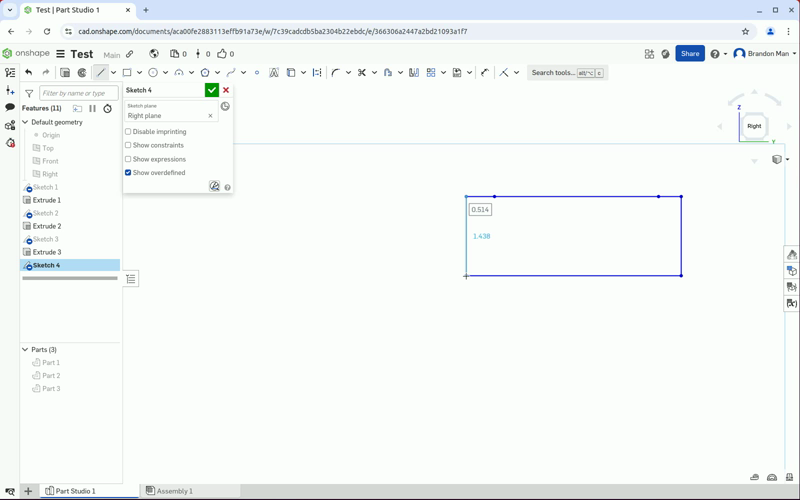
scroll(-6)
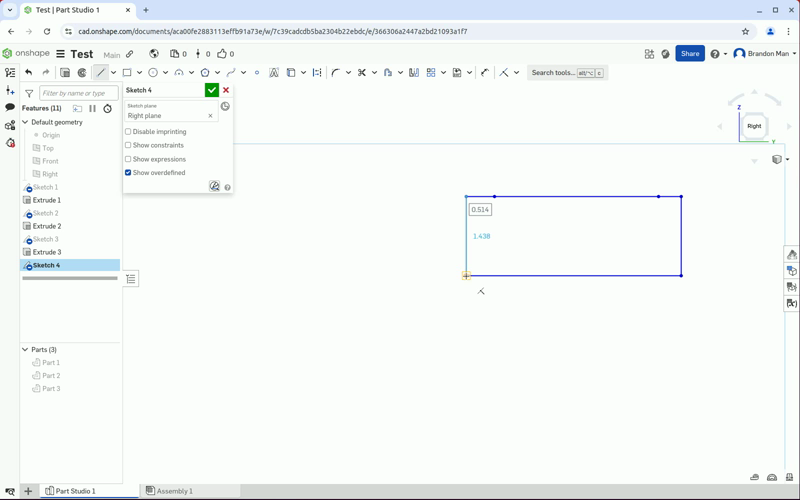
scroll(-6)
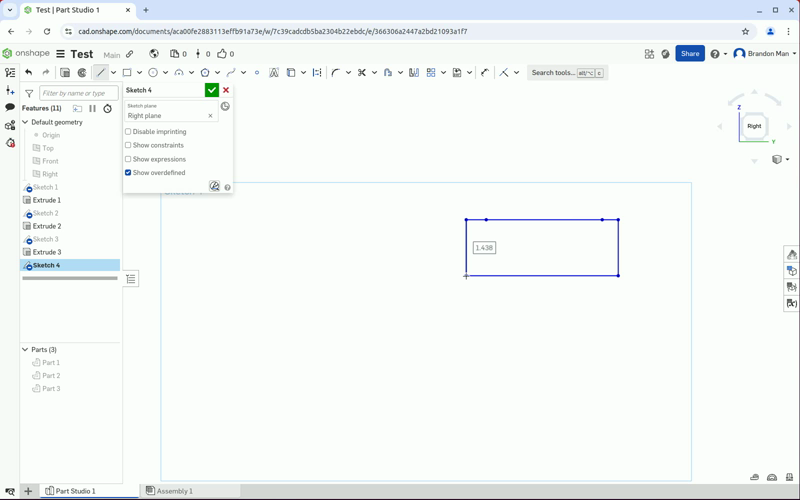
scroll(-6)
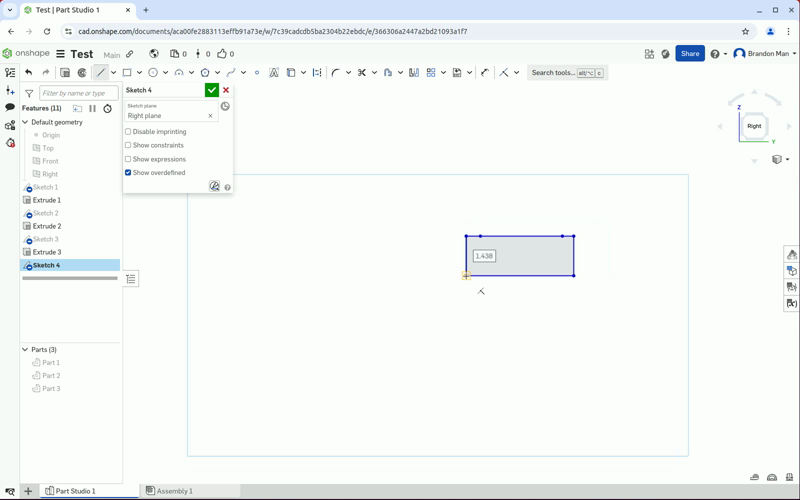
scroll(-6)
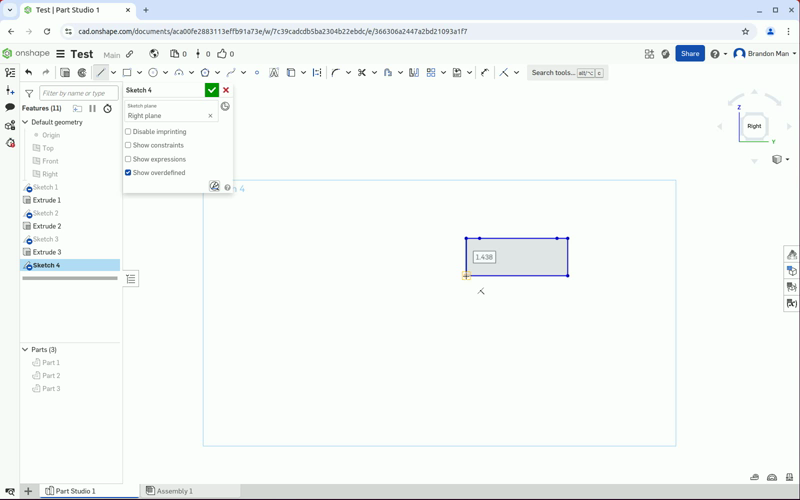
scroll(-6)
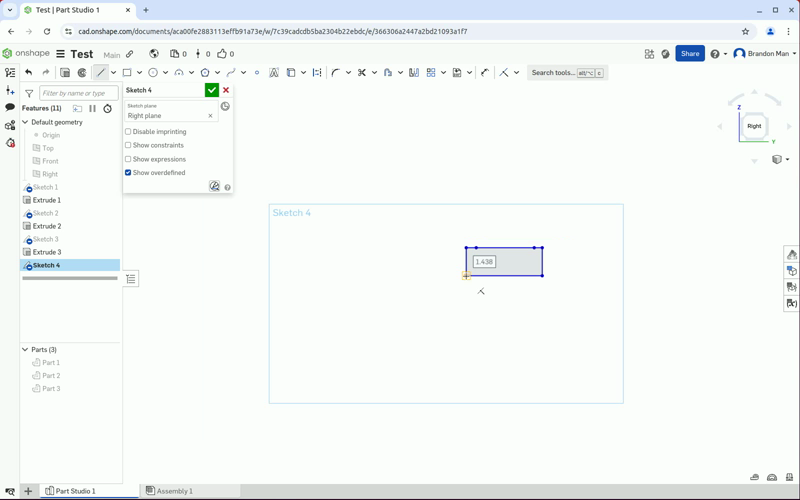
scroll(-6)
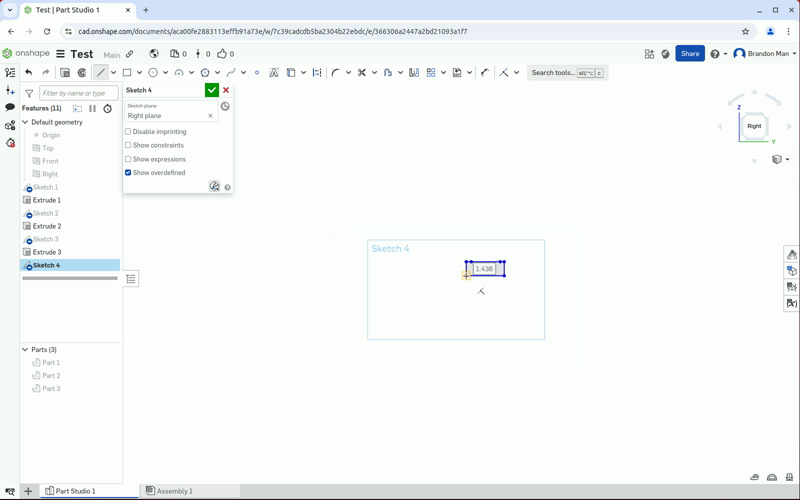
scroll(-6)
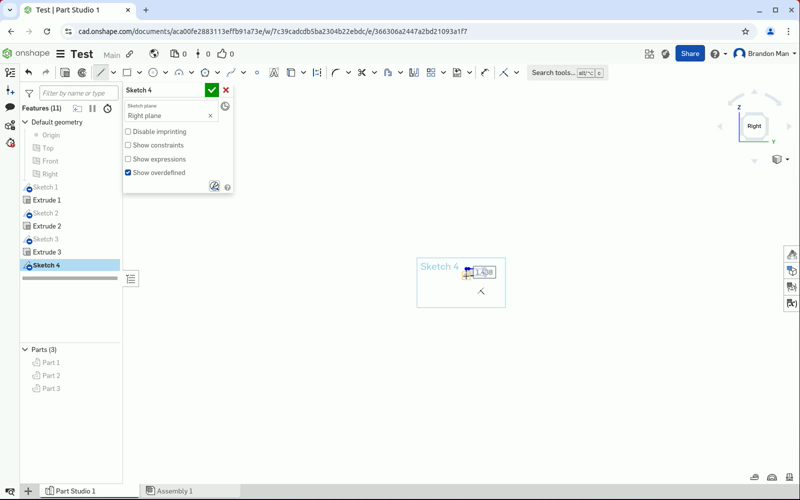
key(esc)
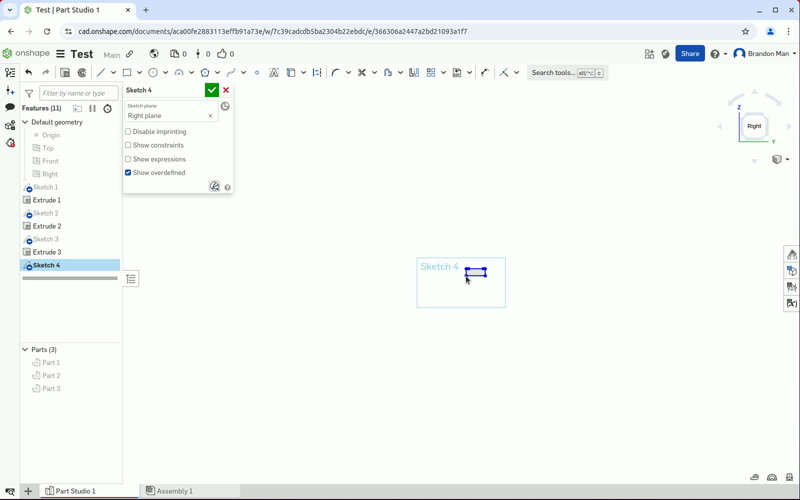
mouse_move(477, 273)
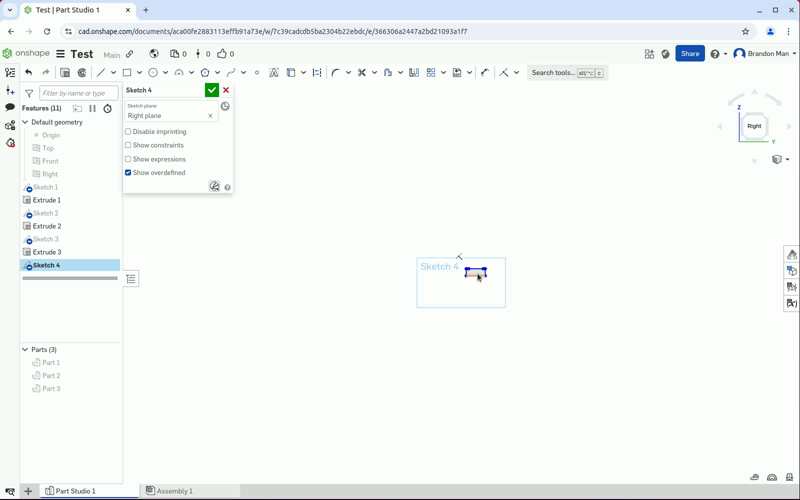
scroll(6)
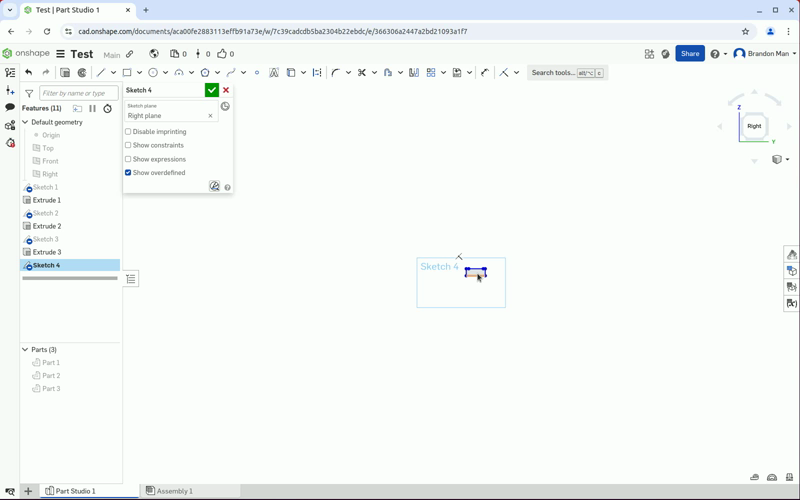
scroll(6)
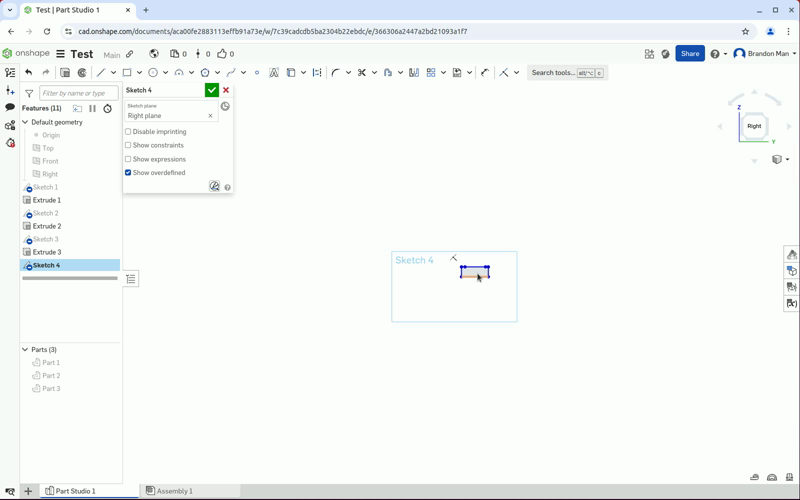
scroll(6)
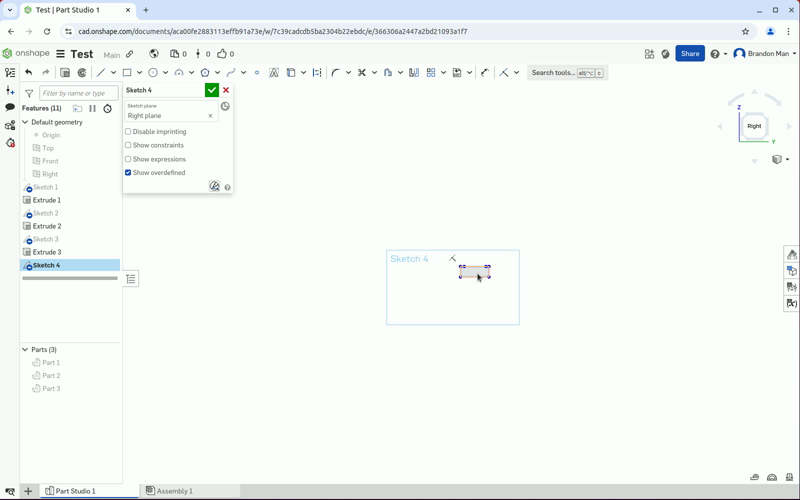
scroll(6)
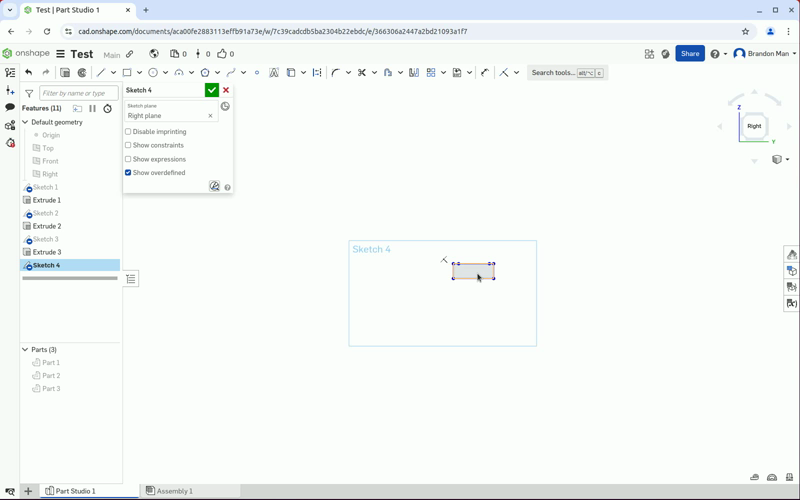
scroll(6)
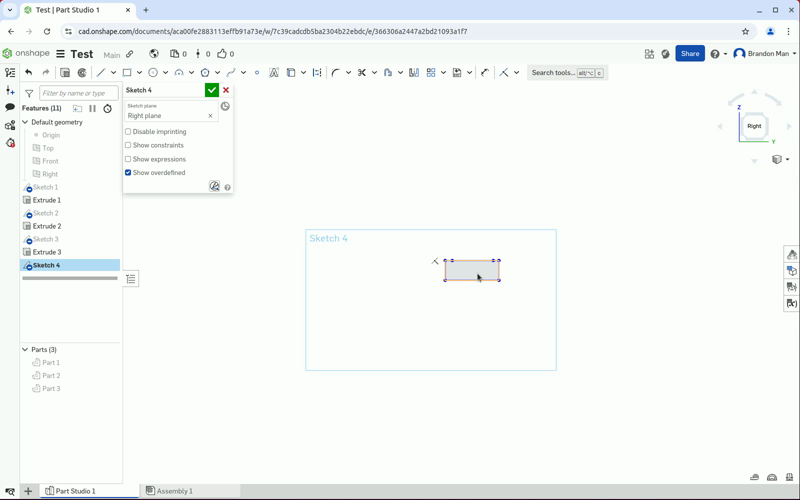
scroll(6)
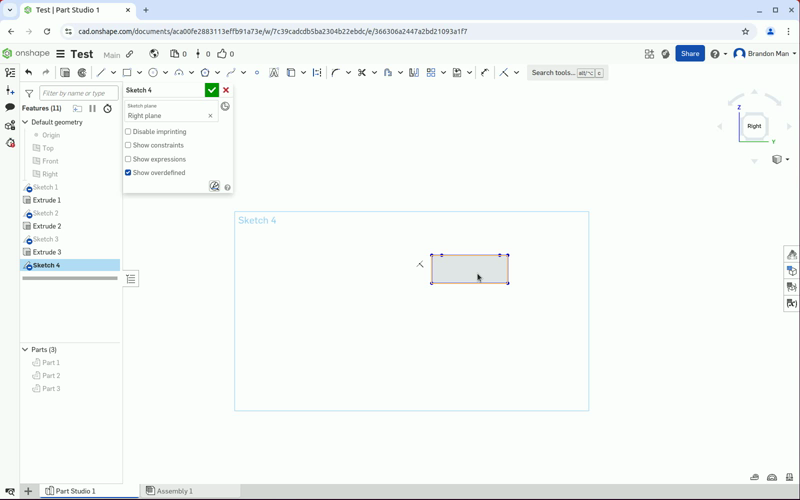
scroll(6)
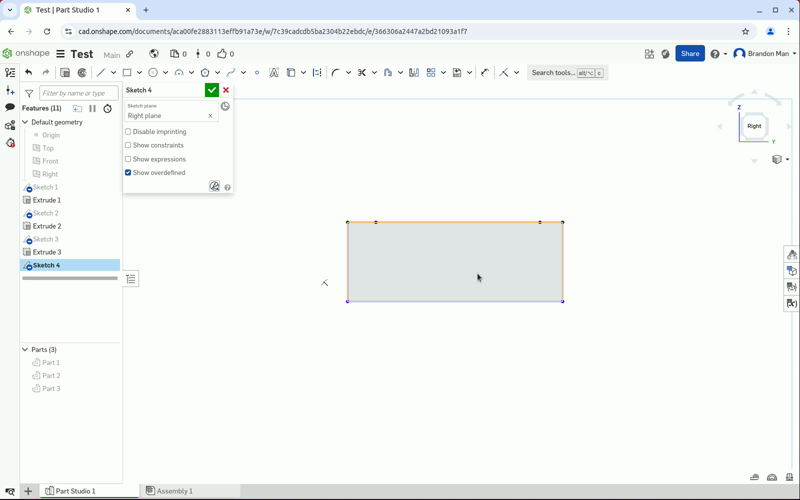
click(477, 273)
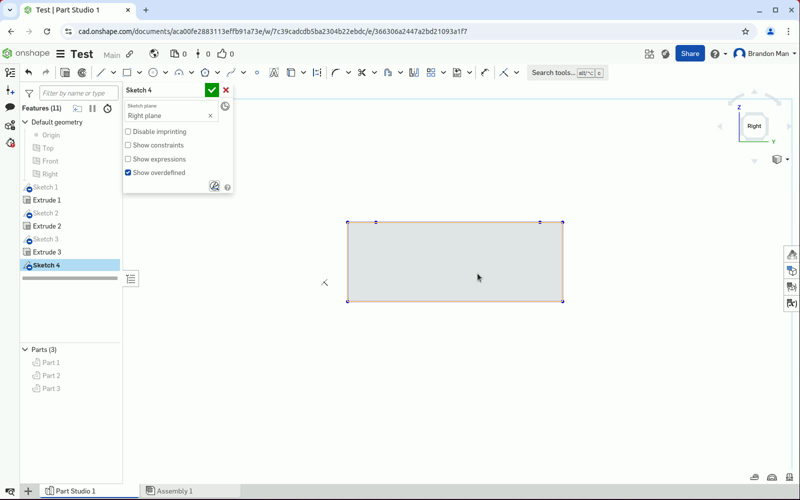
scroll(-6)
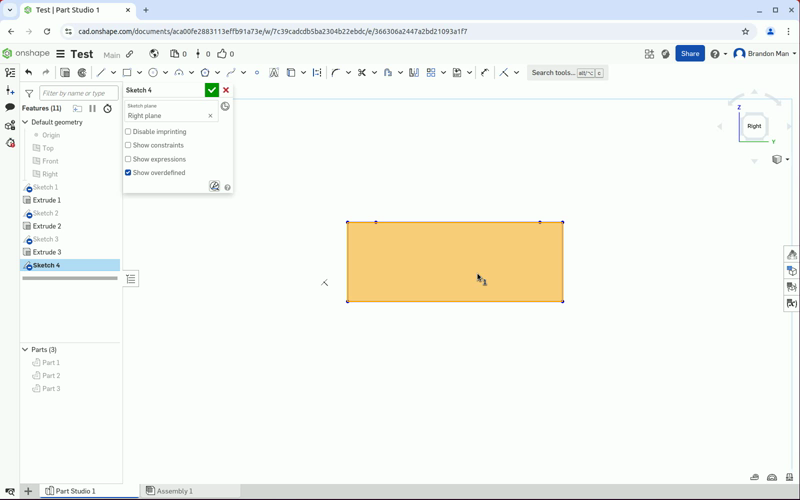
scroll(-6)
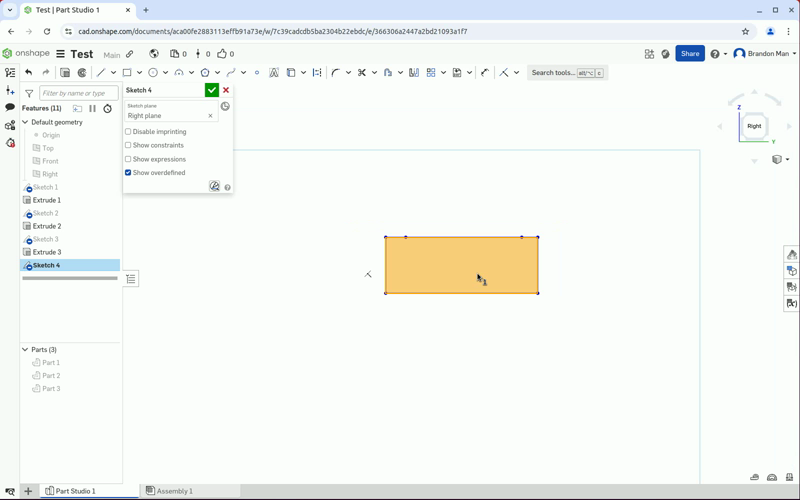
scroll(-6)
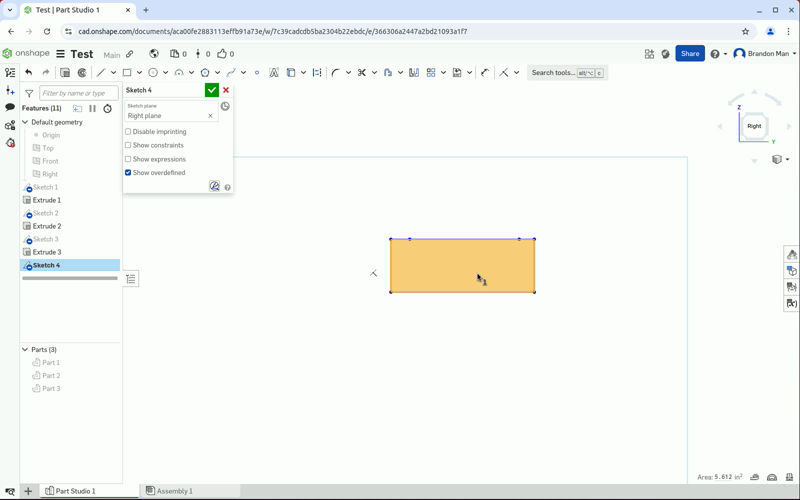
scroll(-6)
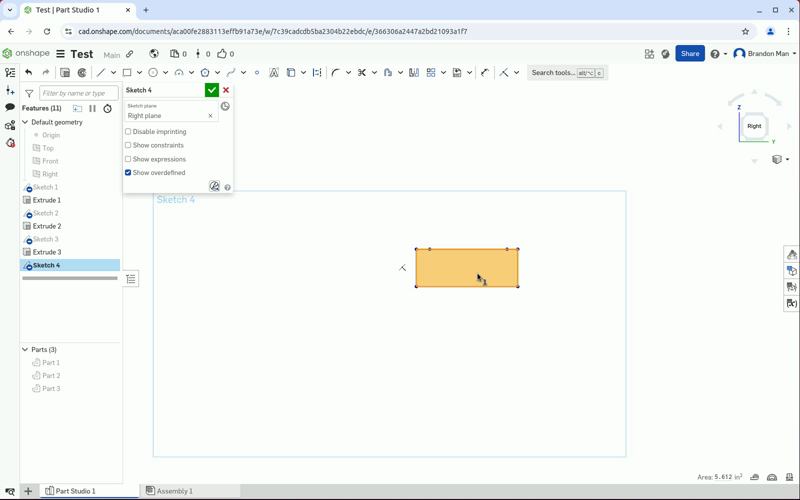
scroll(-6)
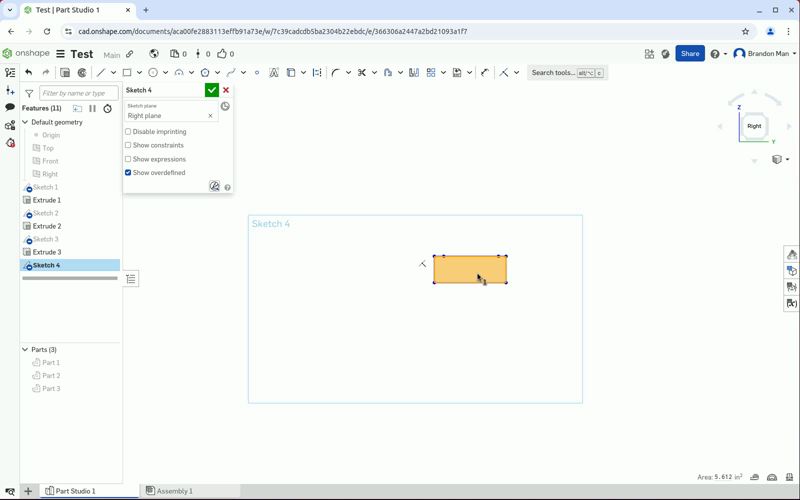
scroll(-6)
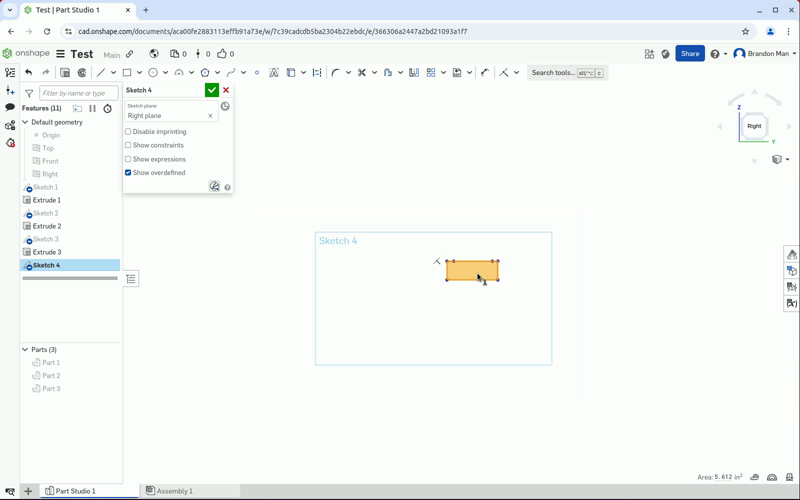
scroll(-6)
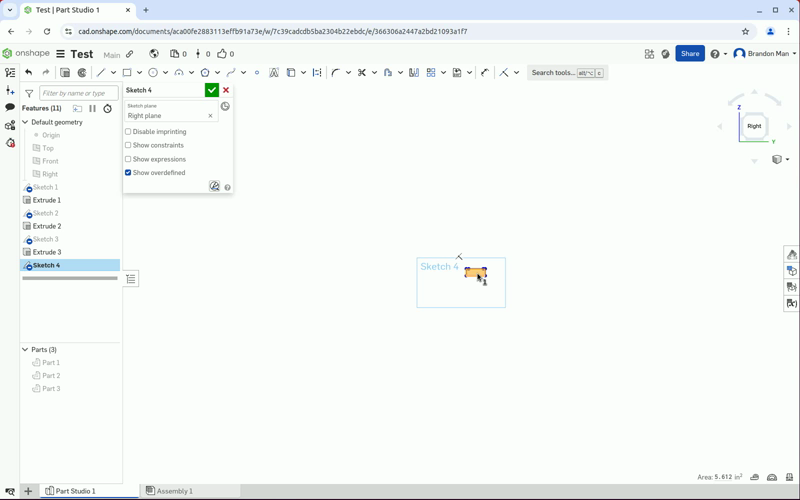
mouse_move(73, 352)
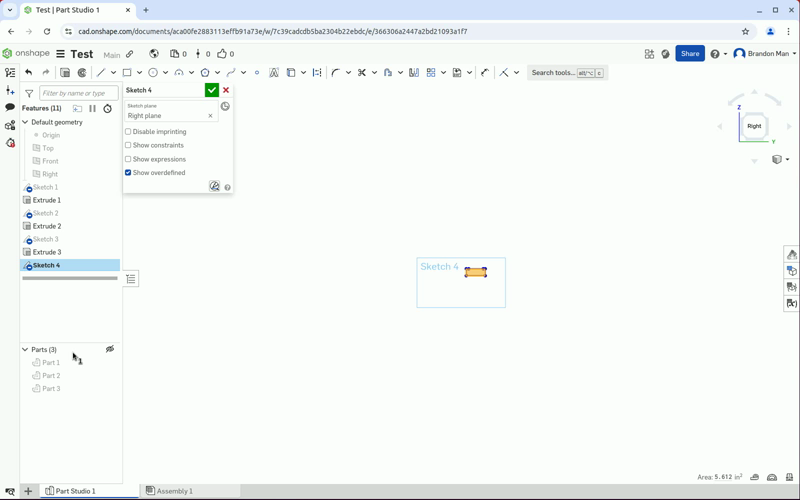
key(shift+y)
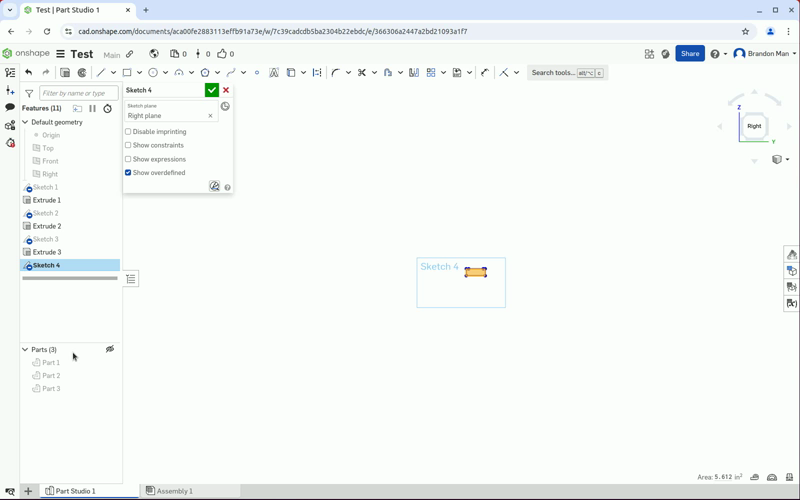
key(shift+e)
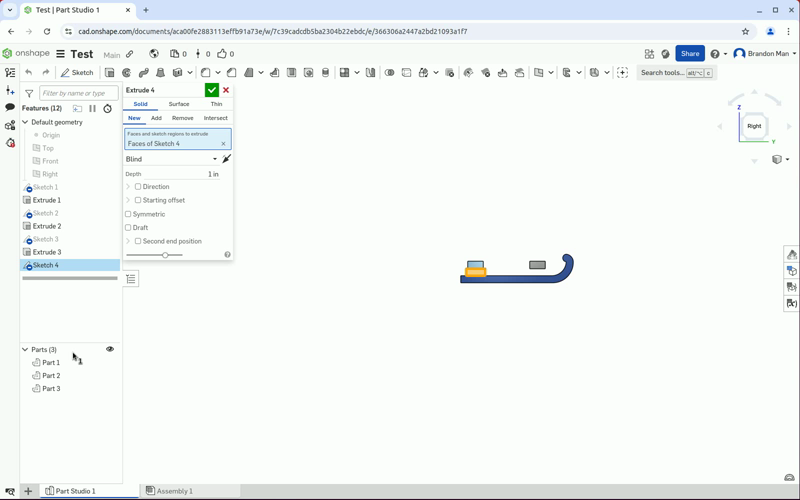
mouse_move(143, 106)
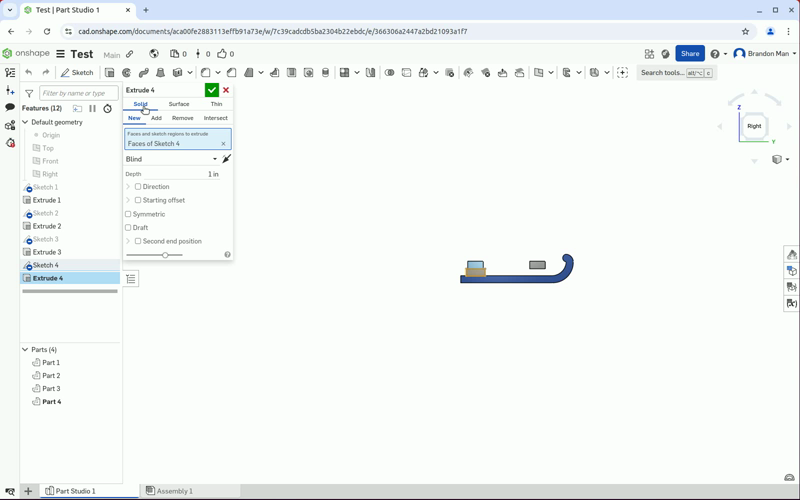
click(143, 106)
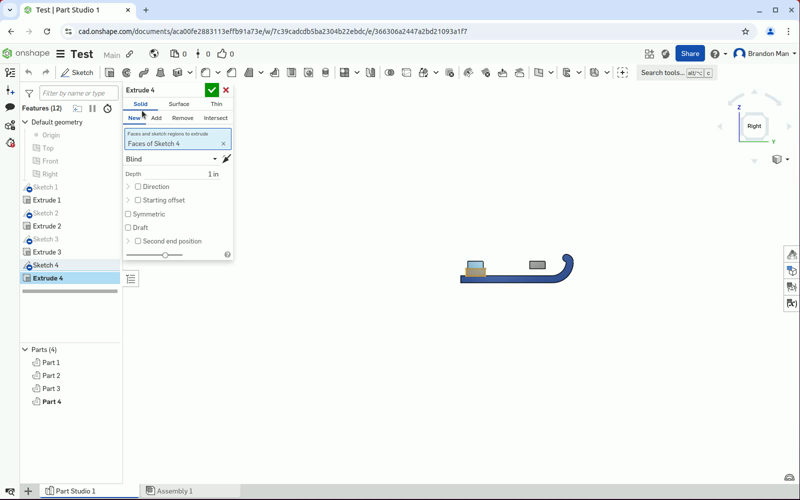
mouse_move(137, 120)
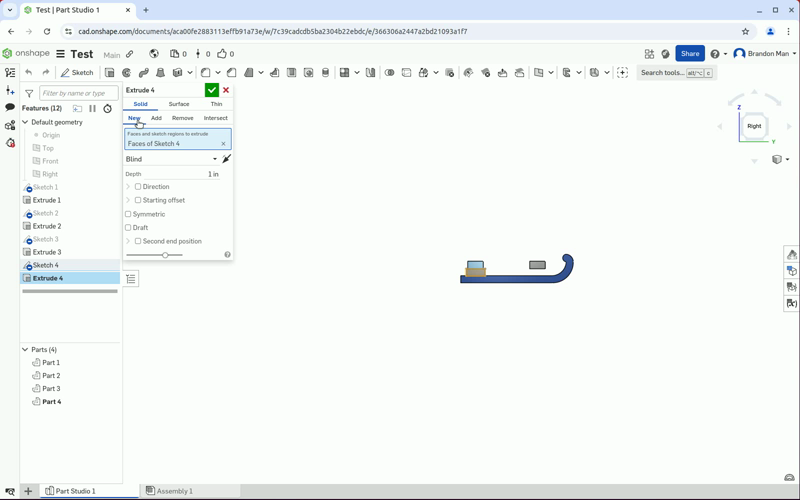
click(137, 120)
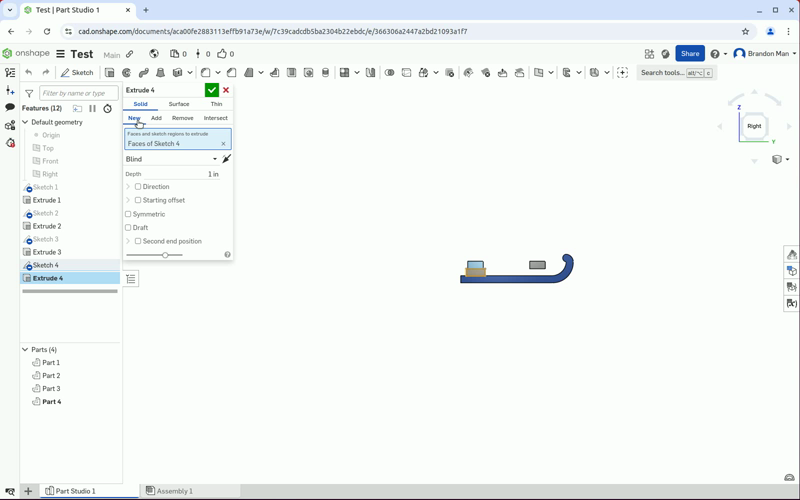
key(tab, 4)
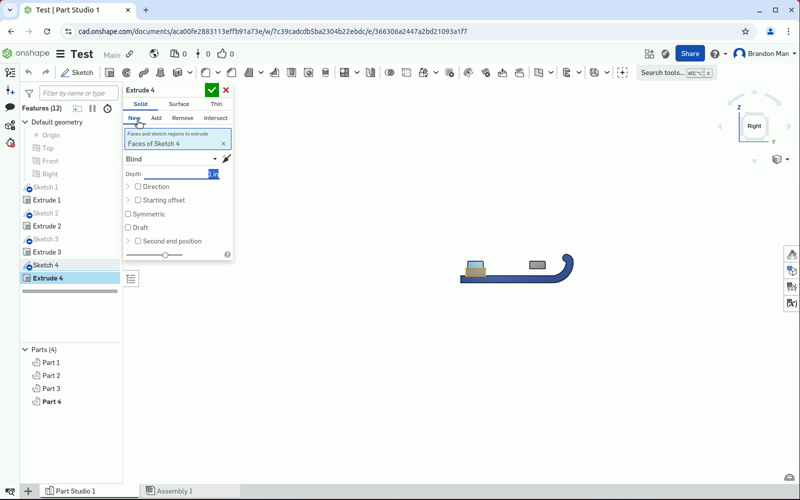
text(1.444)
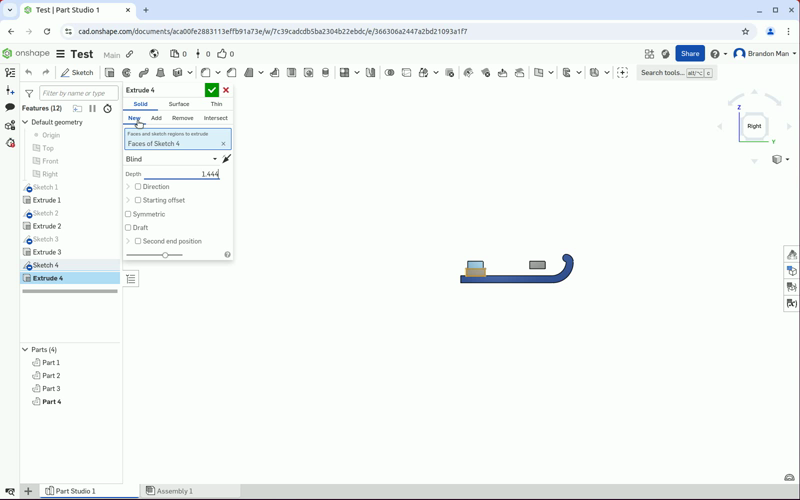
key(enter)
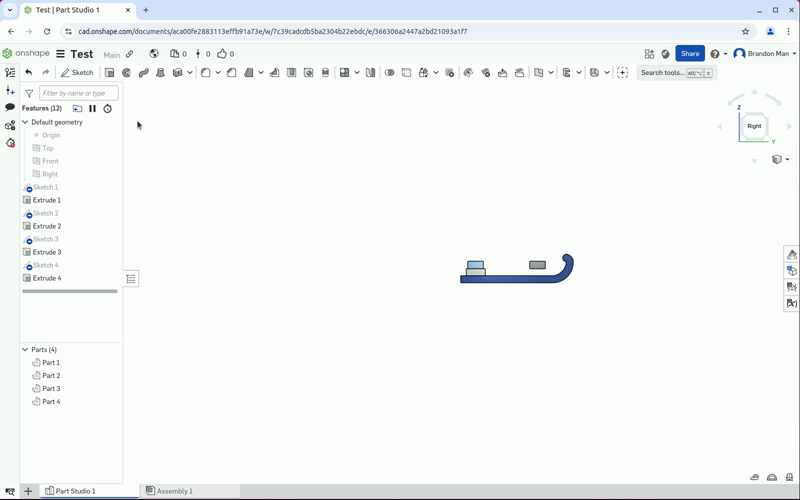
key(shift+h)
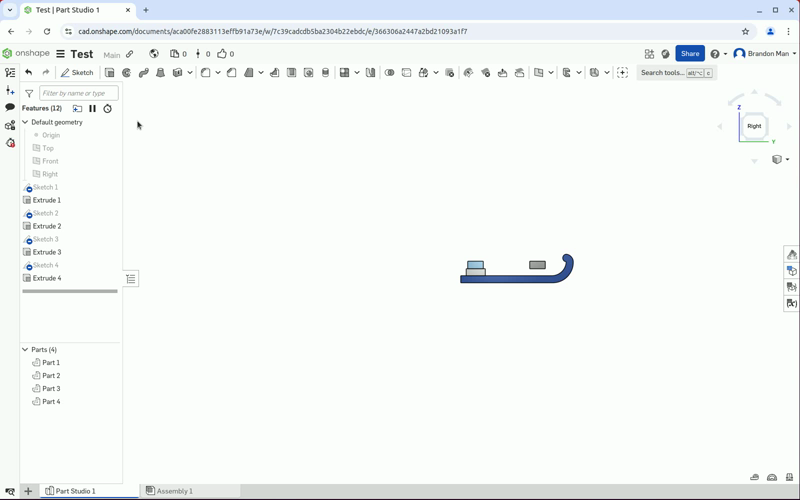
key(shift+h)
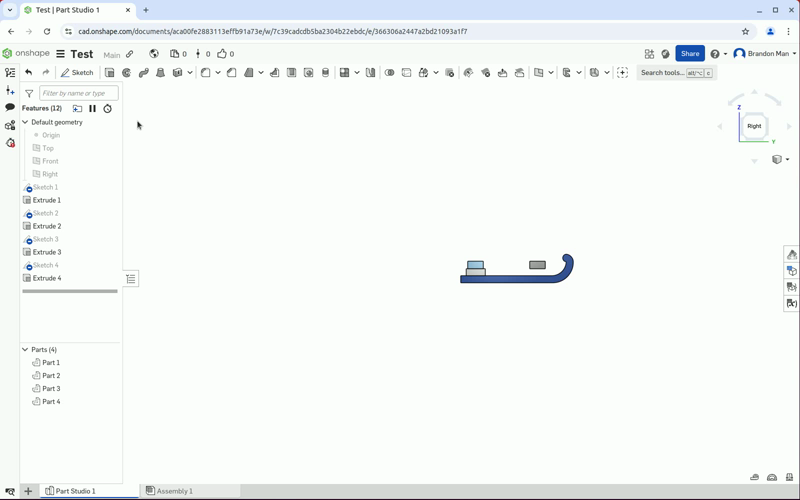
mouse_move(73, 189)
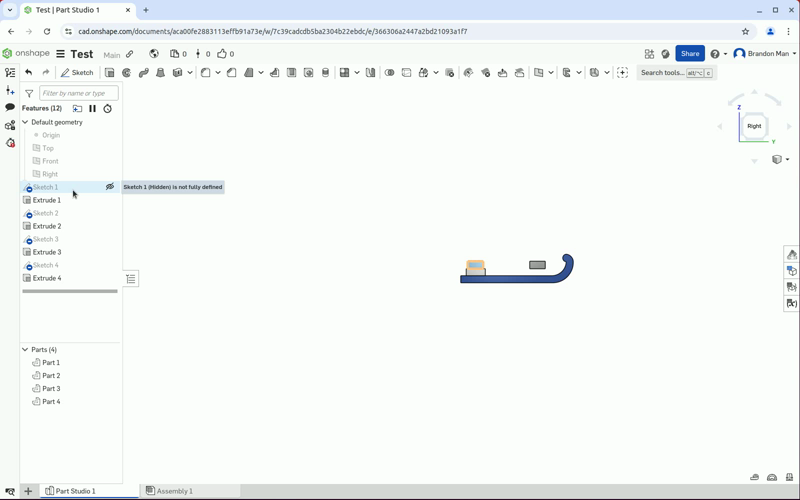
click(73, 189)
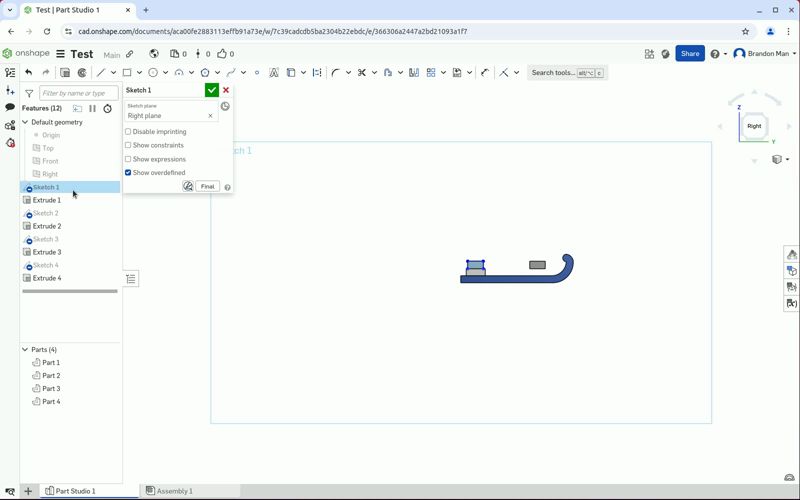
mouse_move(229, 92)
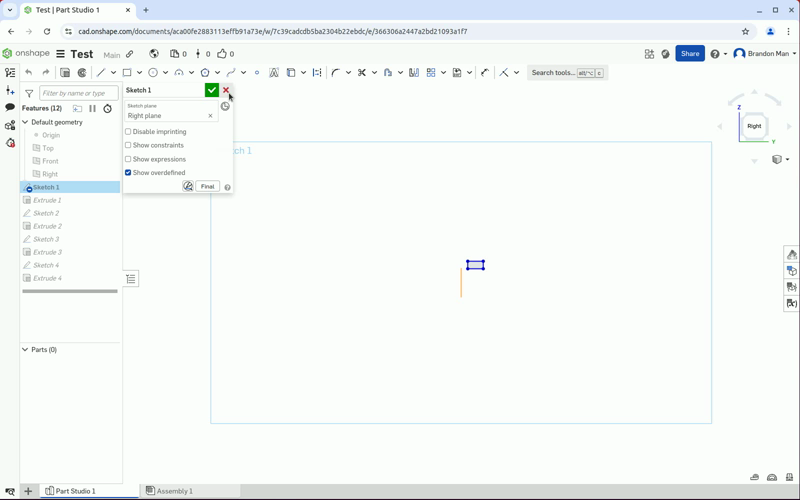
click(229, 92)
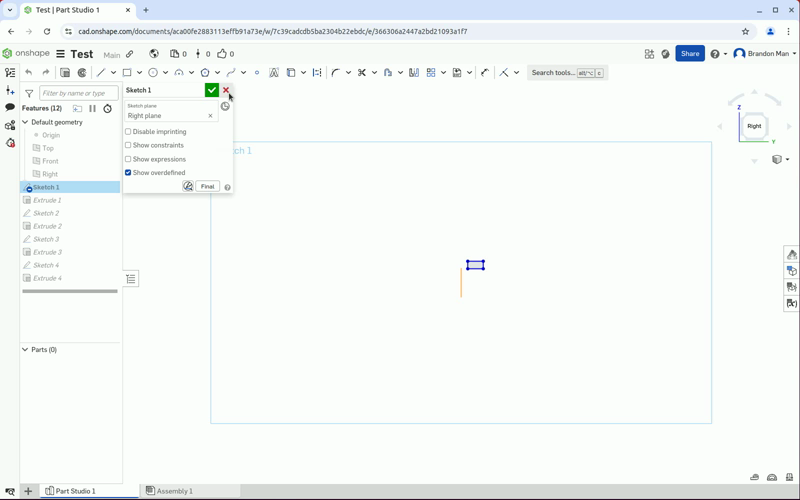
key(shift+s)
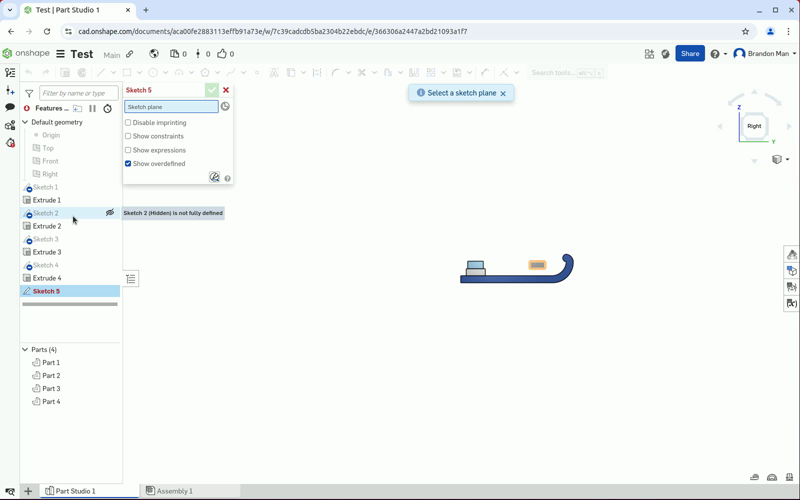
scroll(3)
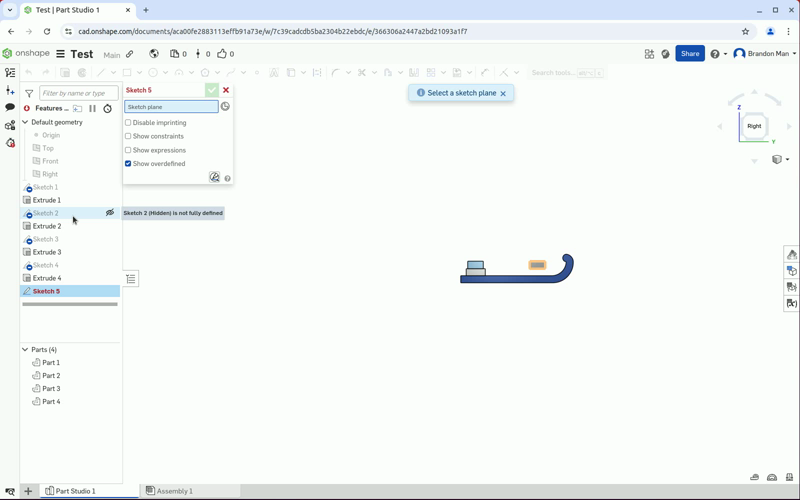
mouse_move(73, 176)
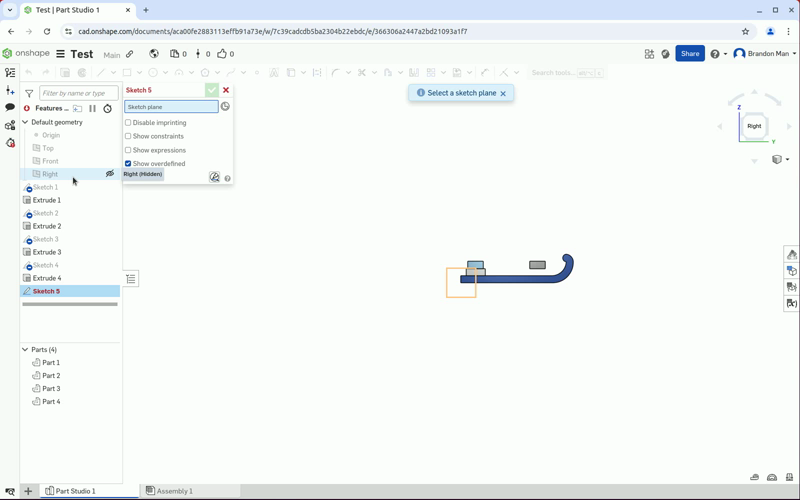
click(73, 176)
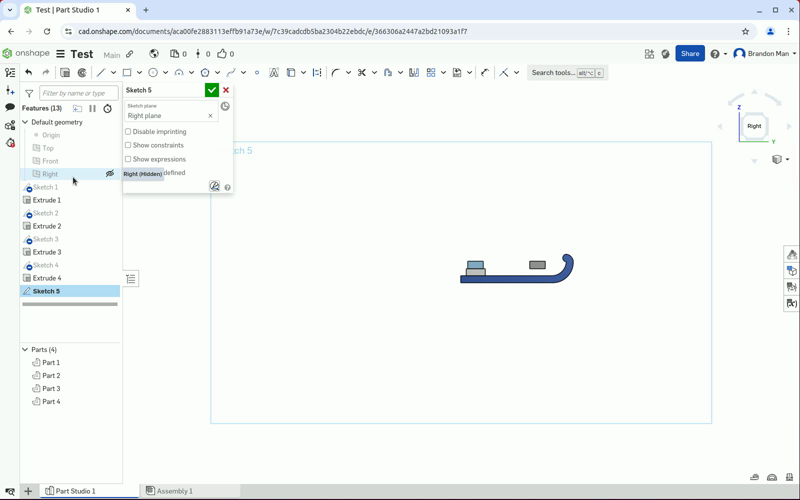
mouse_move(73, 352)
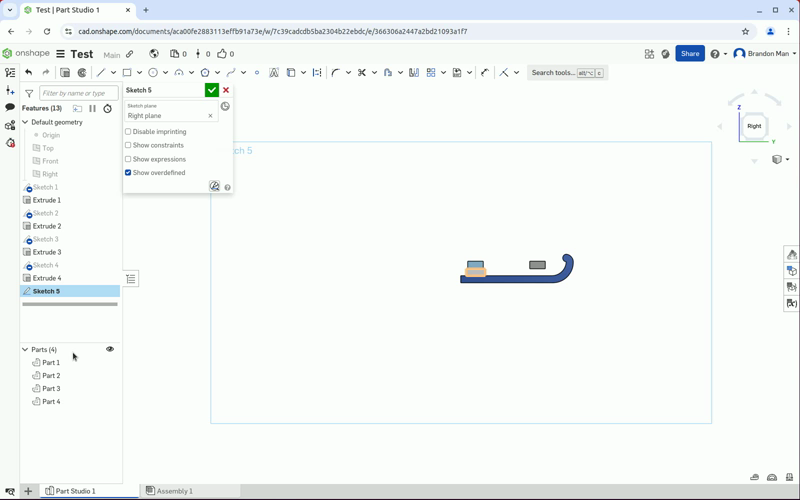
key(y)
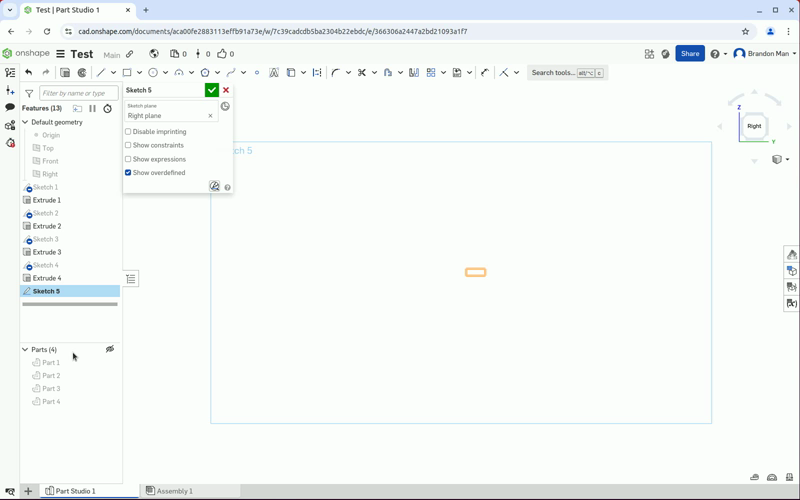
key(l)
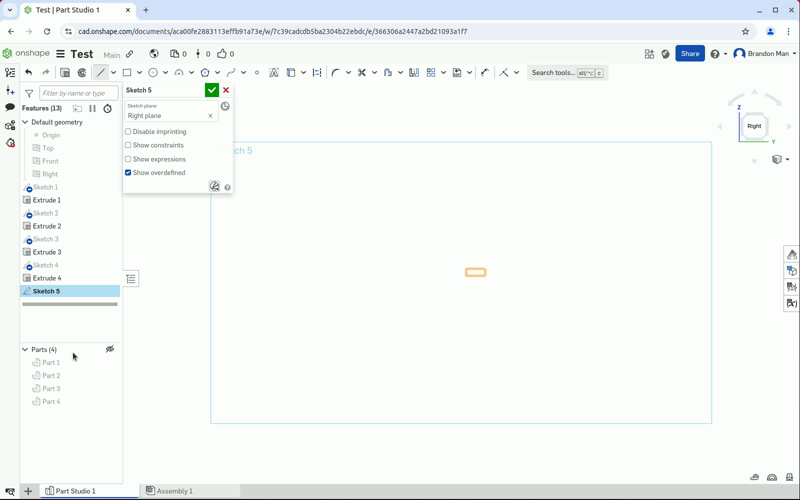
key_down(shift)
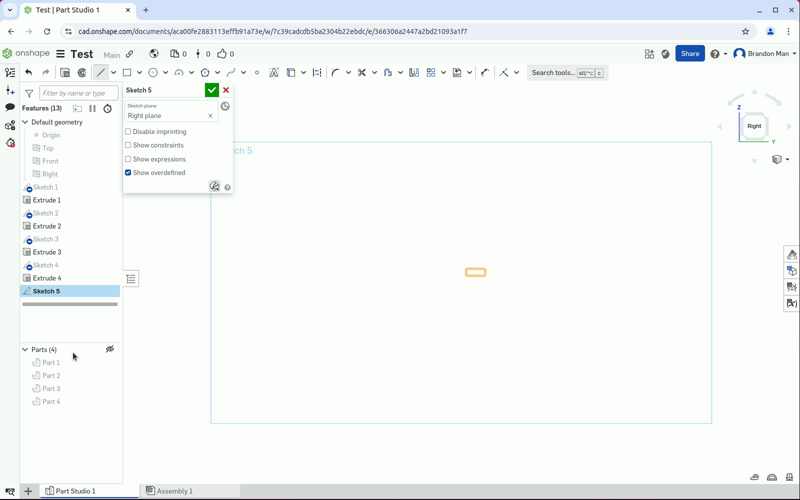
mouse_move(528, 275)
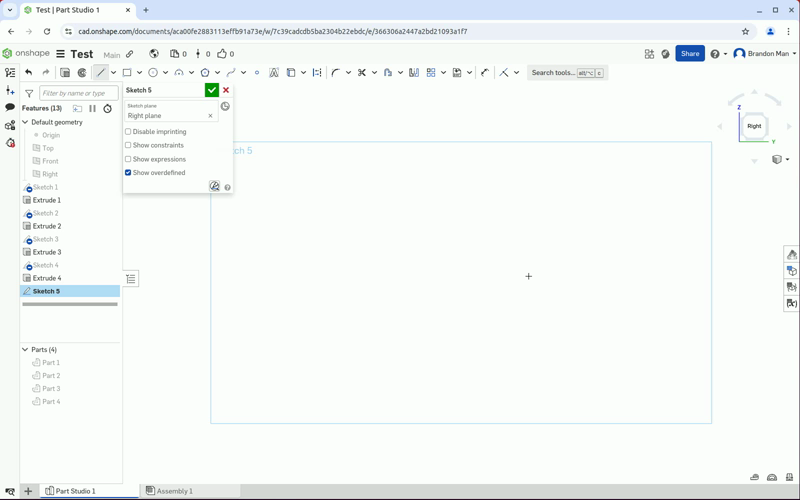
click(528, 275)
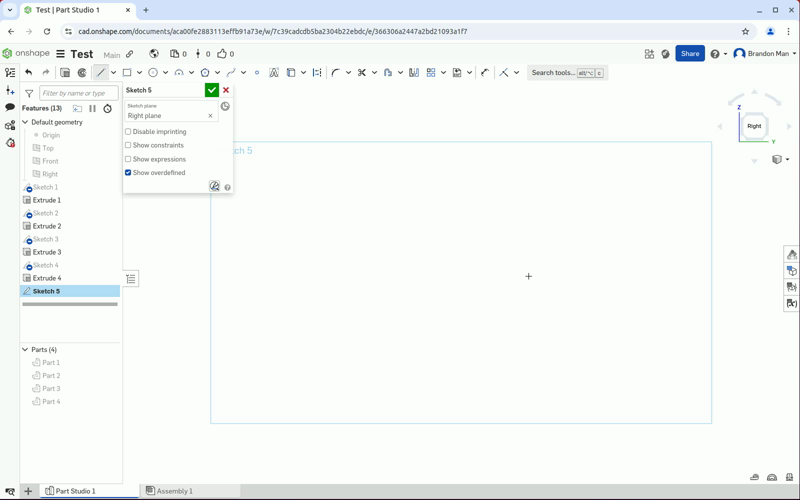
key_up(shift)
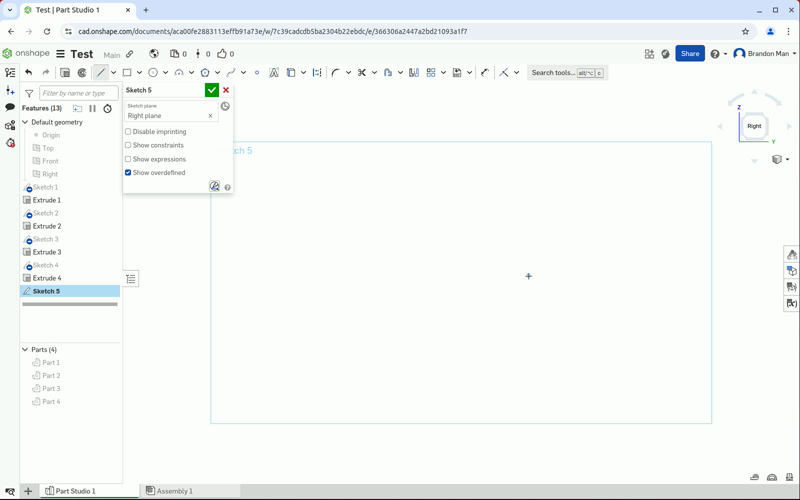
key_down(shift)
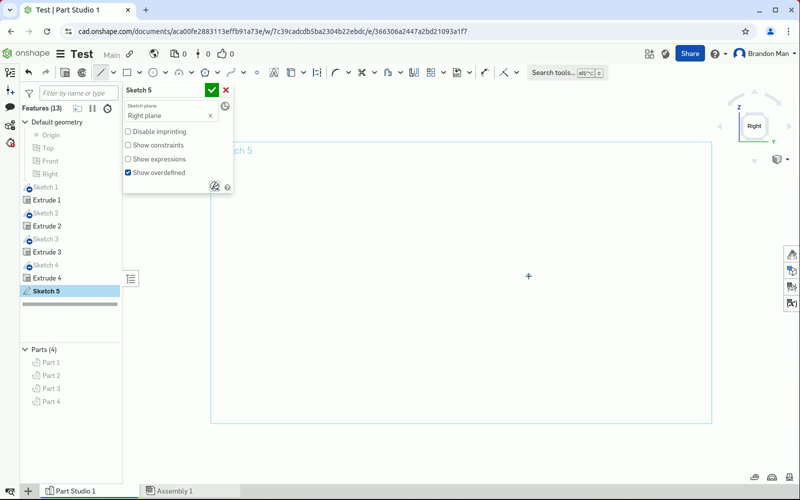
mouse_move(558, 275)
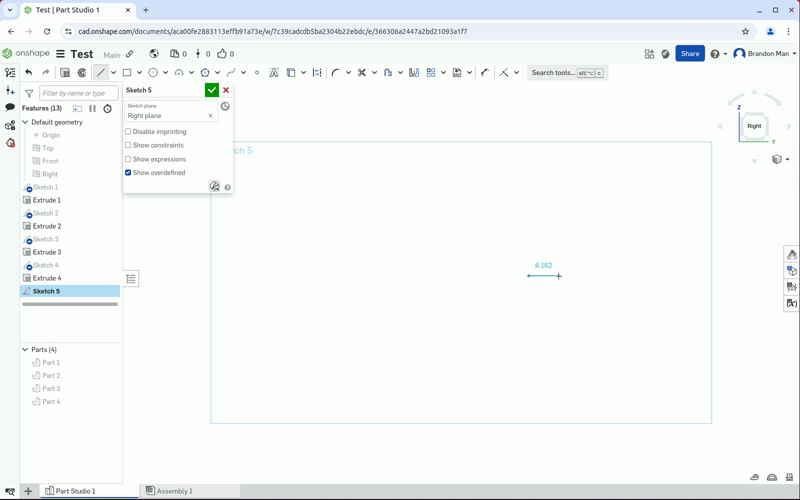
mouse_move(547, 275)
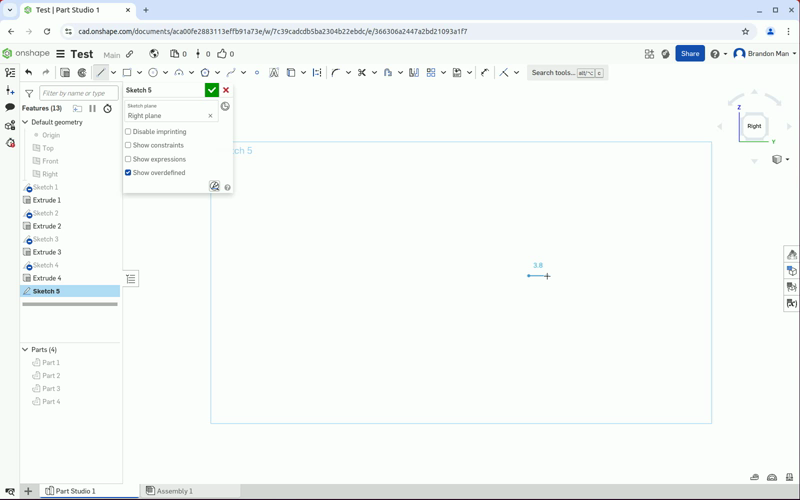
click(547, 275)
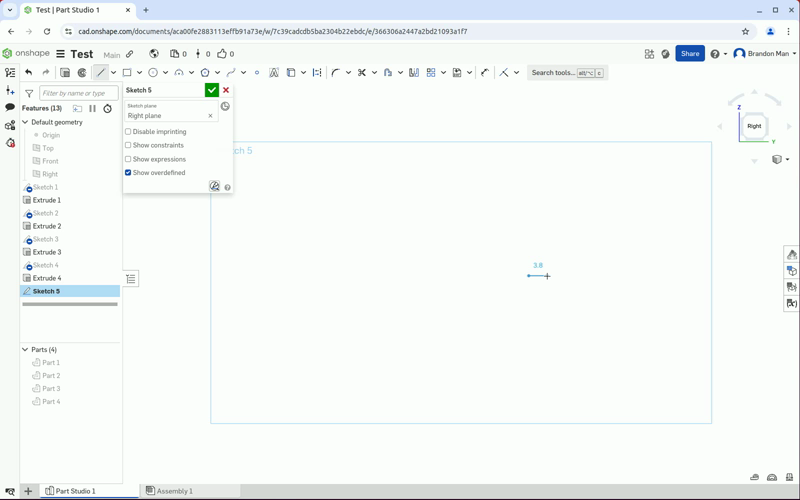
key_up(shift)
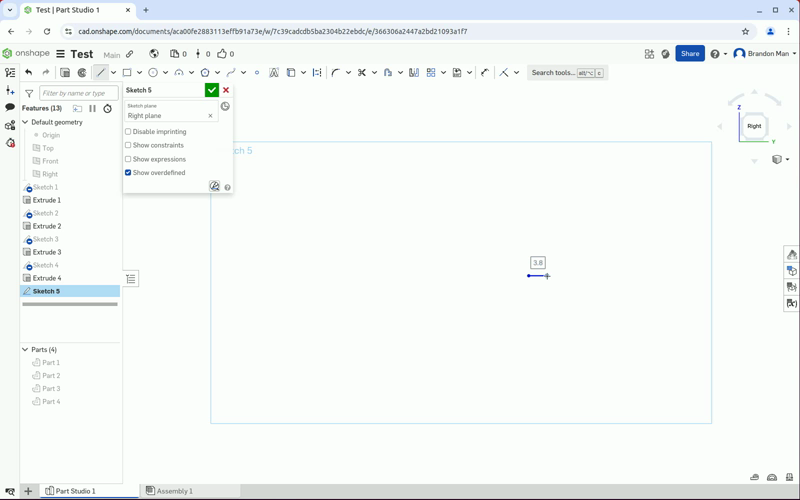
key_down(shift)
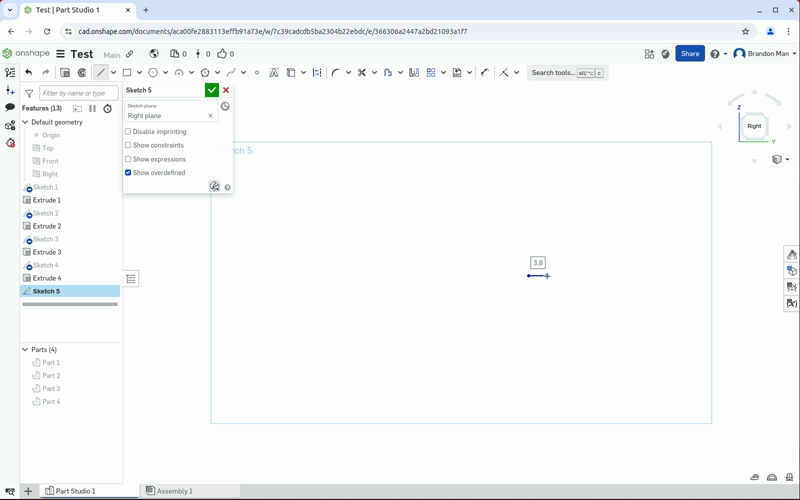
mouse_move(577, 275)
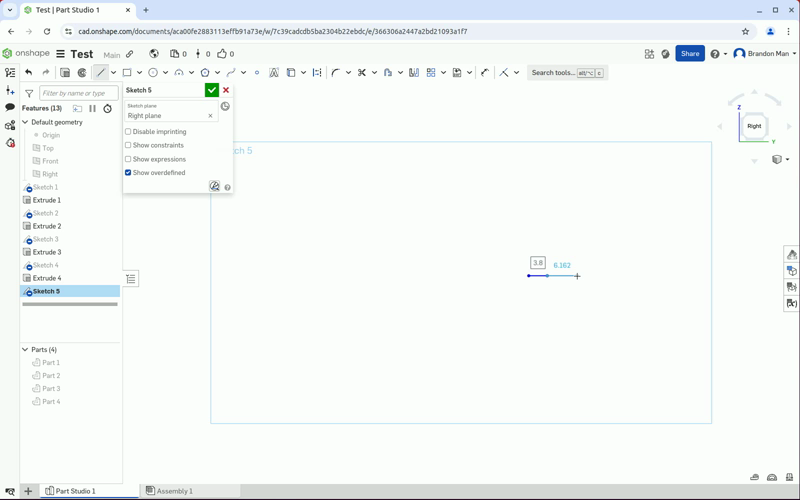
mouse_move(547, 268)
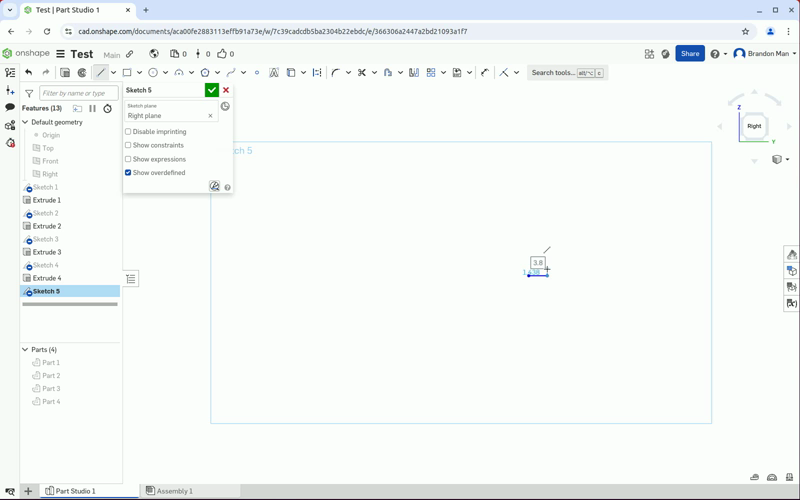
scroll(6)
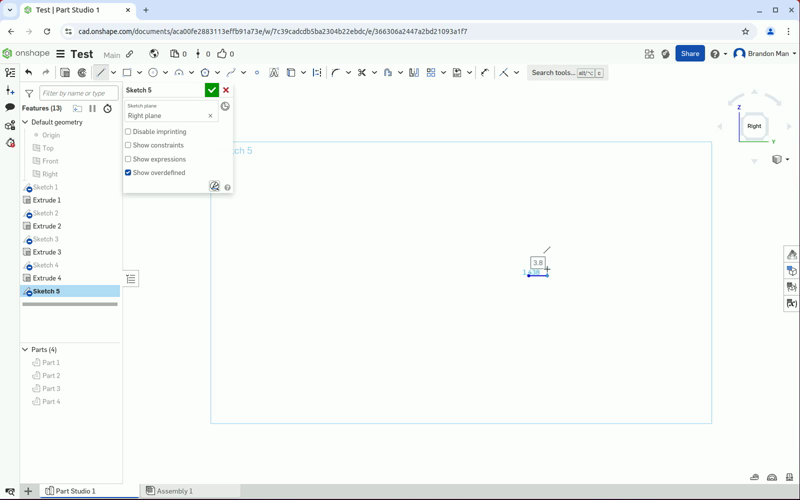
scroll(6)
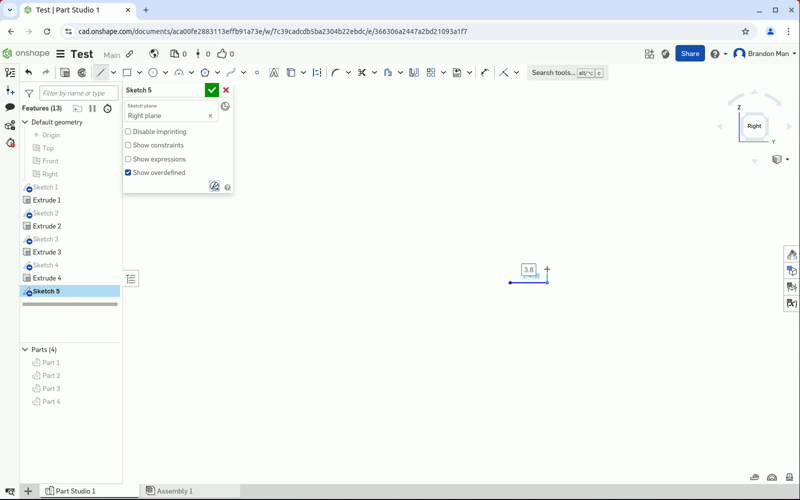
scroll(6)
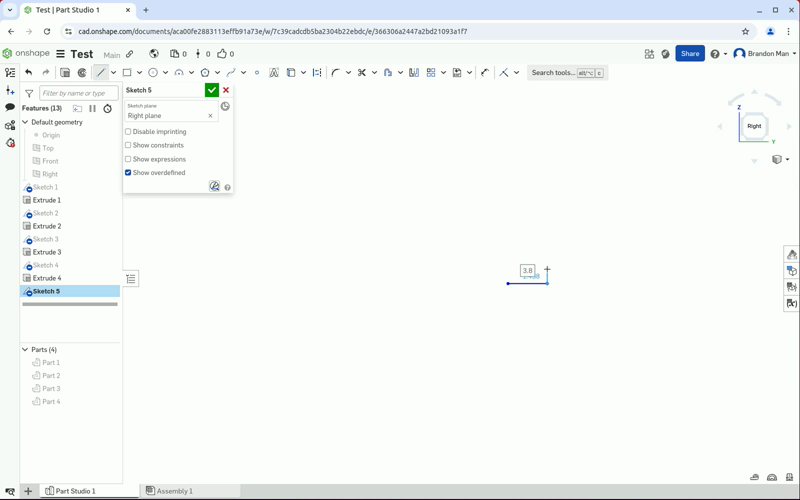
scroll(6)
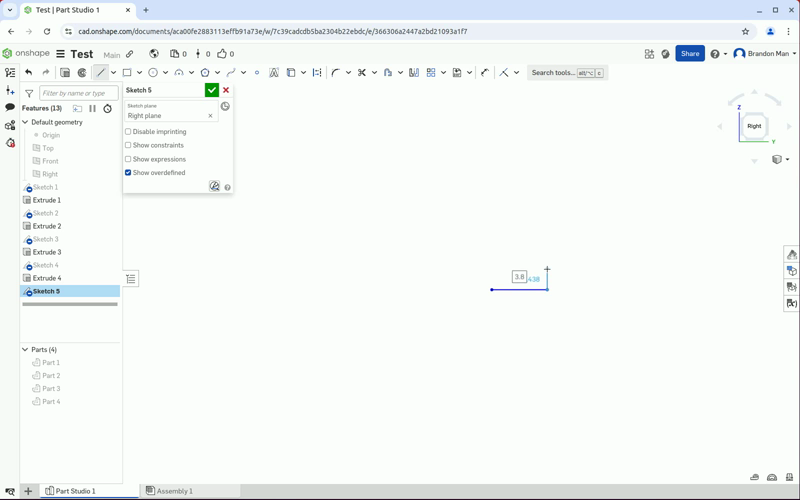
scroll(6)
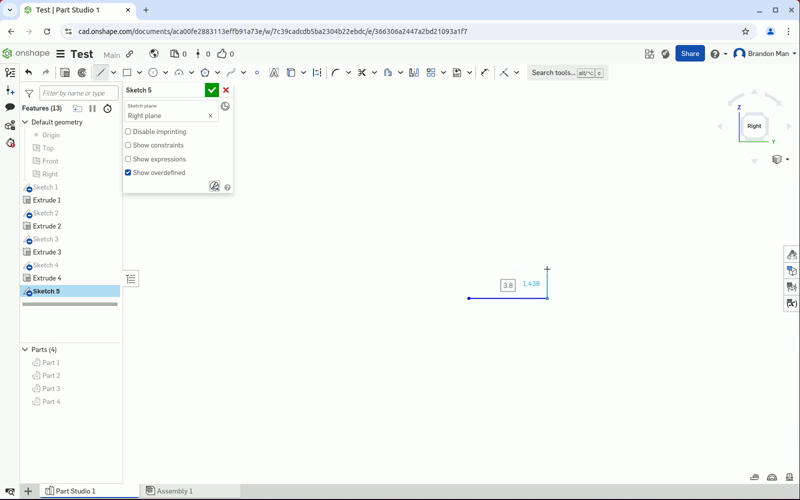
scroll(6)
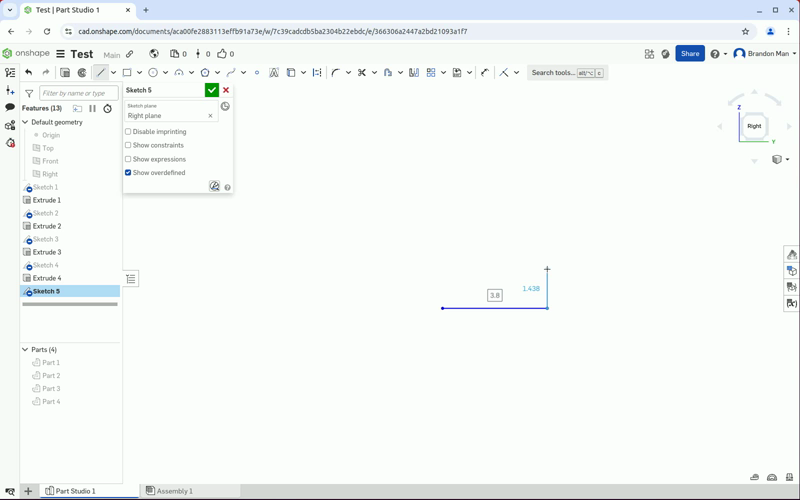
scroll(6)
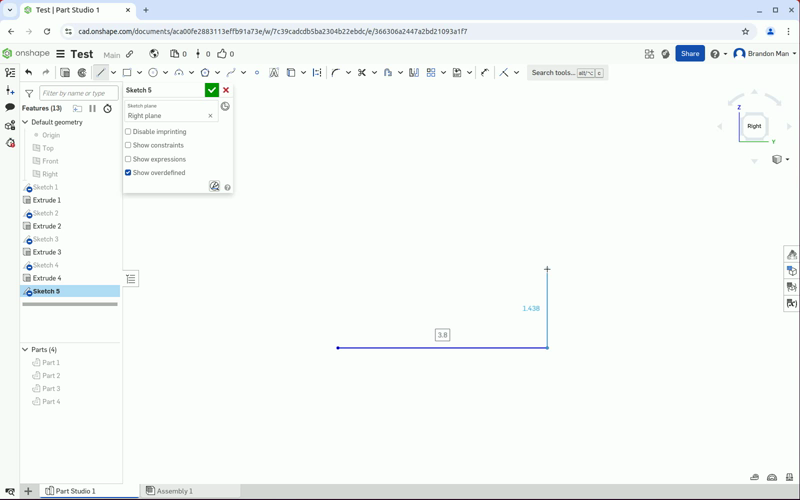
click(547, 268)
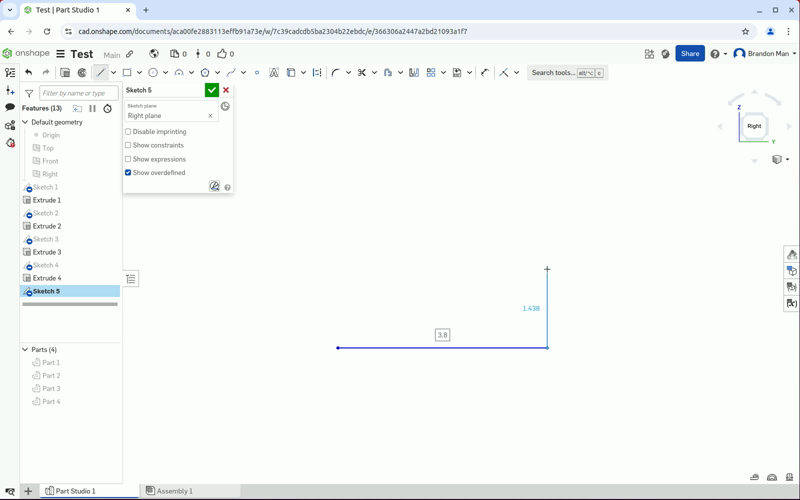
scroll(-6)
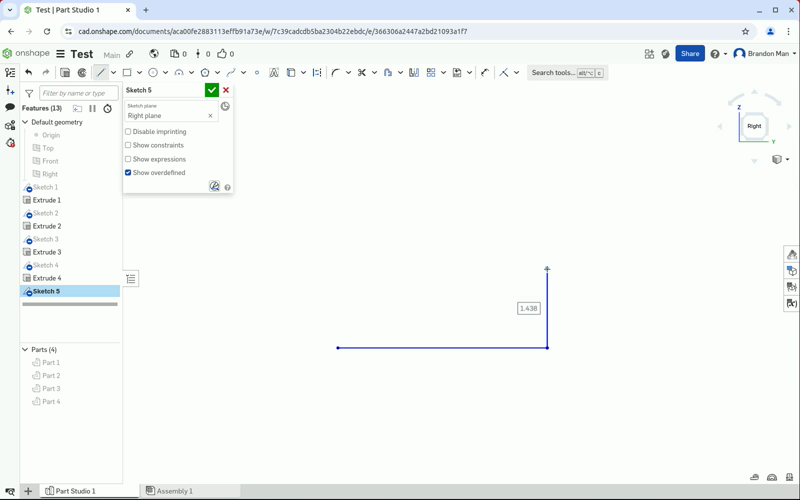
scroll(-6)
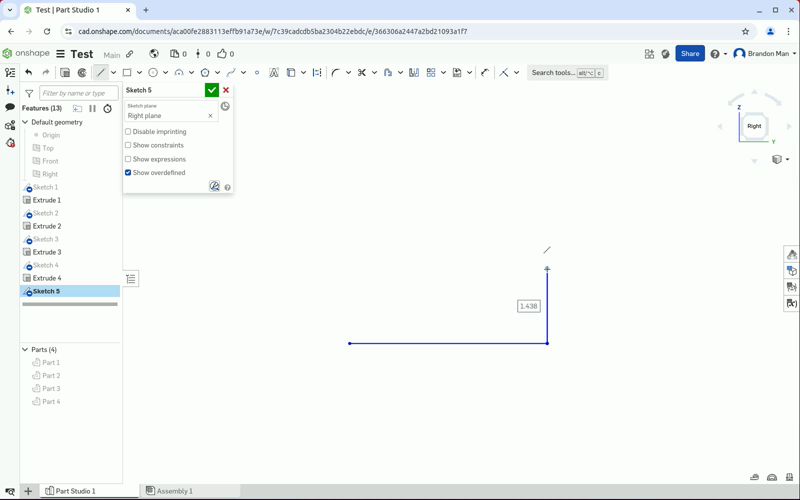
scroll(-6)
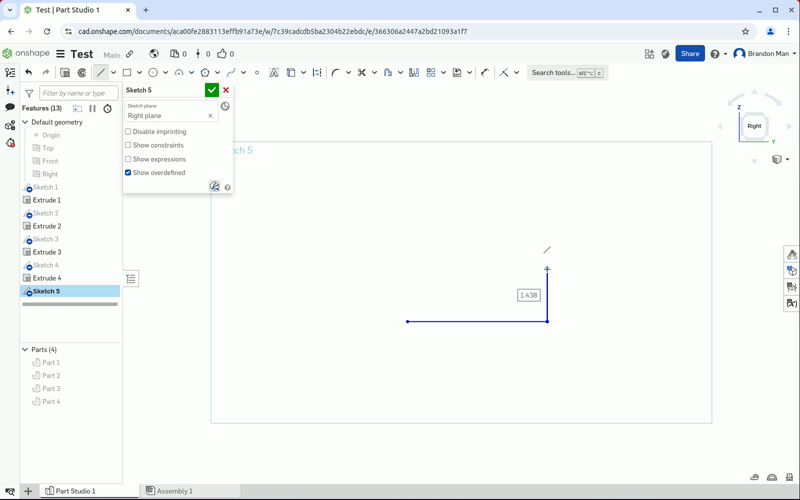
scroll(-6)
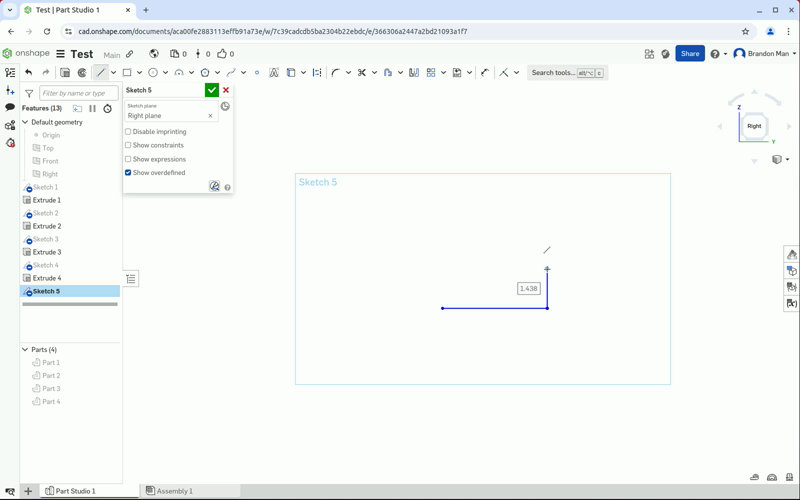
scroll(-6)
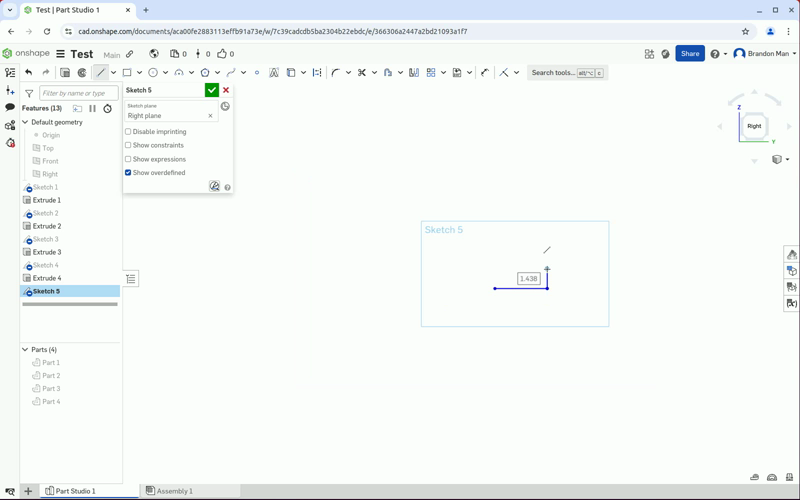
scroll(-6)
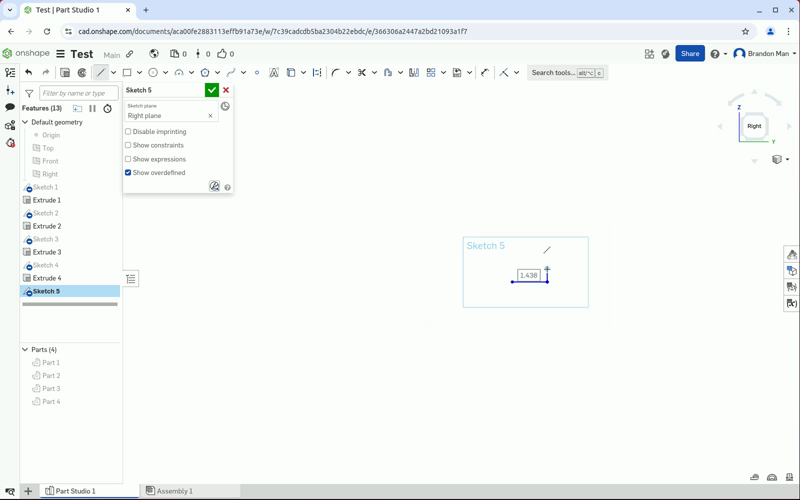
scroll(-6)
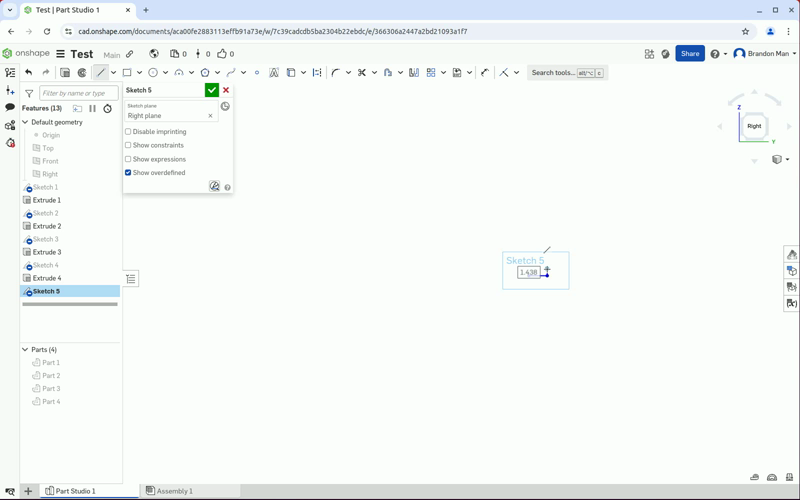
key_up(shift)
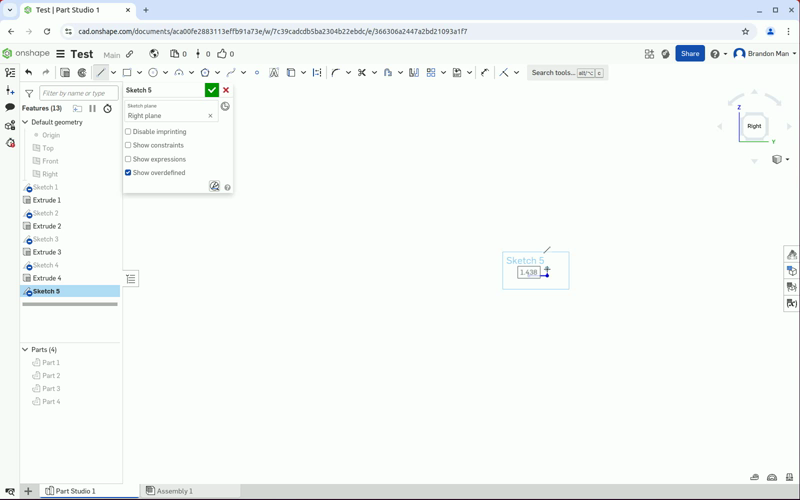
key_down(shift)
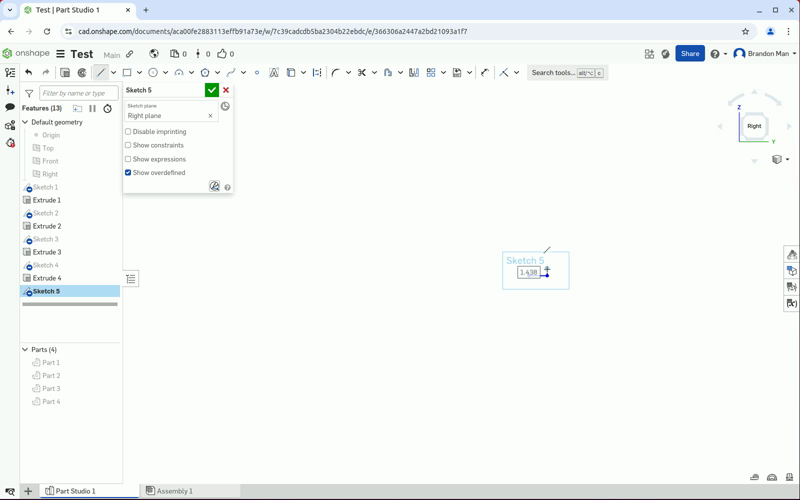
mouse_move(577, 268)
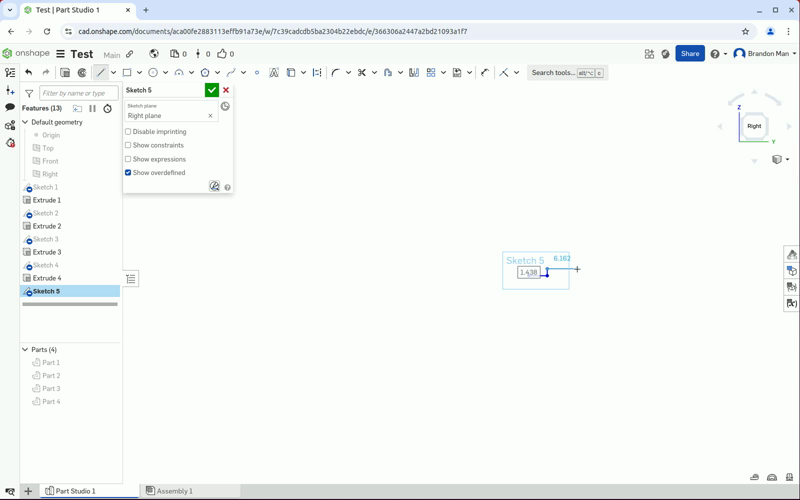
mouse_move(545, 268)
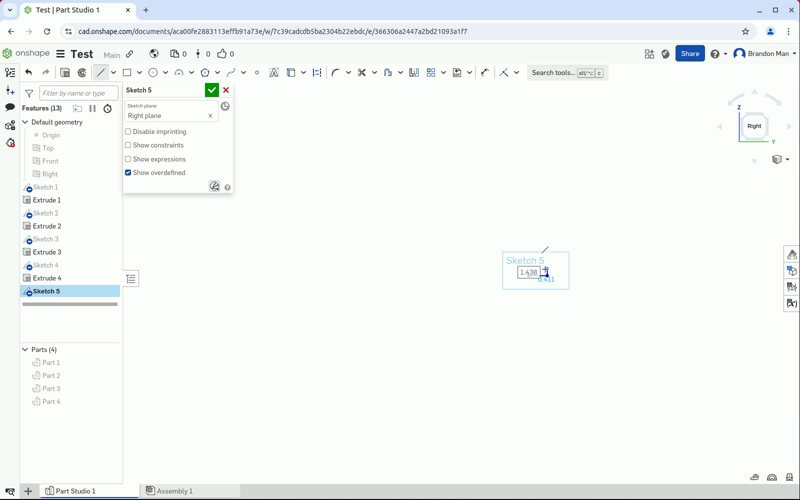
scroll(6)
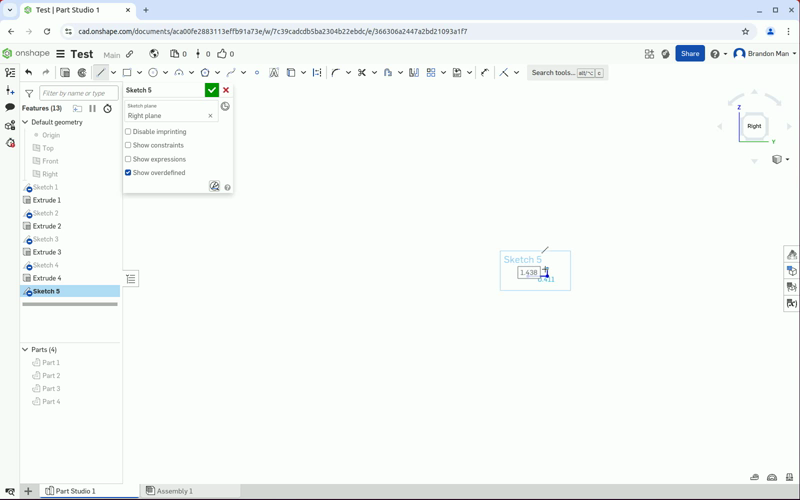
scroll(6)
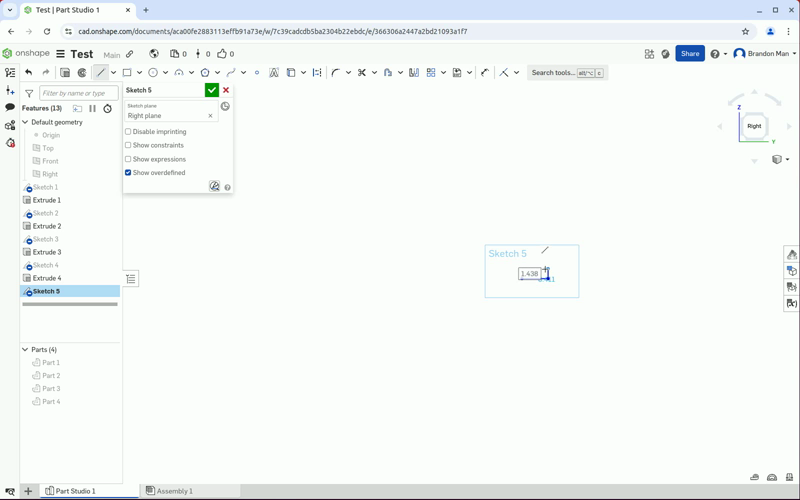
scroll(6)
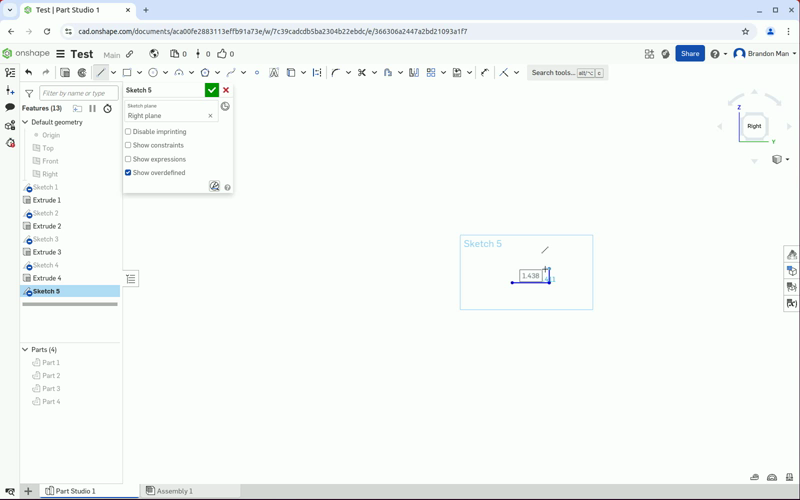
scroll(6)
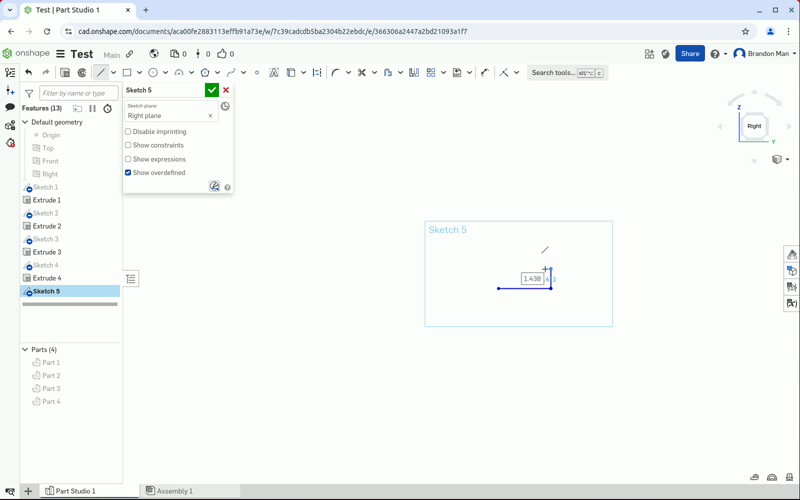
scroll(6)
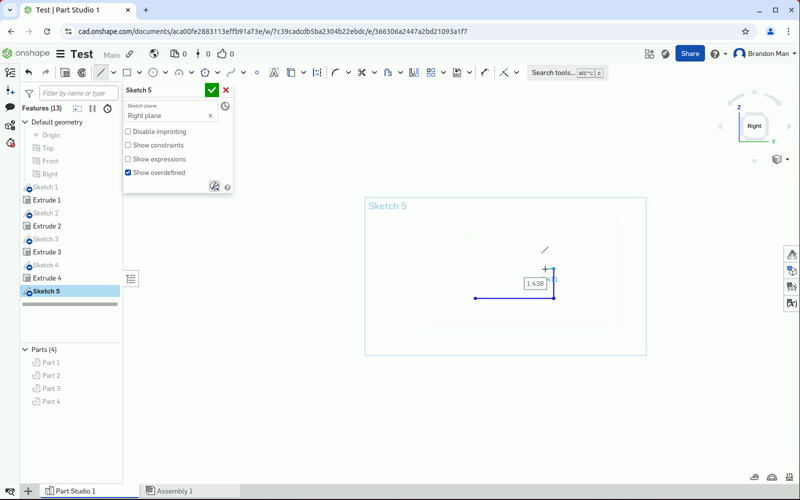
scroll(6)
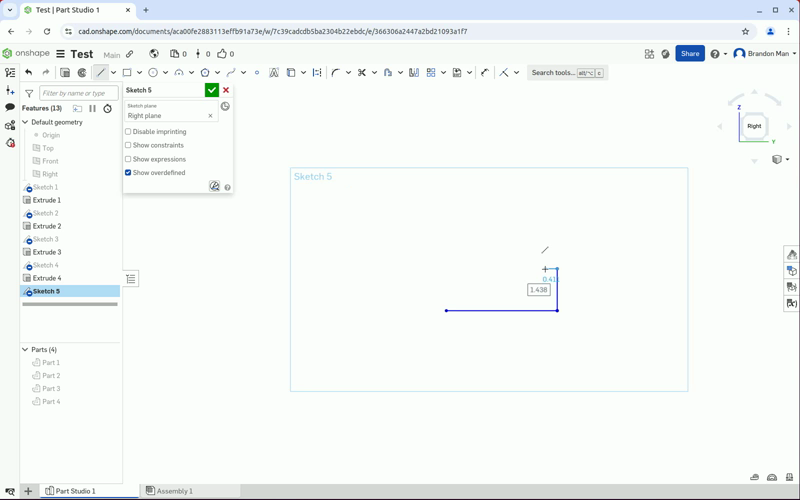
scroll(6)
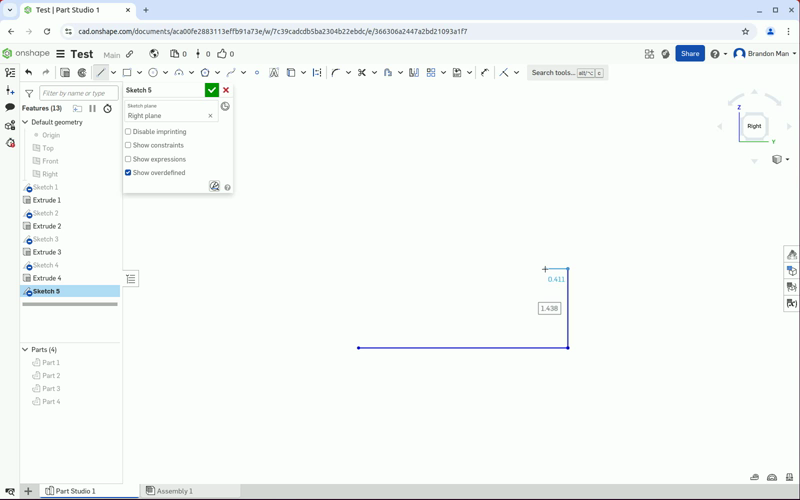
click(545, 268)
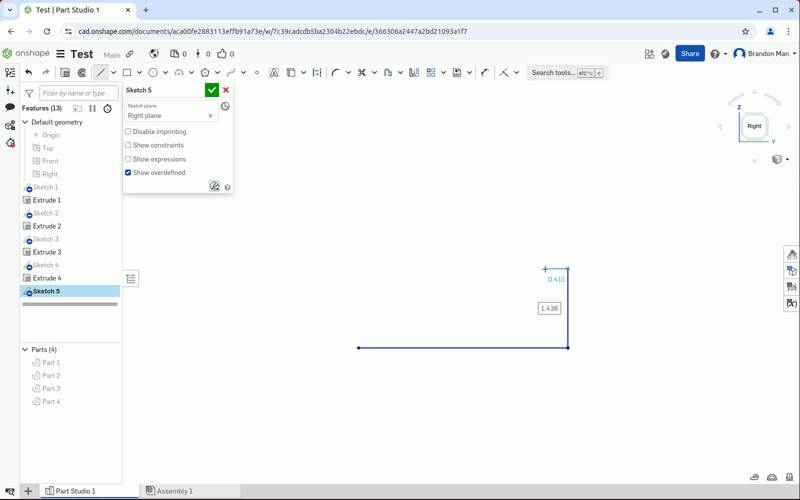
scroll(-6)
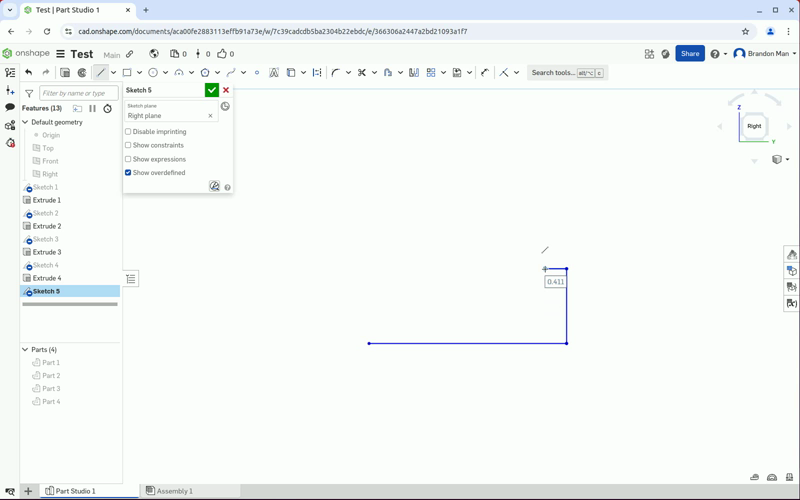
scroll(-6)
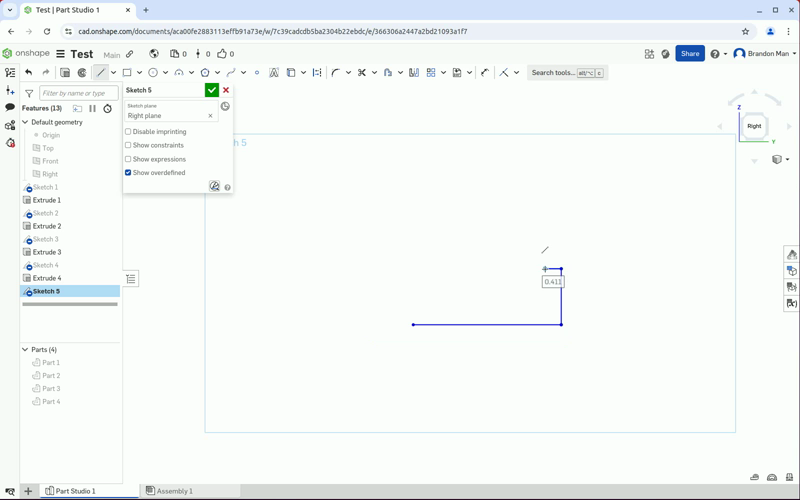
scroll(-6)
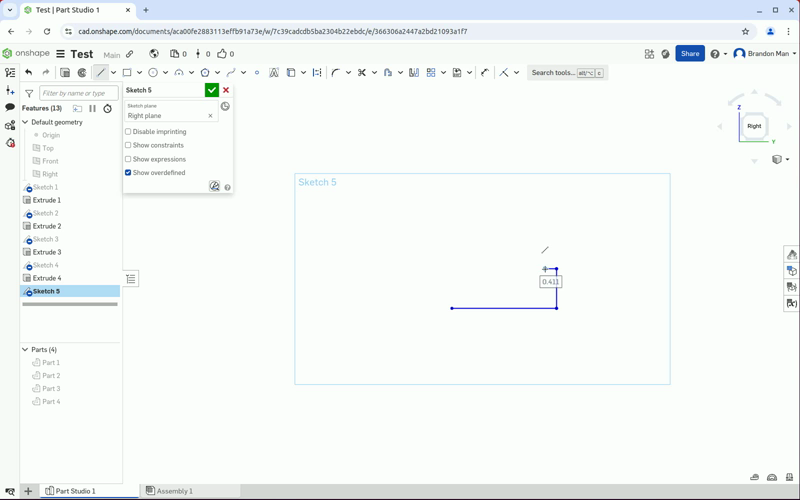
scroll(-6)
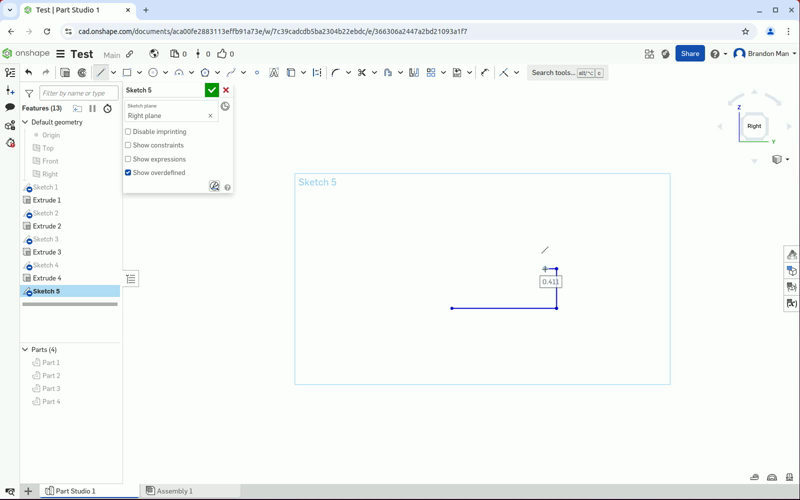
scroll(-6)
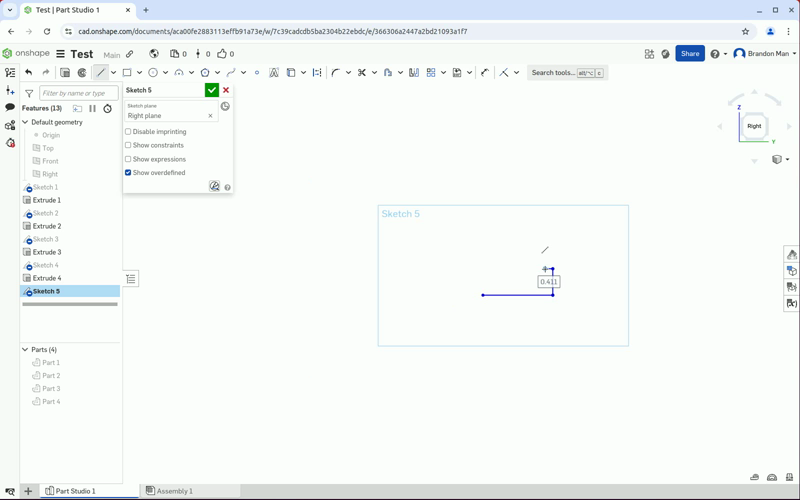
scroll(-6)
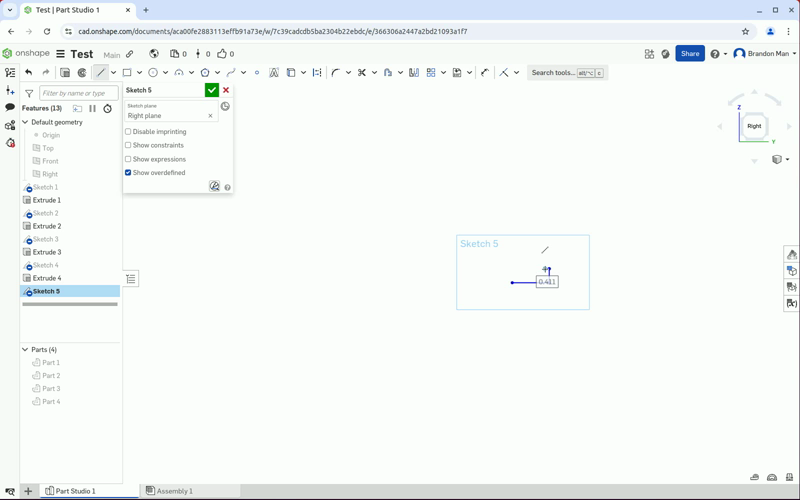
scroll(-6)
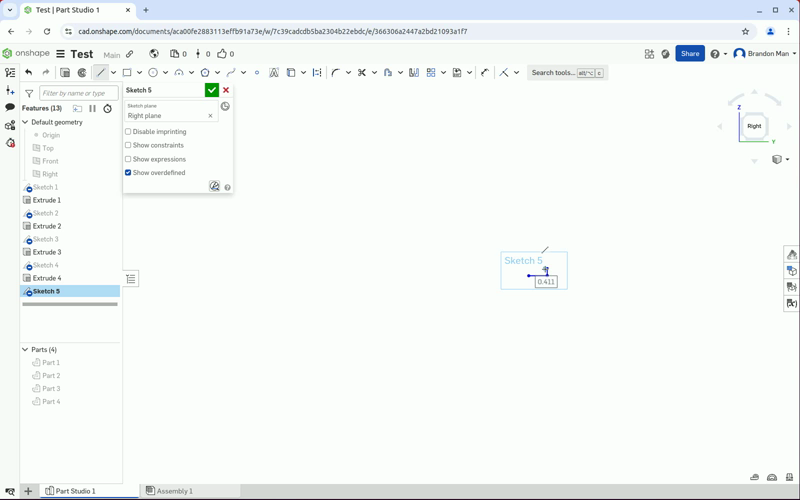
key_up(shift)
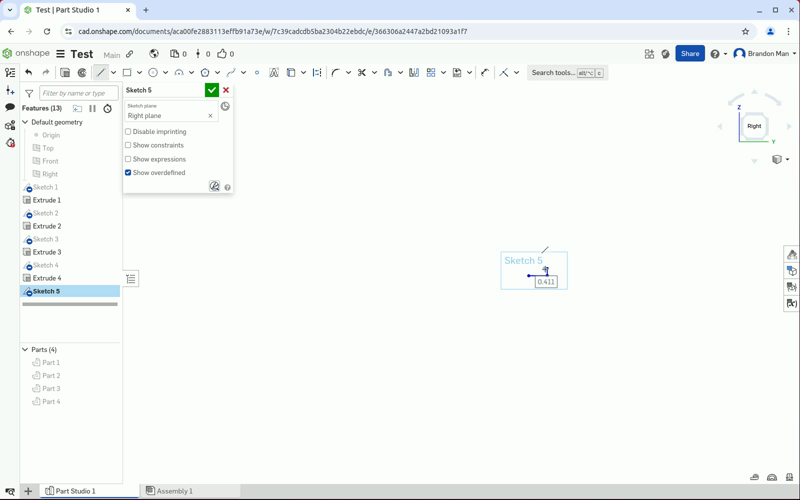
key_down(shift)
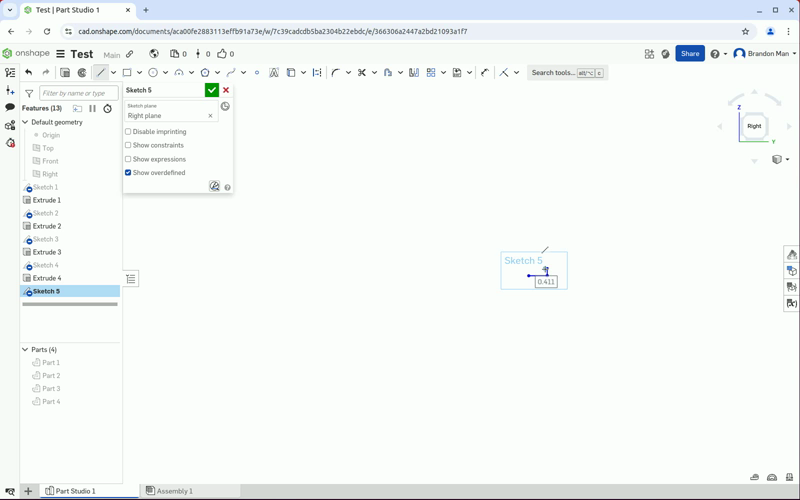
mouse_move(575, 268)
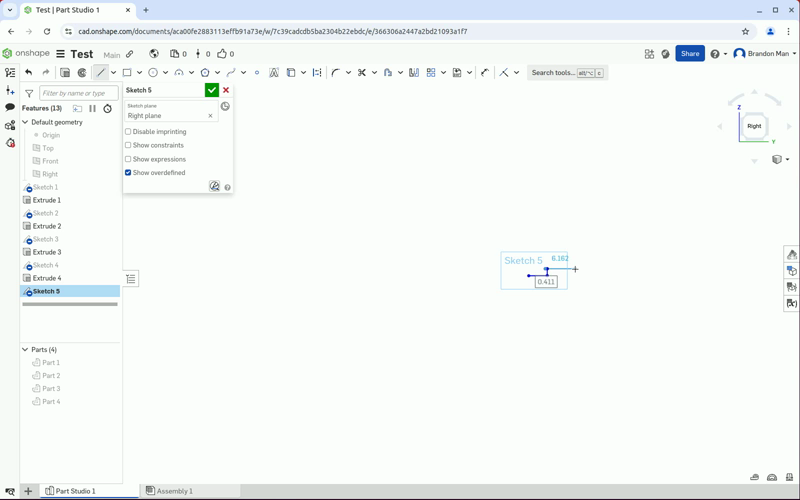
mouse_move(530, 268)
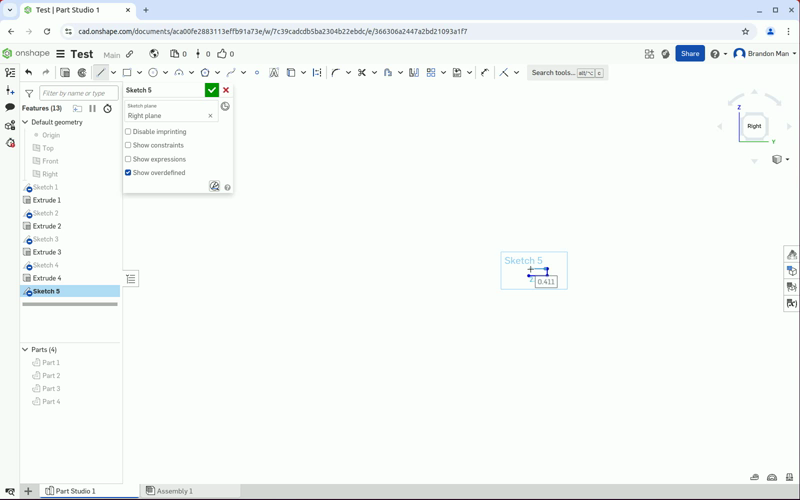
click(530, 268)
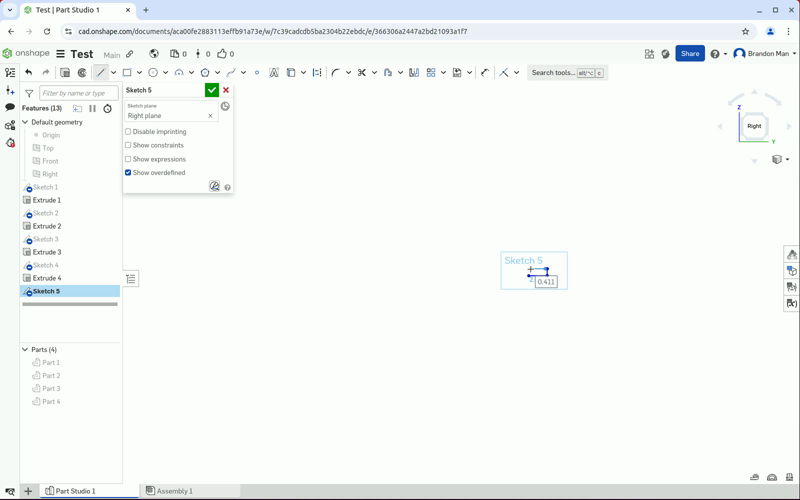
key_up(shift)
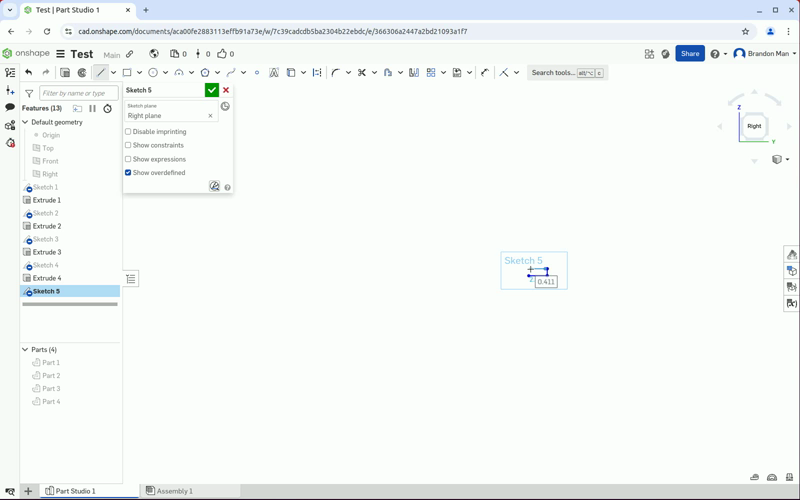
key_down(shift)
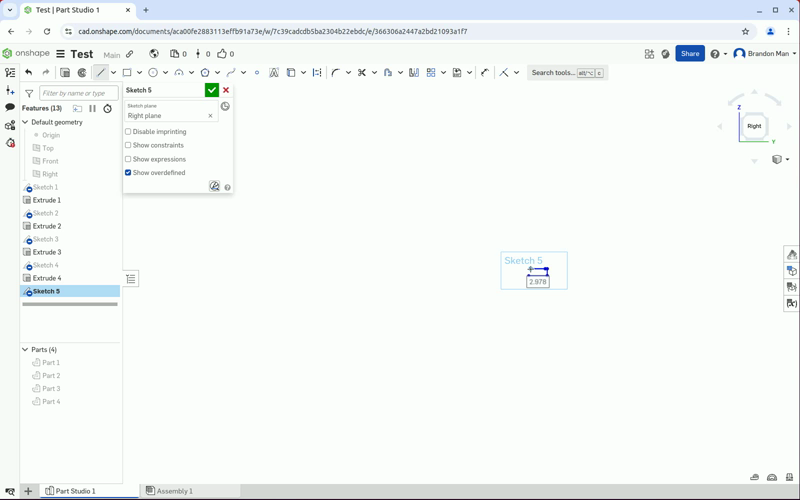
mouse_move(560, 268)
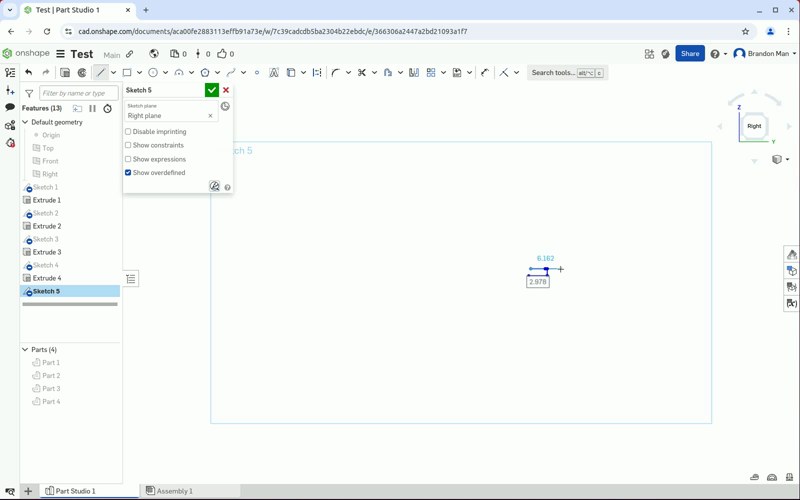
mouse_move(528, 268)
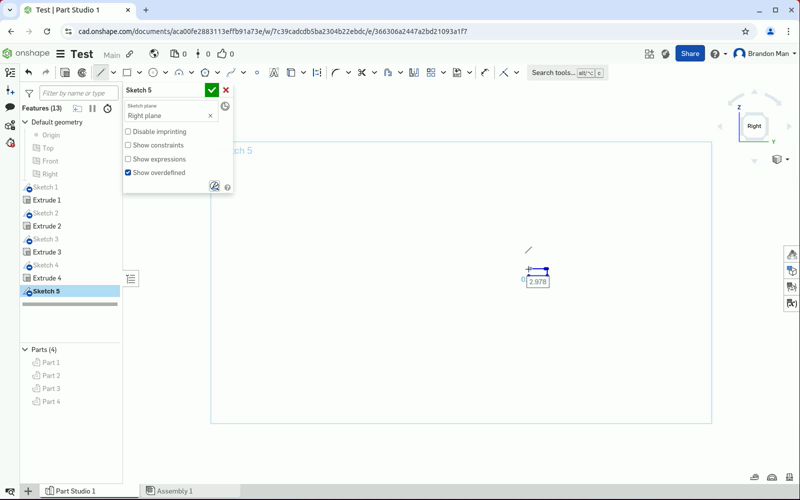
scroll(6)
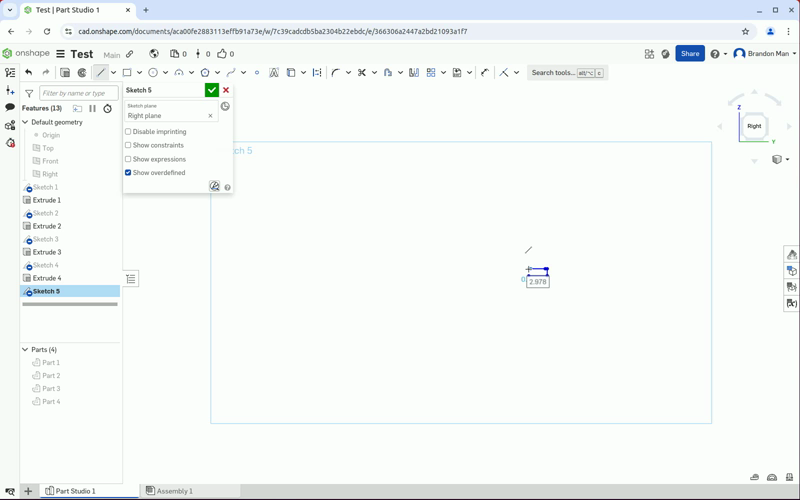
scroll(6)
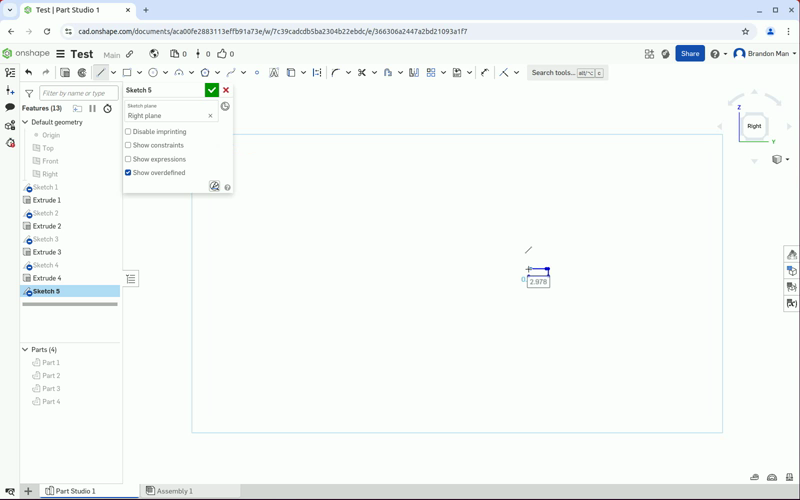
scroll(6)
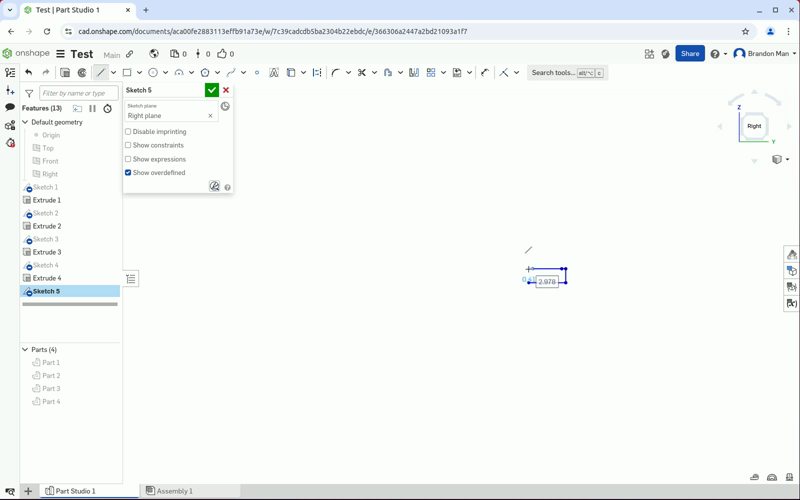
scroll(6)
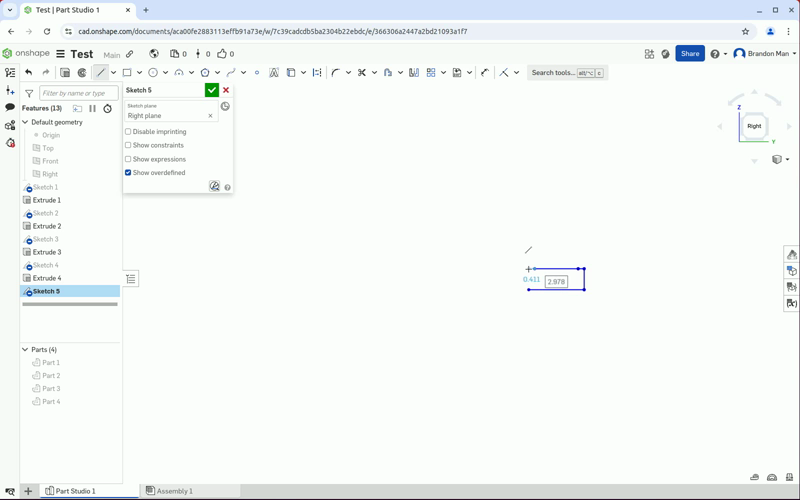
scroll(6)
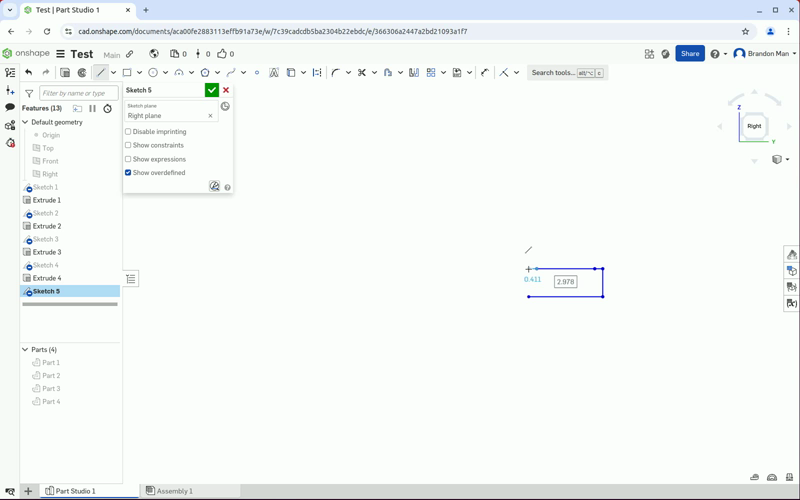
scroll(6)
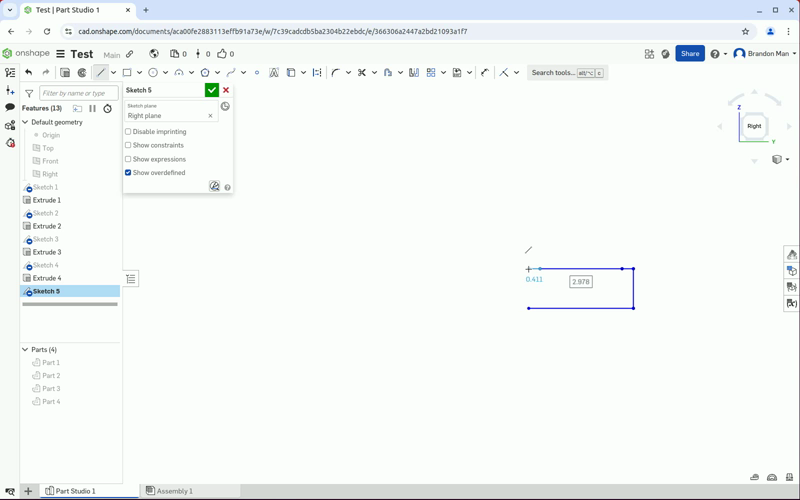
scroll(6)
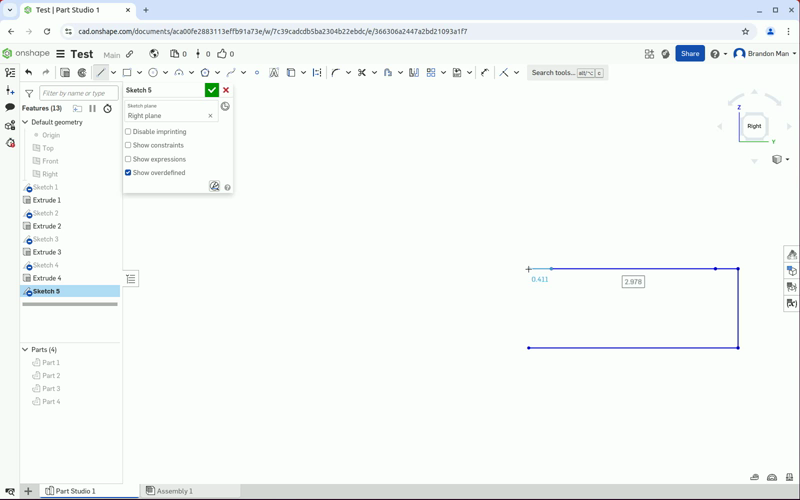
click(528, 268)
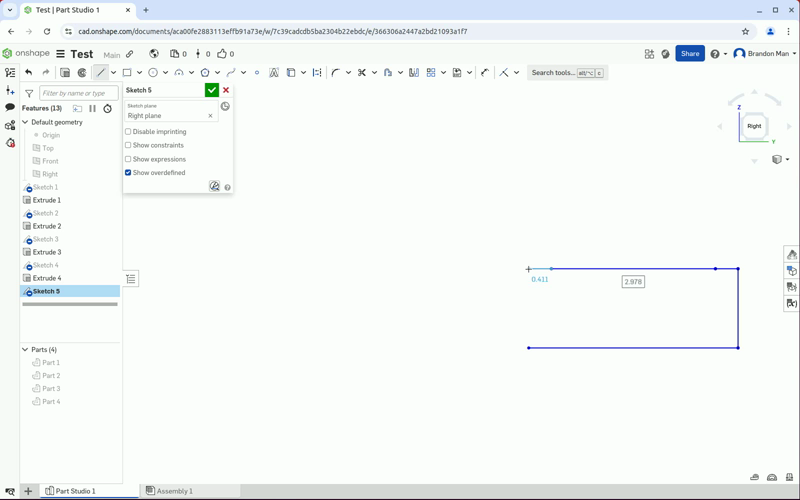
scroll(-6)
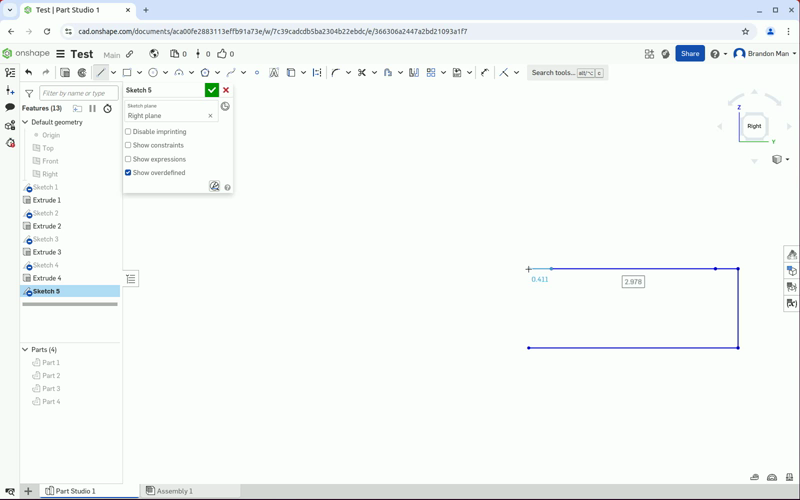
scroll(-6)
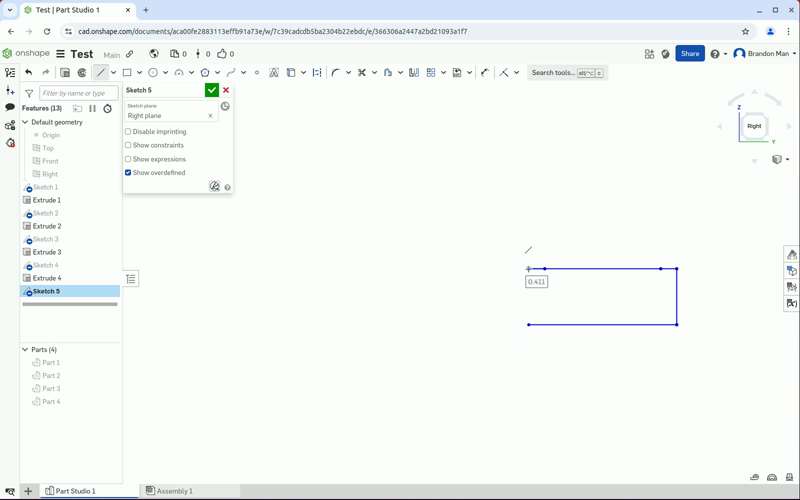
scroll(-6)
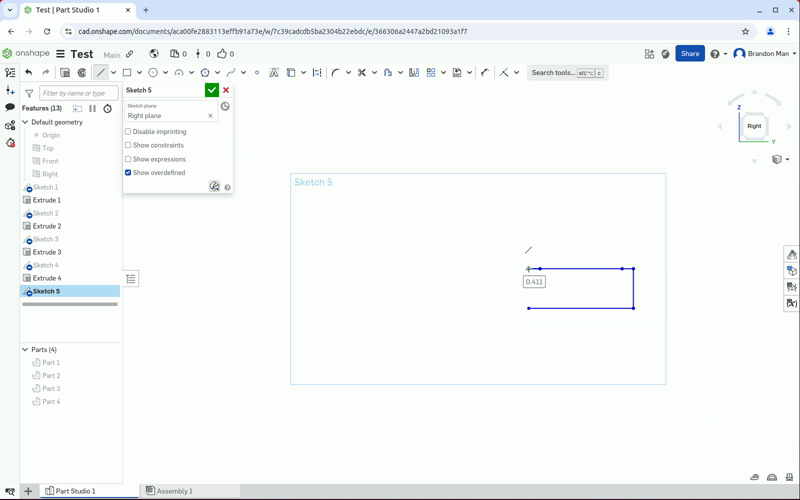
scroll(-6)
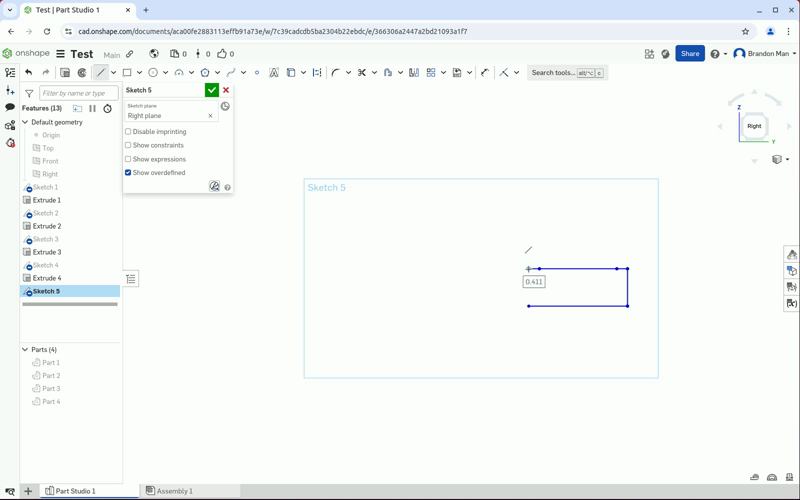
scroll(-6)
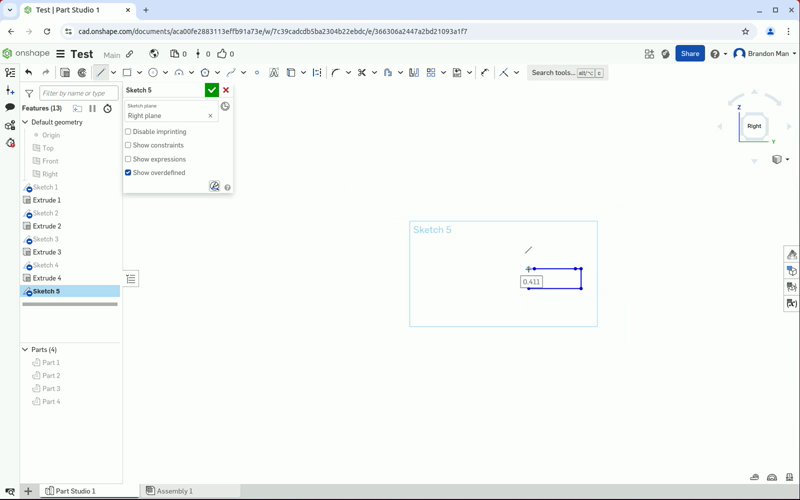
scroll(-6)
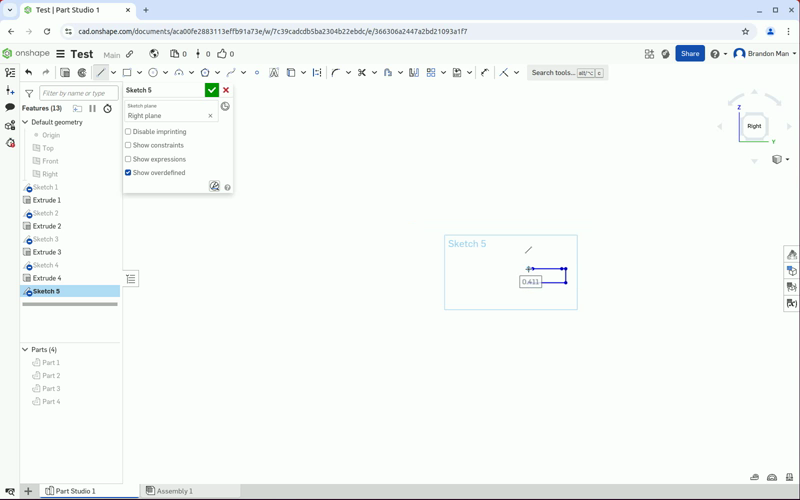
scroll(-6)
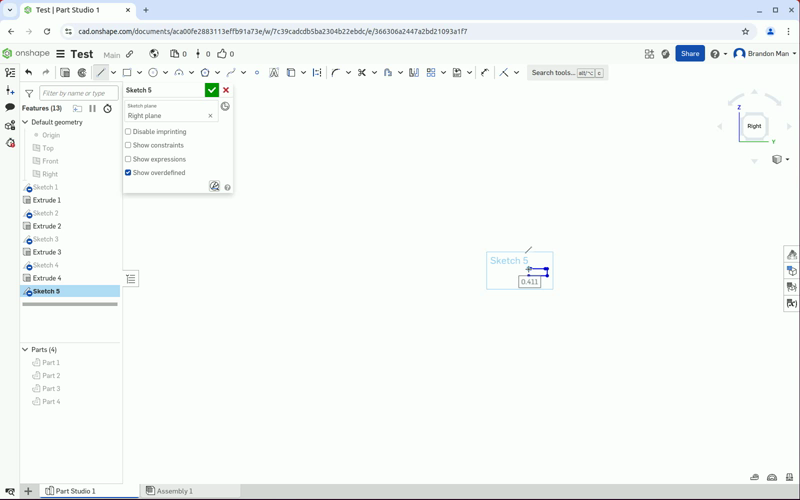
key_up(shift)
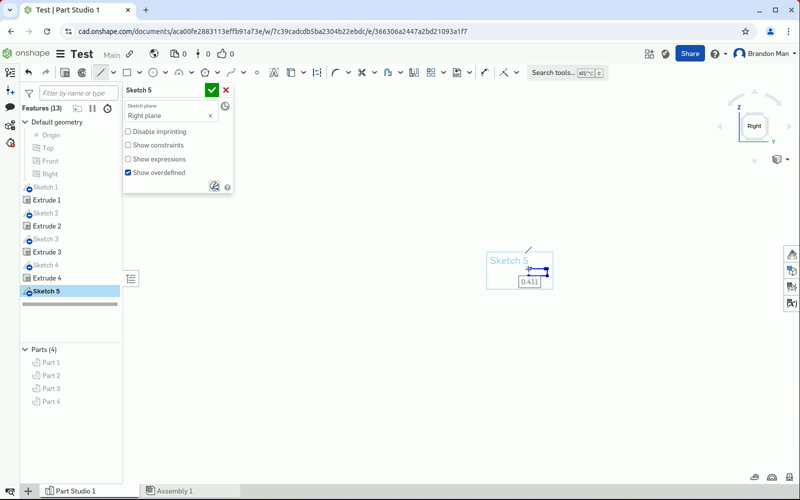
mouse_move(558, 268)
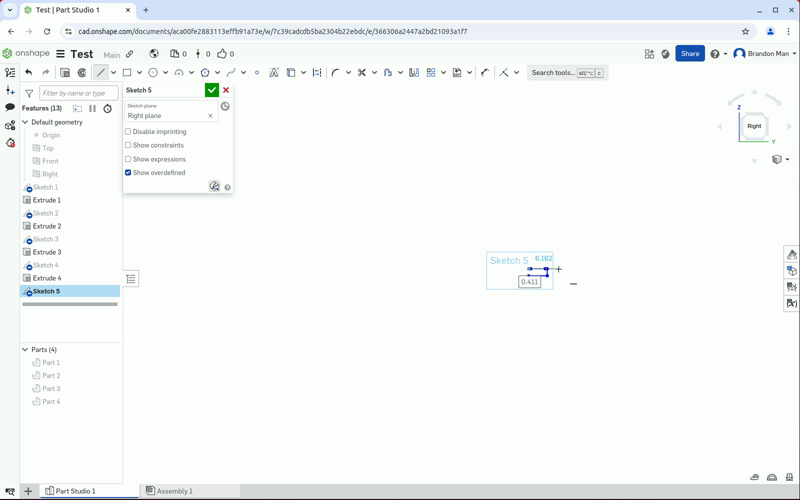
key_down(shift)
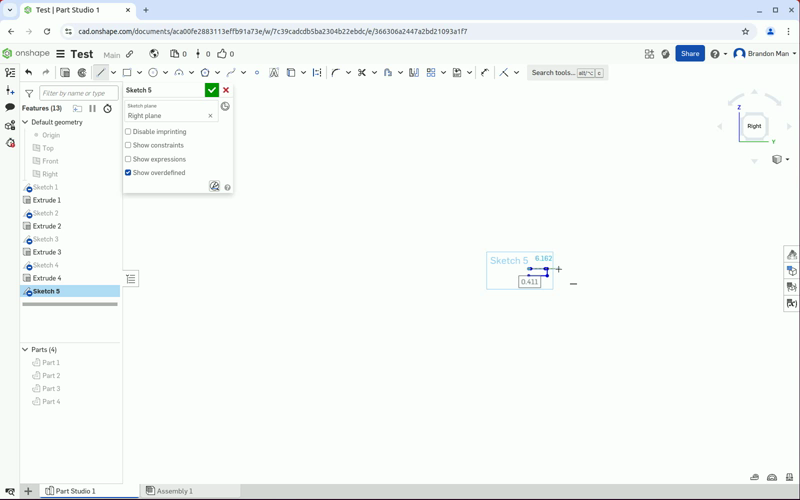
mouse_move(528, 275)
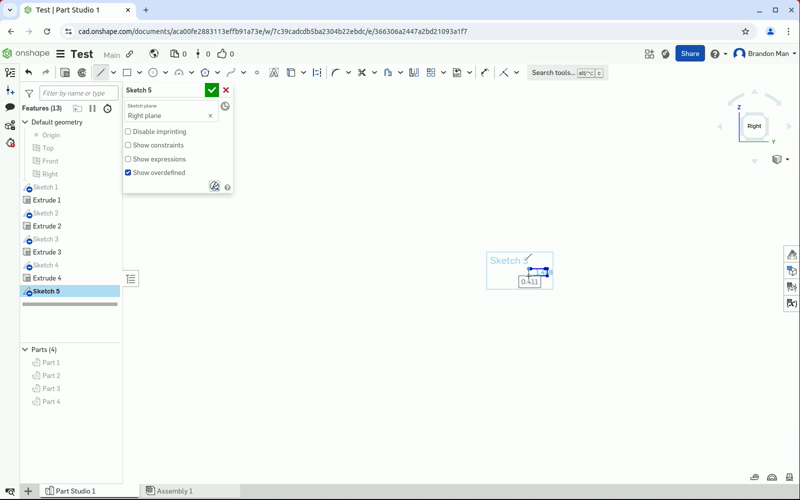
scroll(6)
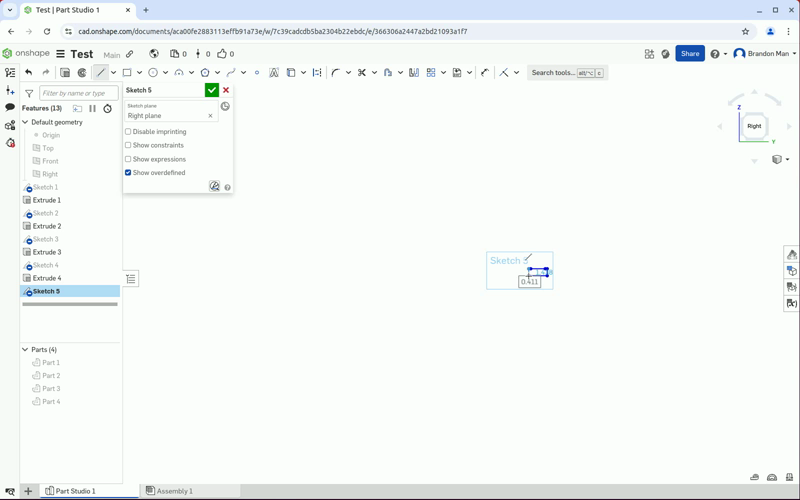
scroll(6)
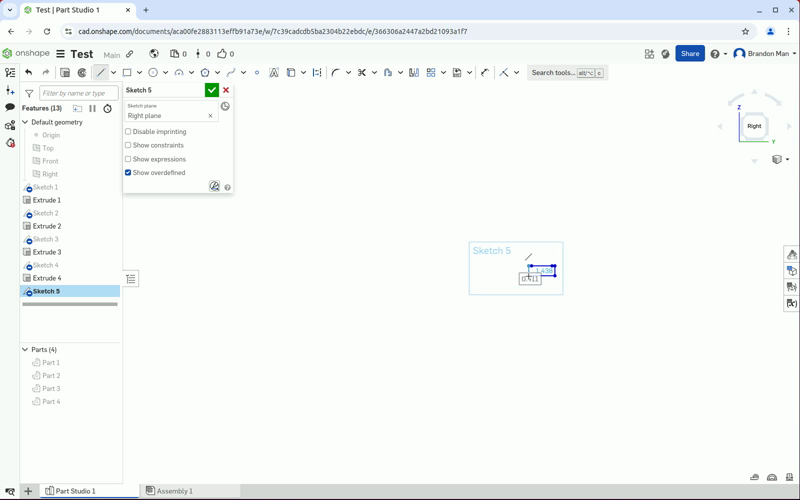
scroll(6)
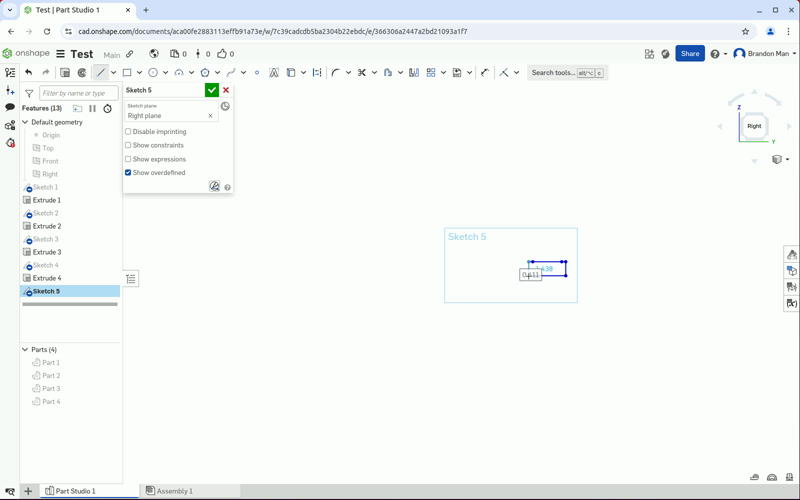
scroll(6)
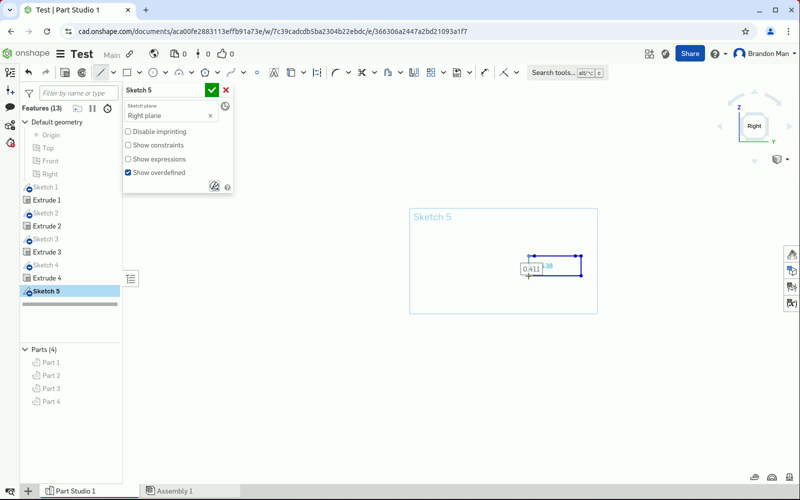
scroll(6)
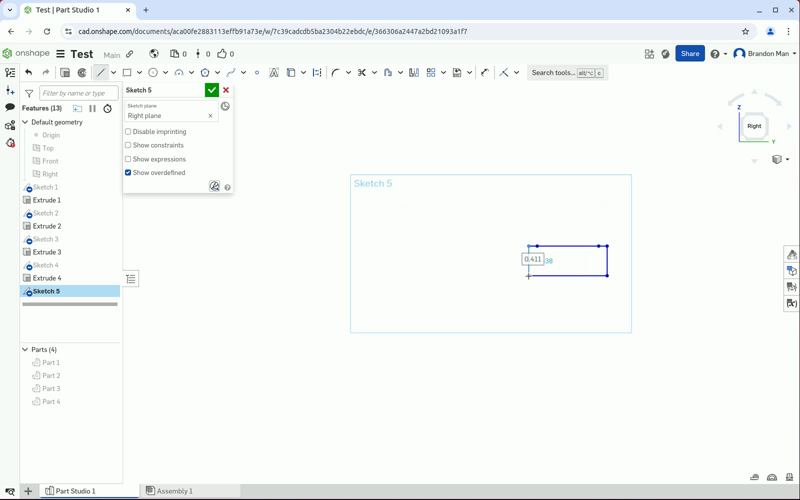
scroll(6)
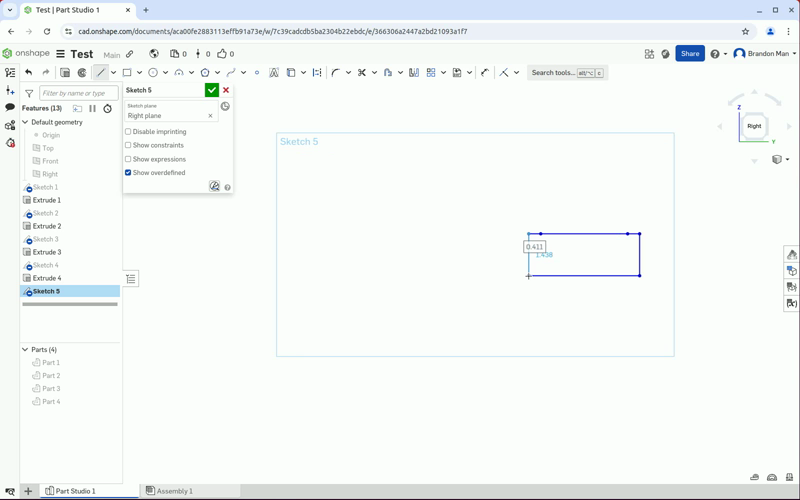
scroll(6)
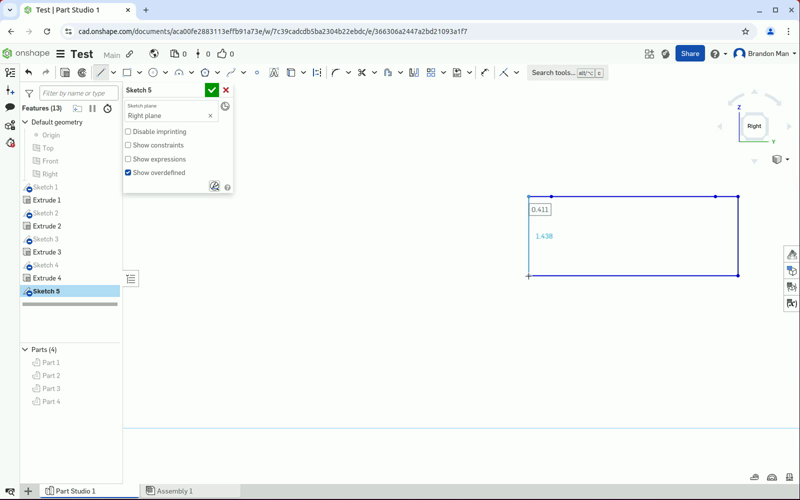
key_up(shift)
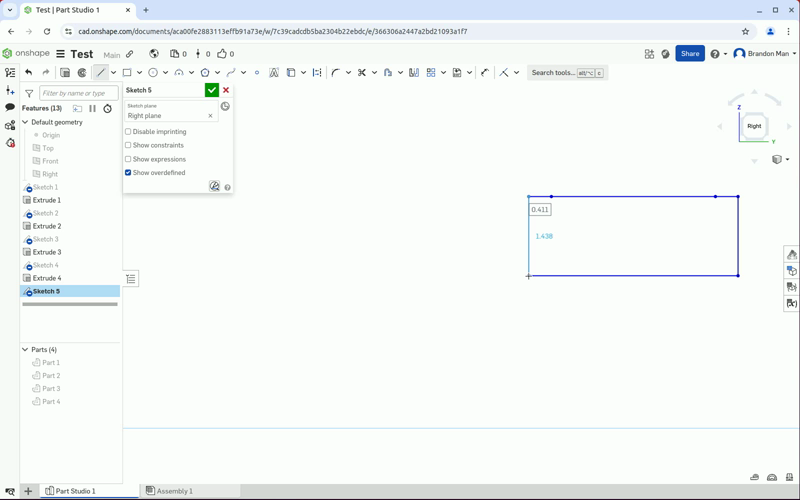
click(528, 275)
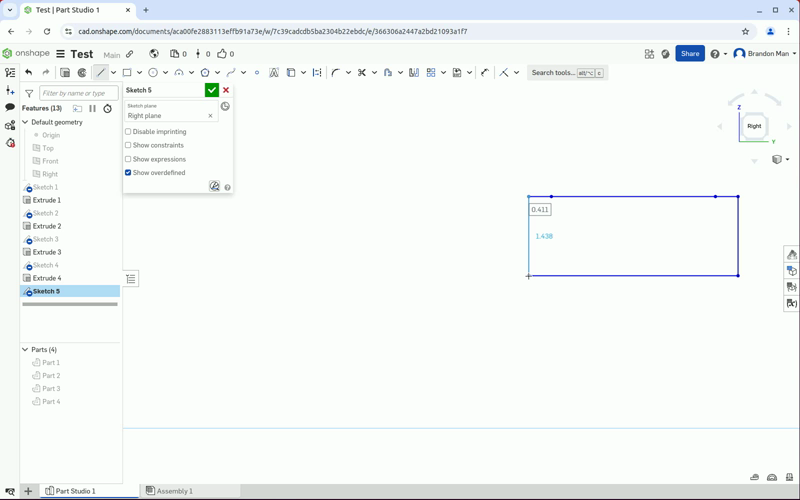
scroll(-6)
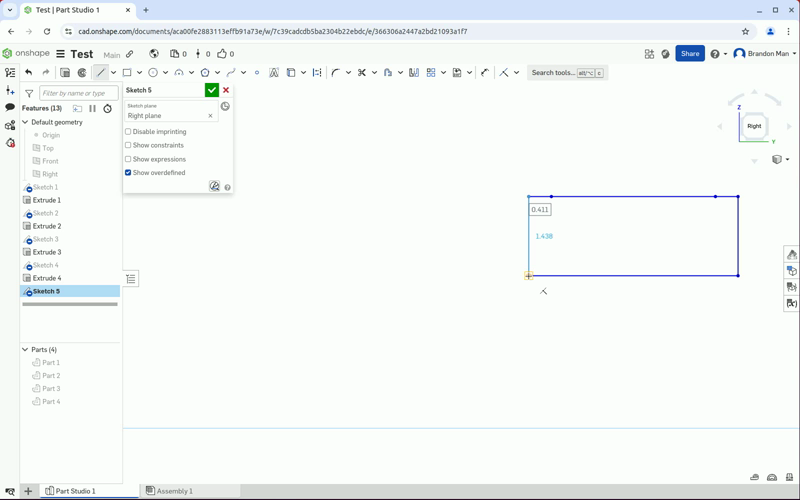
scroll(-6)
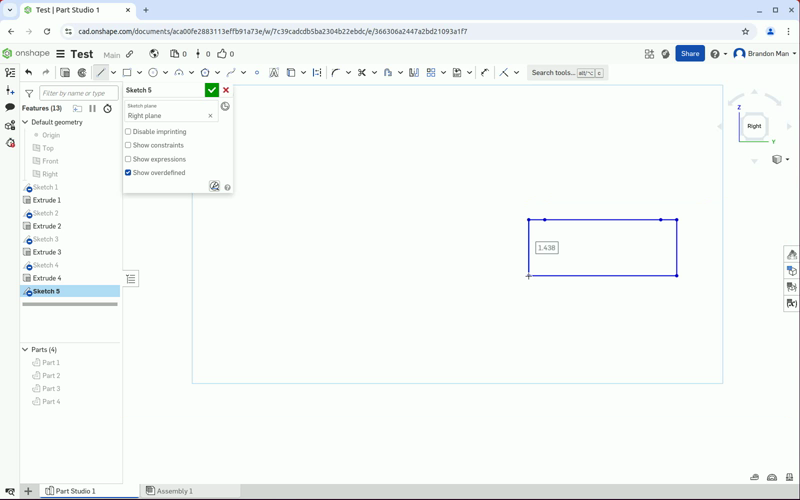
scroll(-6)
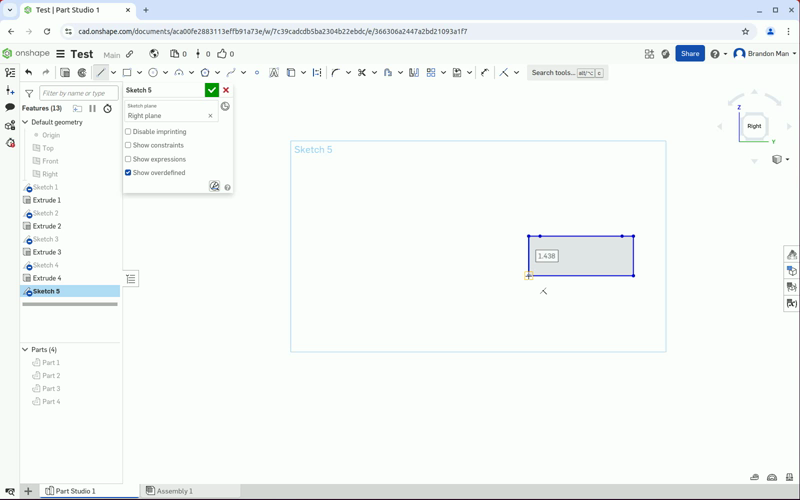
scroll(-6)
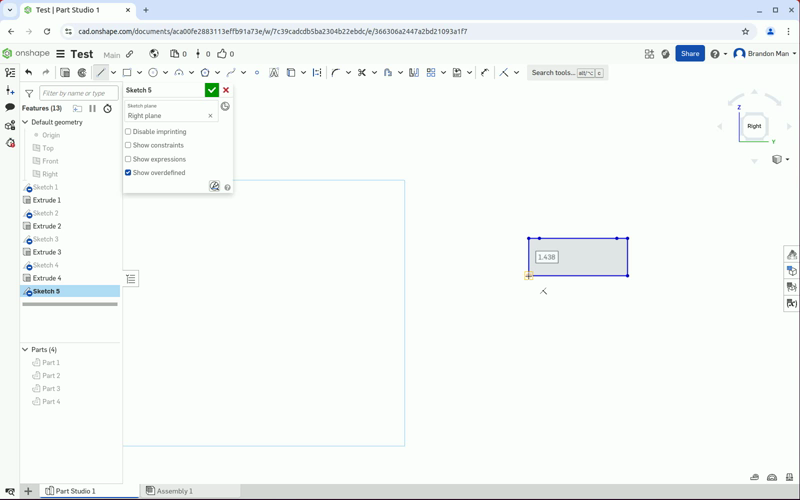
scroll(-6)
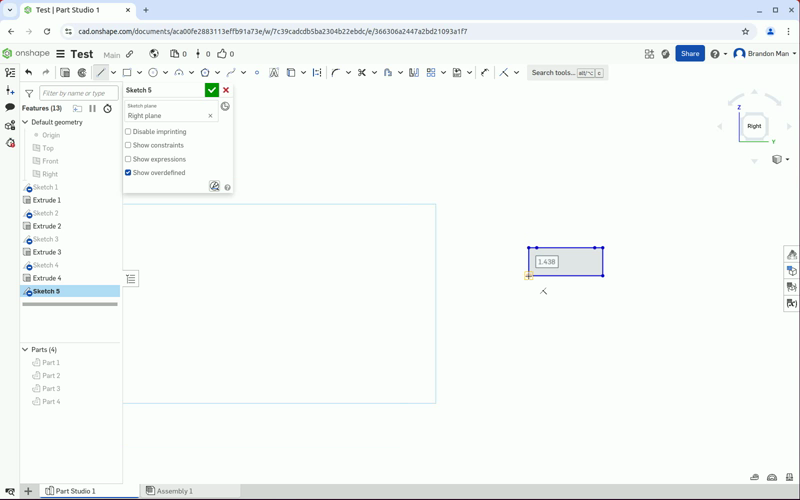
scroll(-6)
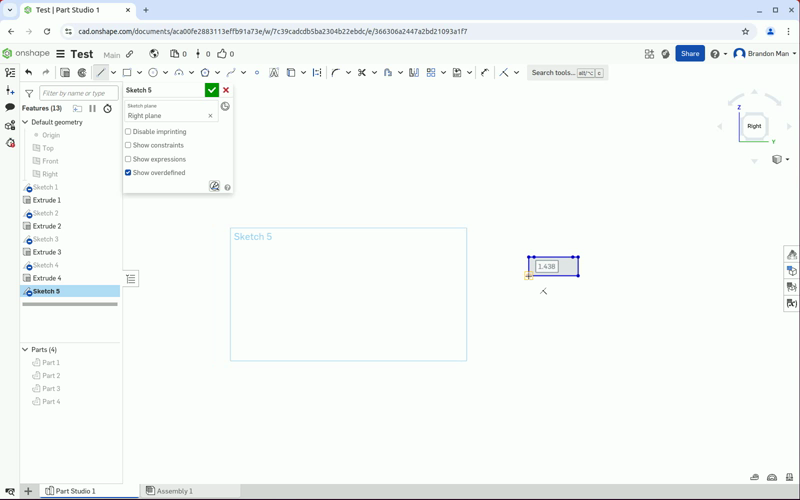
scroll(-6)
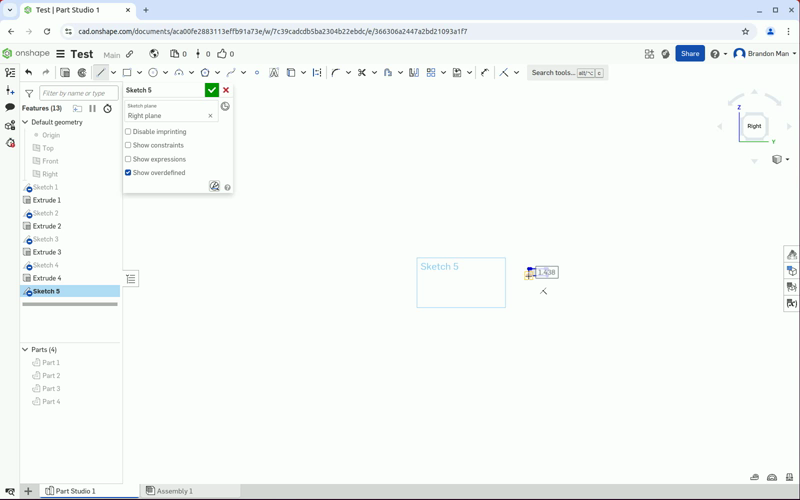
key(esc)
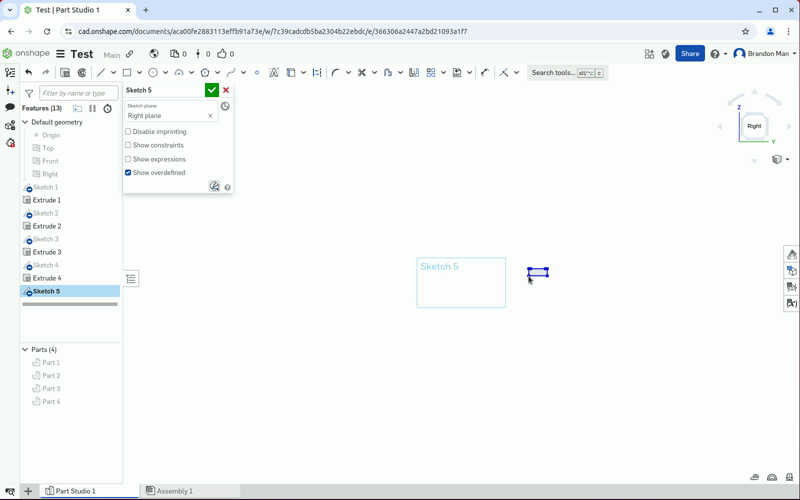
mouse_move(542, 269)
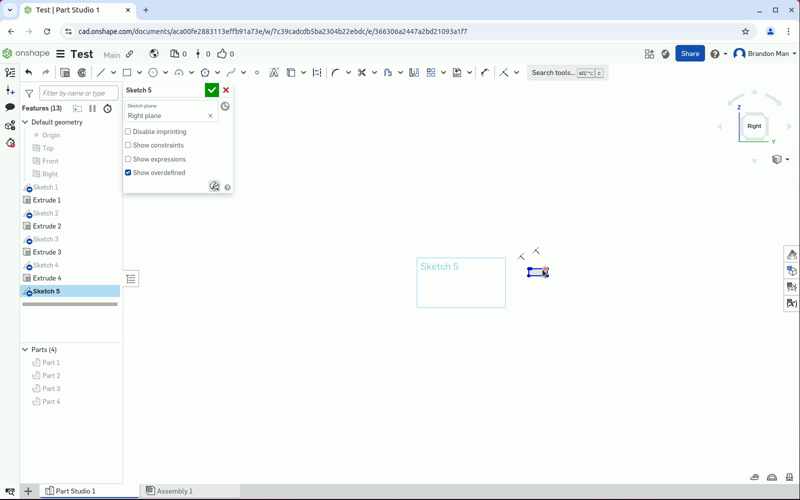
scroll(6)
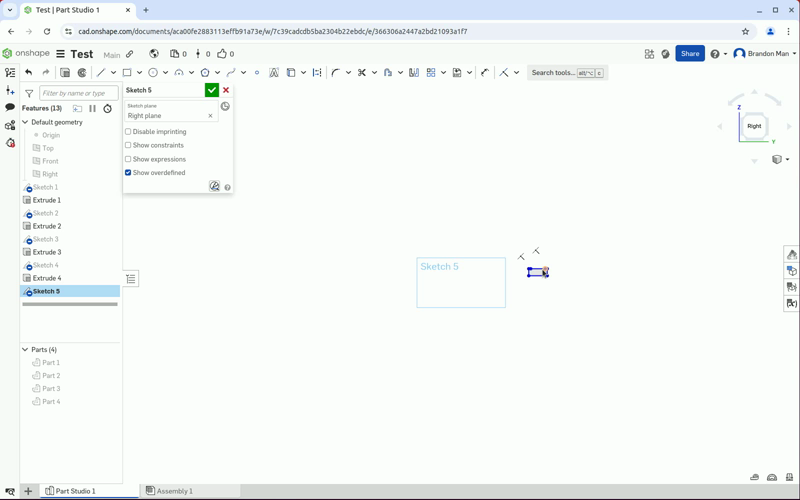
scroll(6)
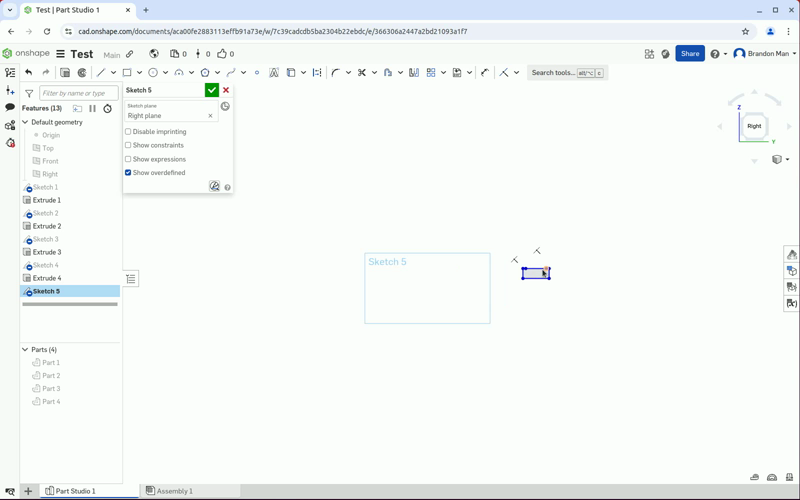
scroll(6)
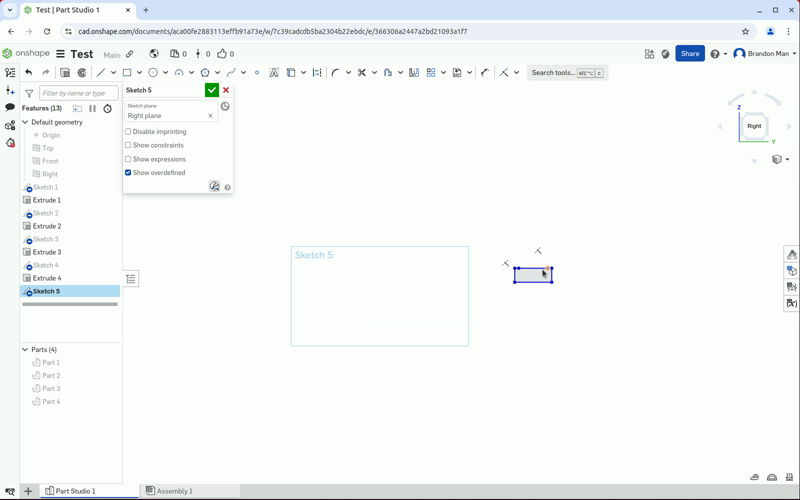
scroll(6)
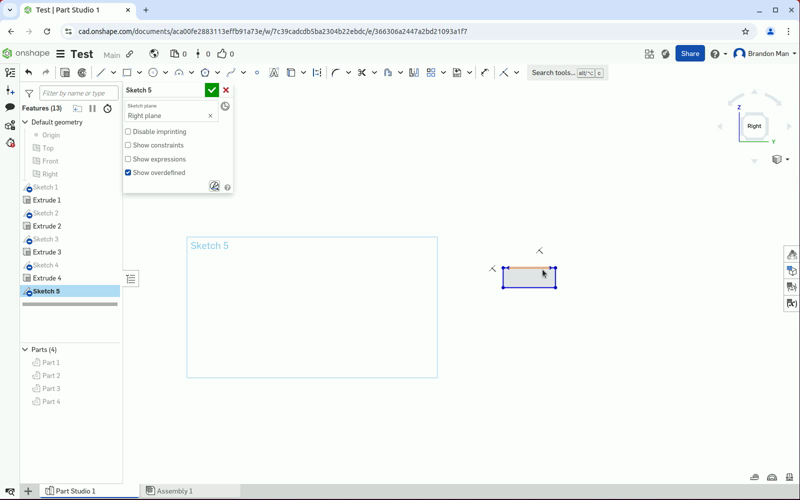
scroll(6)
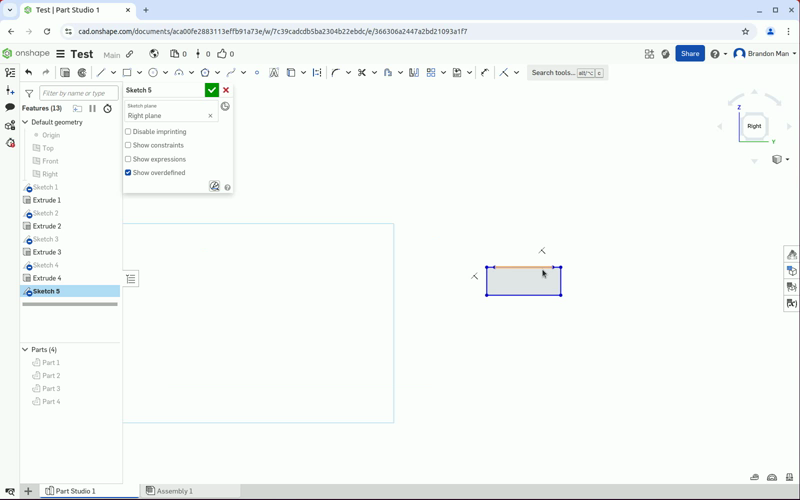
scroll(6)
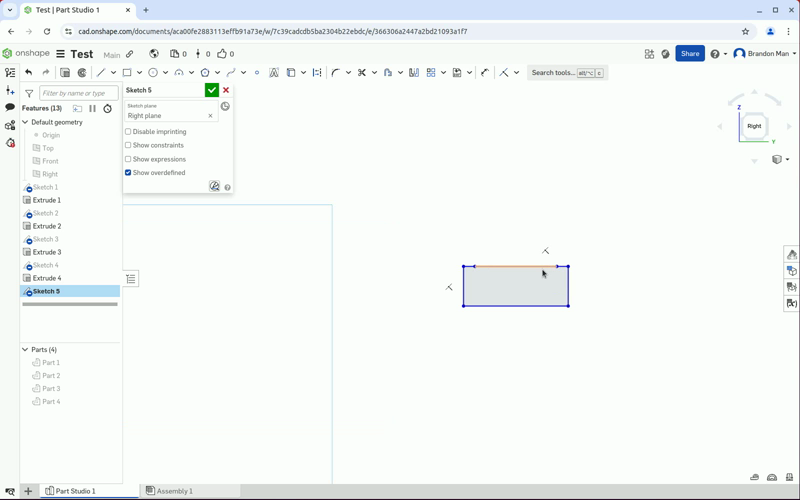
scroll(6)
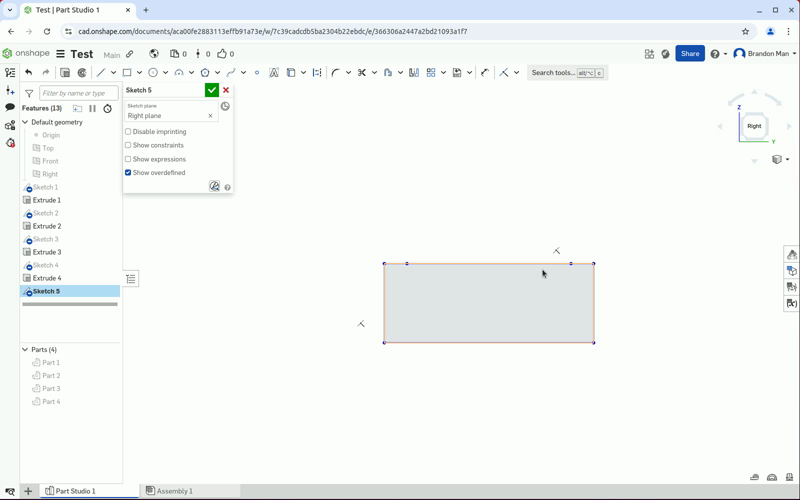
click(542, 269)
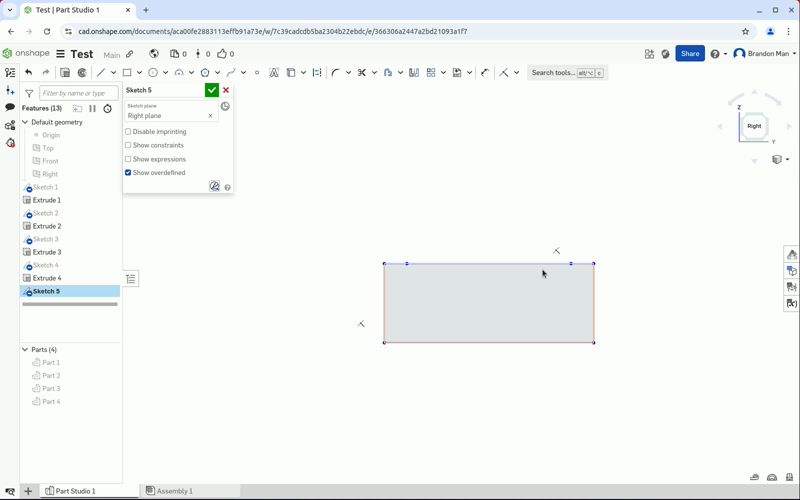
scroll(-6)
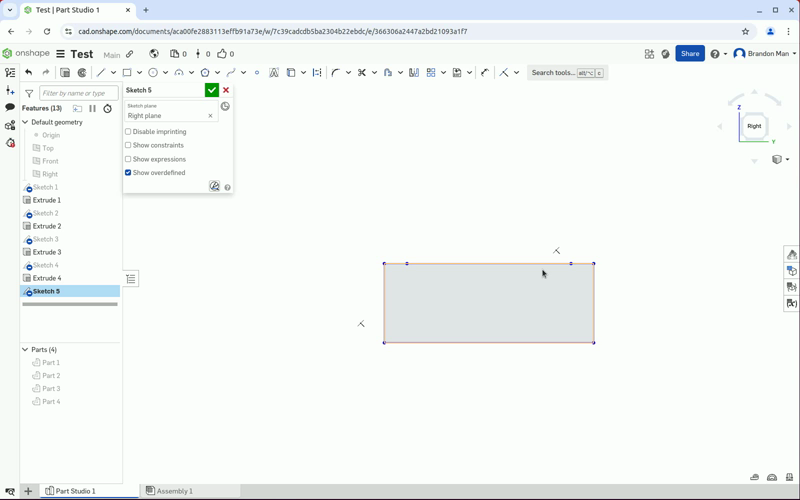
scroll(-6)
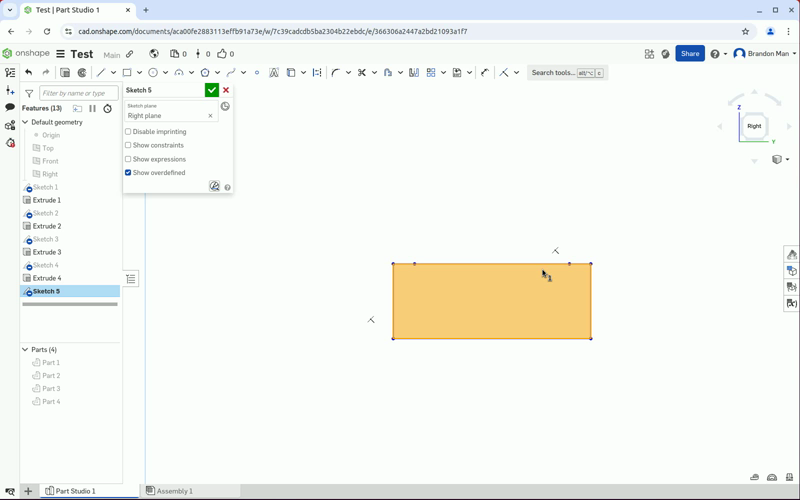
scroll(-6)
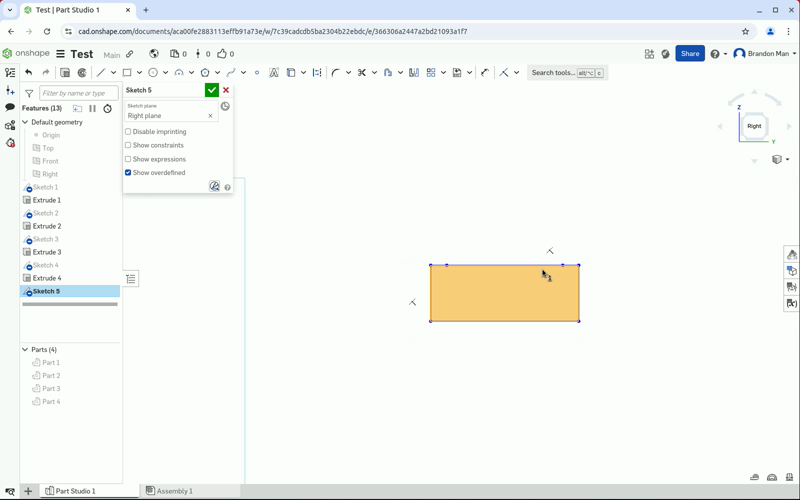
scroll(-6)
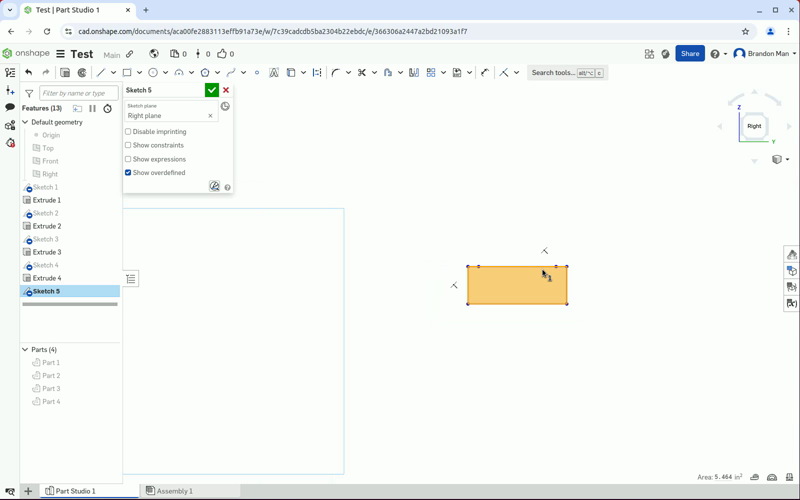
scroll(-6)
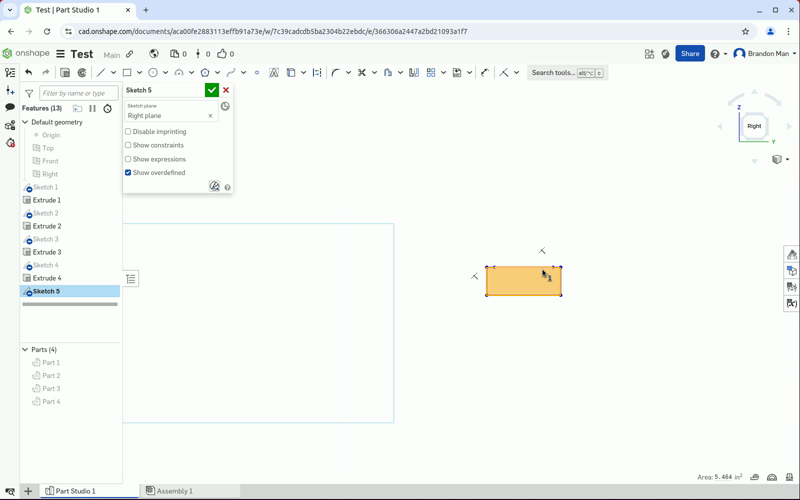
scroll(-6)
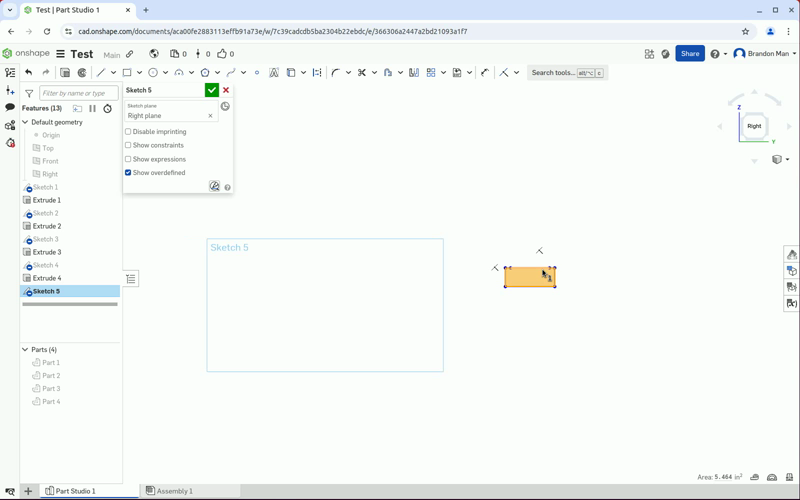
scroll(-6)
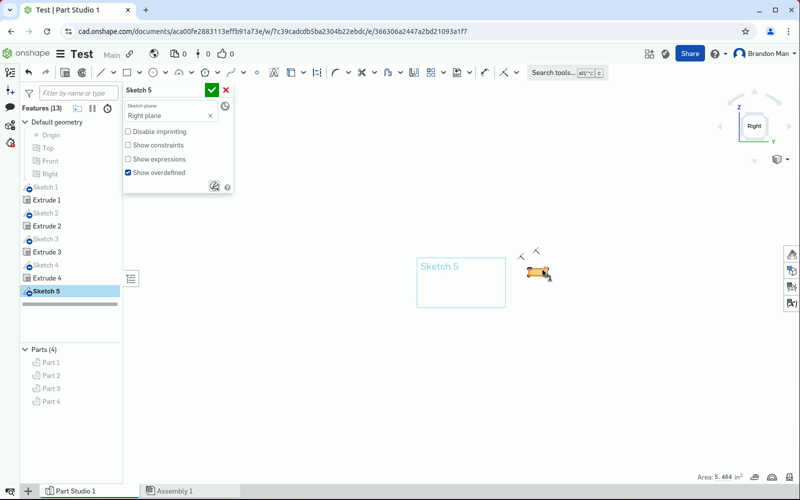
mouse_move(73, 352)
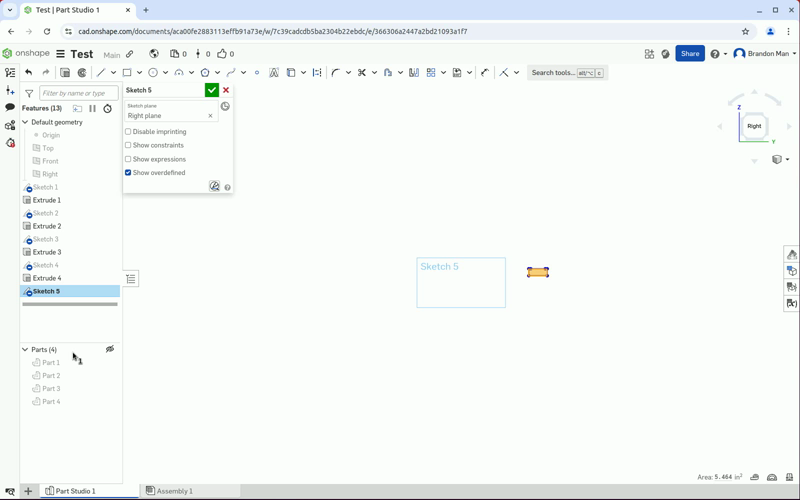
key(shift+y)
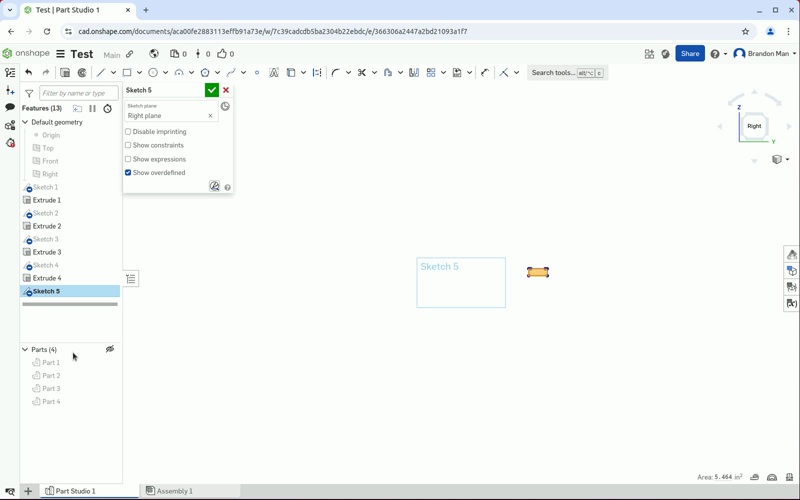
key(shift+e)
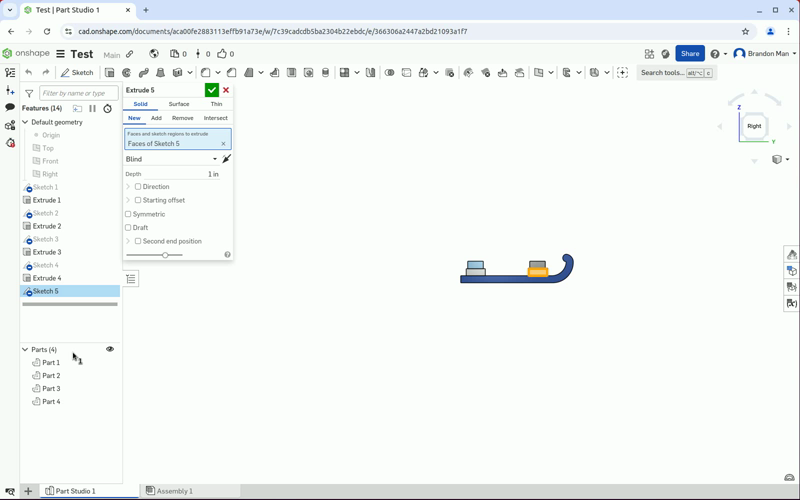
mouse_move(143, 106)
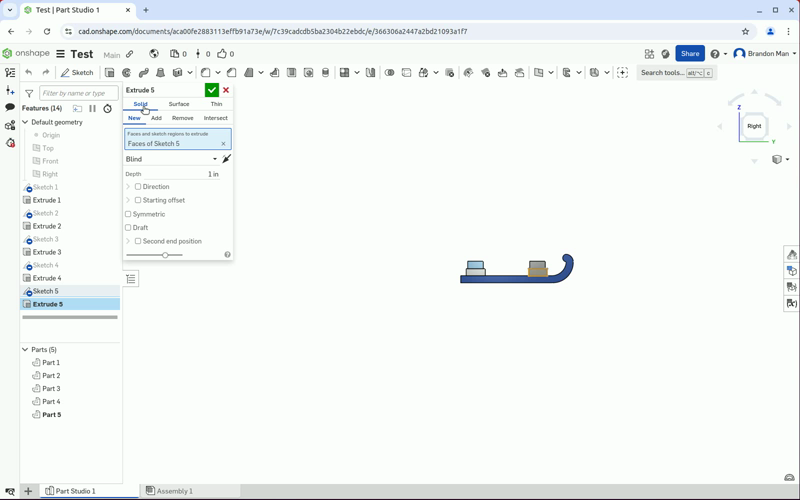
click(143, 106)
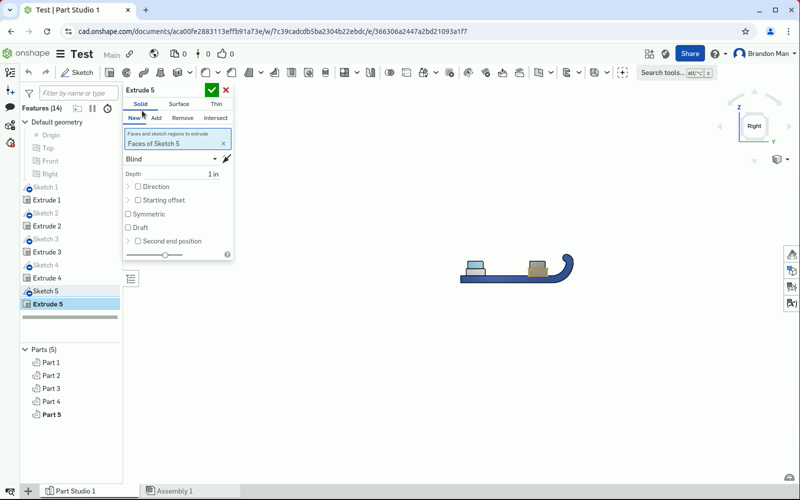
mouse_move(137, 120)
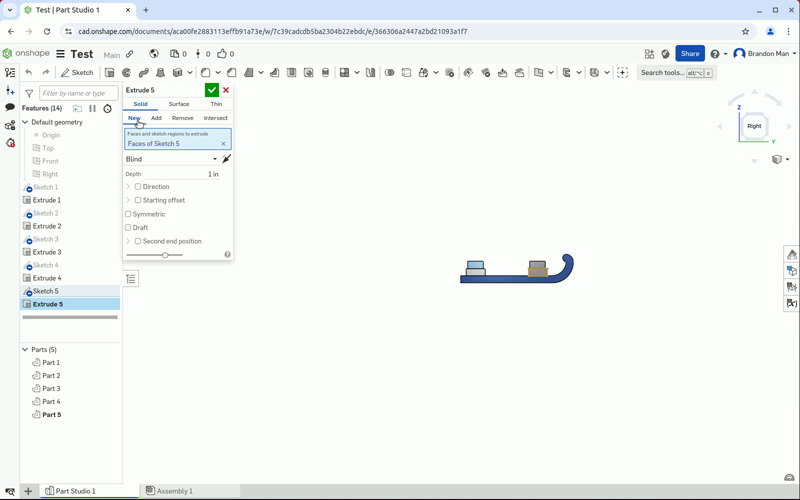
click(137, 120)
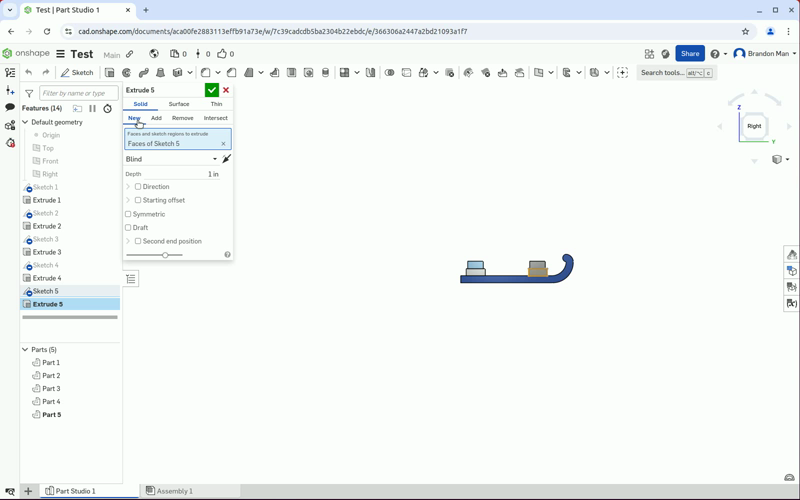
key(tab, 4)
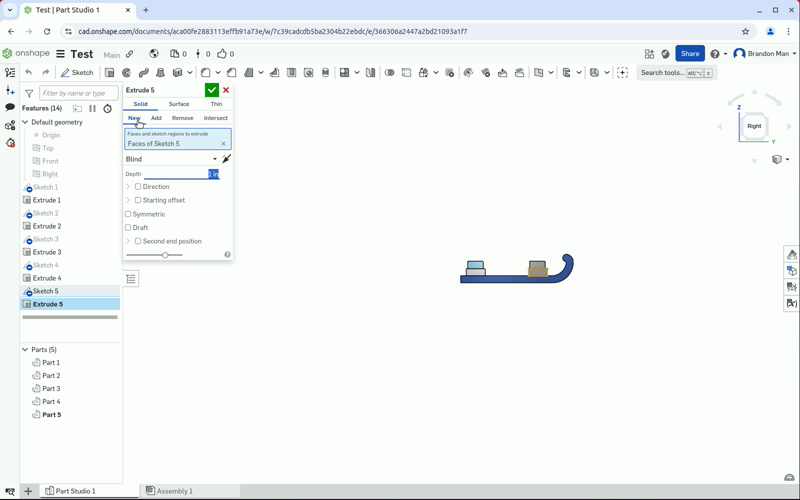
text(1.444)
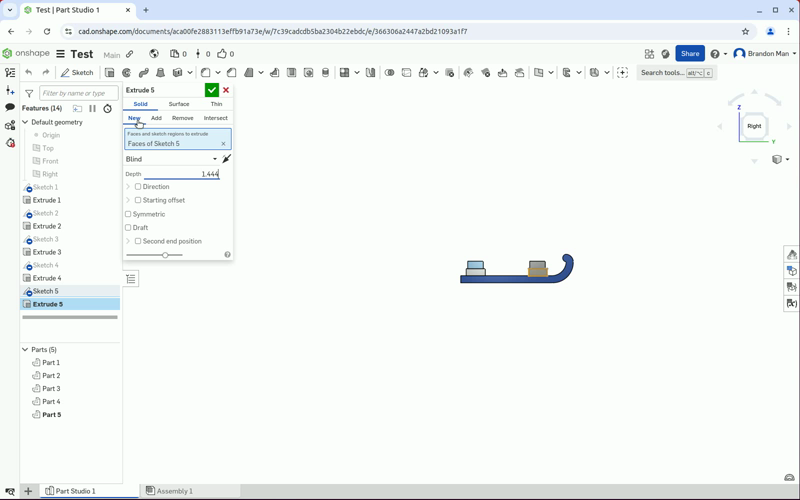
key(enter)
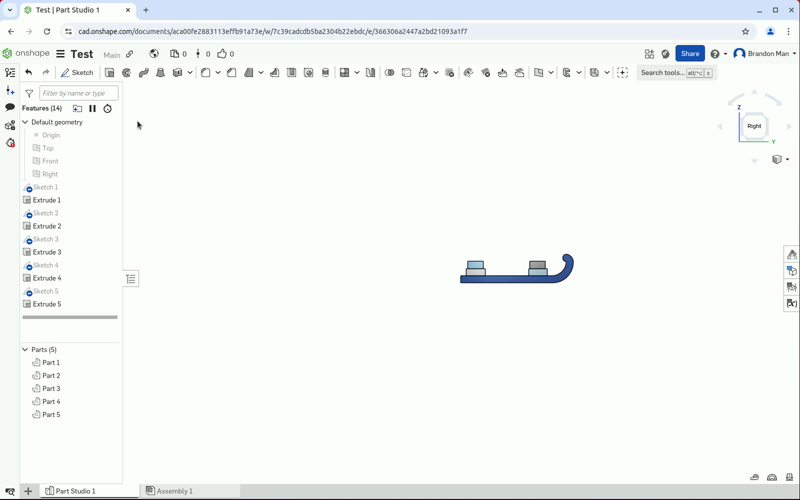
key(shift+h)
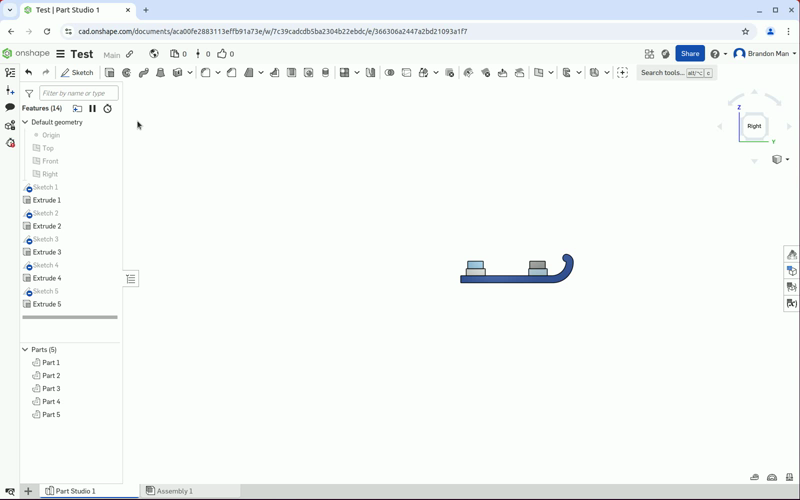
key(shift+h)
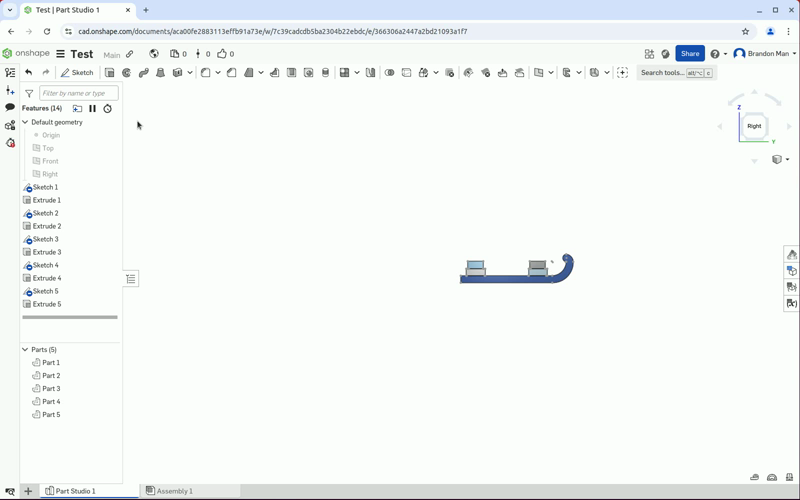
key(shift+7)
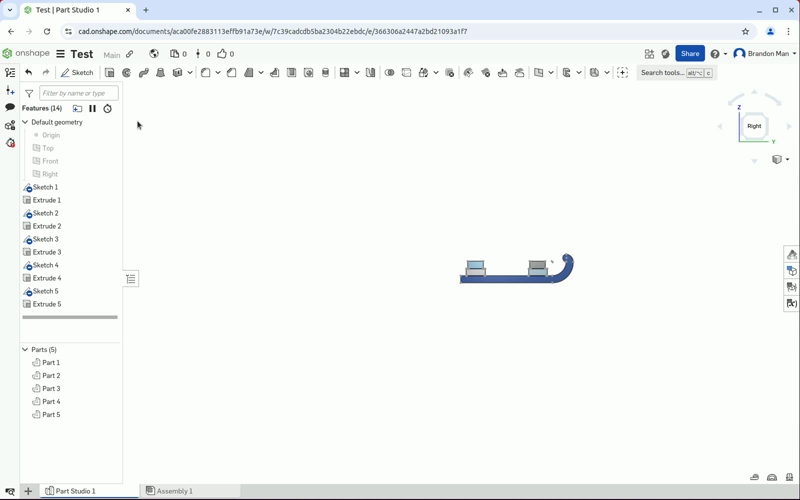
key(right, 2)
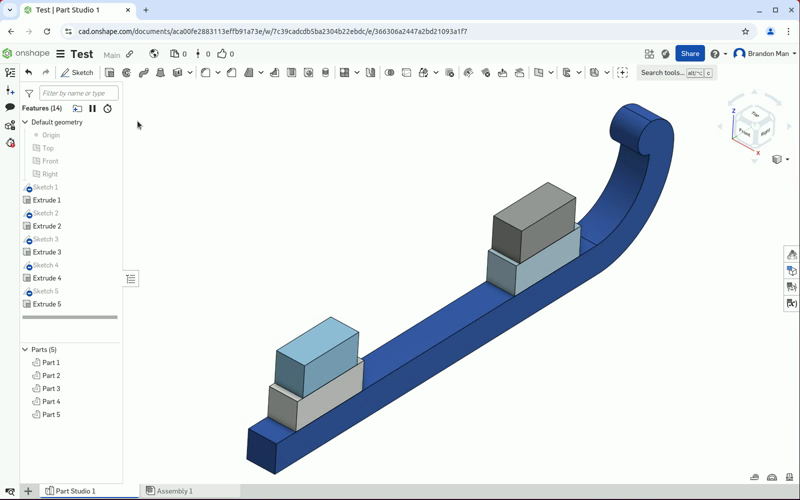
key(down, 2)
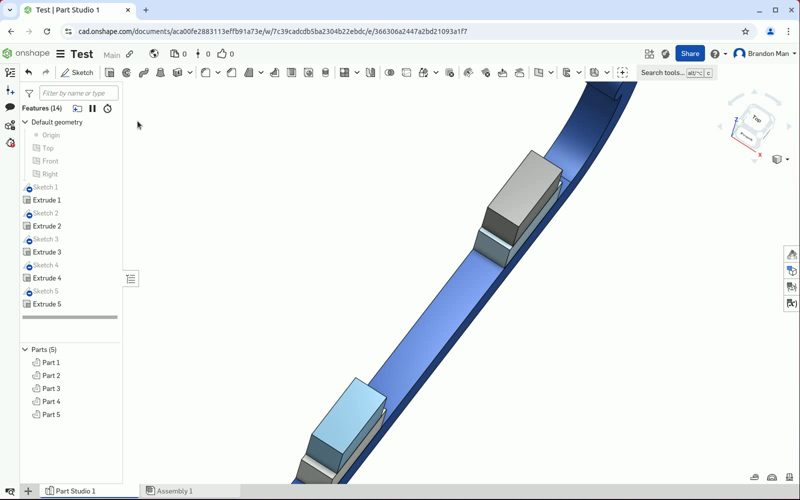
key(up, 2)
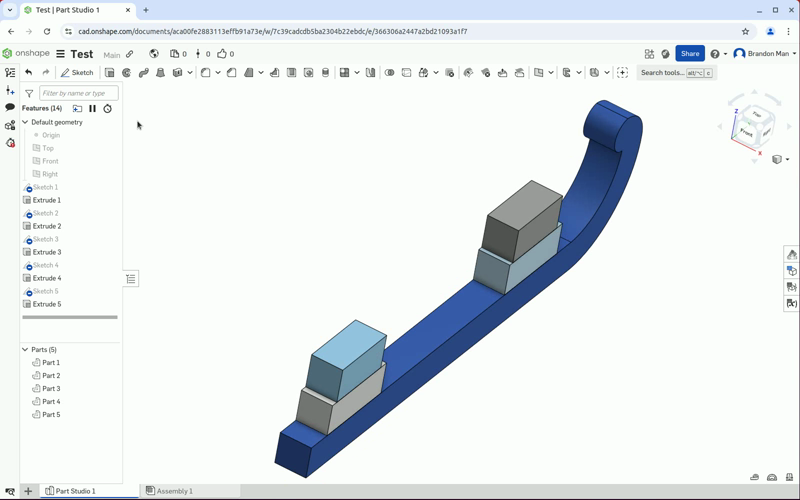
key(left, 2)
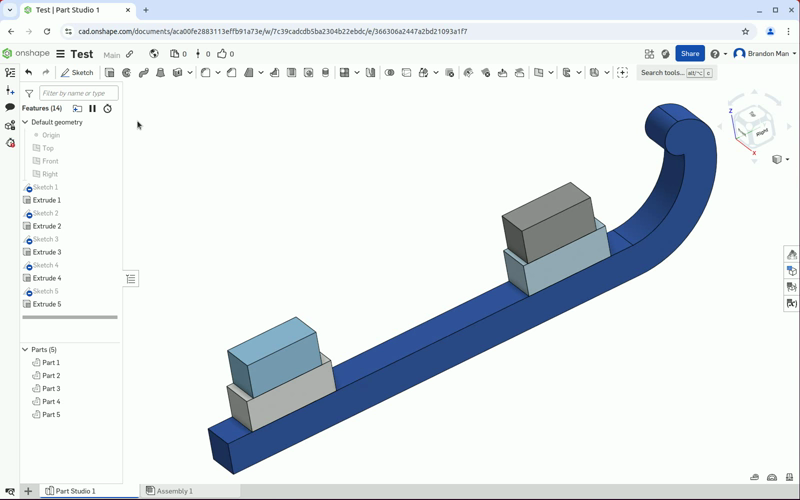
mouse_move(73, 189)
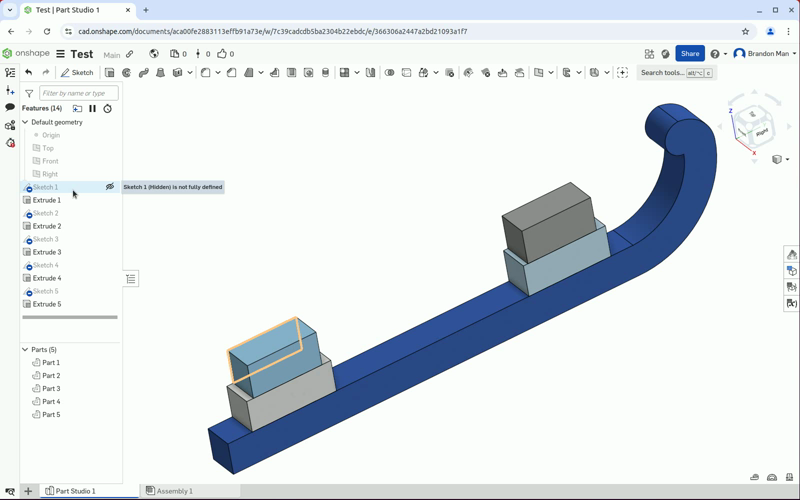
click(73, 189)